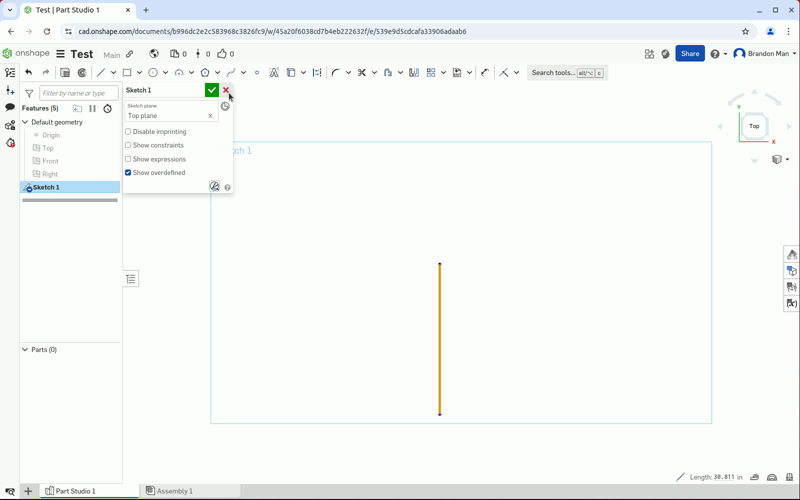
key(shift+h)
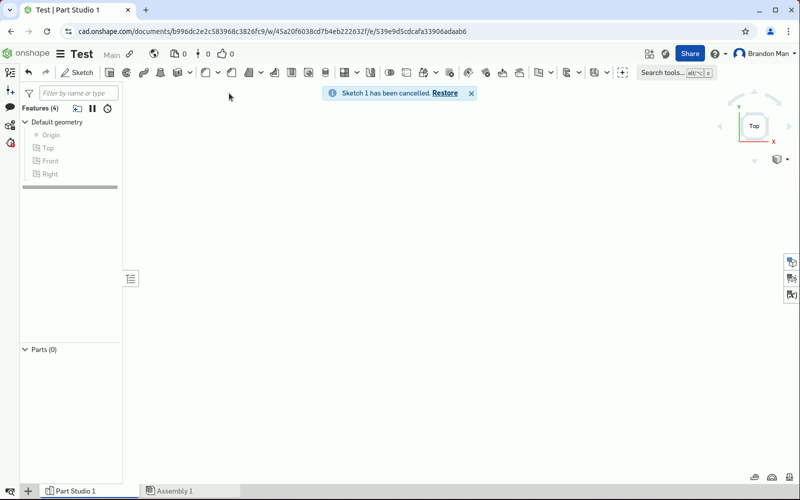
mouse_move(73, 352)
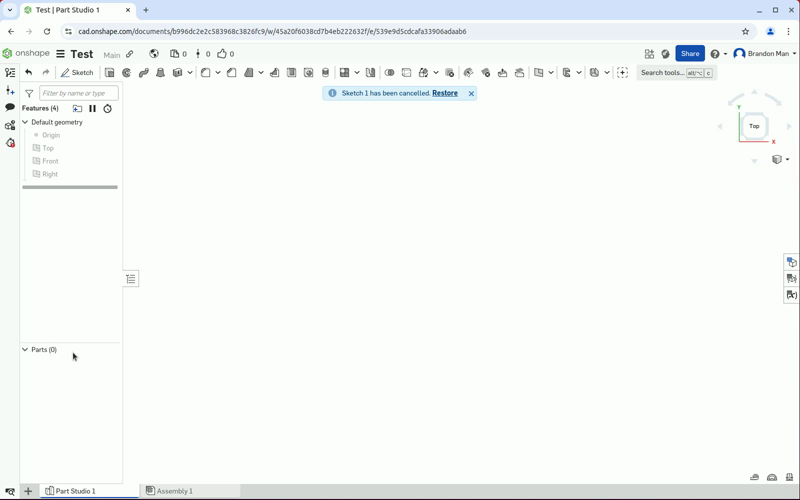
key(y)
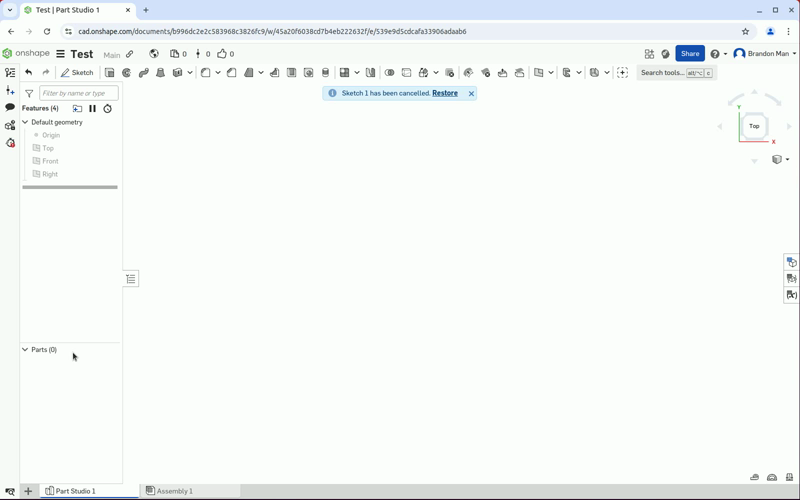
key(shift+p)
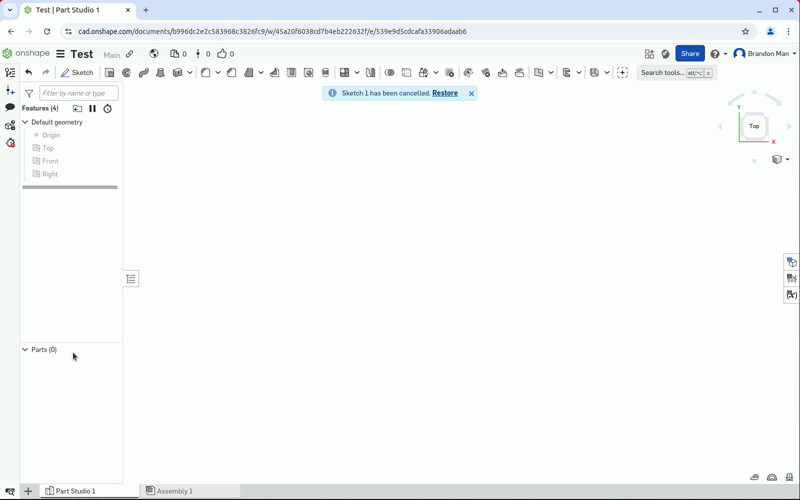
key(space)
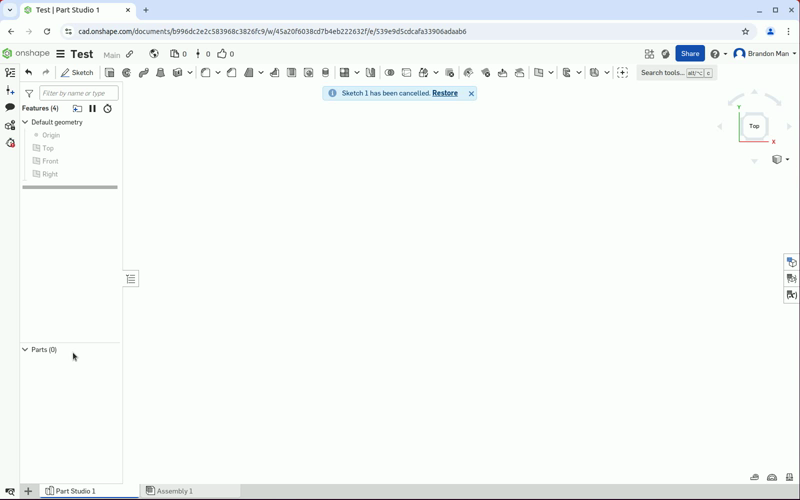
key_down(shift)
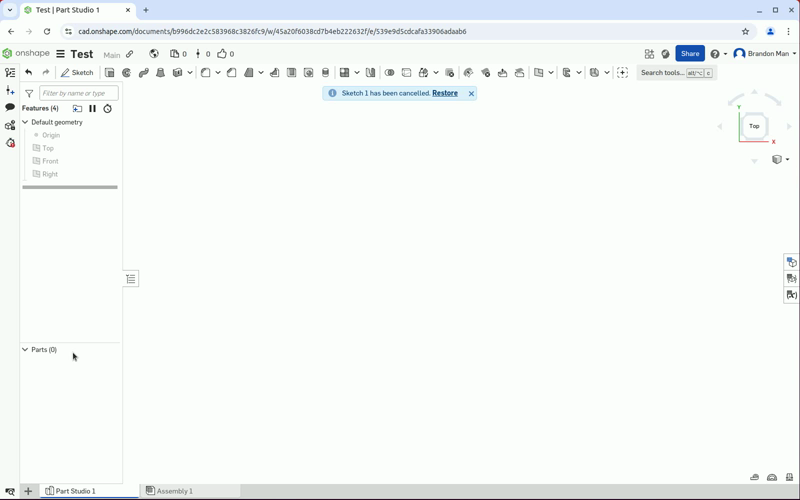
key(up)
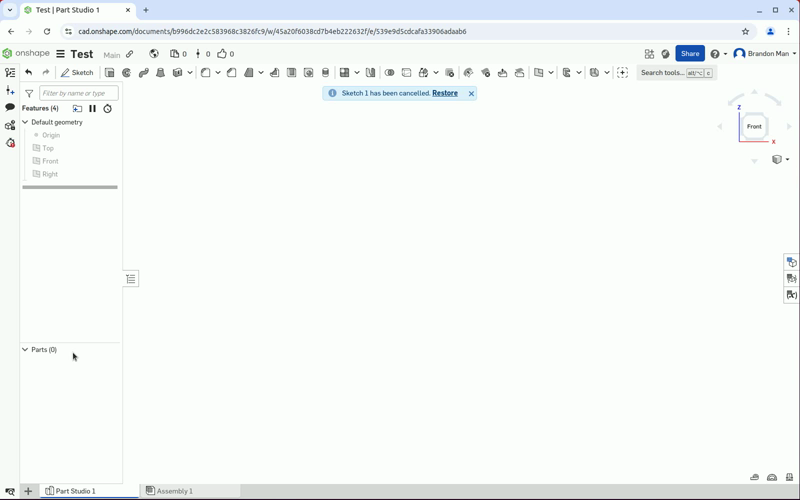
key_up(shift)
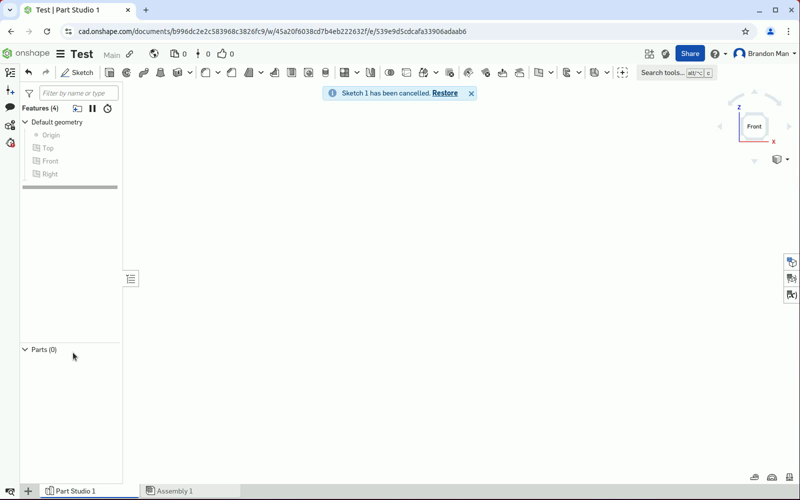
mouse_move(73, 352)
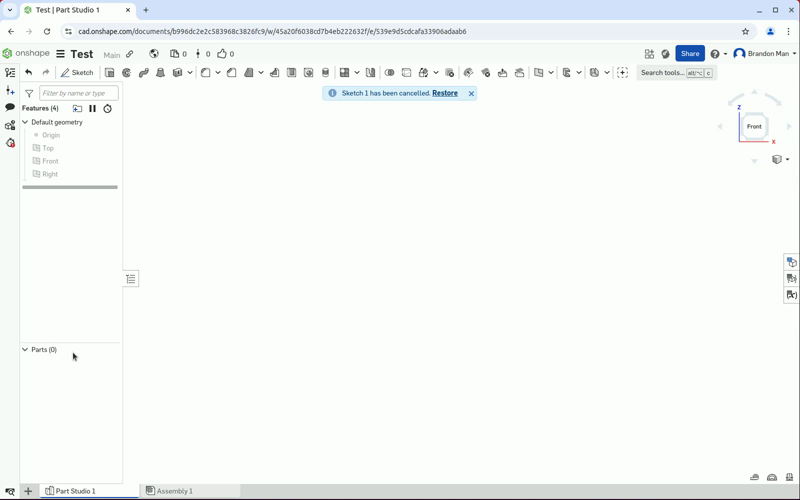
key(shift+y)
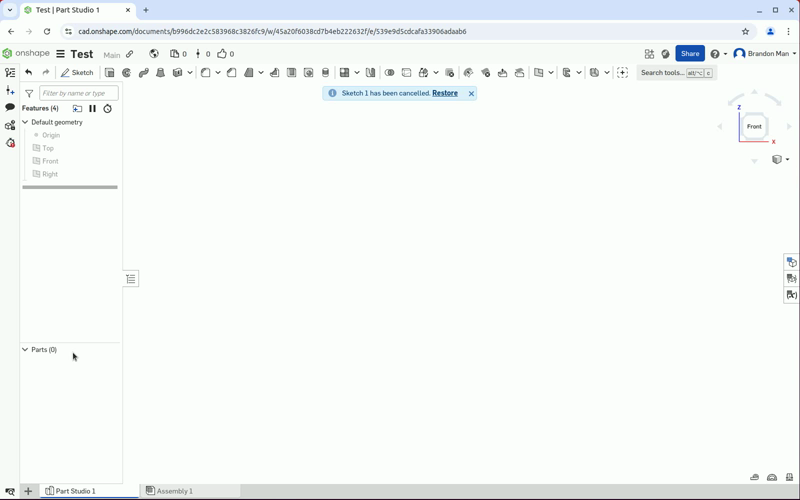
key(shift+s)
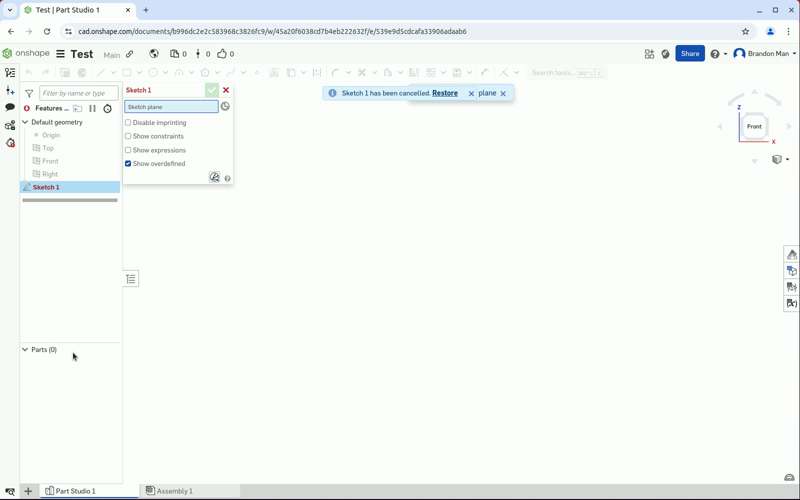
mouse_move(73, 163)
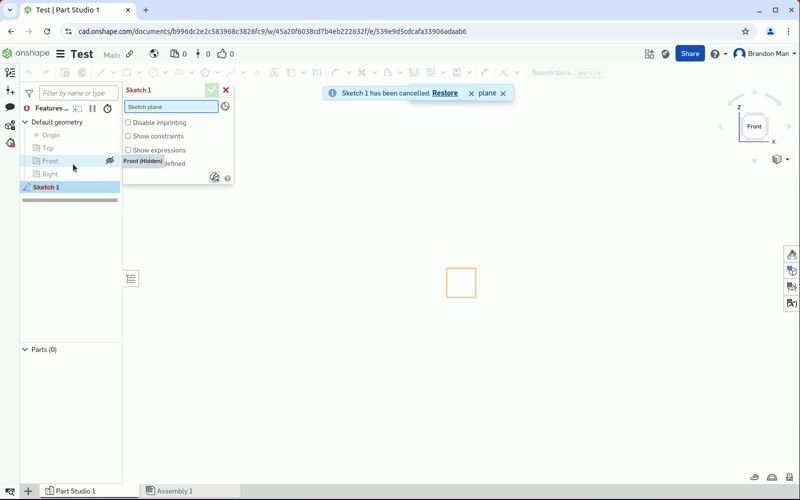
click(73, 163)
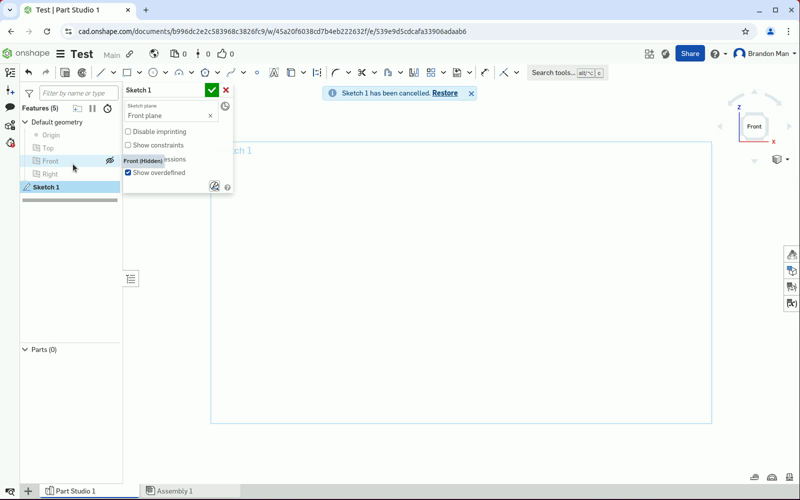
mouse_move(73, 352)
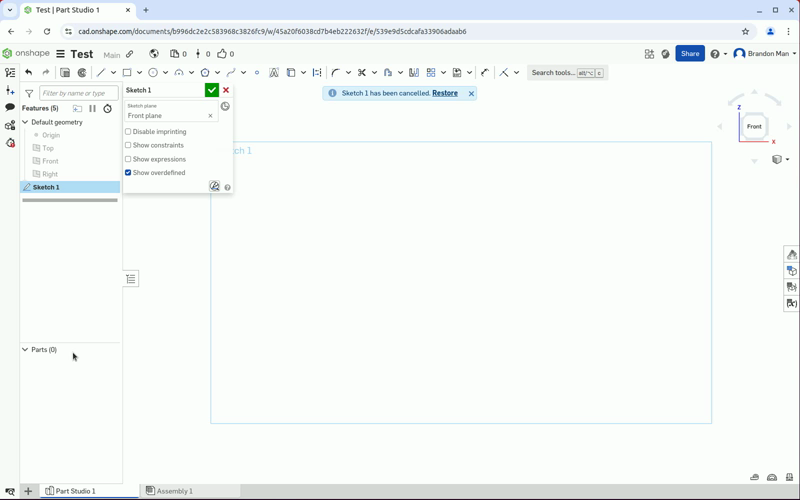
key(y)
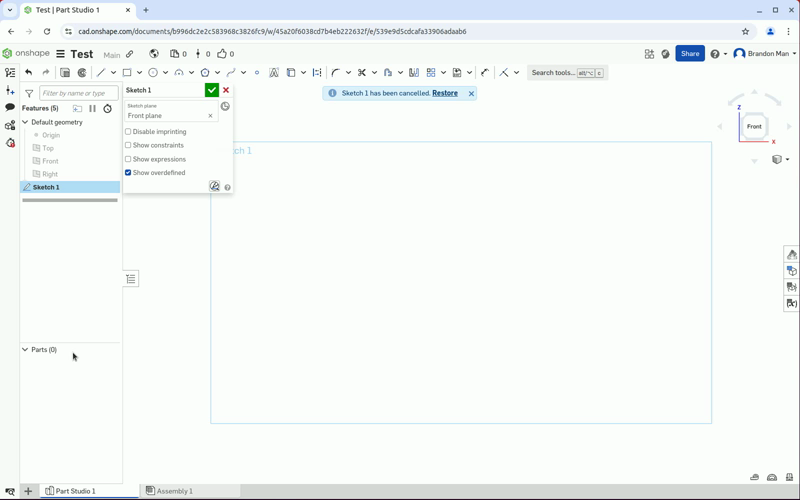
key(a)
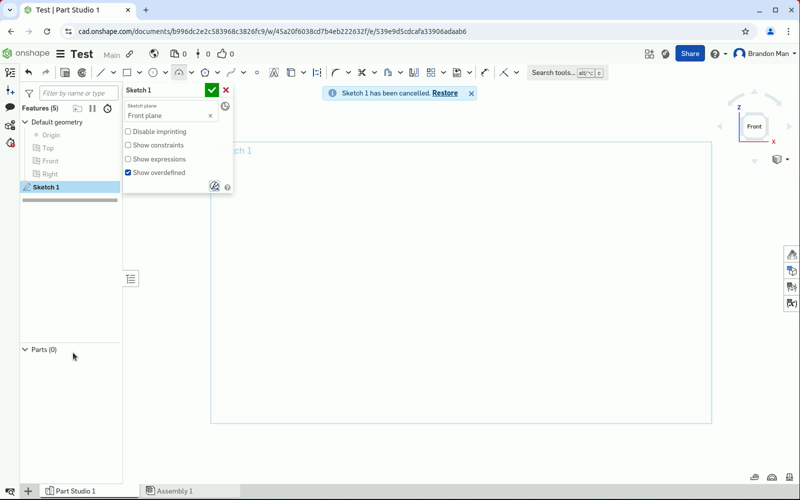
key_down(shift)
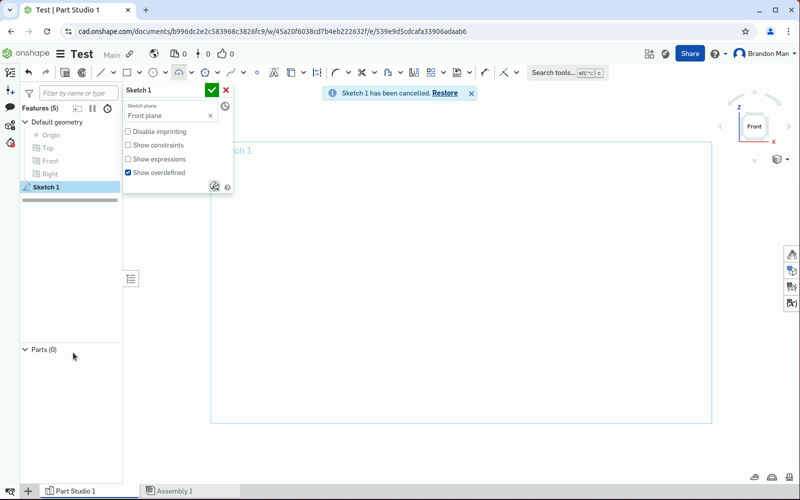
mouse_move(357, 325)
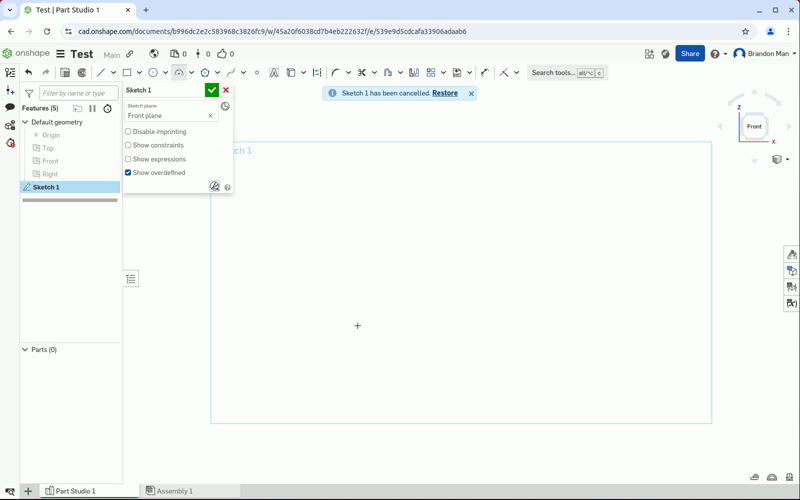
click(357, 325)
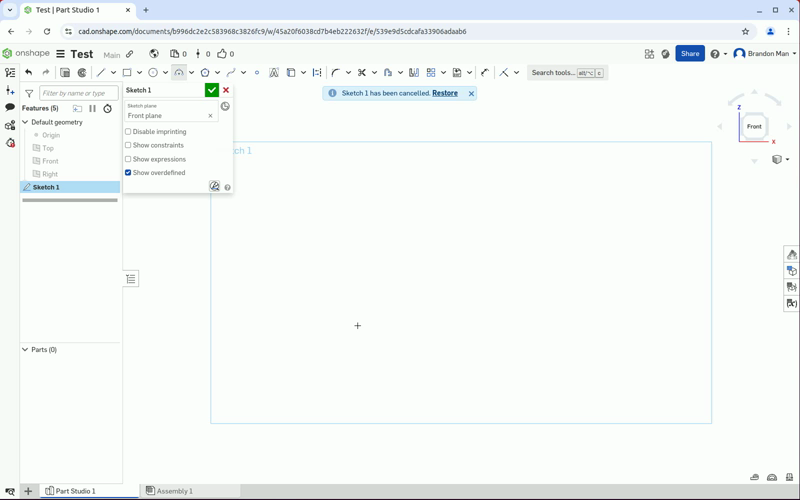
key_up(shift)
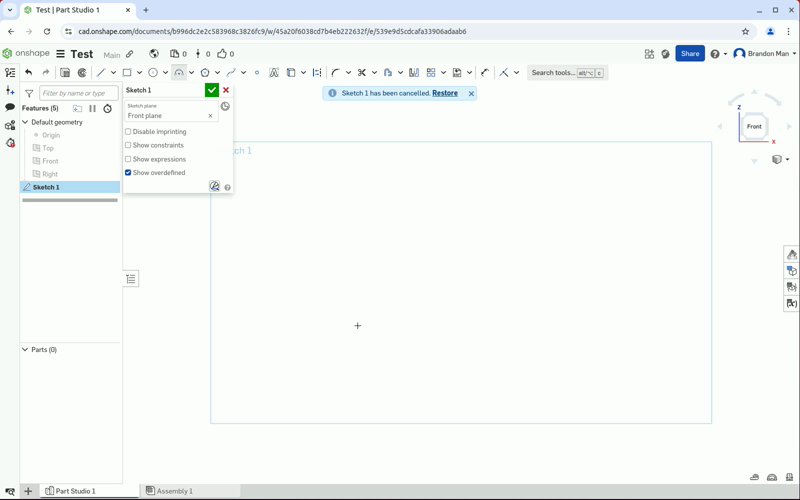
key_down(shift)
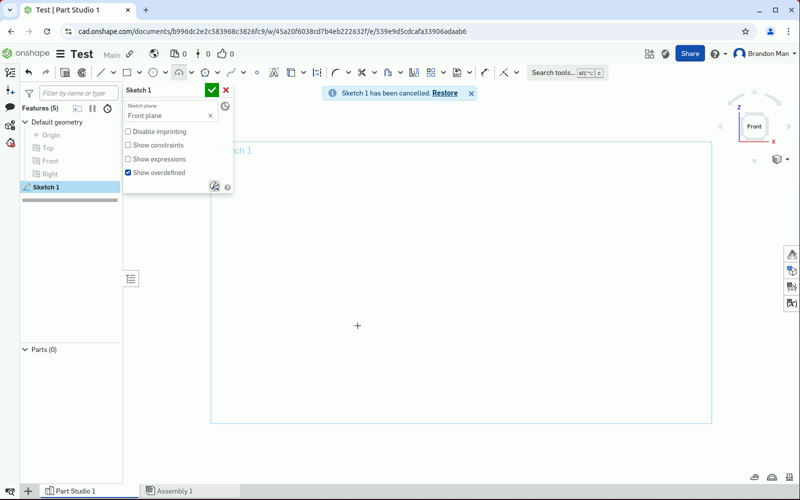
mouse_move(371, 345)
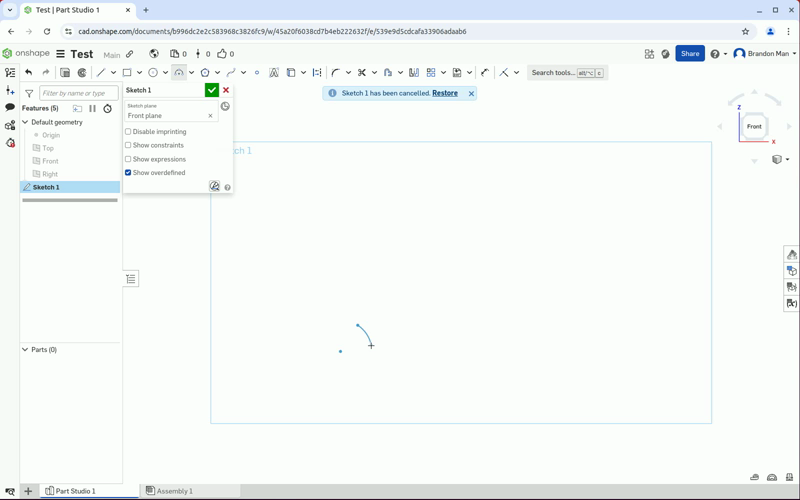
click(371, 345)
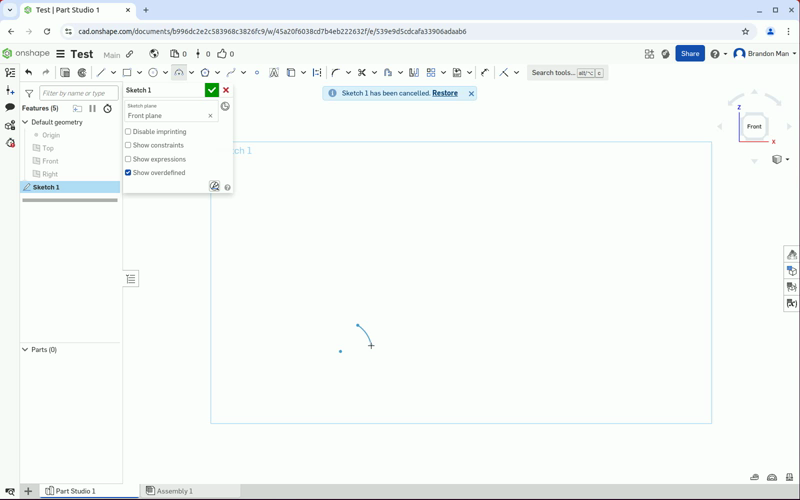
mouse_move(356, 339)
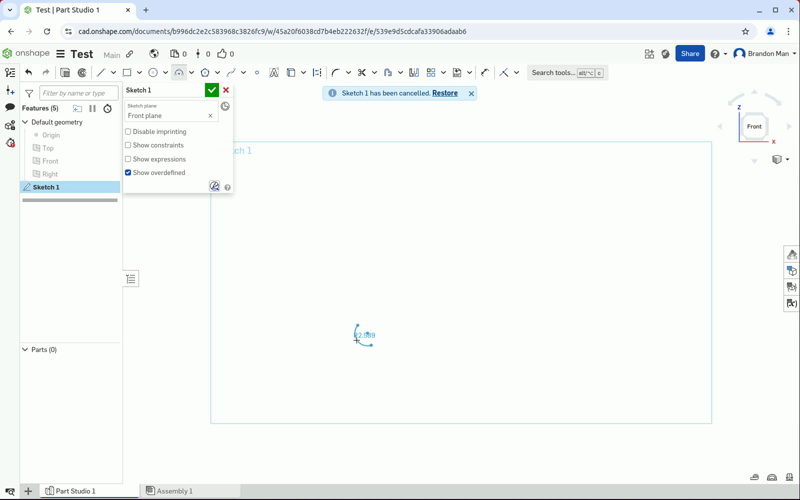
click(356, 339)
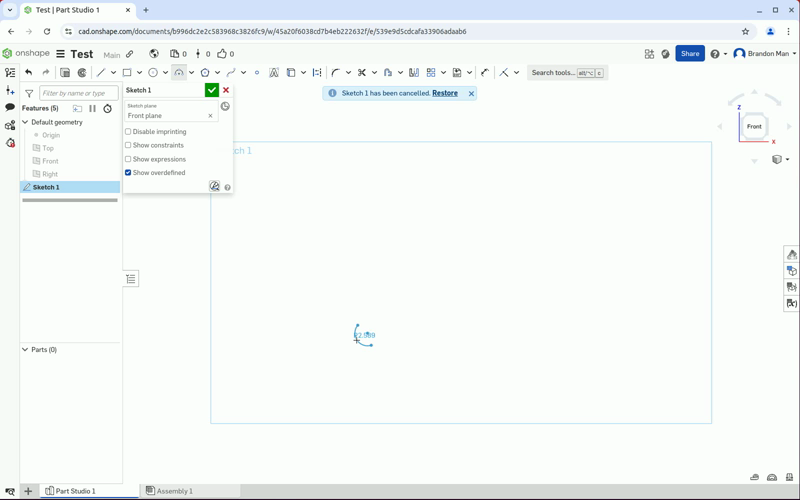
key_up(shift)
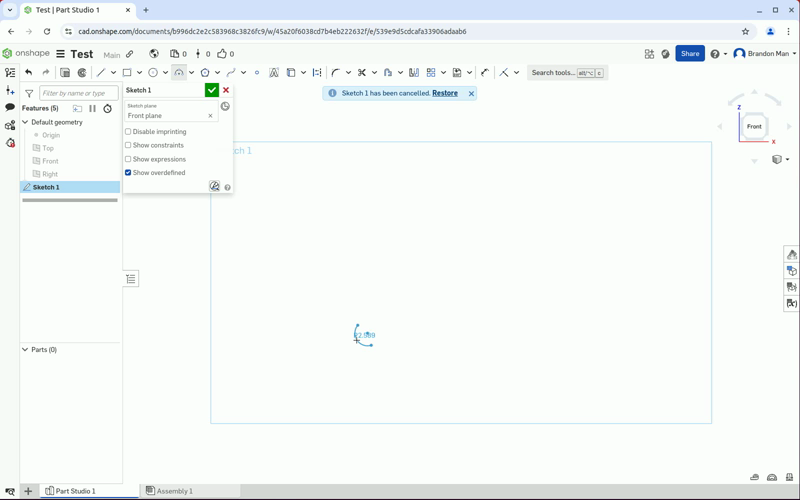
key(esc)
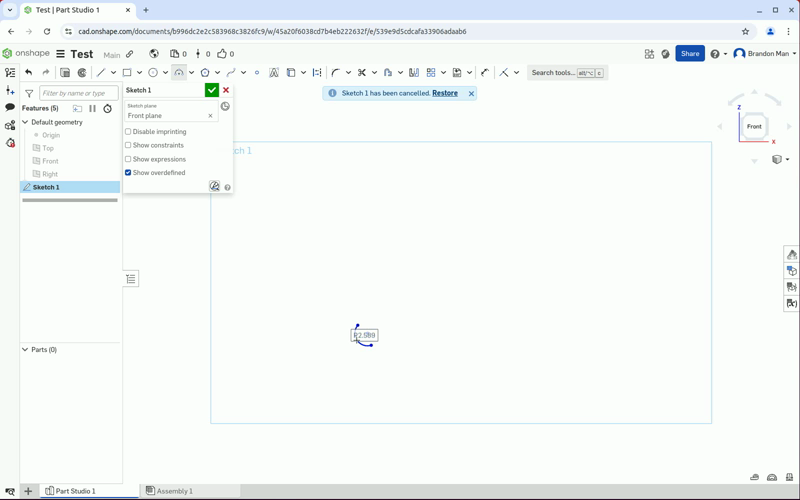
key(l)
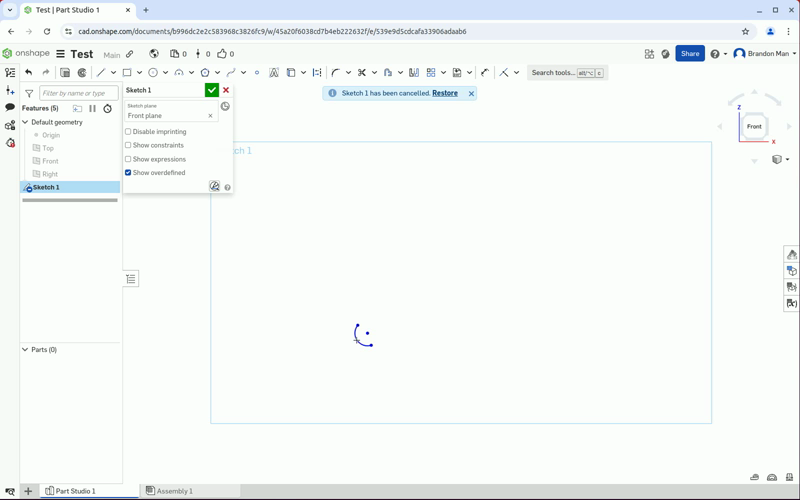
mouse_move(371, 345)
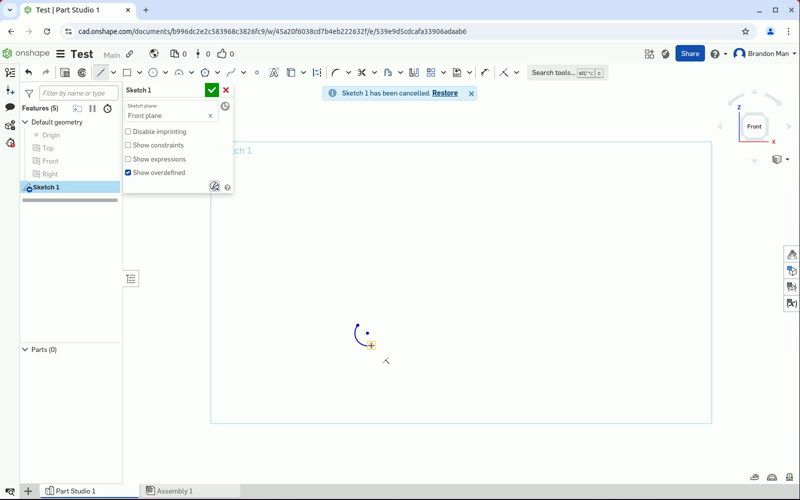
click(371, 345)
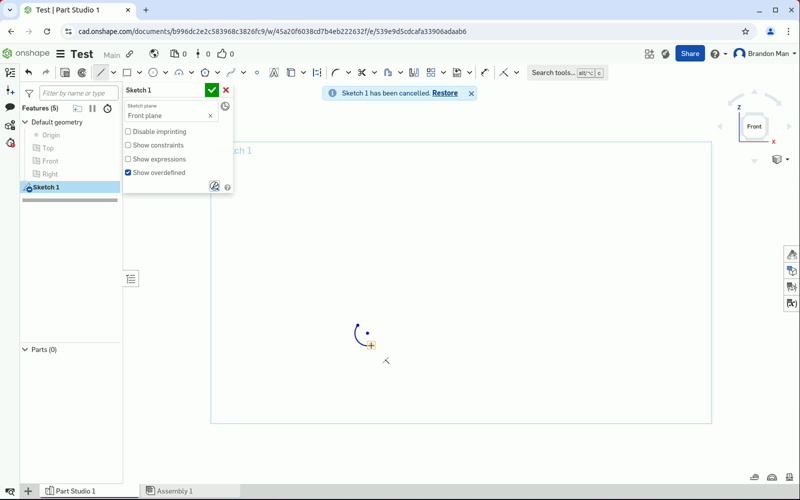
key_down(shift)
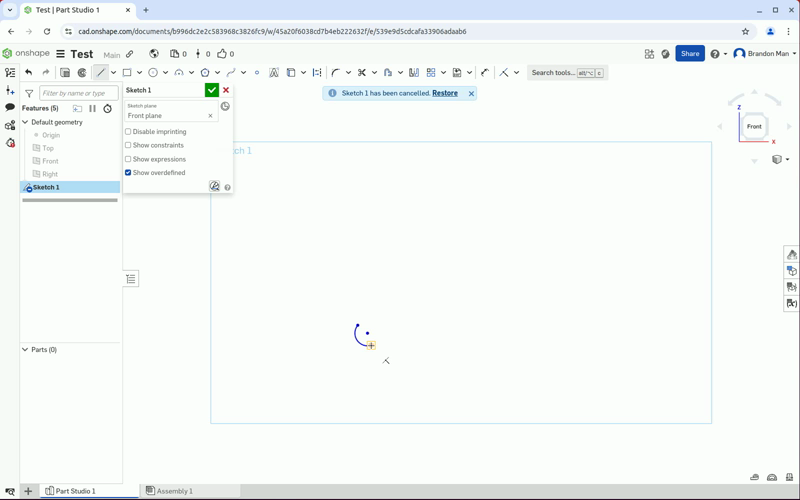
mouse_move(545, 315)
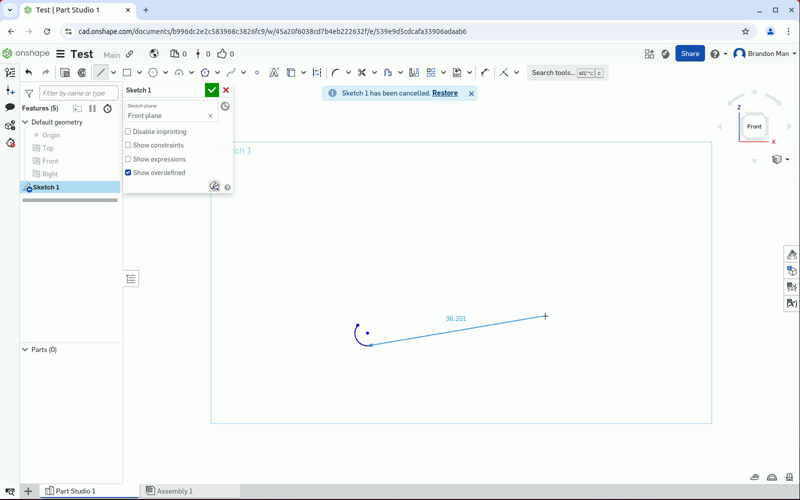
click(545, 315)
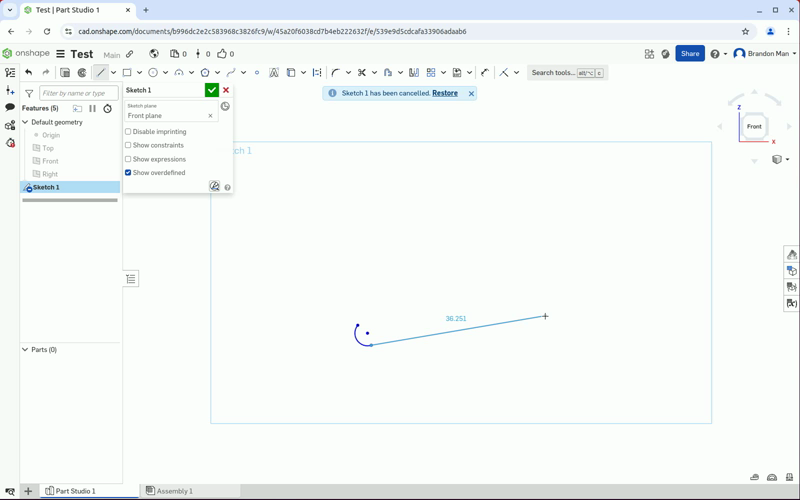
key_up(shift)
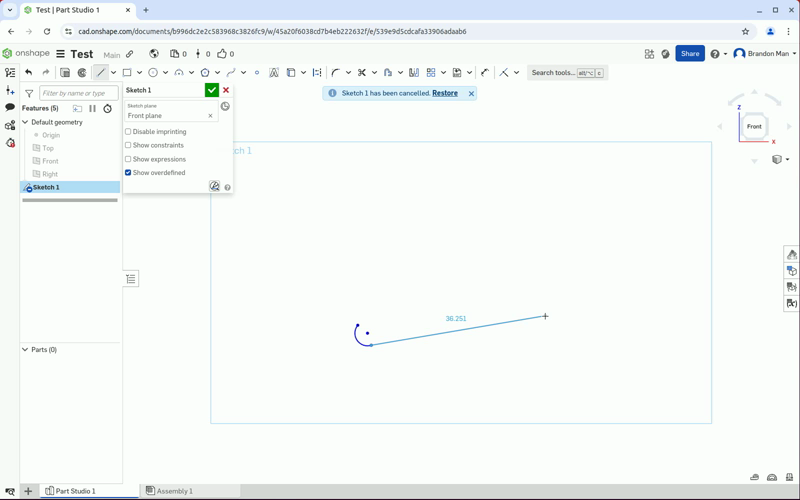
key(esc)
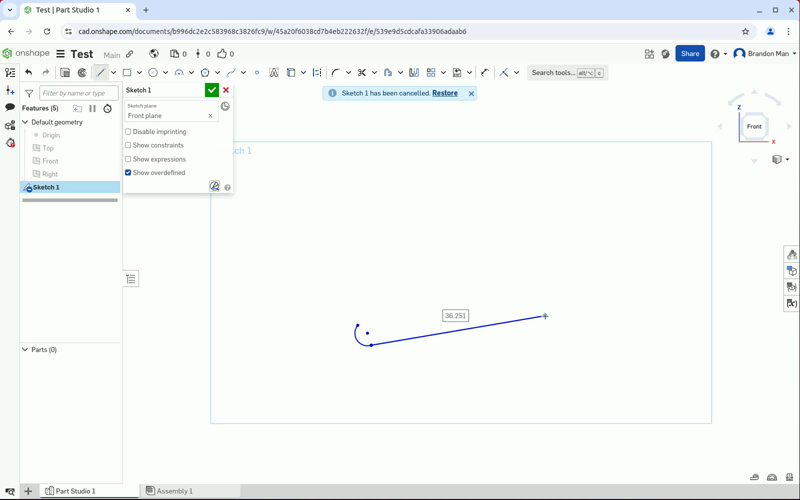
key(a)
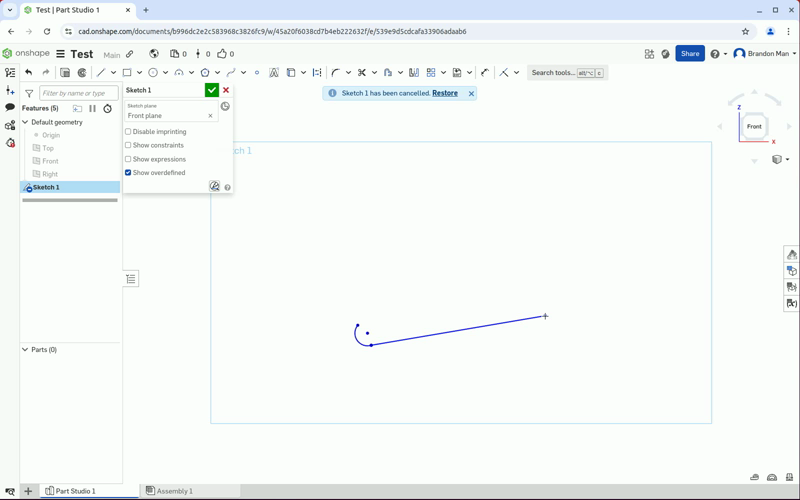
mouse_move(545, 315)
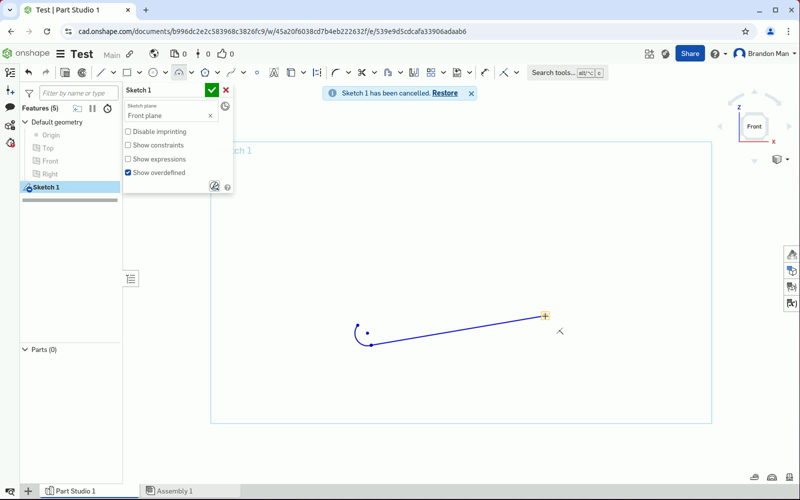
click(545, 315)
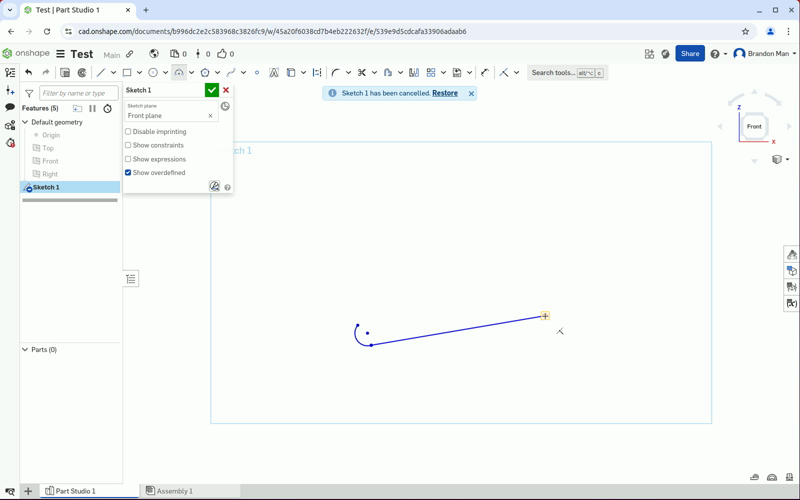
key_down(shift)
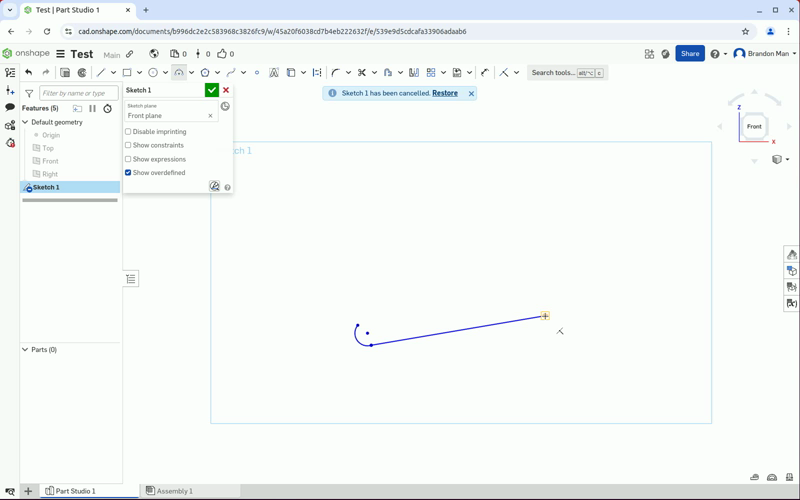
mouse_move(545, 250)
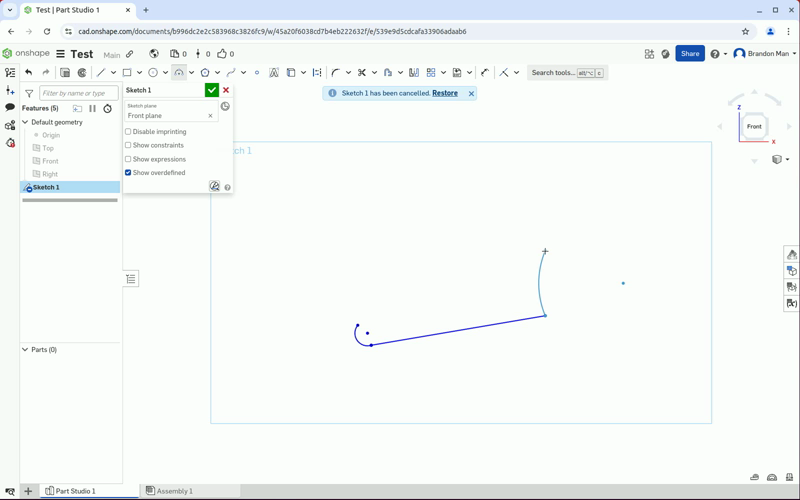
click(545, 250)
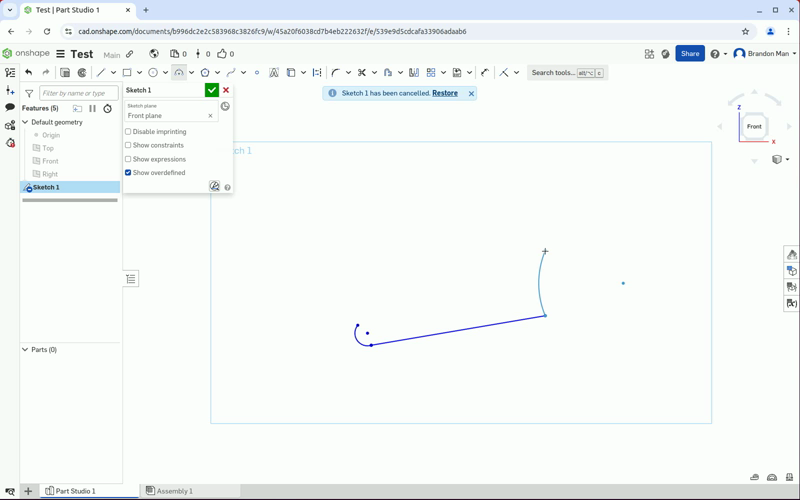
mouse_move(572, 283)
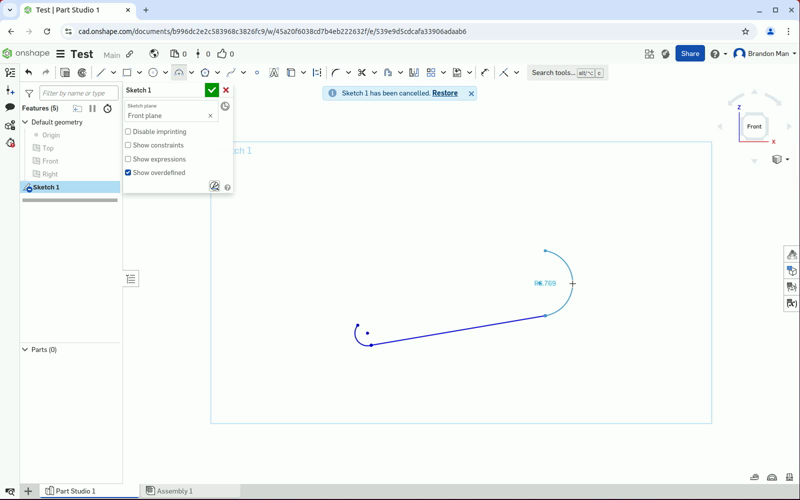
click(572, 283)
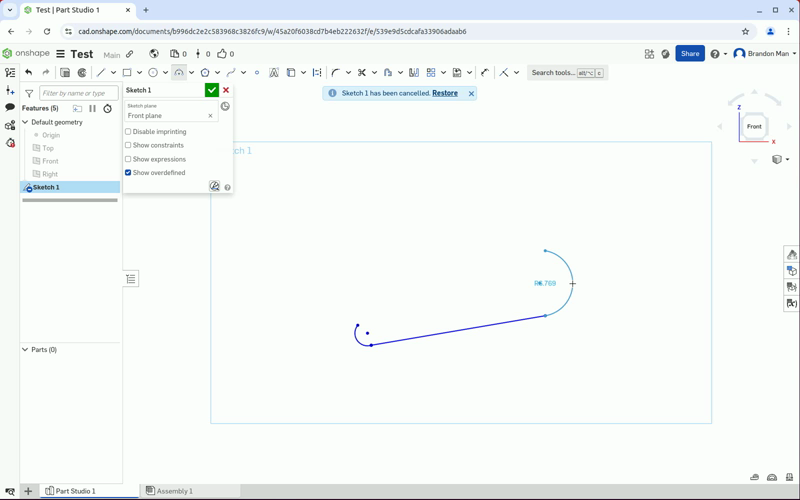
key_up(shift)
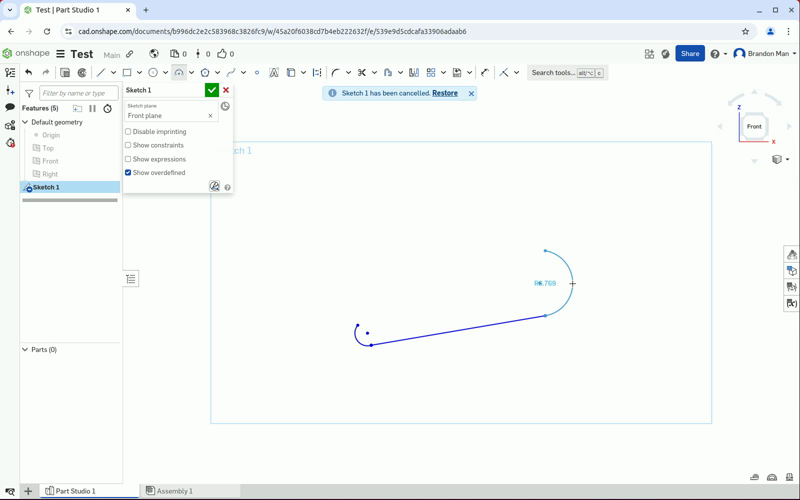
key(esc)
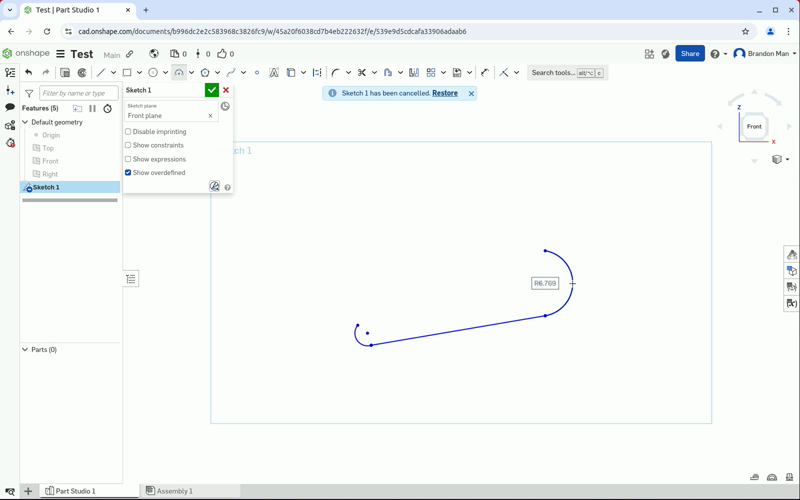
key(l)
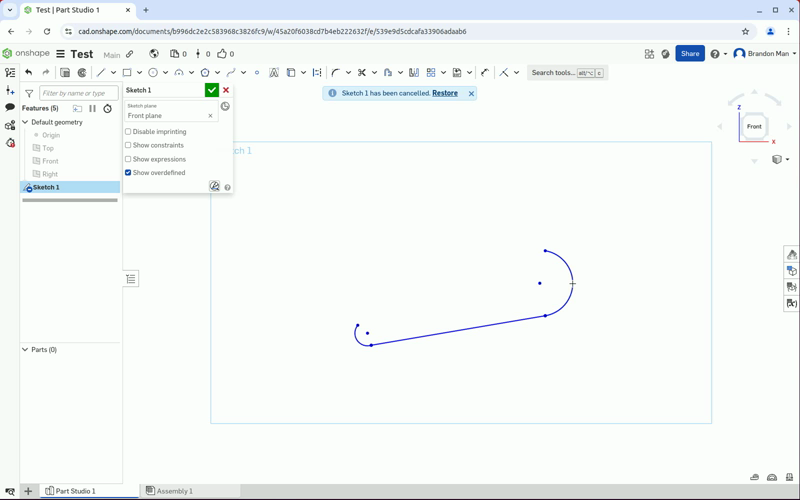
mouse_move(545, 250)
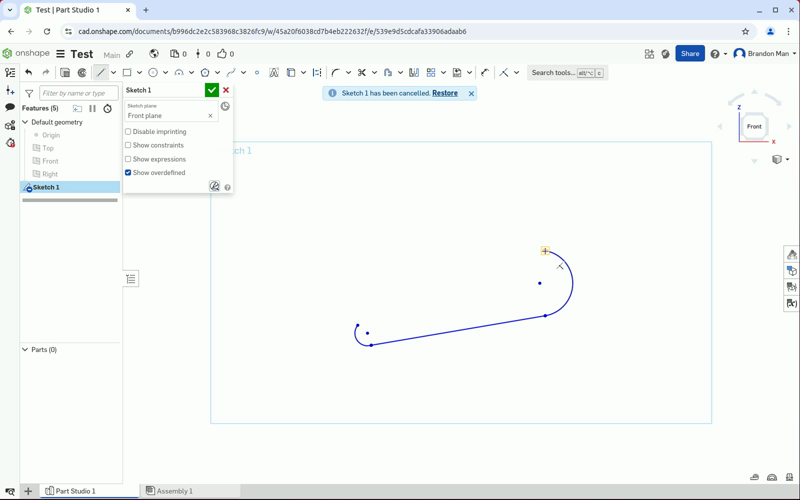
click(545, 250)
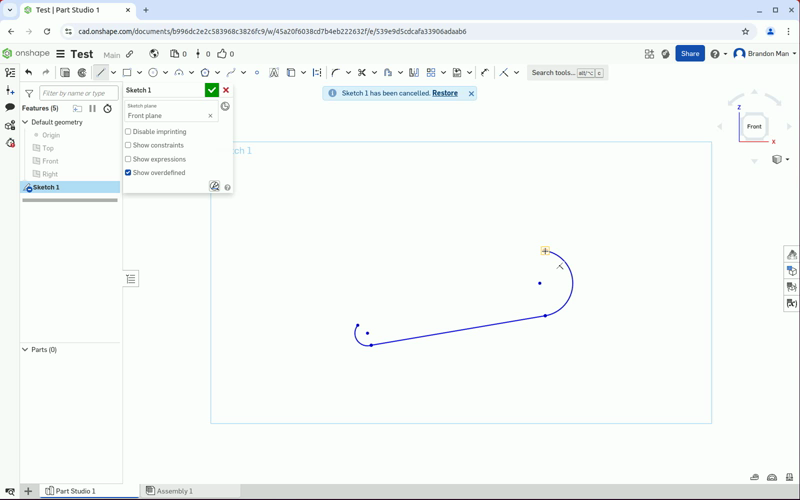
key_down(shift)
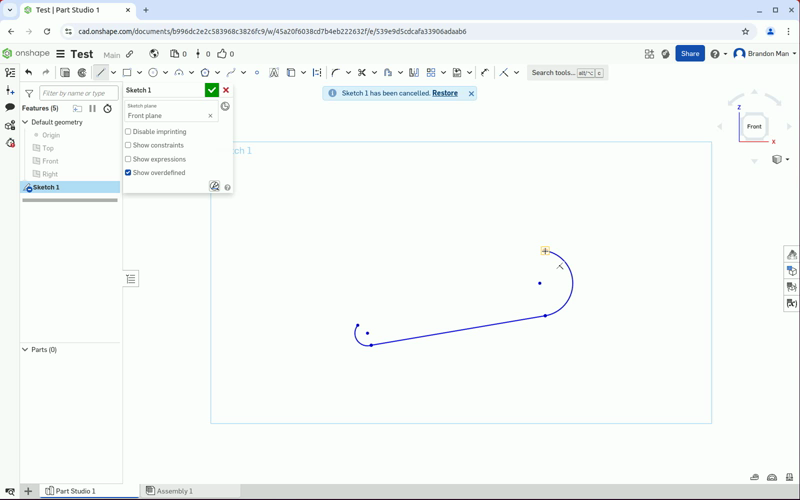
mouse_move(398, 221)
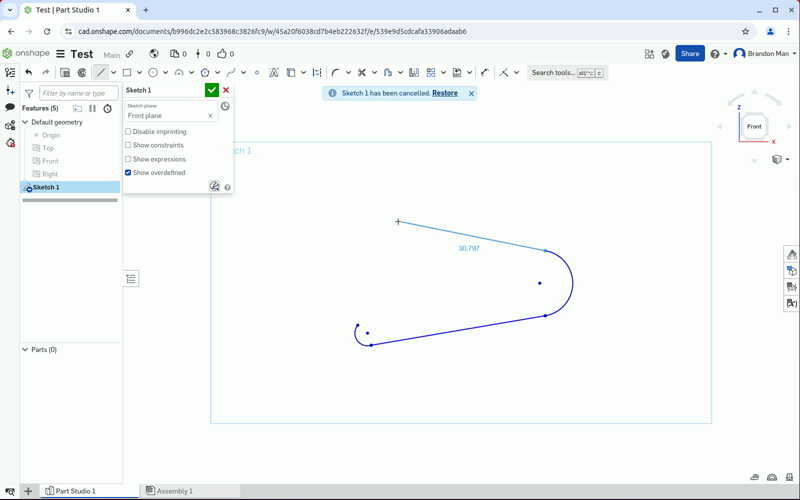
click(398, 221)
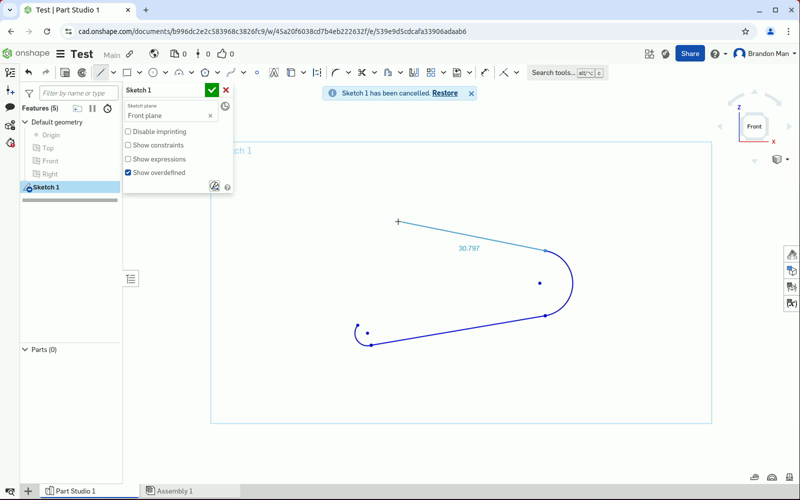
key_up(shift)
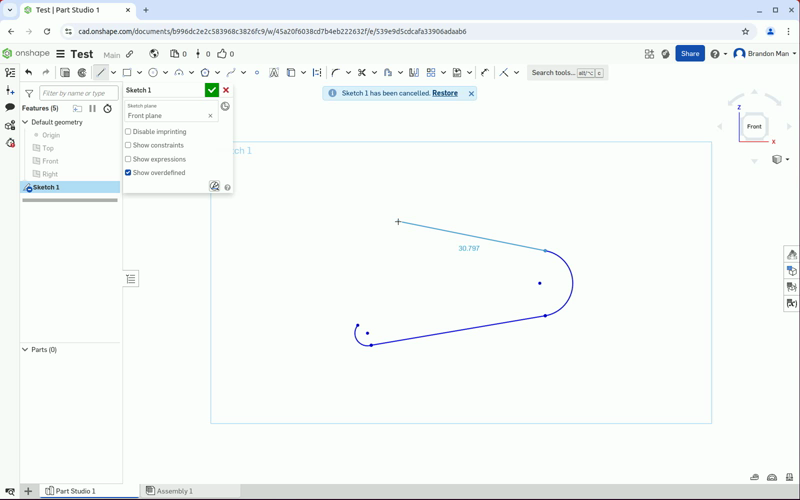
key(esc)
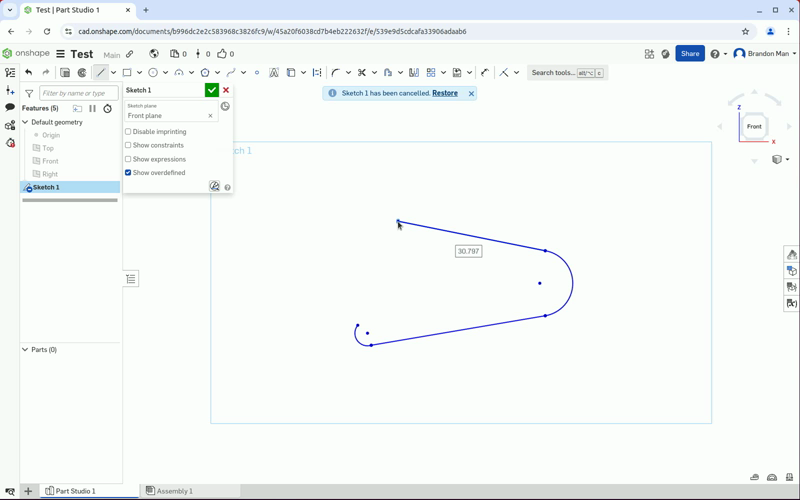
key(a)
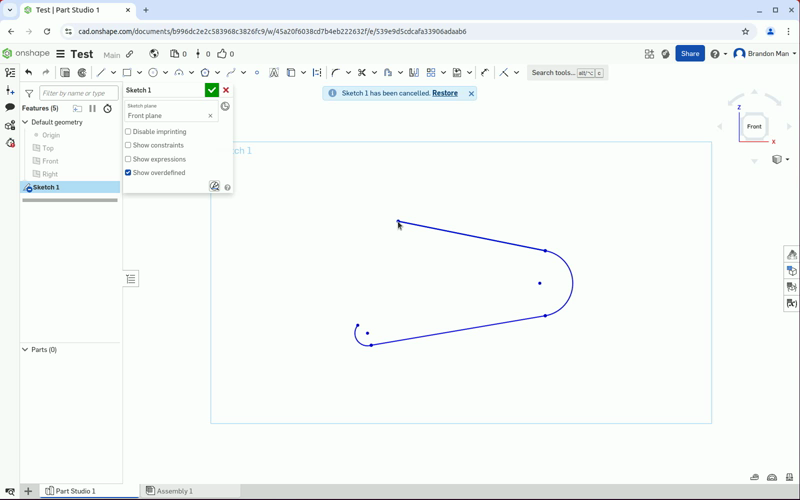
mouse_move(398, 221)
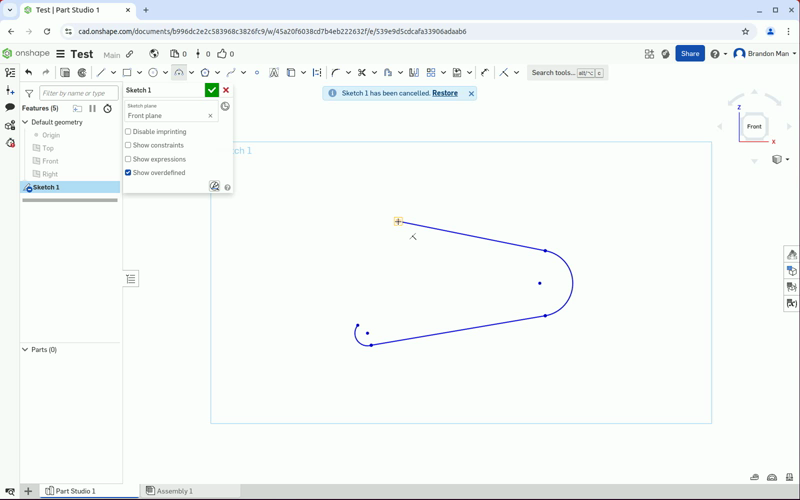
click(398, 221)
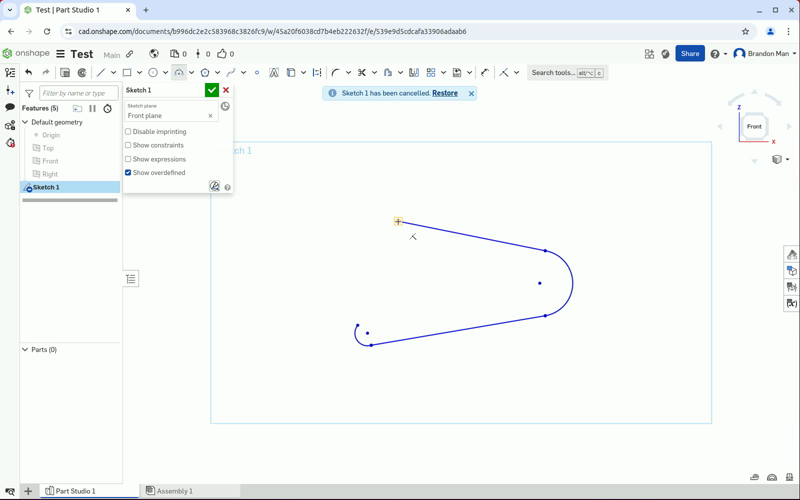
key_down(shift)
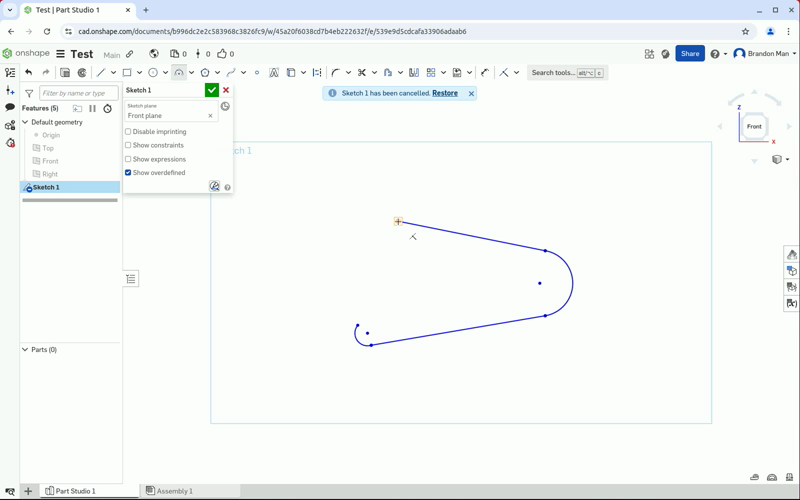
mouse_move(382, 234)
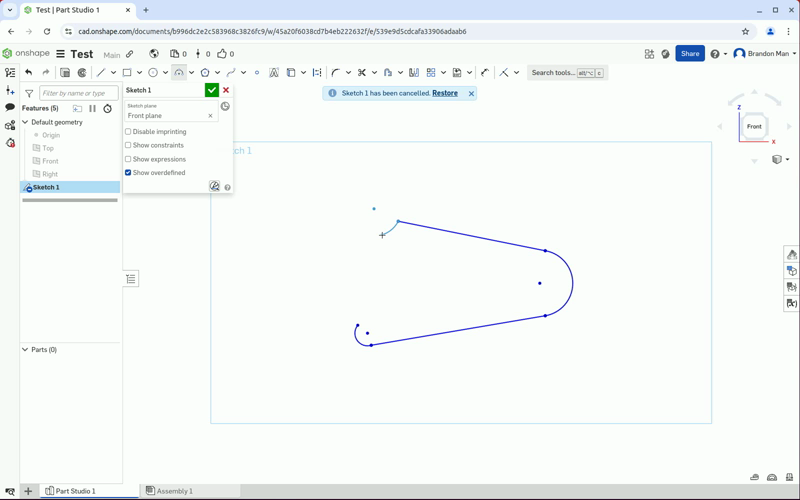
click(382, 234)
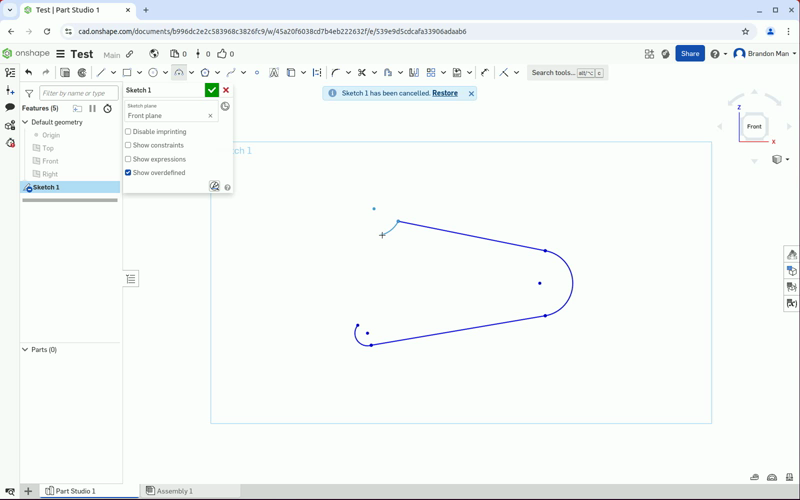
mouse_move(386, 223)
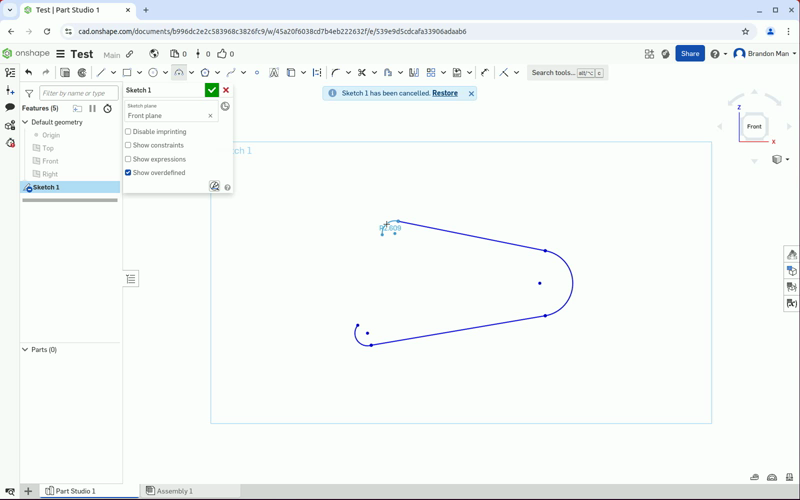
click(386, 223)
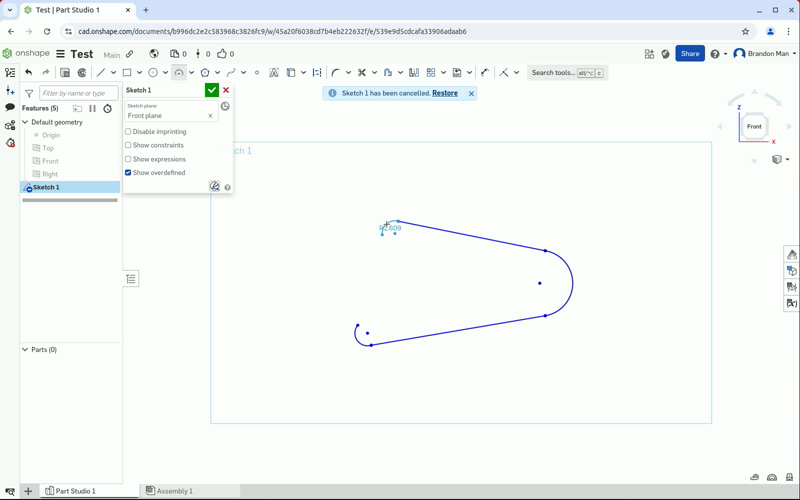
key_up(shift)
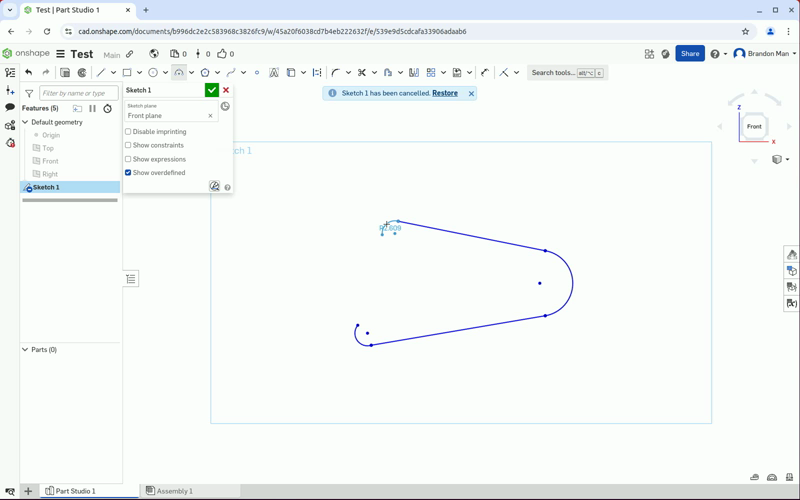
mouse_move(382, 234)
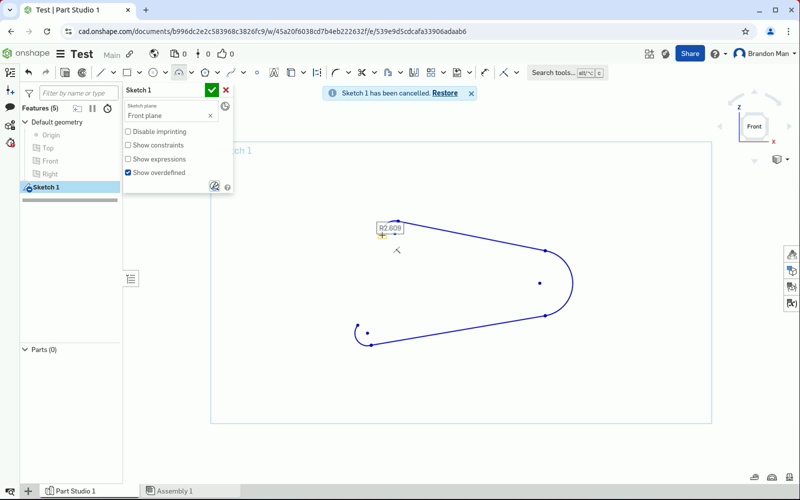
click(382, 234)
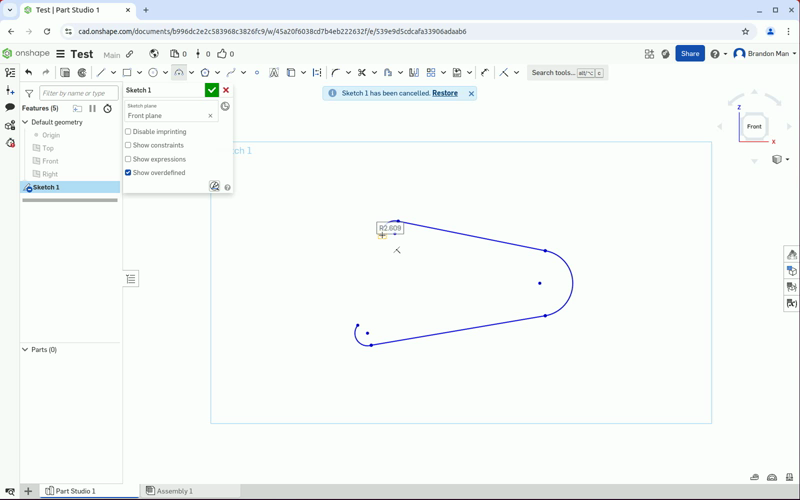
mouse_move(357, 325)
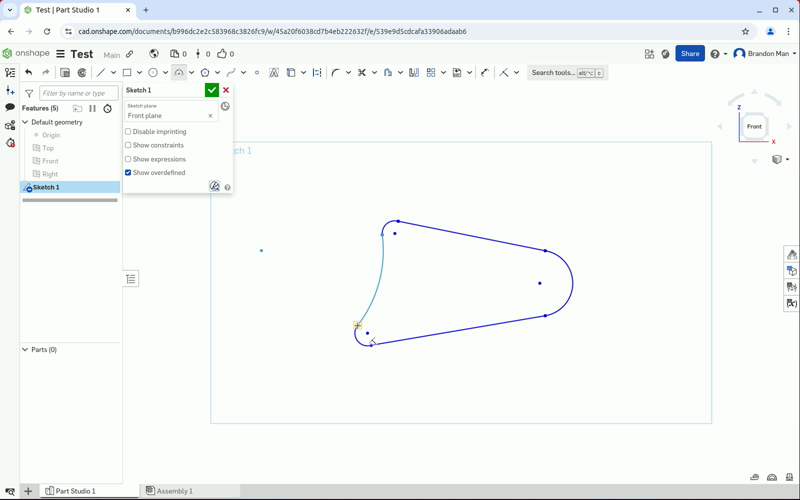
click(357, 325)
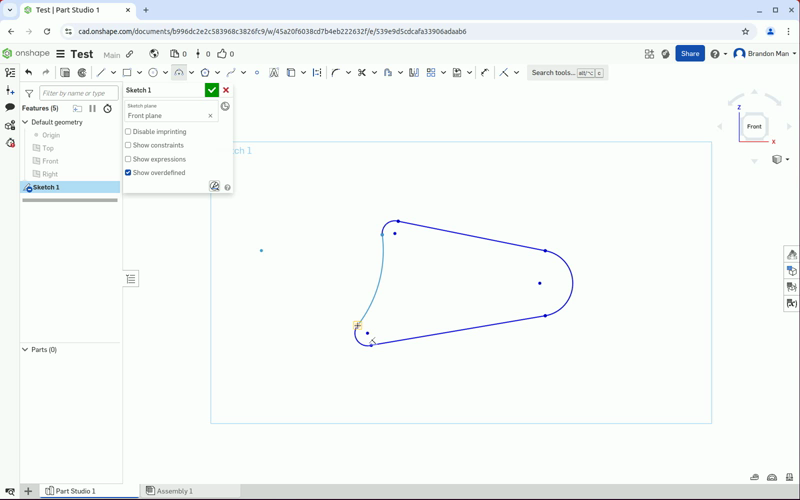
key_down(shift)
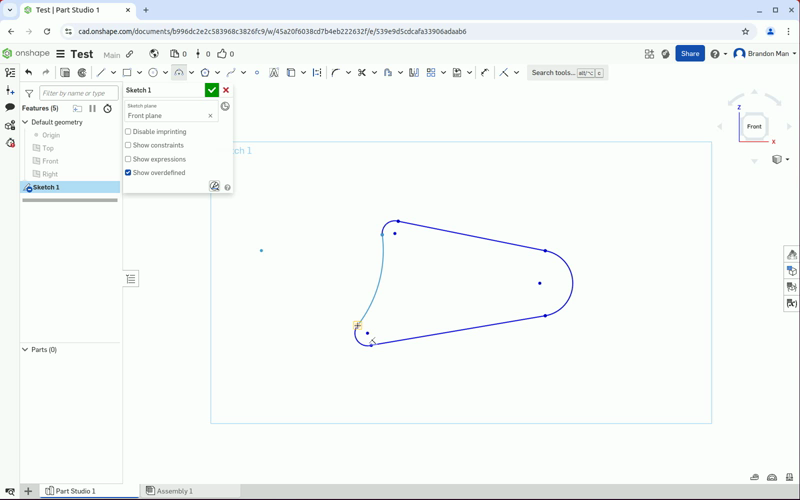
mouse_move(388, 285)
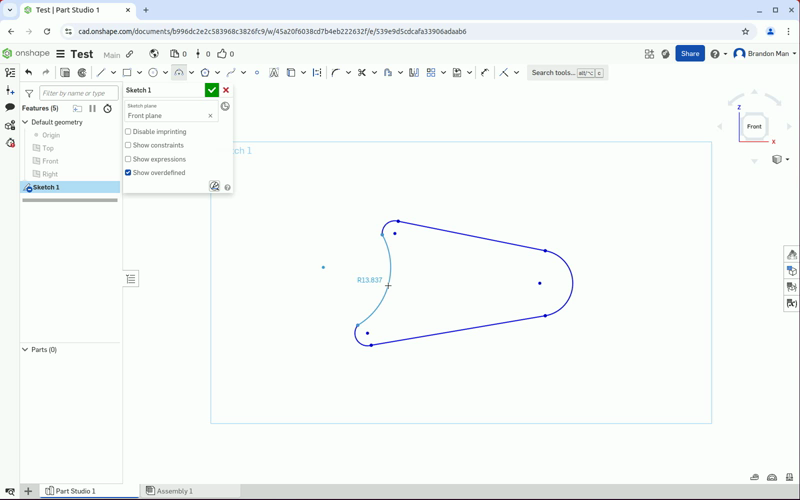
click(388, 285)
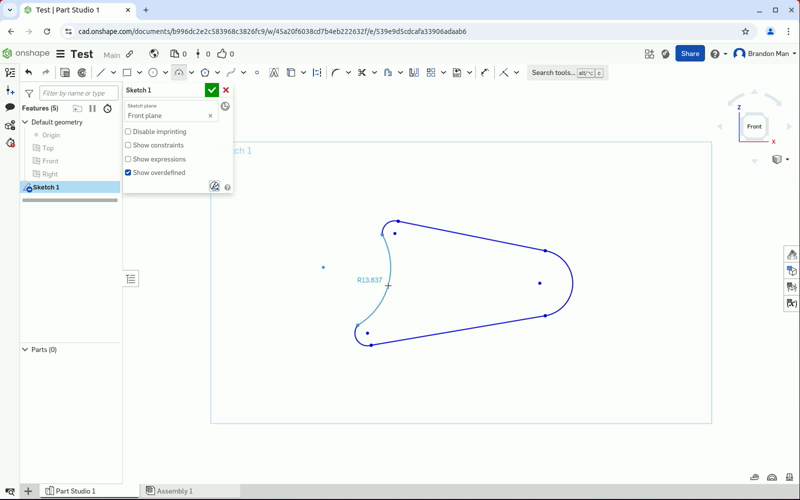
key_up(shift)
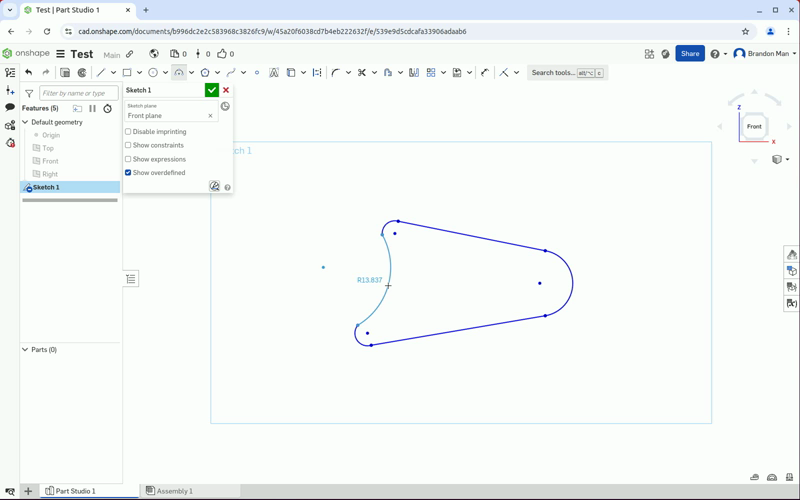
key(esc)
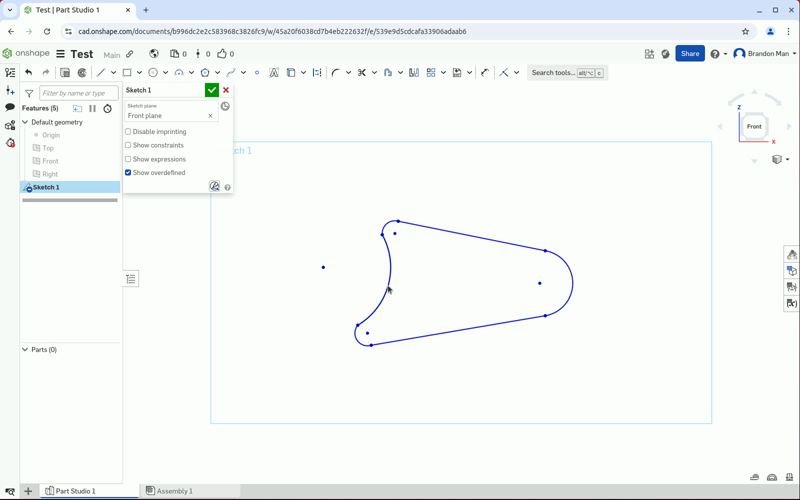
key(c)
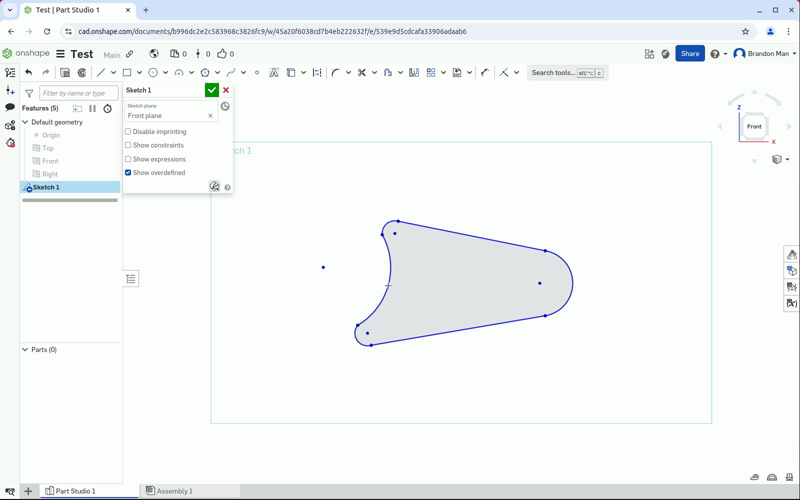
key_down(shift)
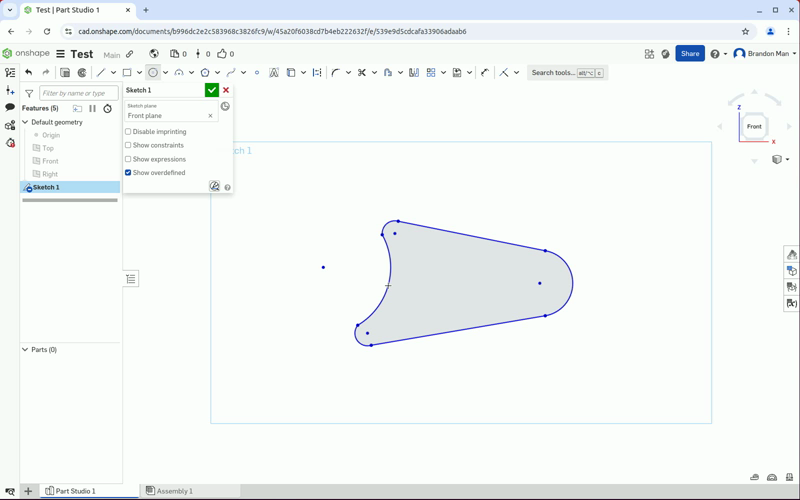
mouse_move(366, 331)
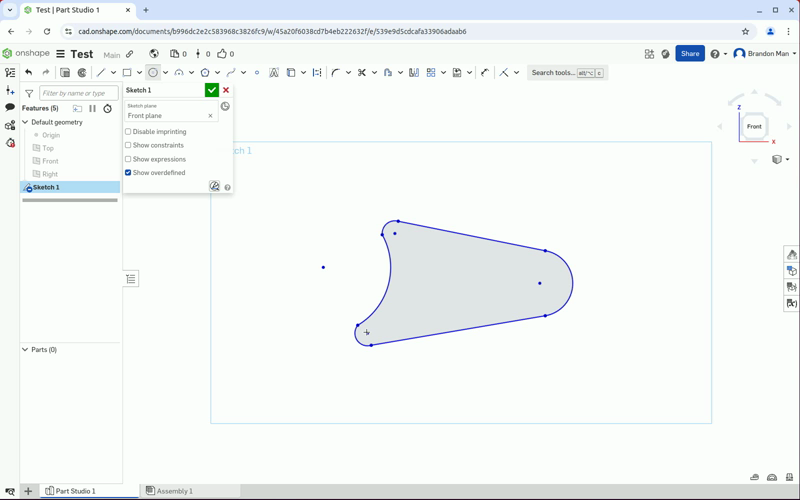
scroll(6)
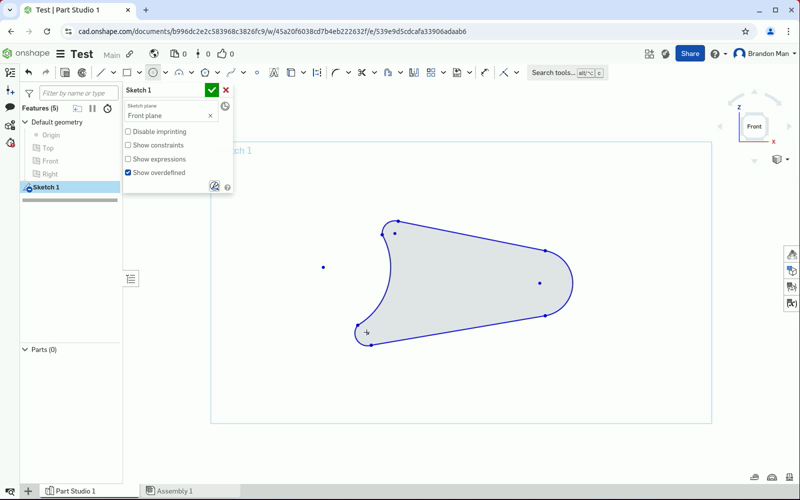
scroll(6)
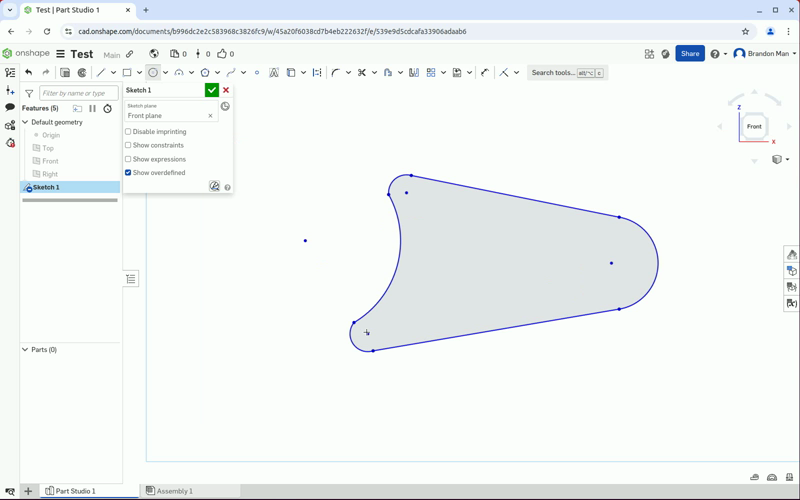
scroll(6)
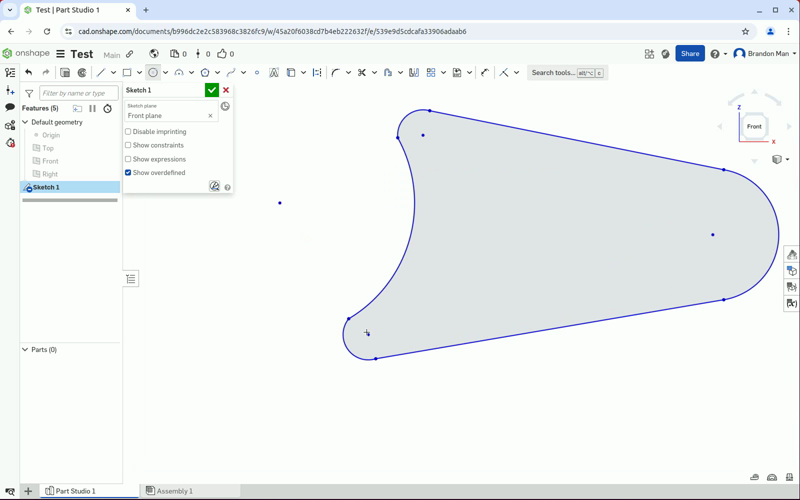
scroll(6)
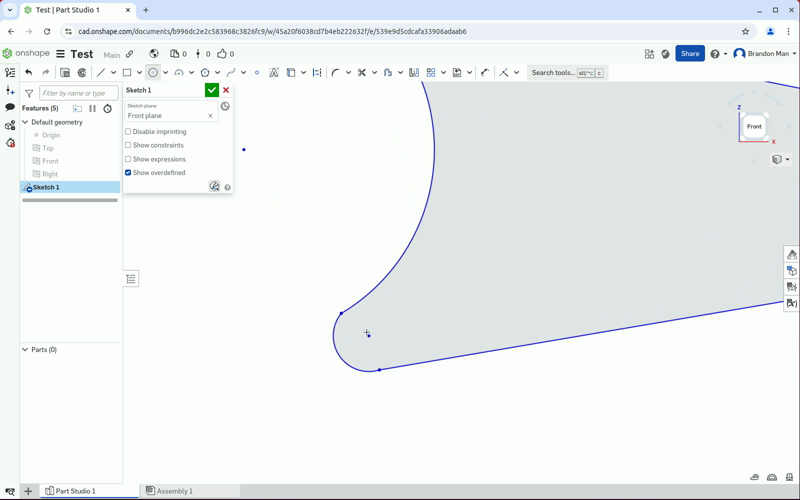
scroll(6)
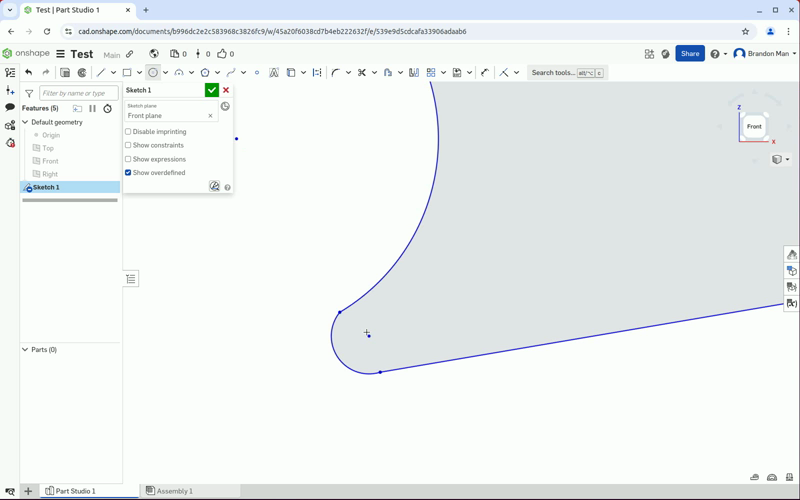
scroll(6)
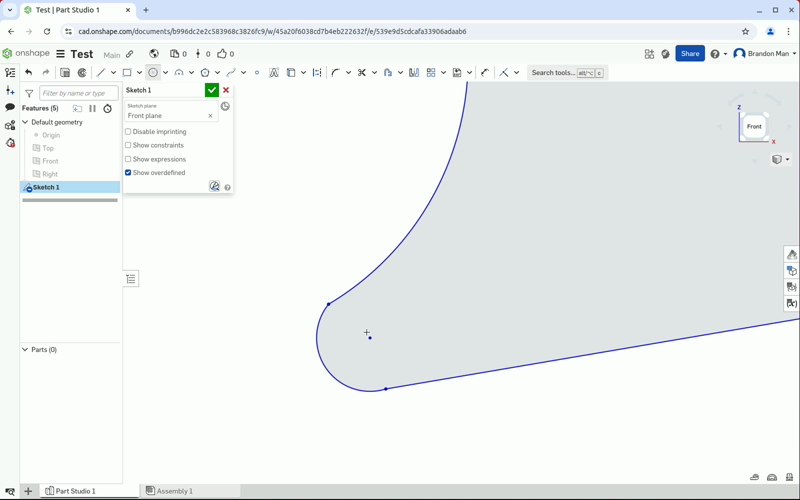
scroll(6)
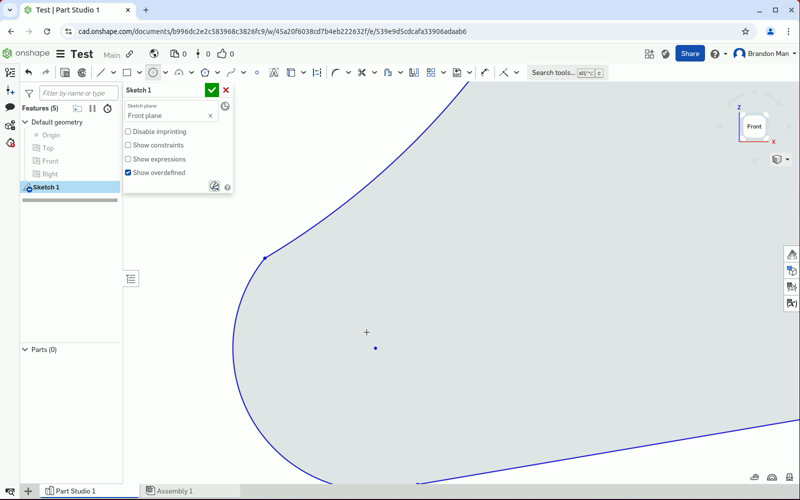
click(366, 331)
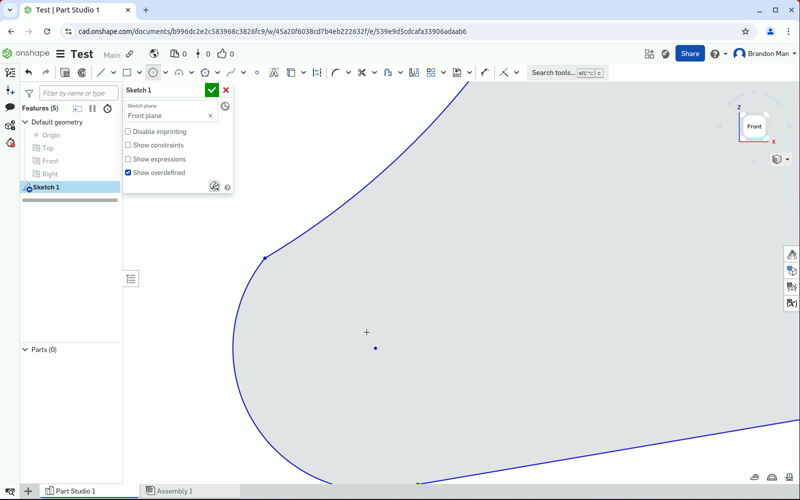
scroll(-6)
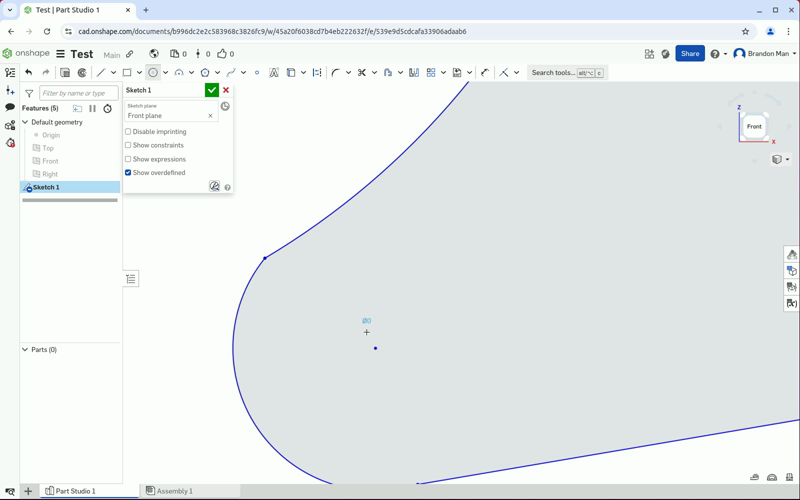
scroll(-6)
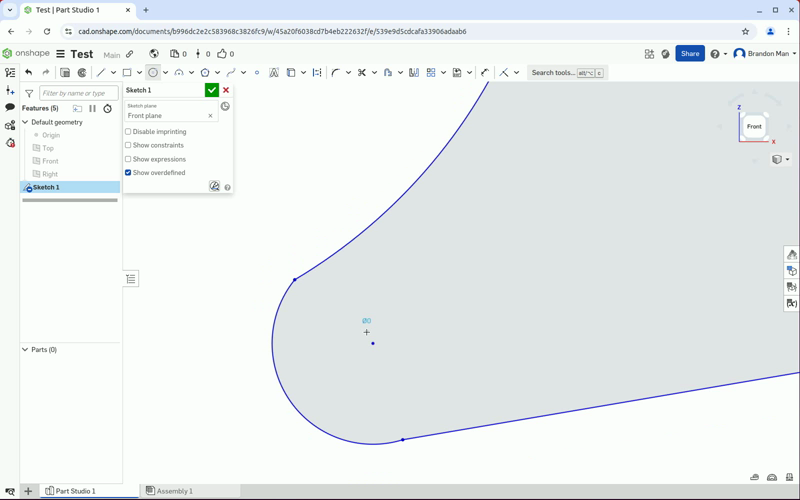
scroll(-6)
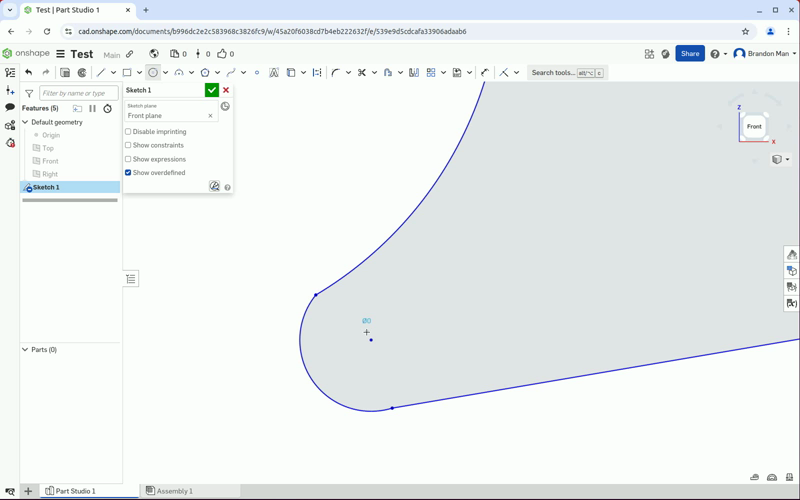
scroll(-6)
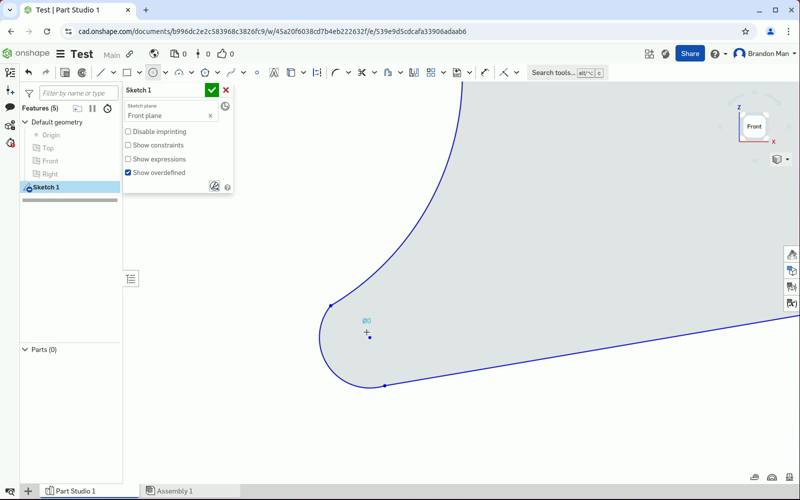
scroll(-6)
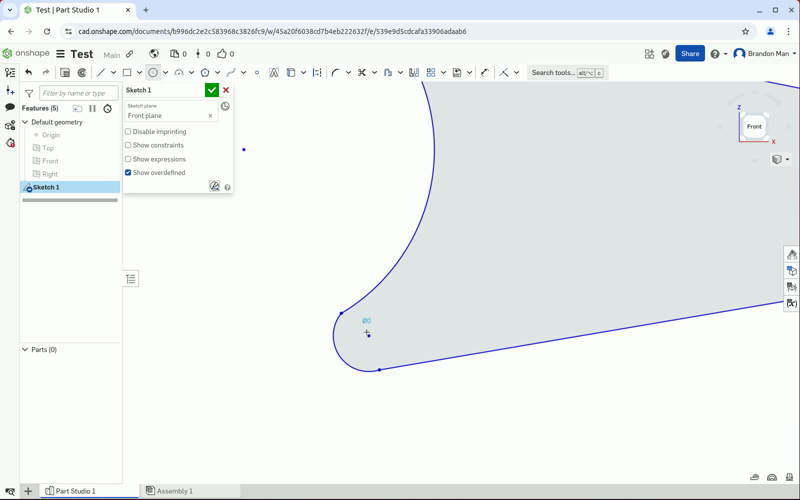
scroll(-6)
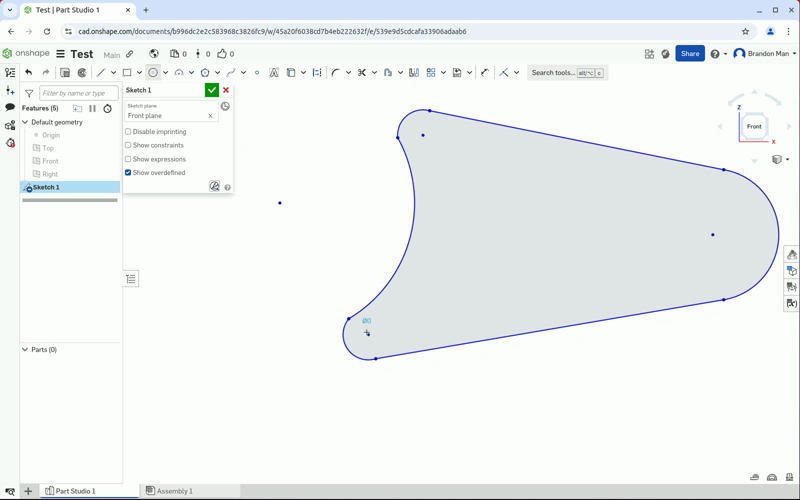
scroll(-6)
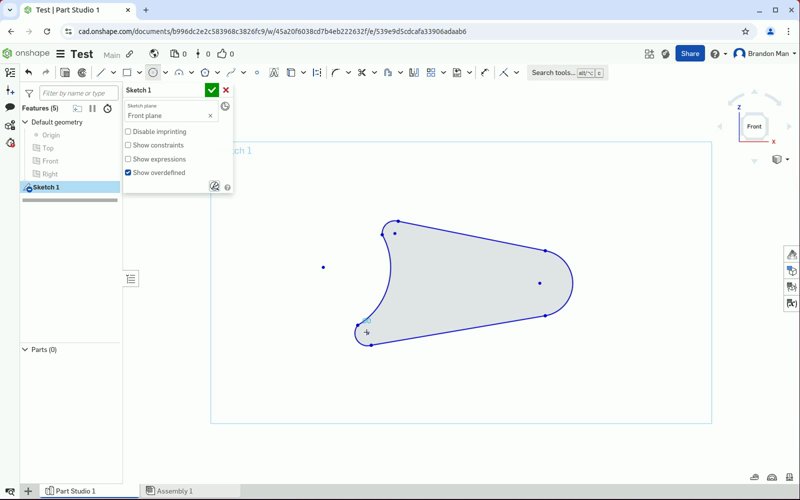
key_up(shift)
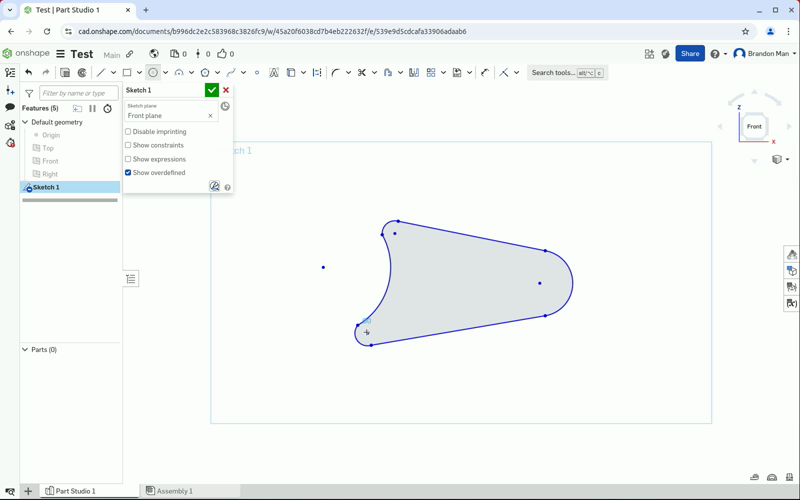
mouse_move(373, 331)
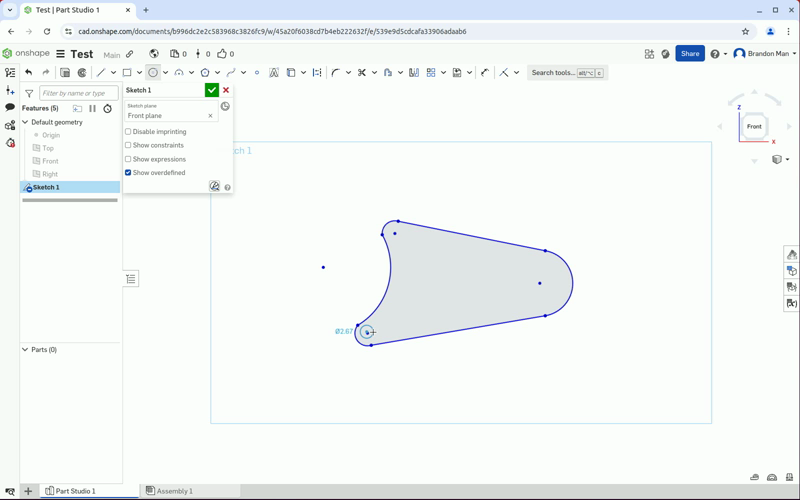
click(373, 331)
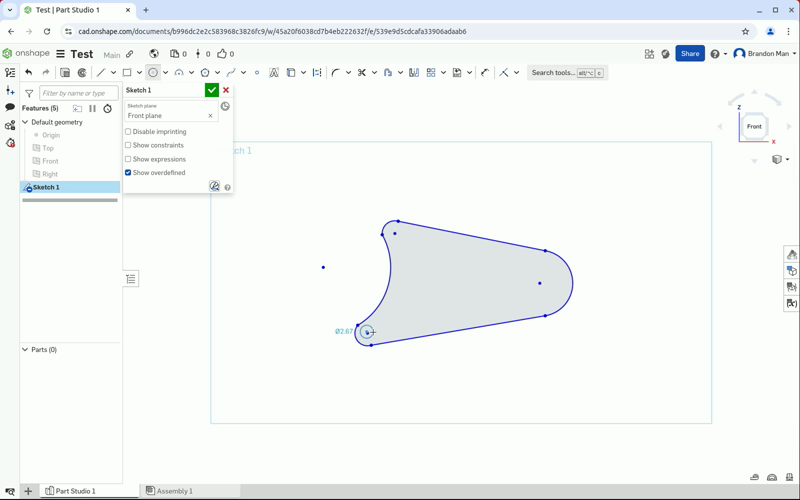
key(esc)
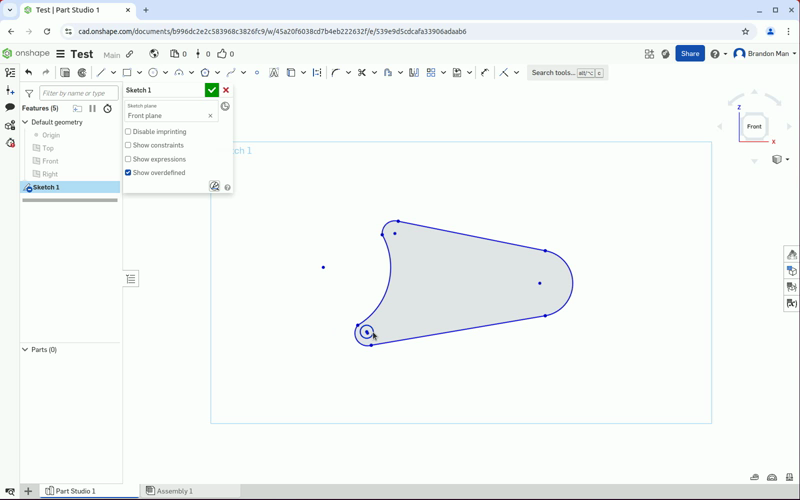
key(c)
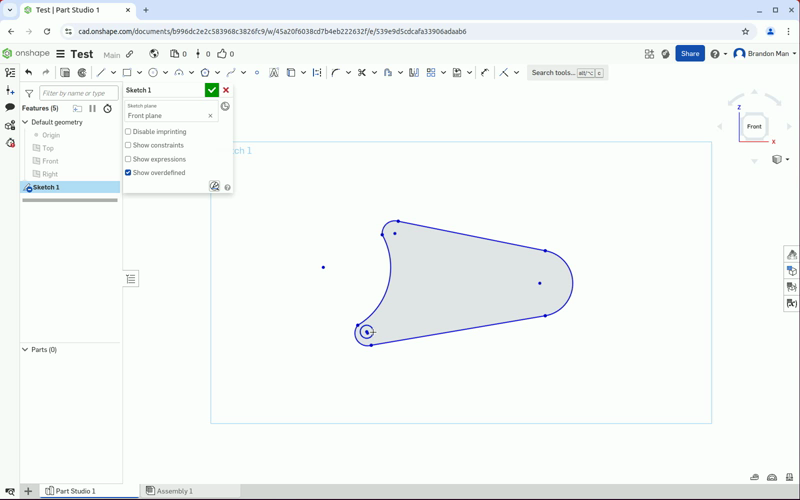
key_down(shift)
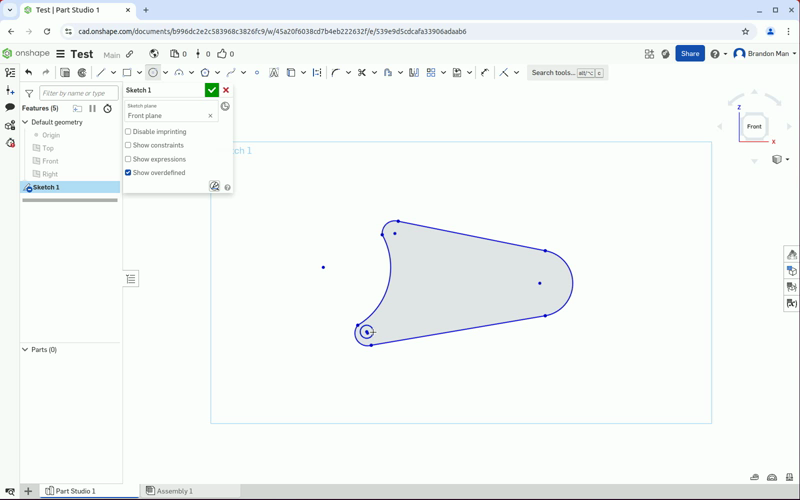
mouse_move(395, 232)
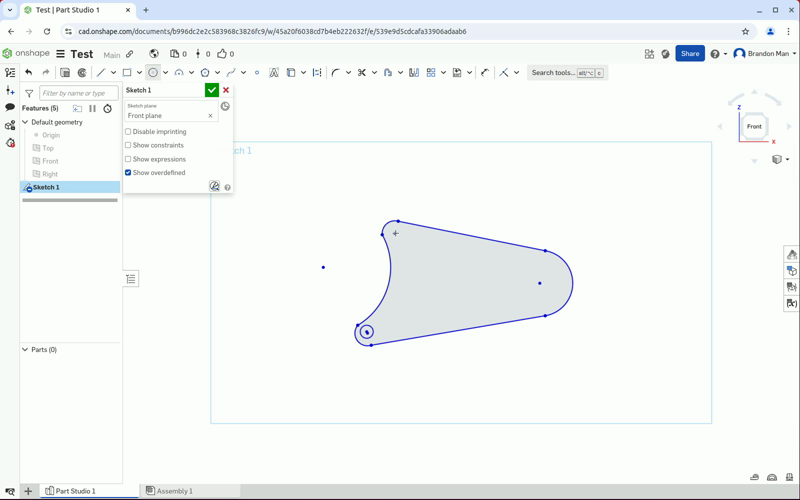
scroll(6)
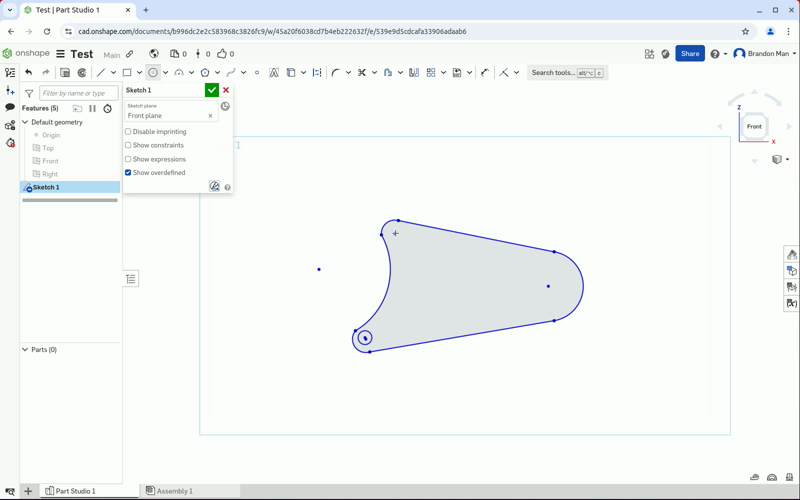
scroll(6)
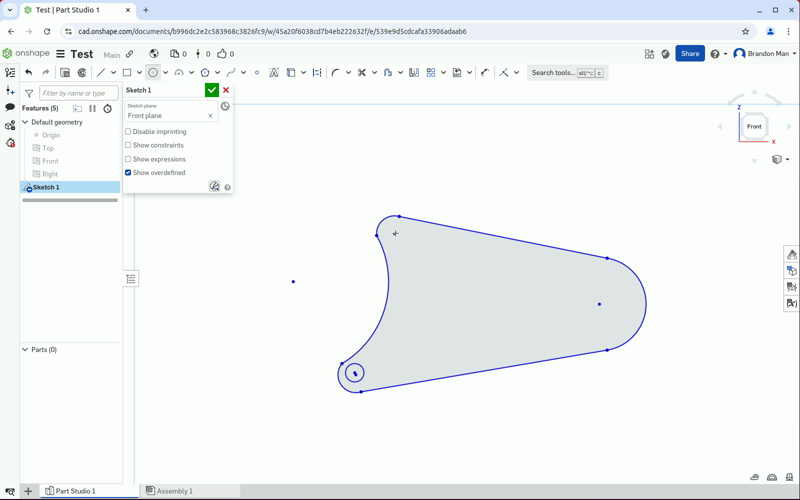
scroll(6)
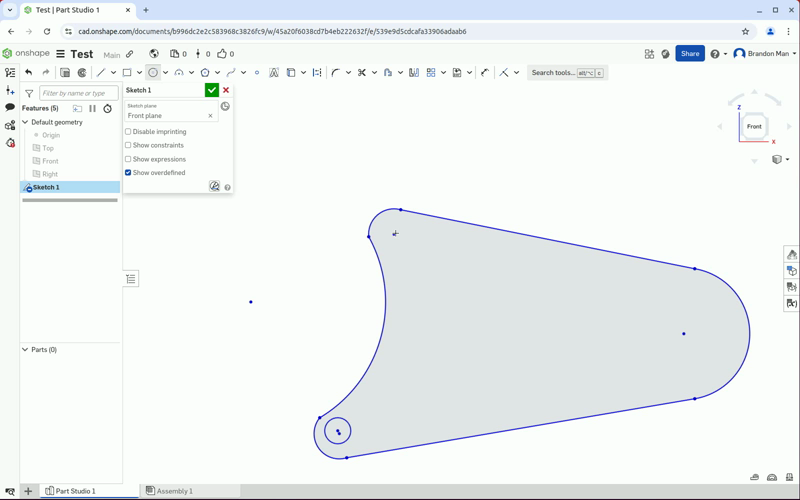
scroll(6)
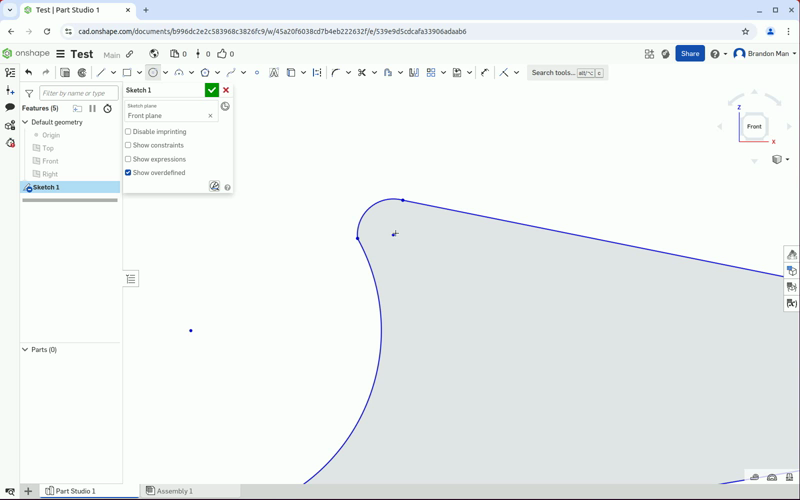
scroll(6)
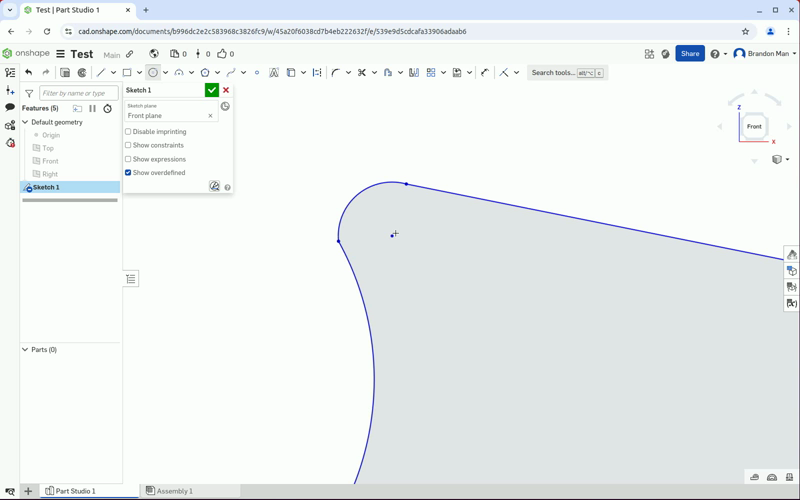
scroll(6)
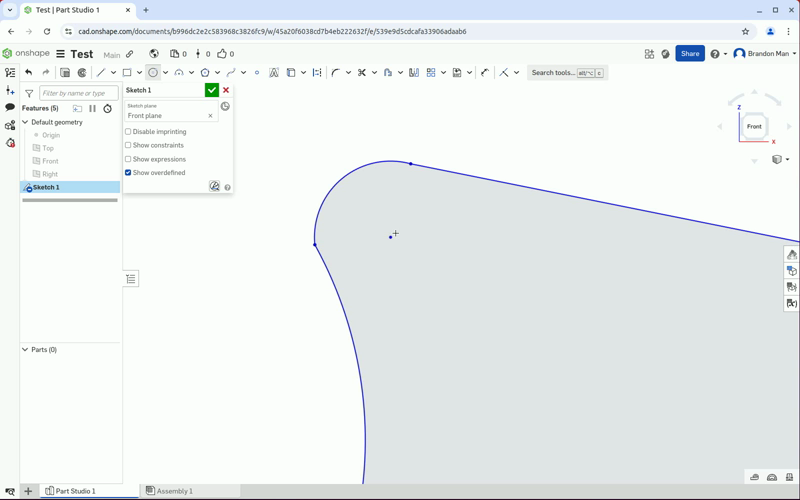
scroll(6)
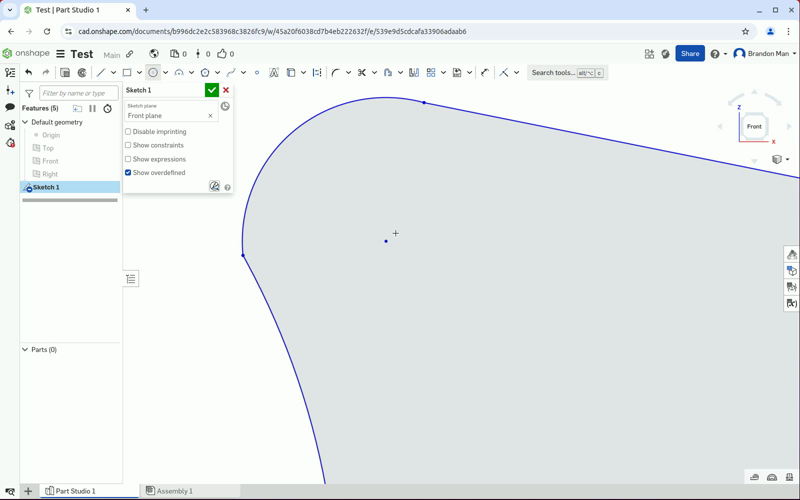
click(395, 232)
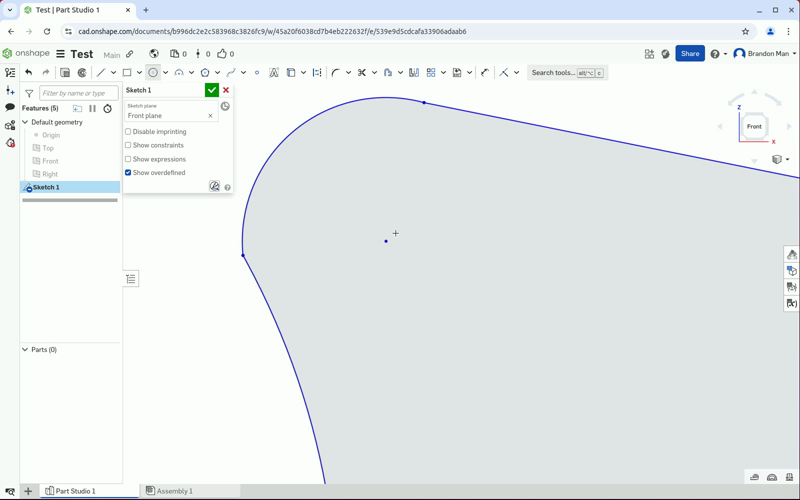
scroll(-6)
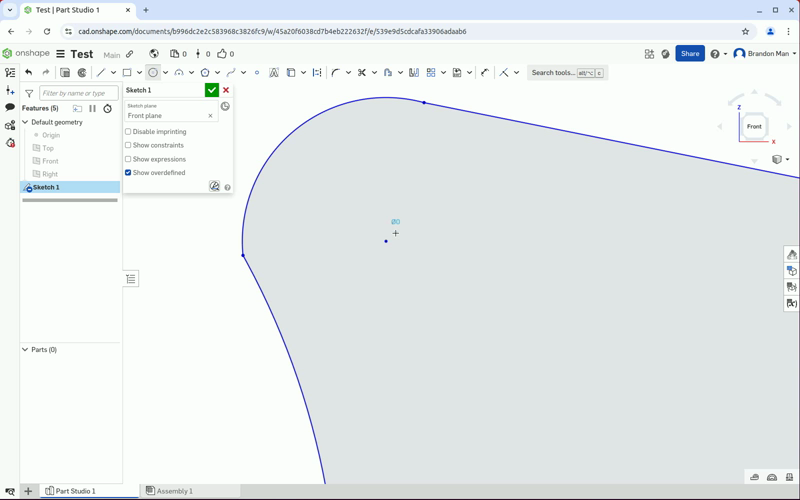
scroll(-6)
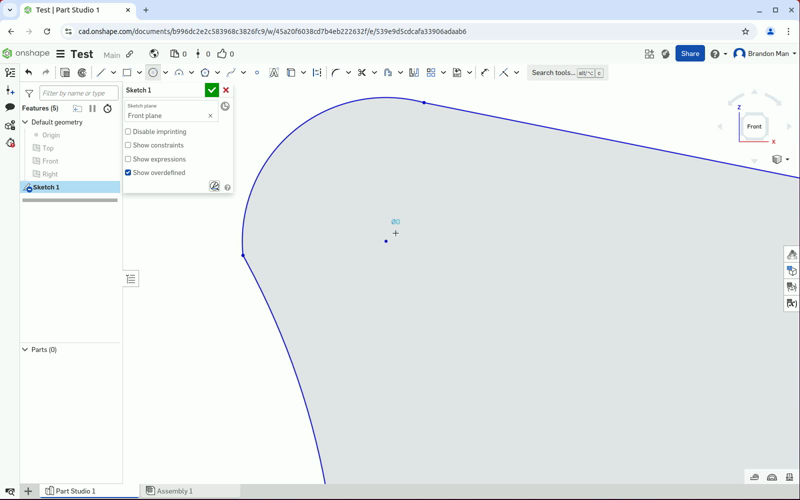
scroll(-6)
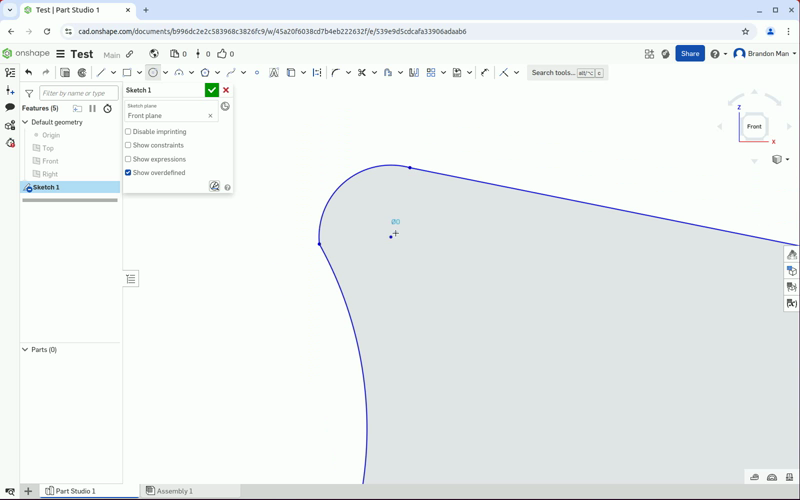
scroll(-6)
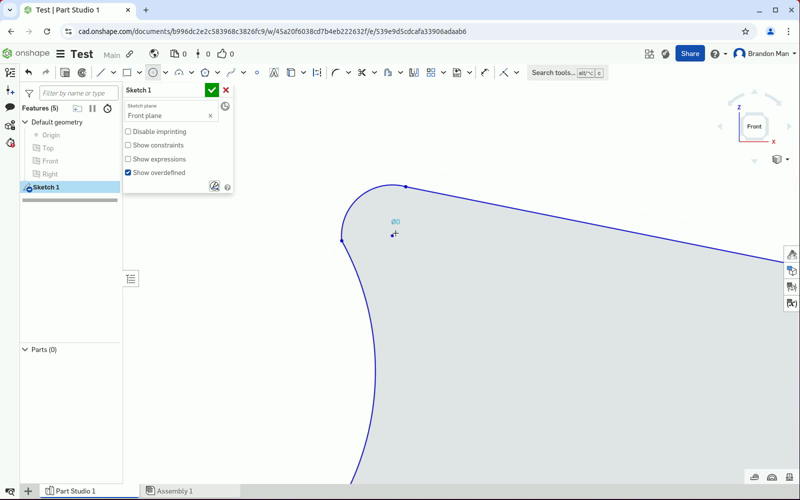
scroll(-6)
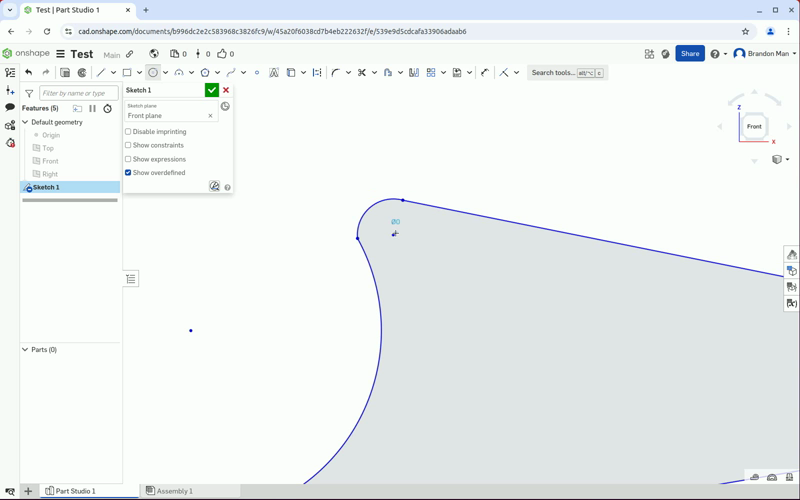
scroll(-6)
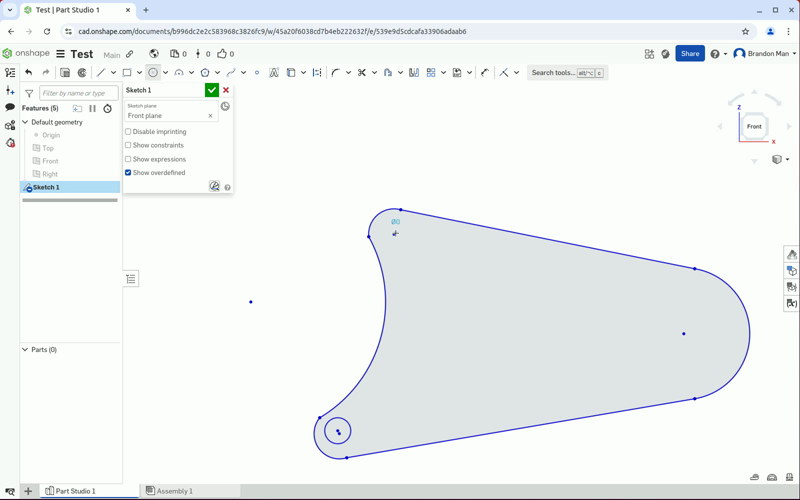
scroll(-6)
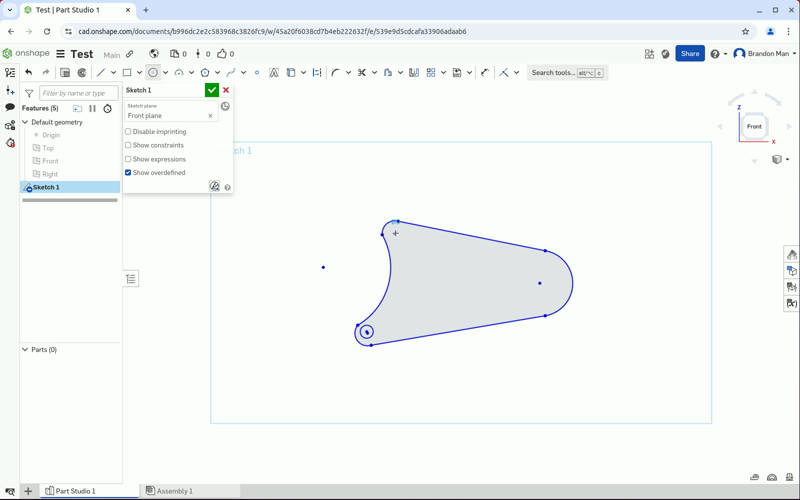
key_up(shift)
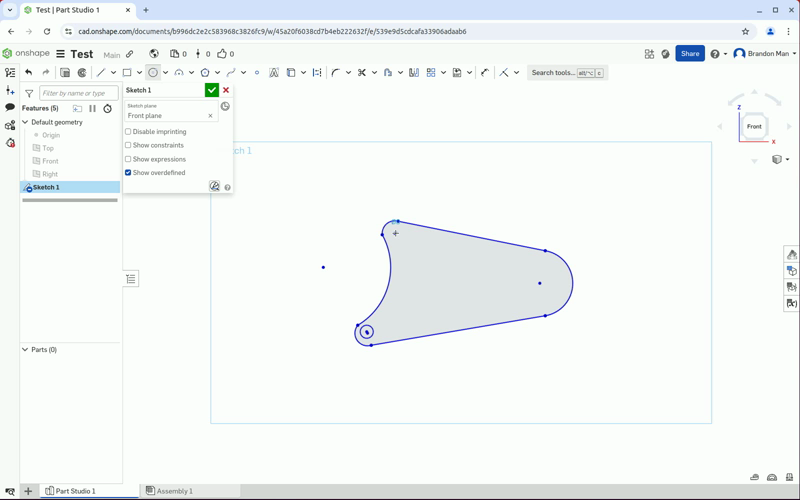
mouse_move(402, 232)
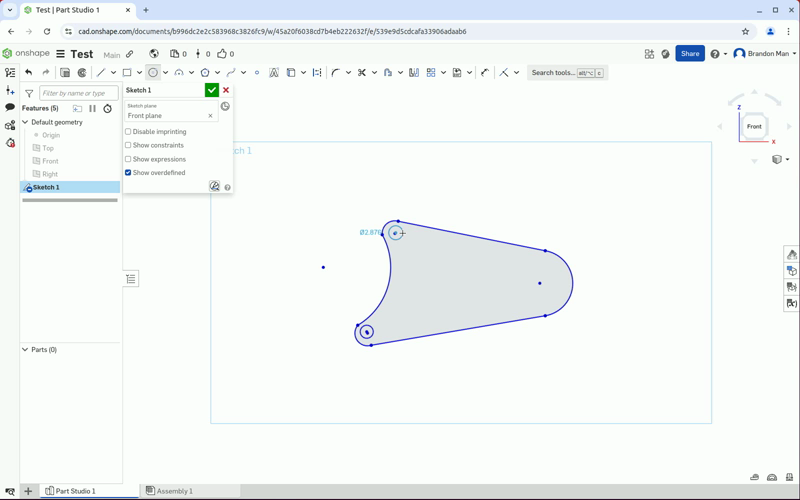
click(402, 232)
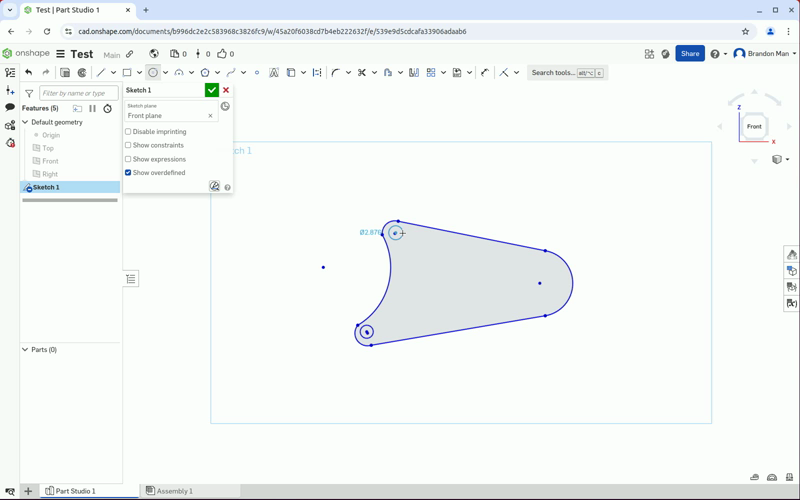
key(esc)
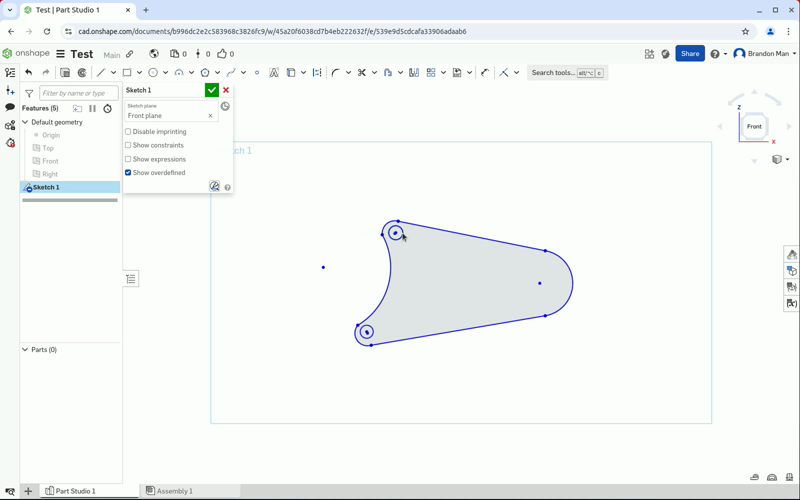
key(c)
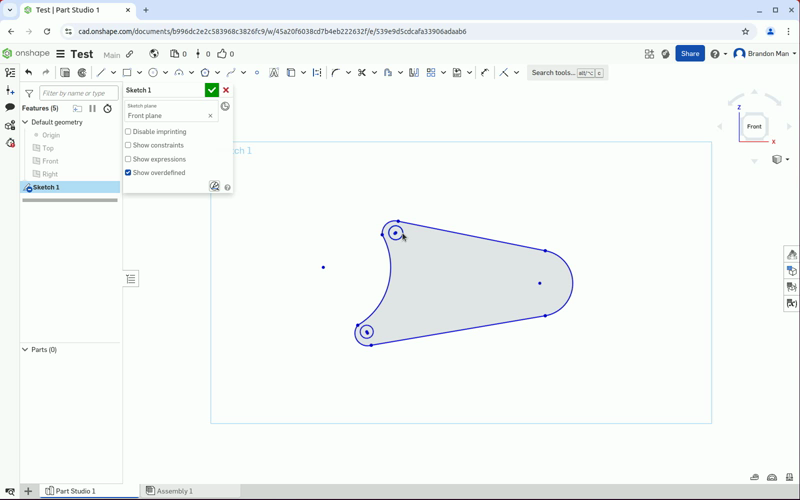
key_down(shift)
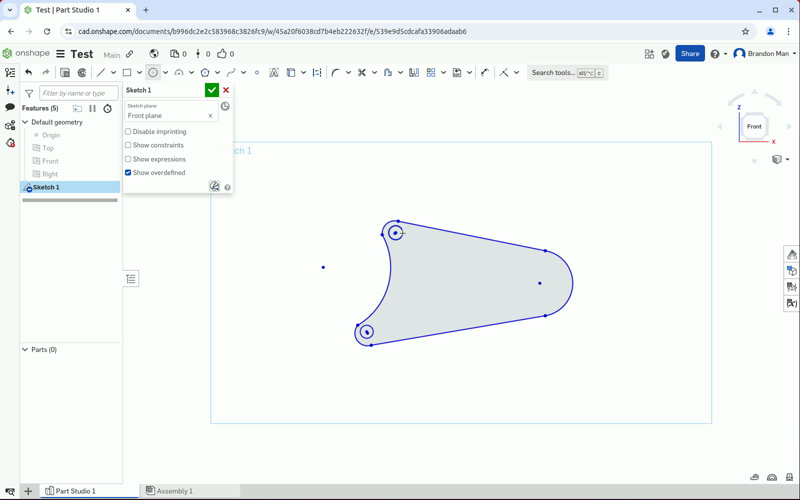
mouse_move(441, 282)
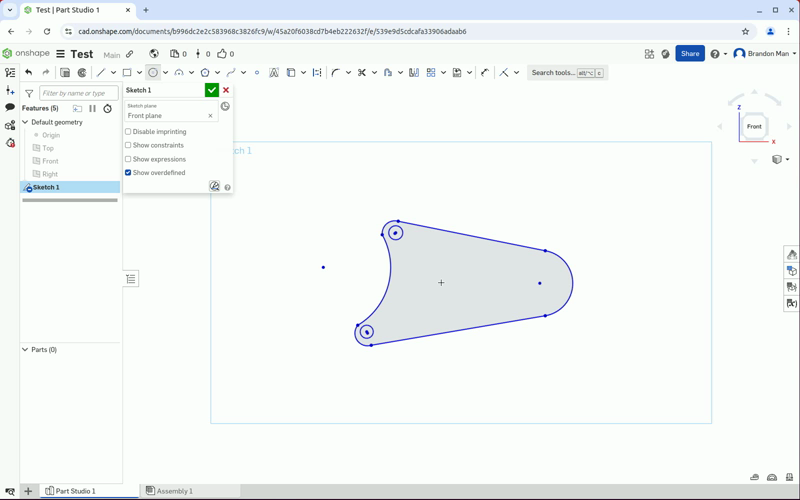
click(441, 282)
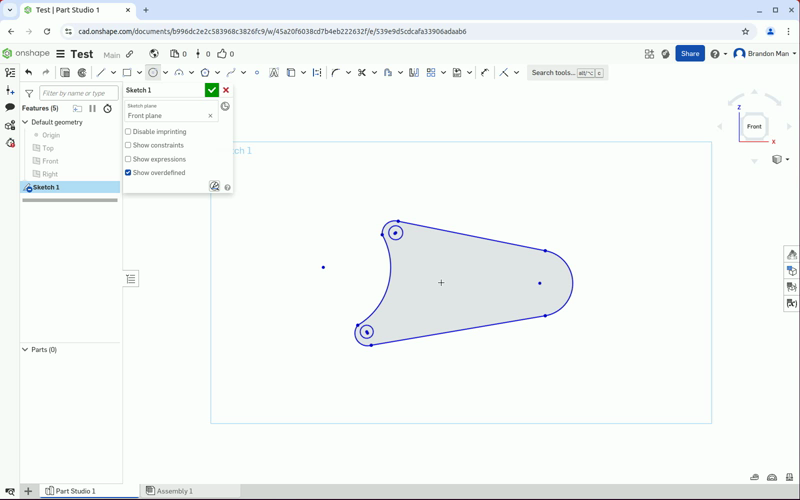
key_up(shift)
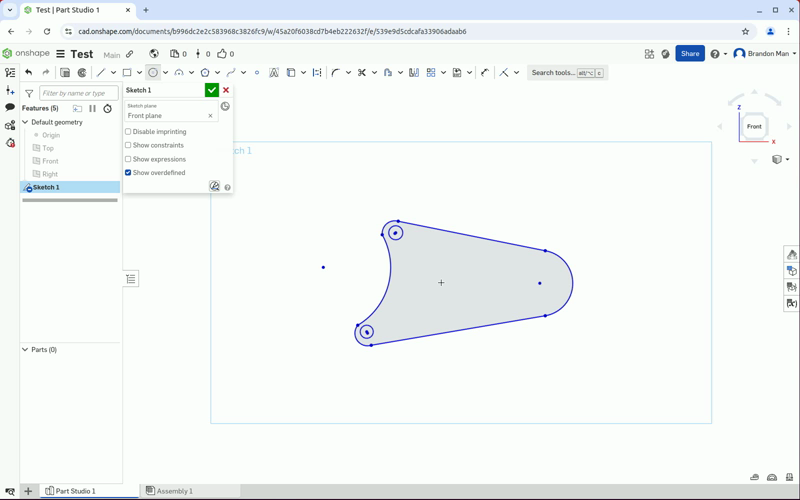
mouse_move(448, 282)
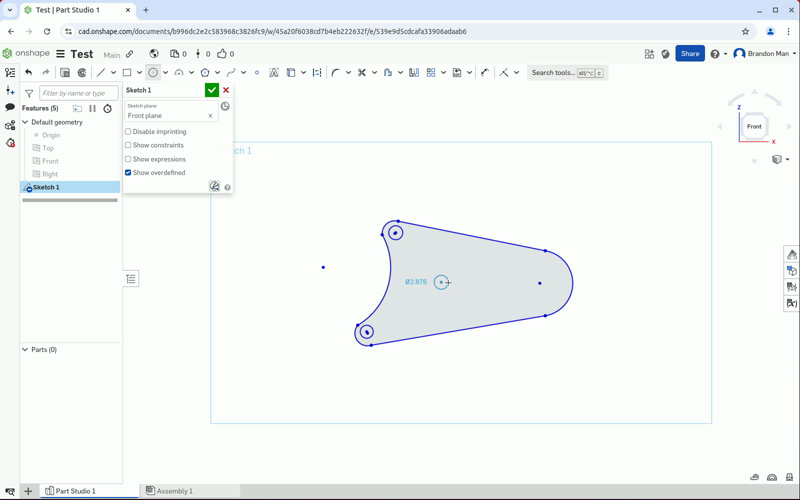
click(448, 282)
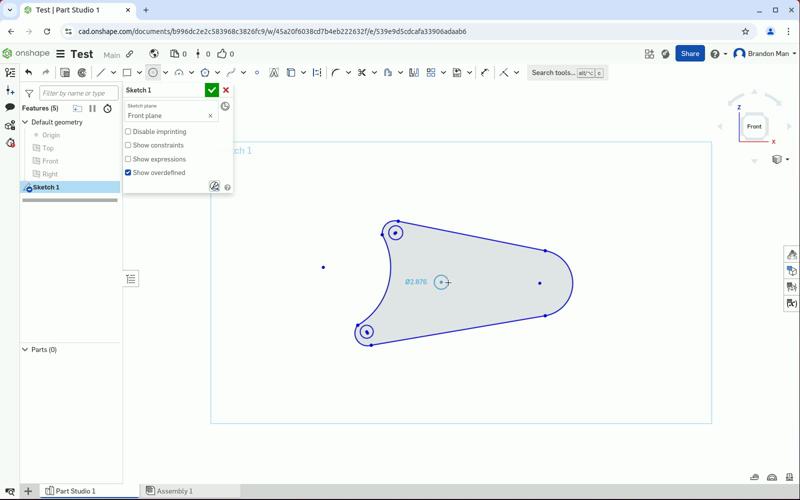
key(esc)
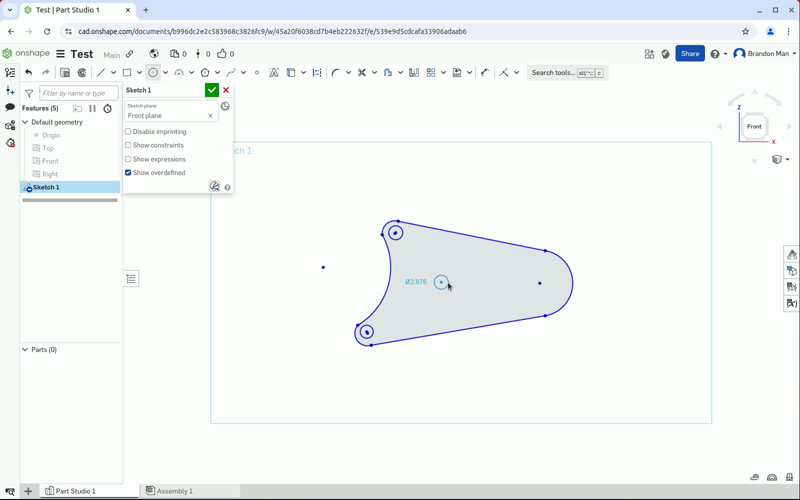
key(c)
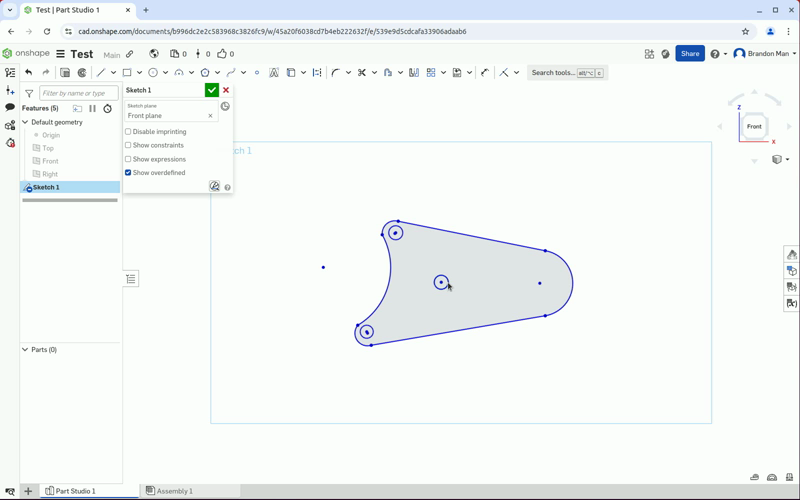
key_down(shift)
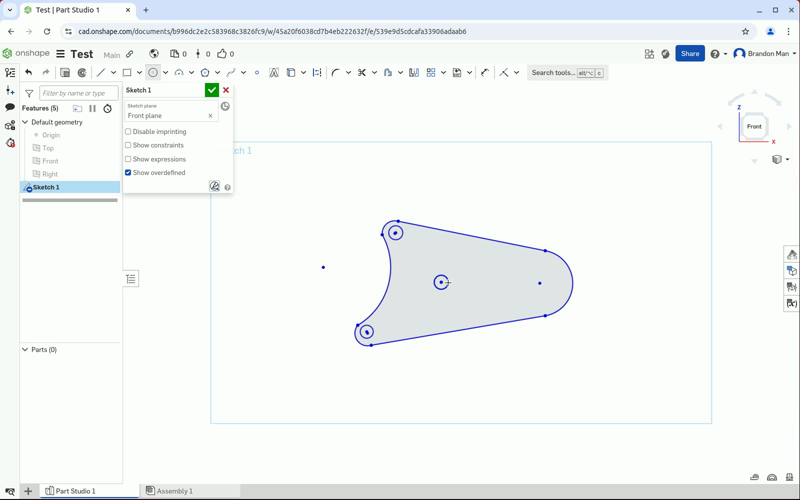
mouse_move(486, 282)
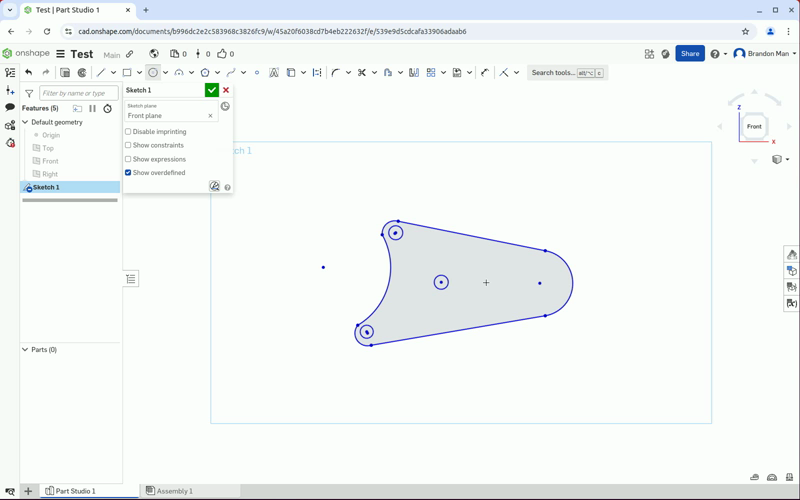
click(486, 282)
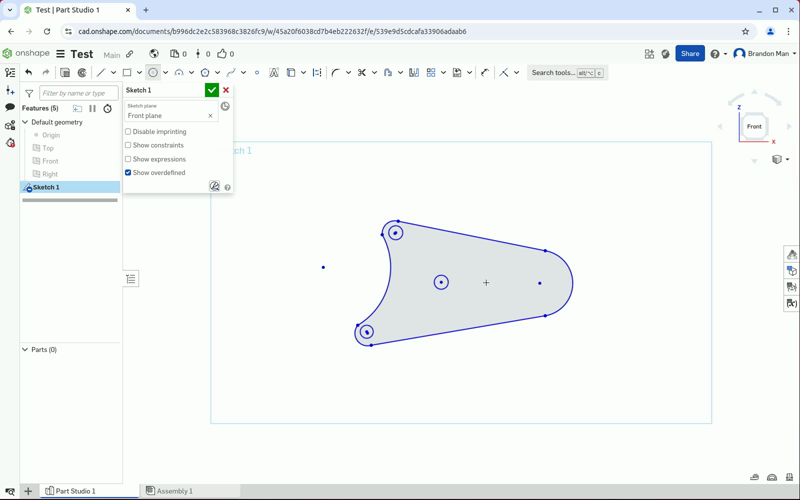
key_up(shift)
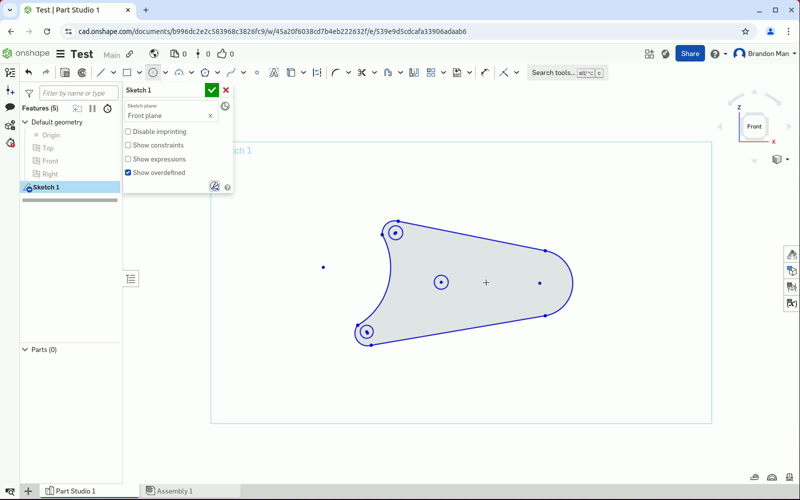
mouse_move(493, 282)
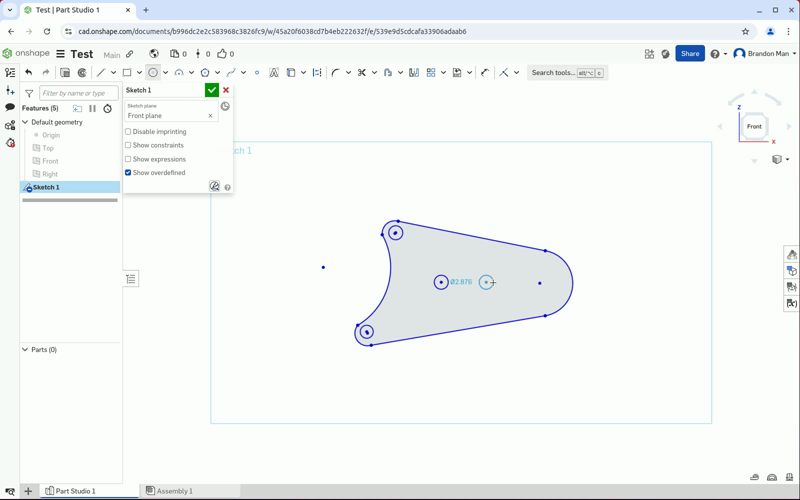
click(493, 282)
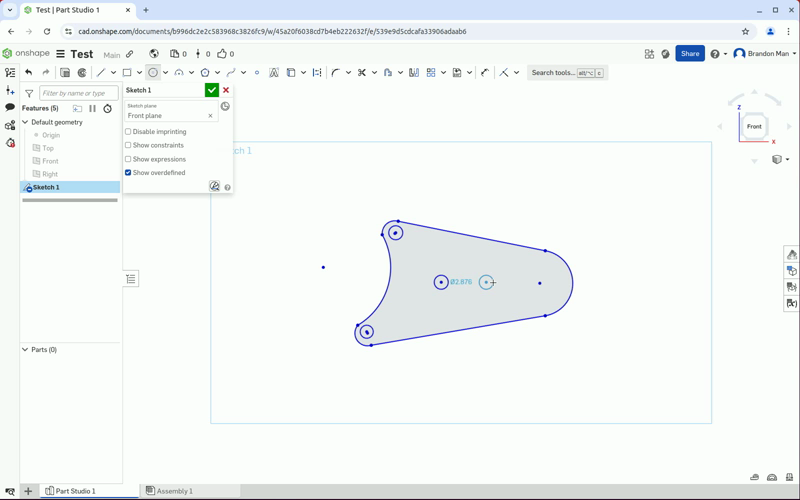
key(esc)
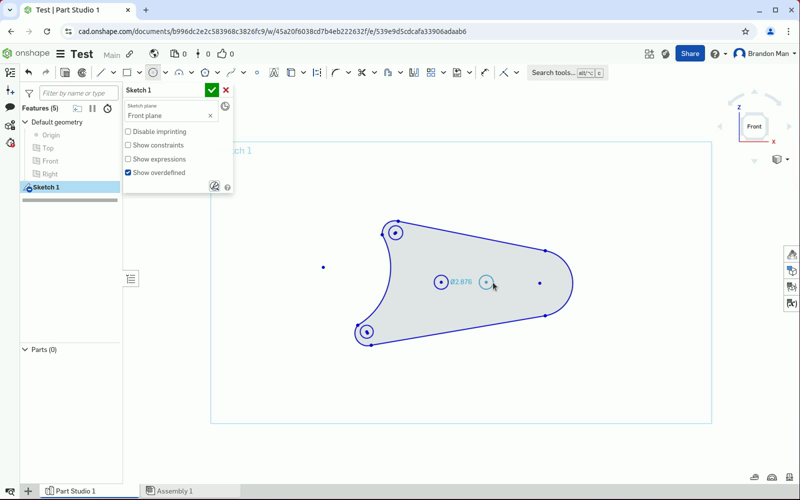
key(l)
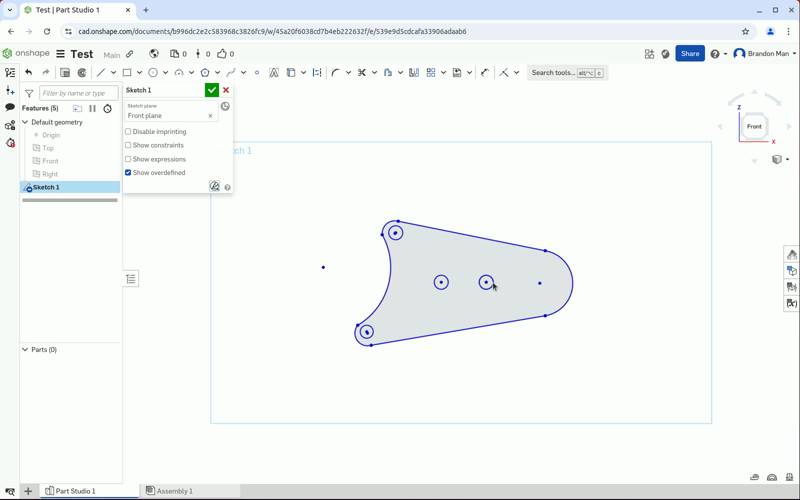
key_down(shift)
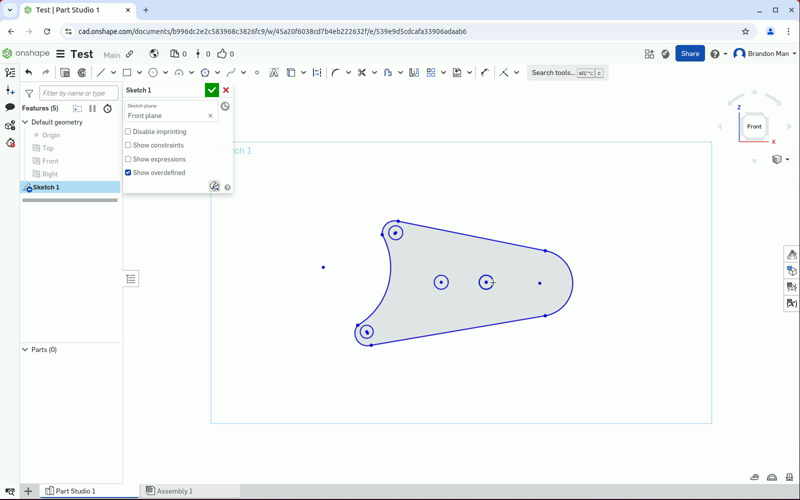
mouse_move(527, 304)
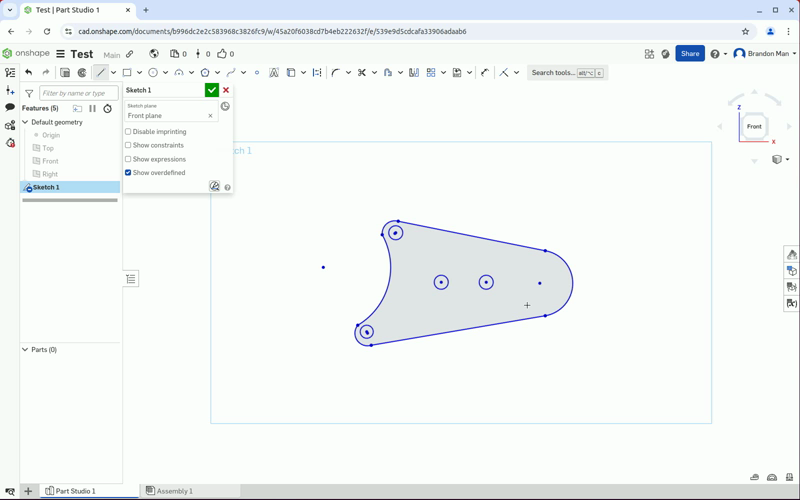
click(527, 304)
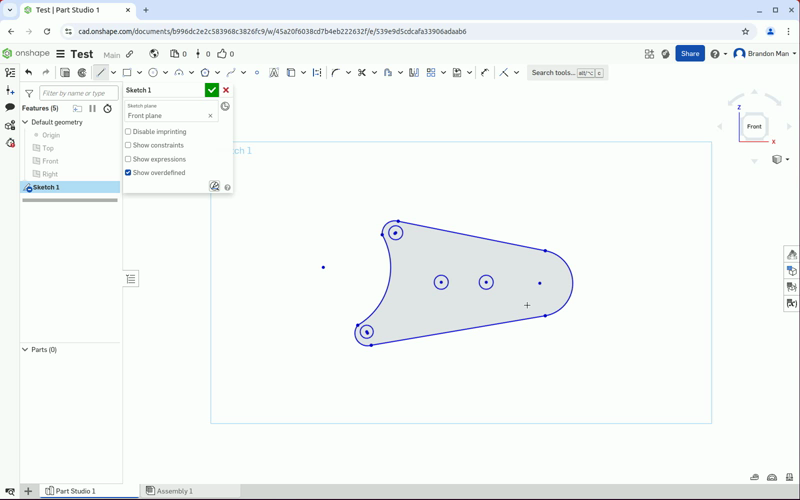
key_up(shift)
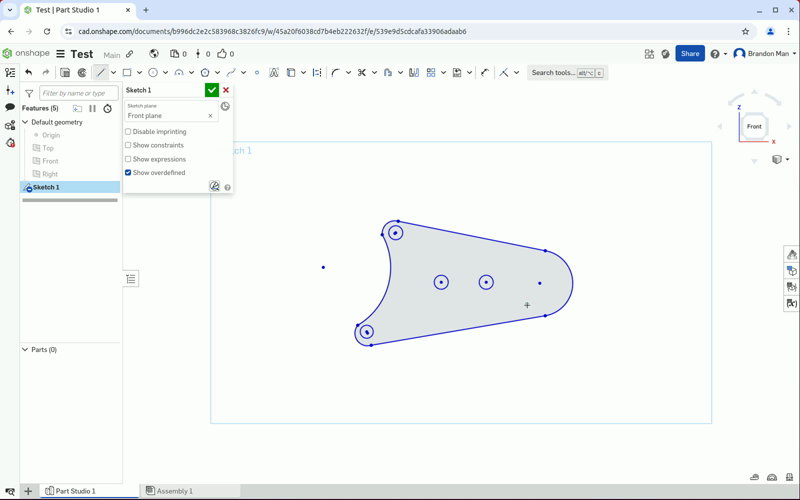
key_down(shift)
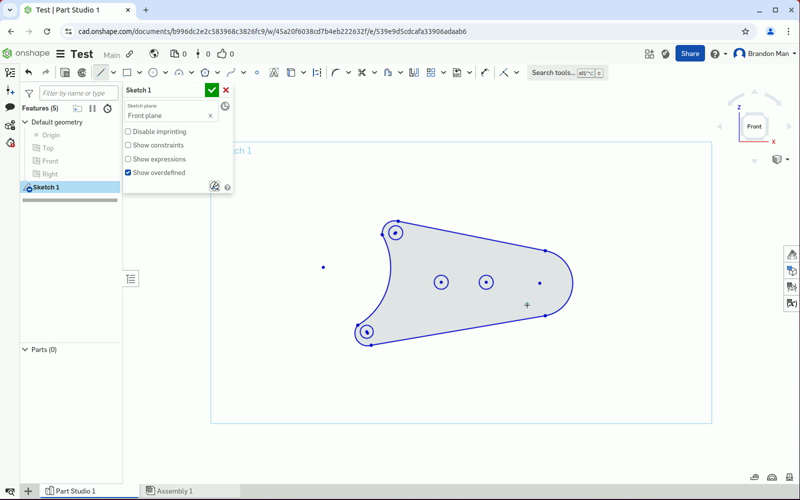
mouse_move(557, 304)
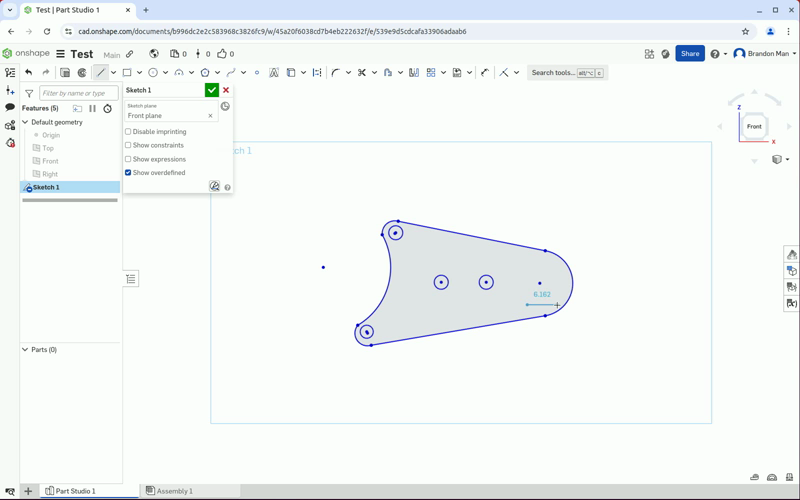
mouse_move(551, 304)
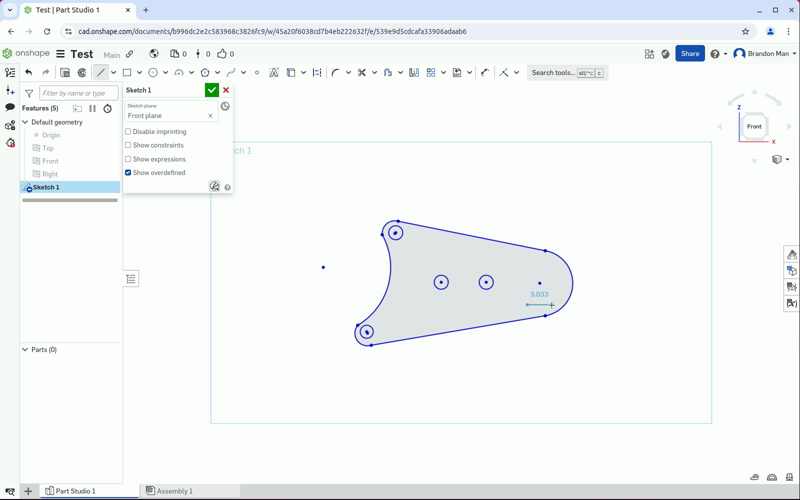
click(551, 304)
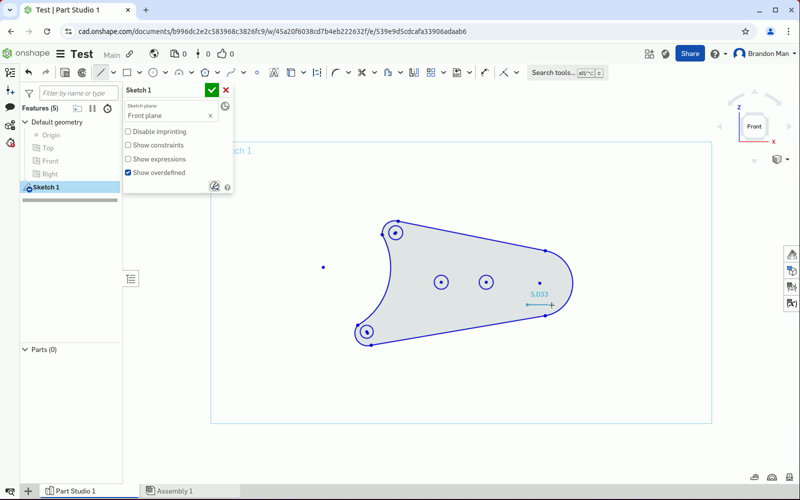
key_up(shift)
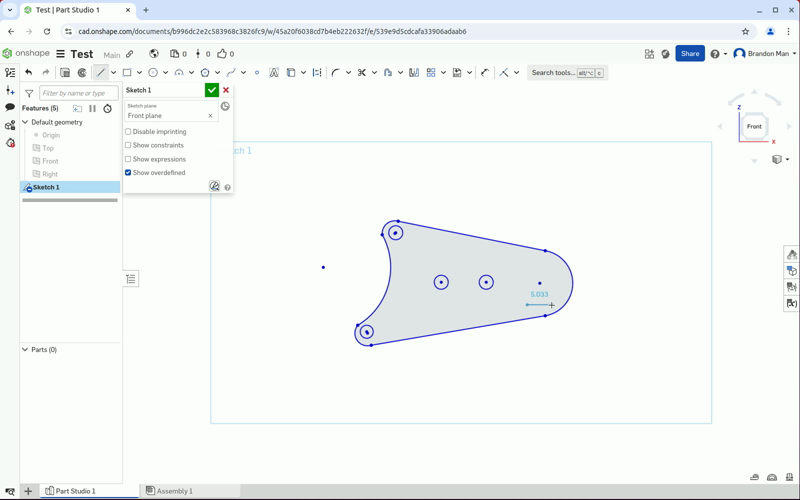
key(esc)
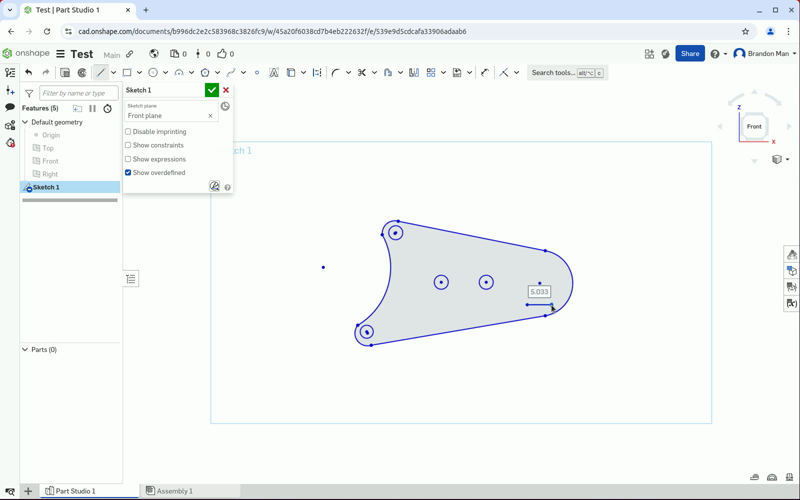
key(a)
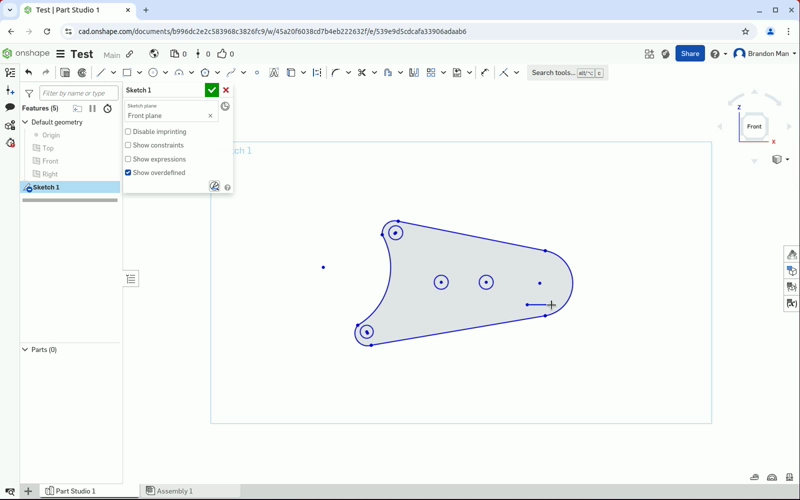
mouse_move(551, 304)
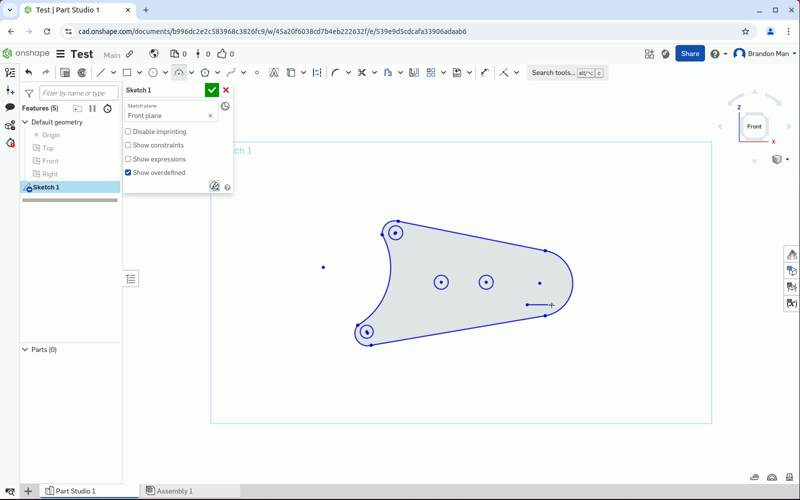
click(551, 304)
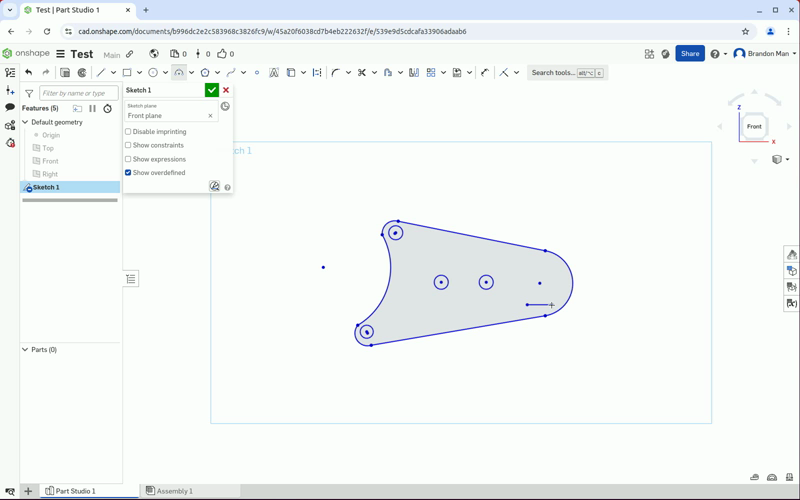
key_down(shift)
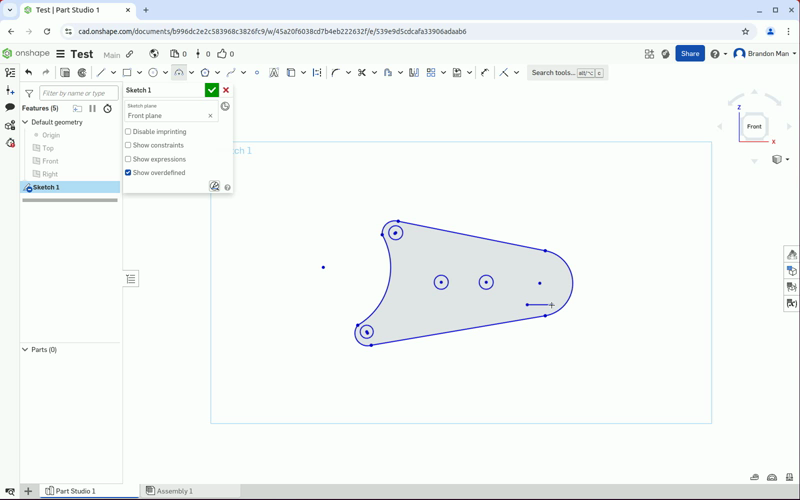
mouse_move(551, 261)
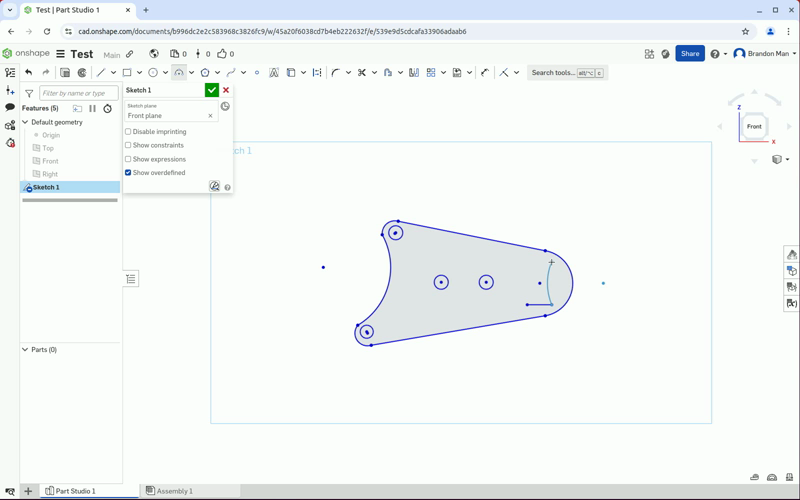
click(551, 261)
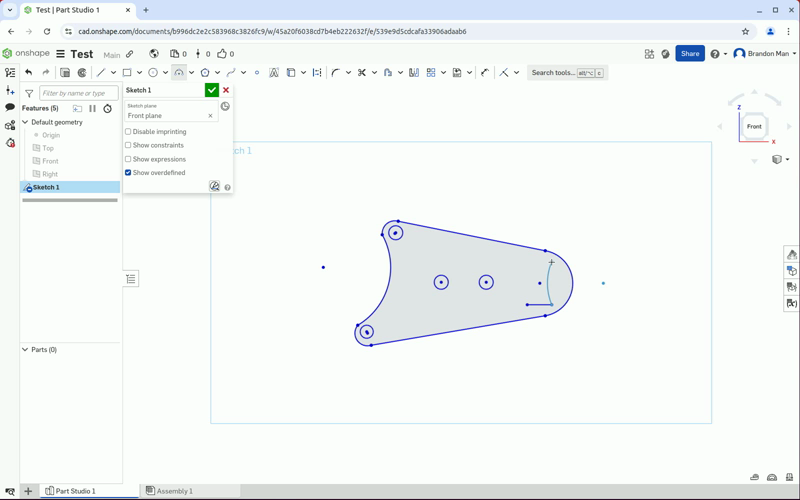
mouse_move(564, 283)
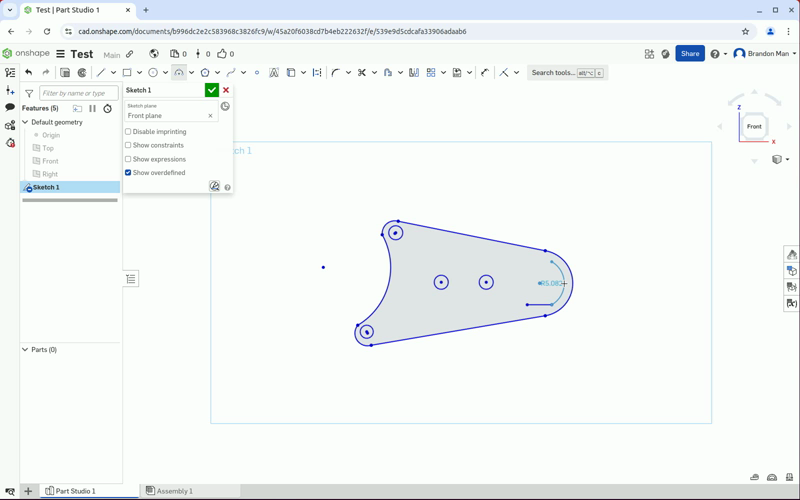
click(564, 283)
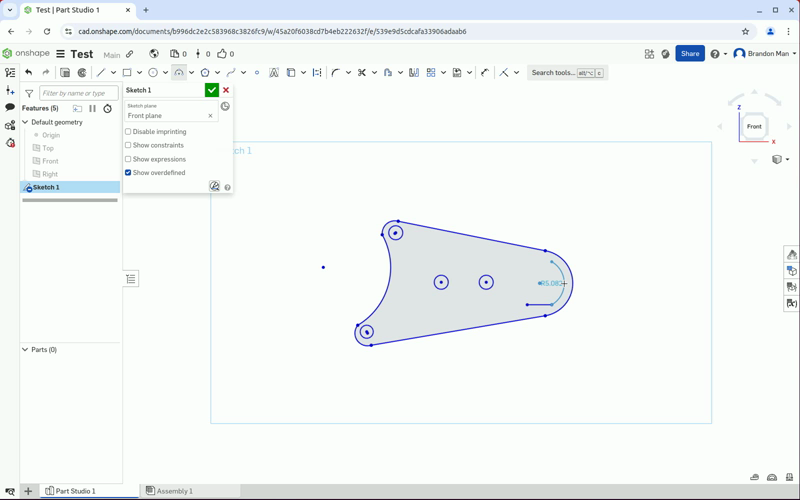
key_up(shift)
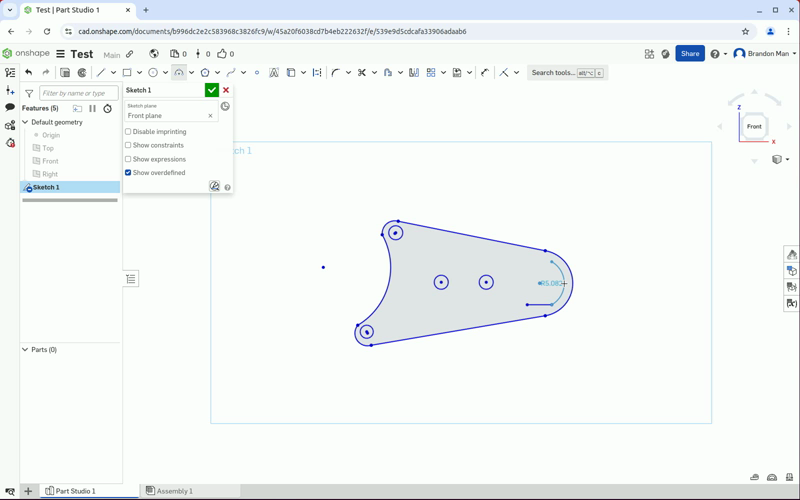
key(esc)
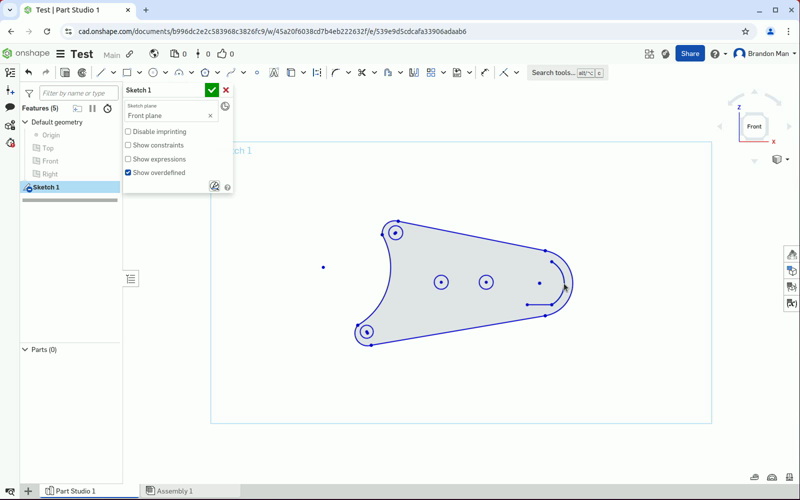
key(l)
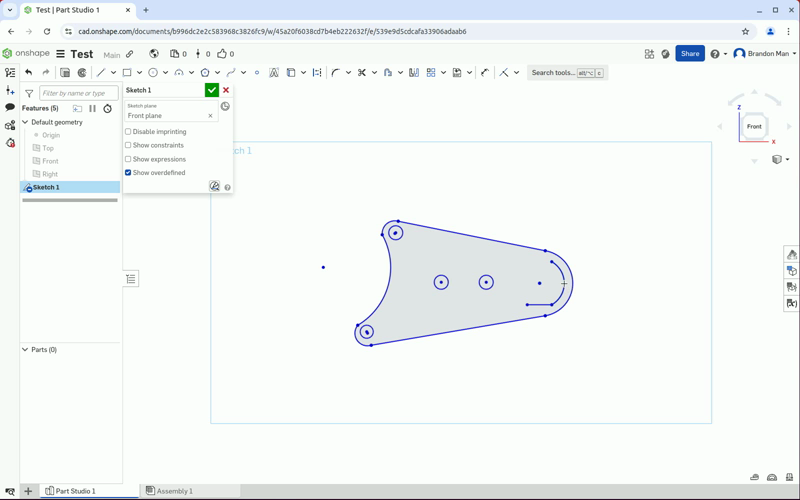
mouse_move(551, 261)
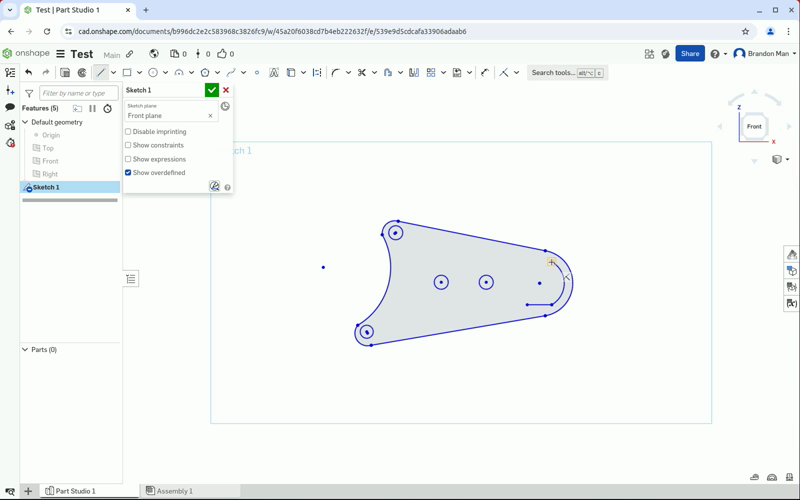
click(551, 261)
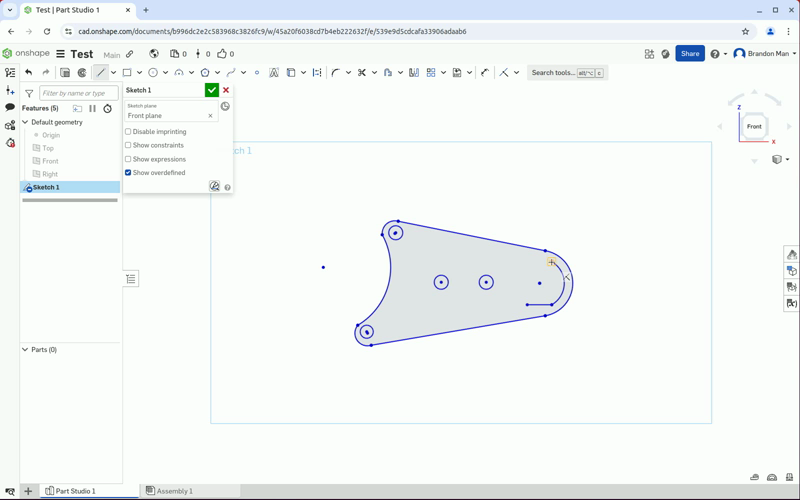
key_down(shift)
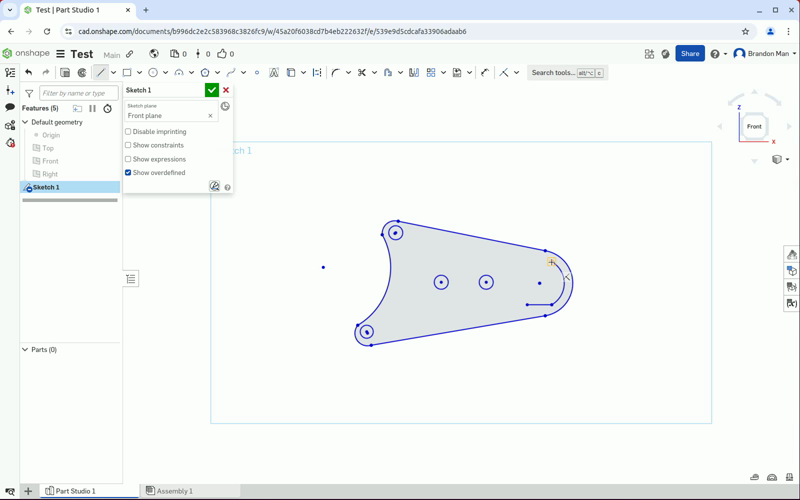
mouse_move(581, 261)
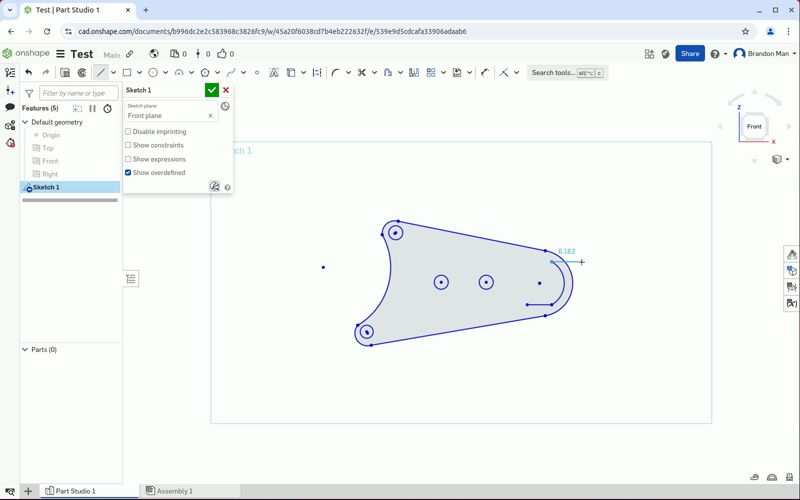
mouse_move(527, 261)
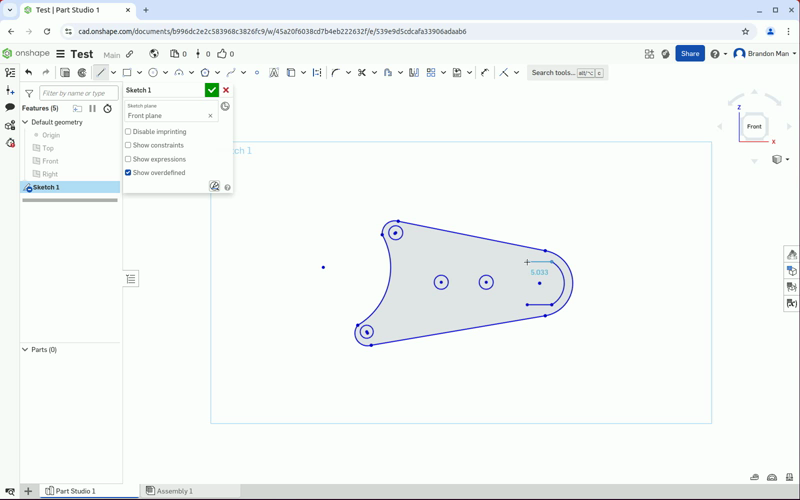
click(527, 261)
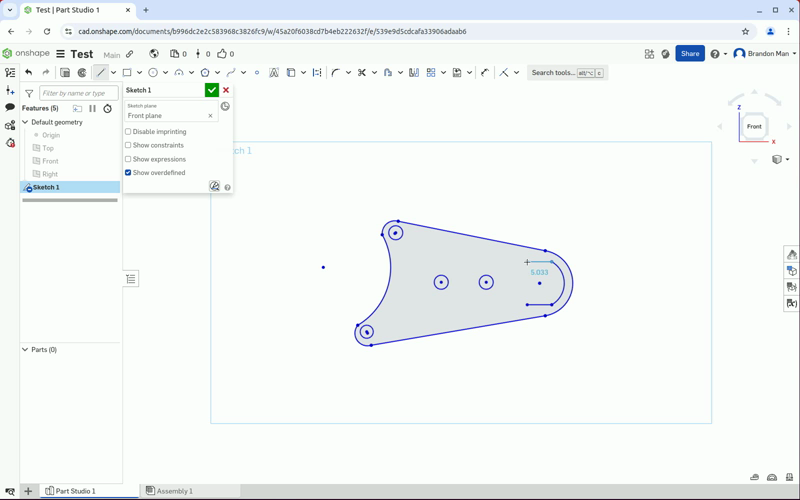
key_up(shift)
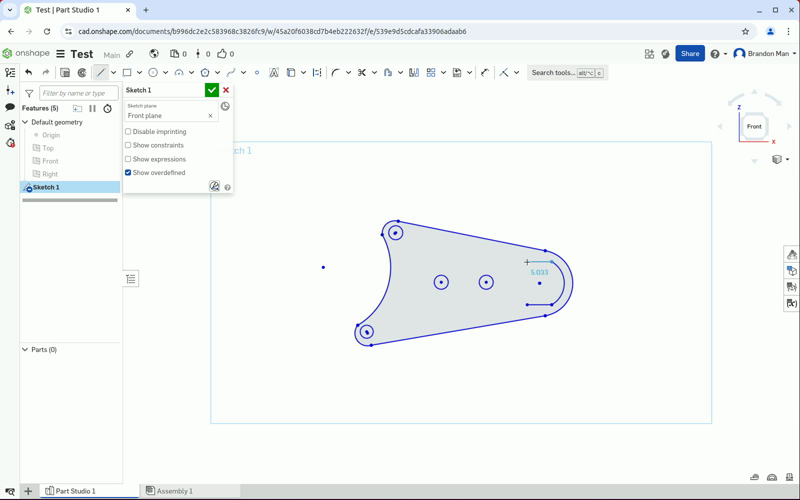
key(esc)
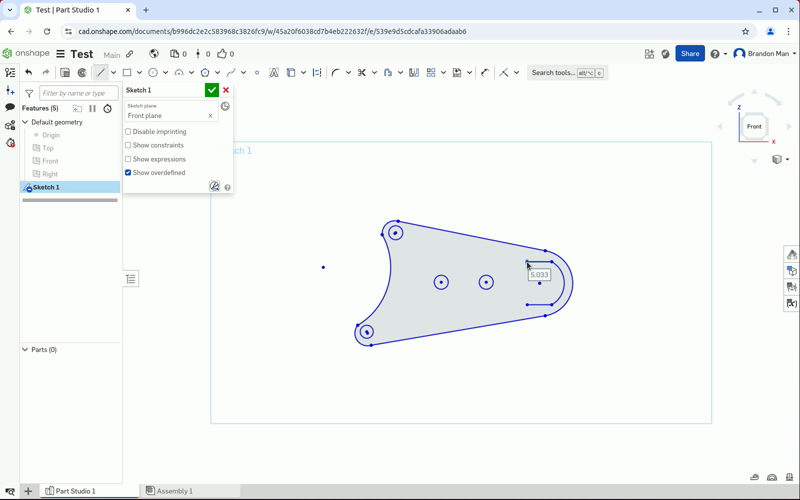
key(a)
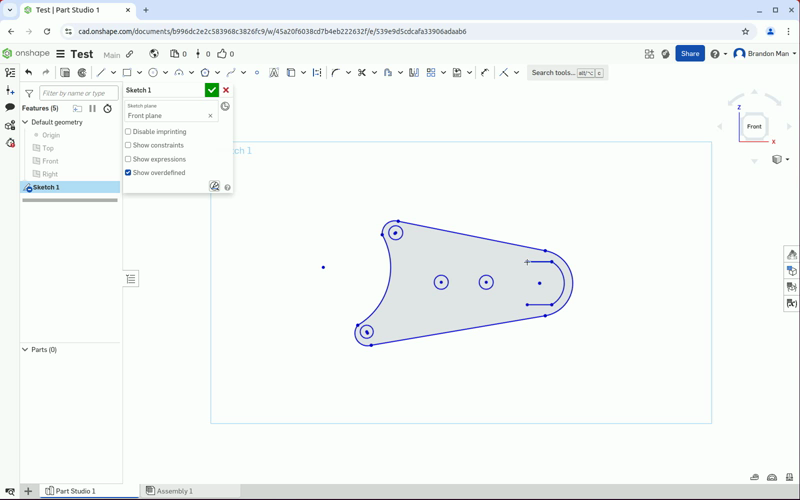
mouse_move(527, 261)
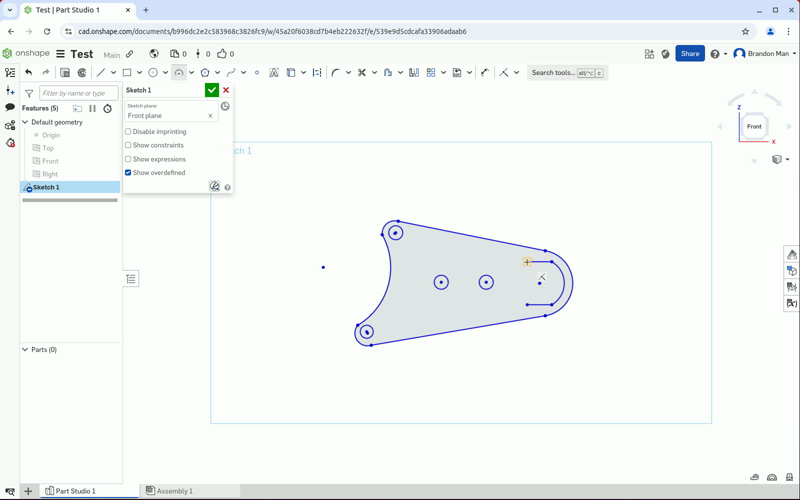
click(527, 261)
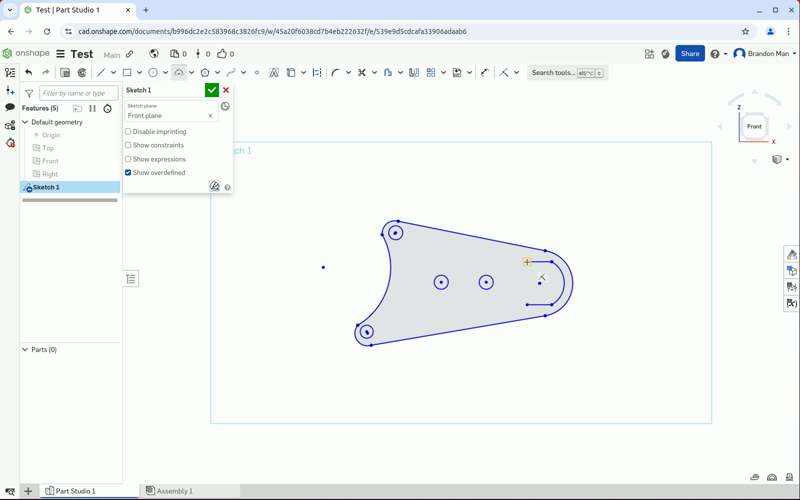
mouse_move(527, 304)
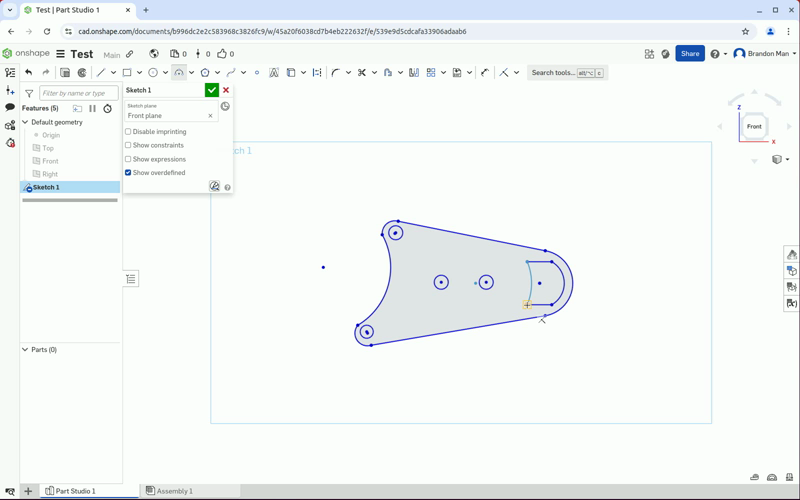
click(527, 304)
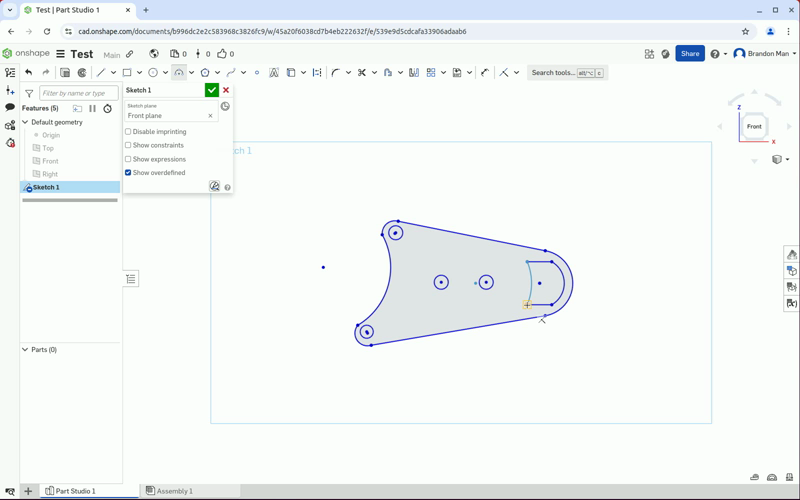
key_down(shift)
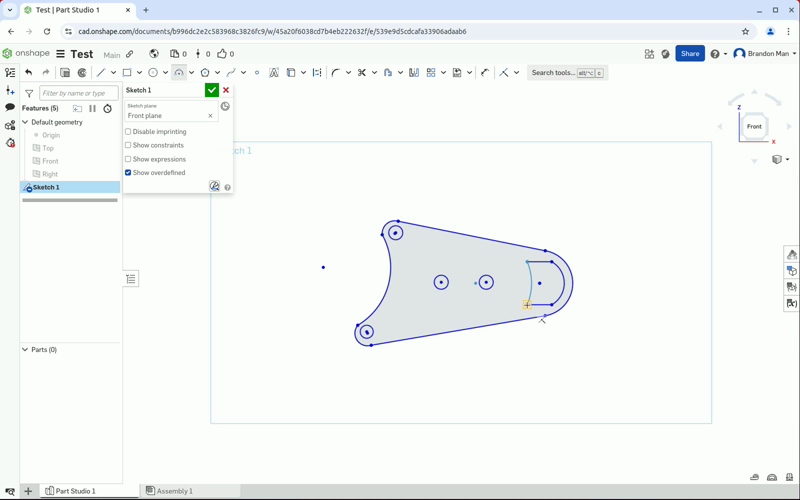
mouse_move(514, 283)
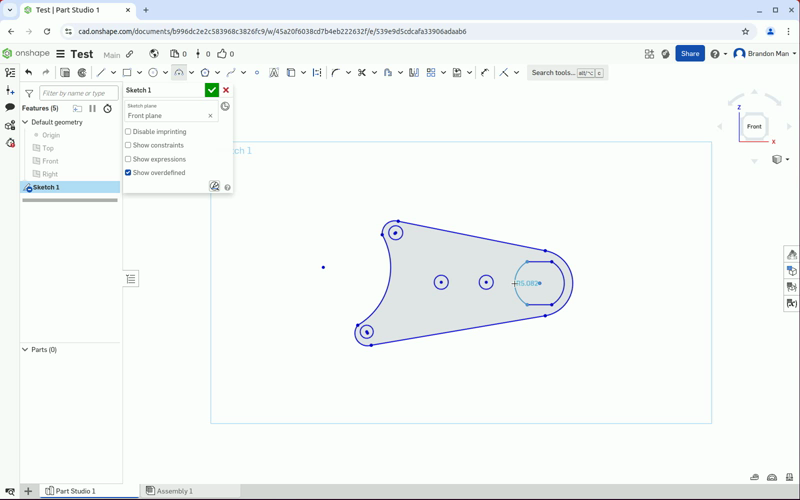
click(514, 283)
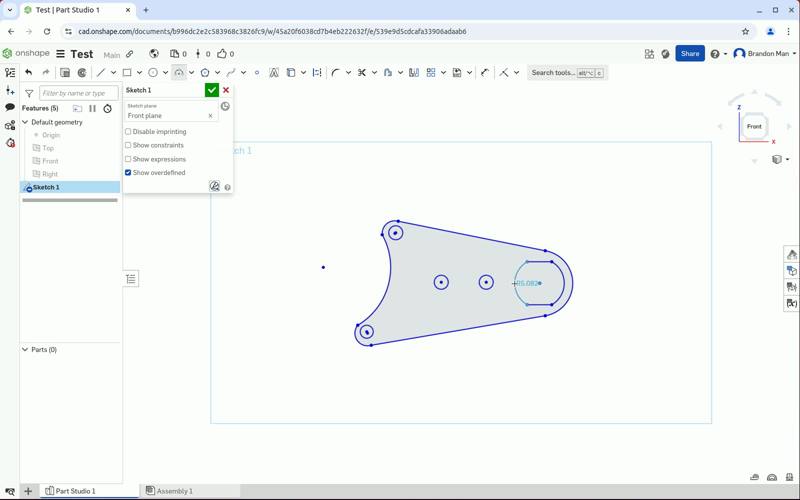
key_up(shift)
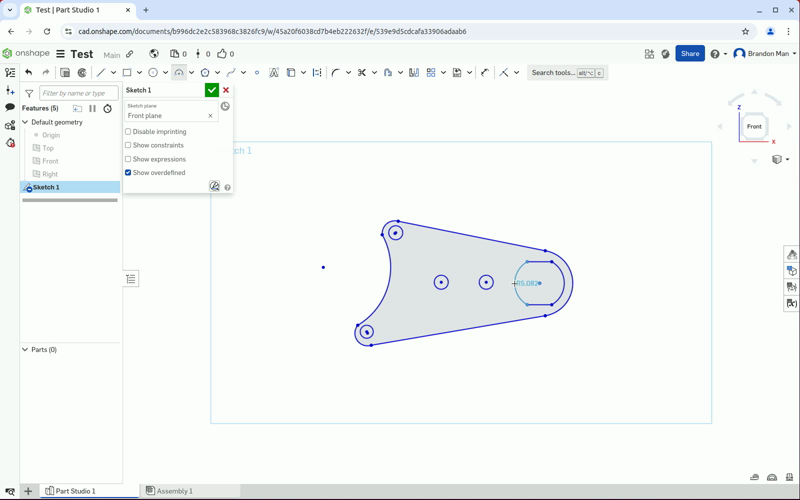
key(esc)
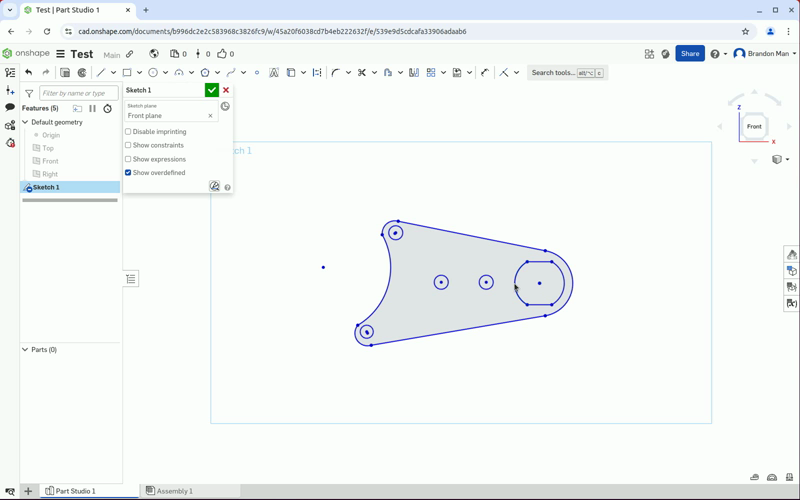
mouse_move(424, 245)
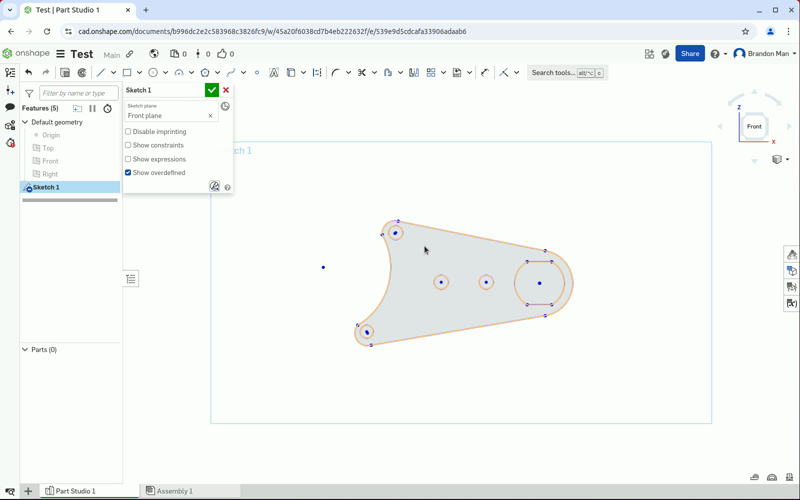
click(424, 245)
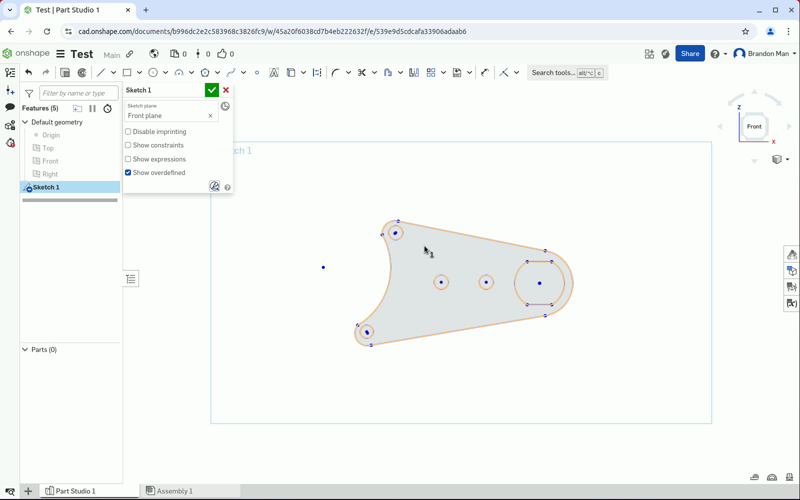
mouse_move(73, 352)
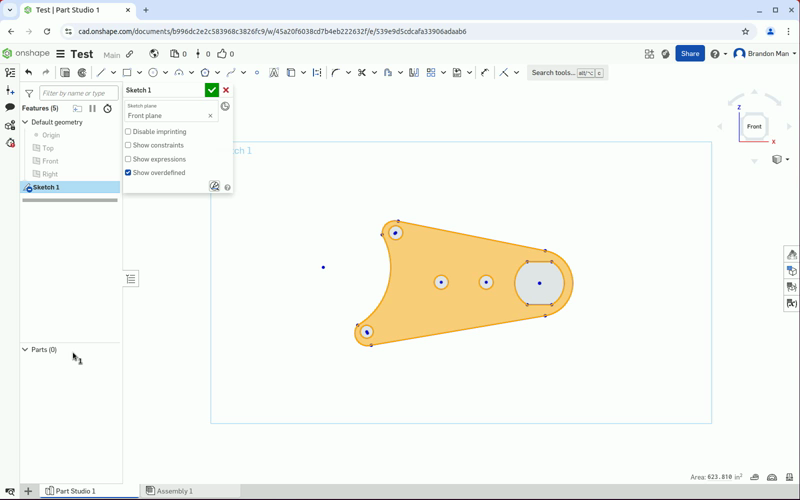
key(shift+y)
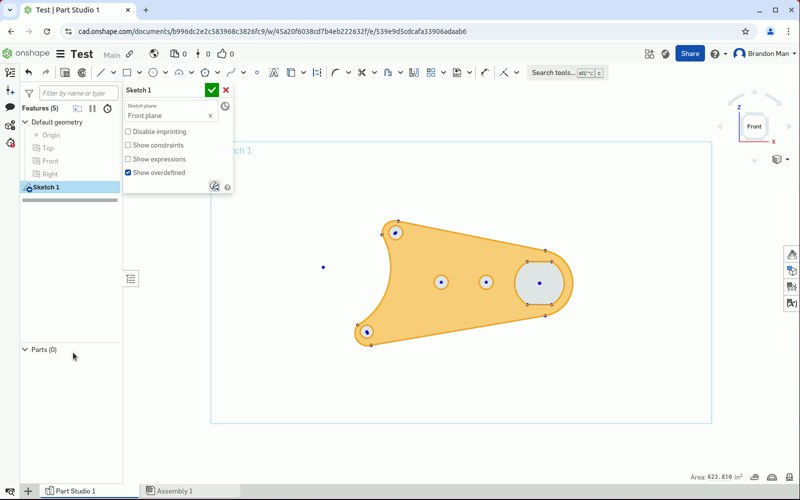
key(shift+e)
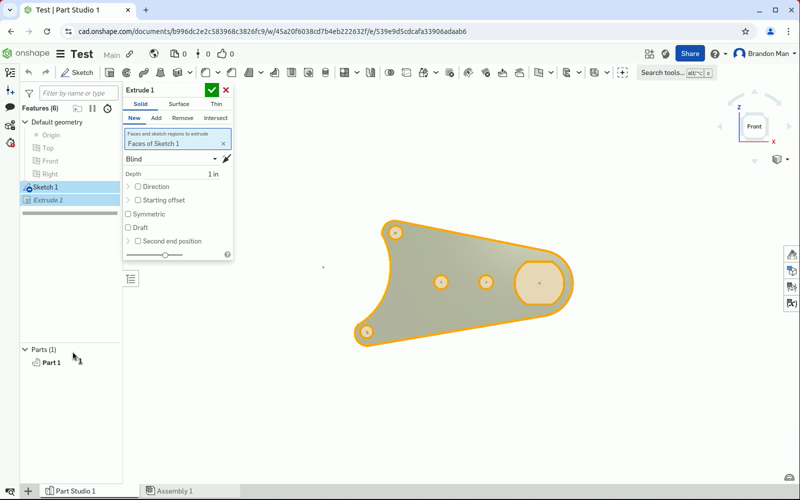
mouse_move(143, 106)
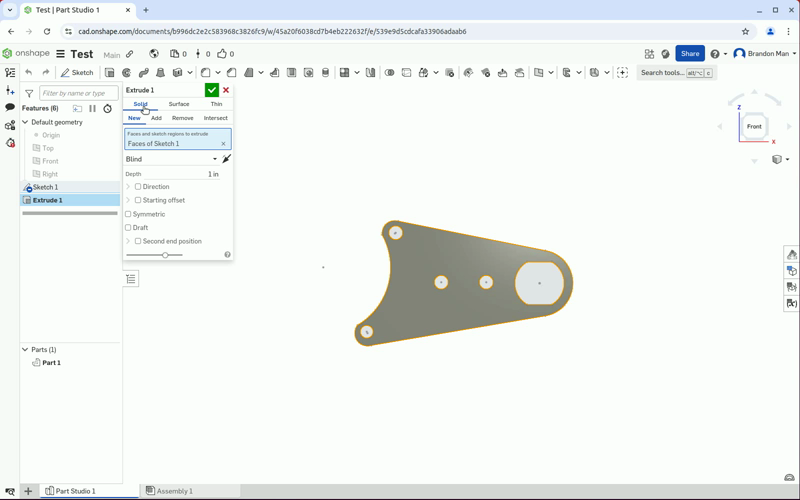
click(143, 106)
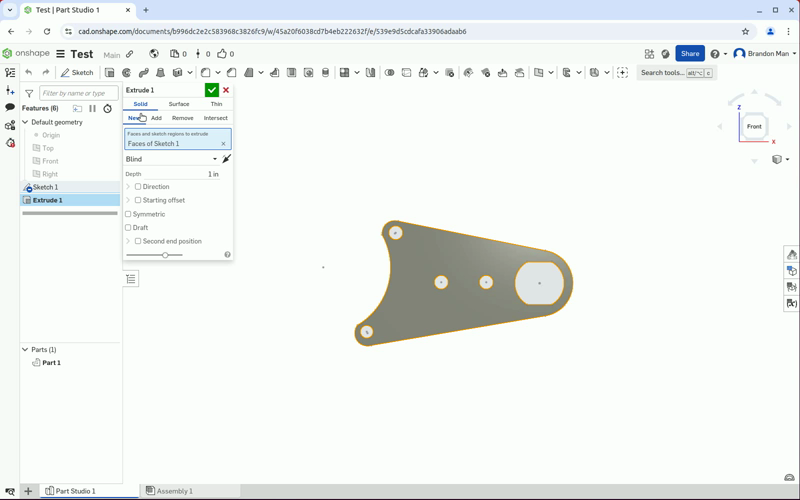
mouse_move(137, 120)
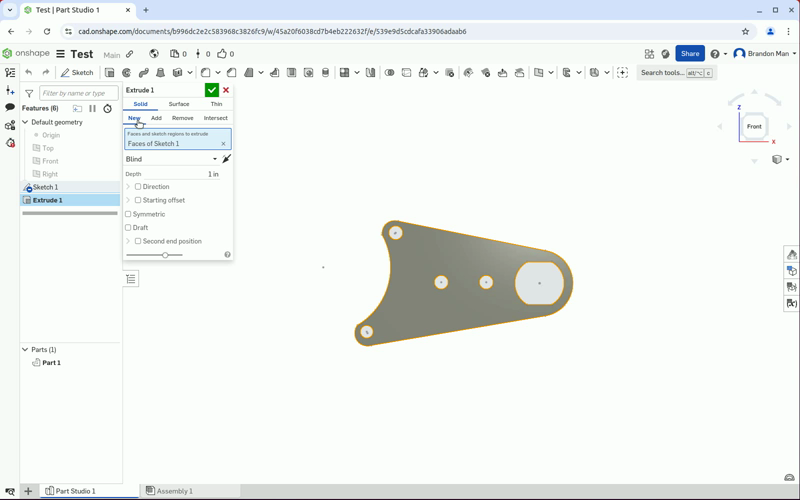
click(137, 120)
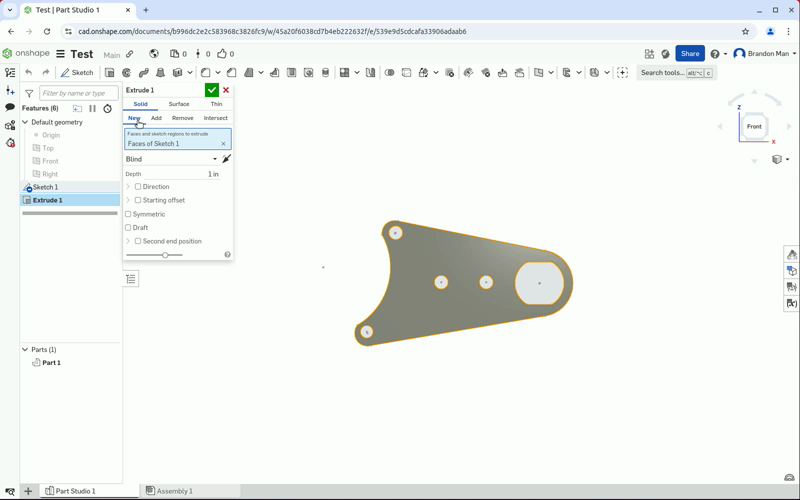
key(tab, 4)
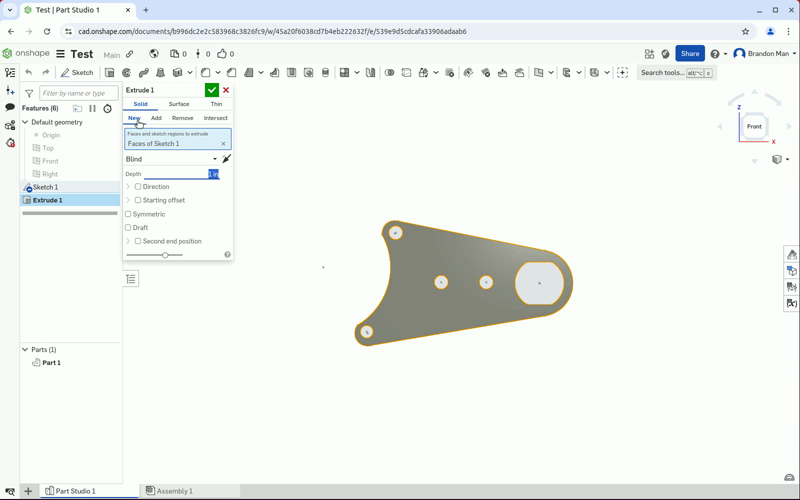
text(1.204)
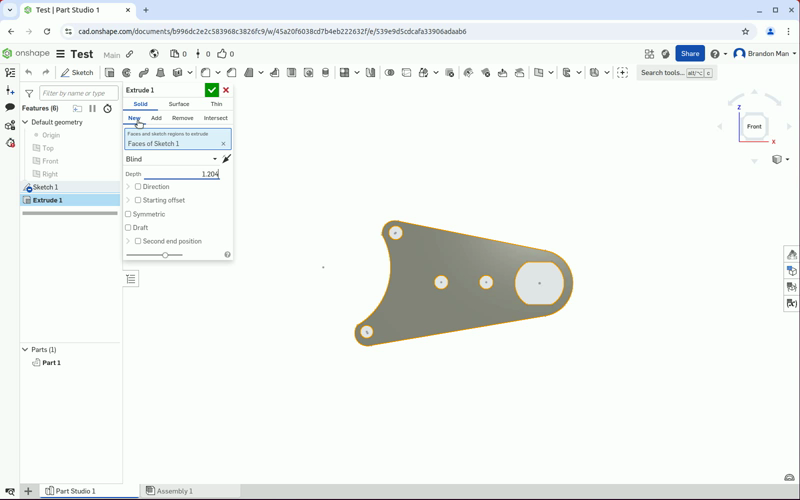
key(enter)
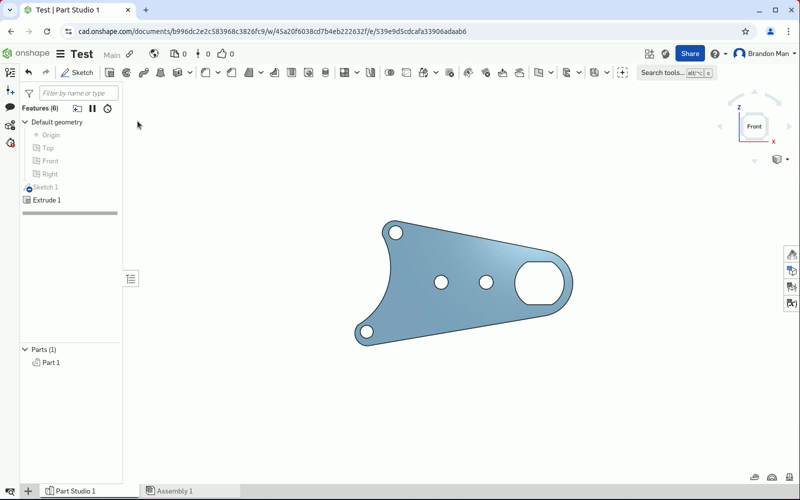
key(shift+h)
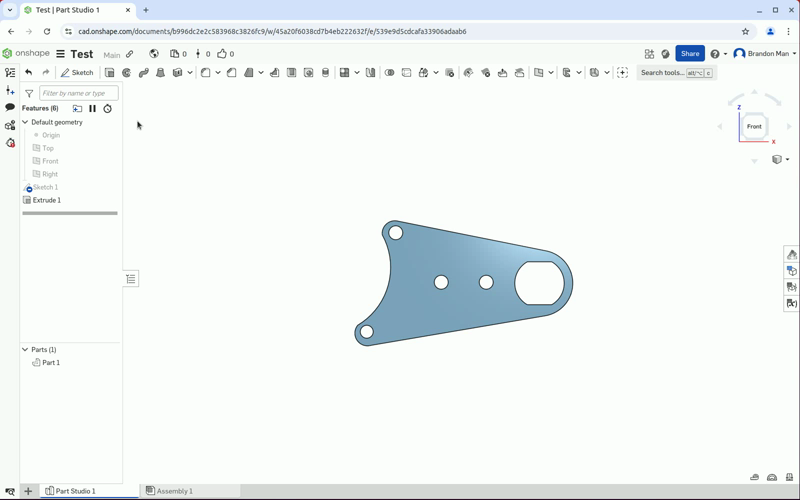
key(shift+h)
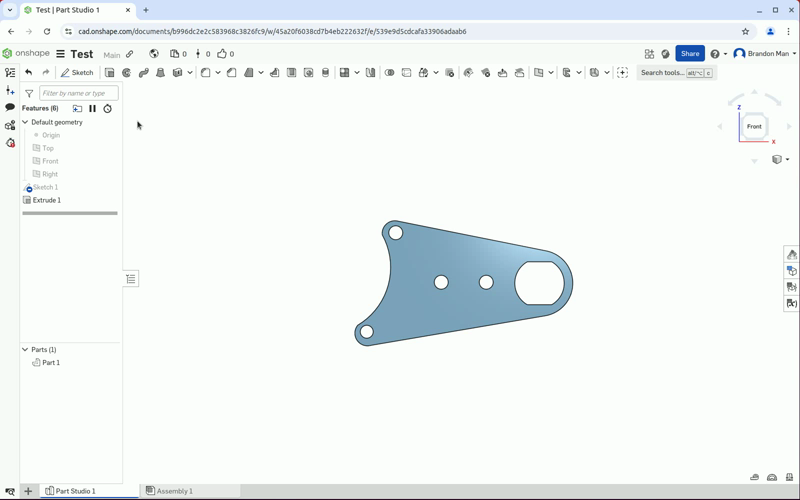
mouse_move(73, 189)
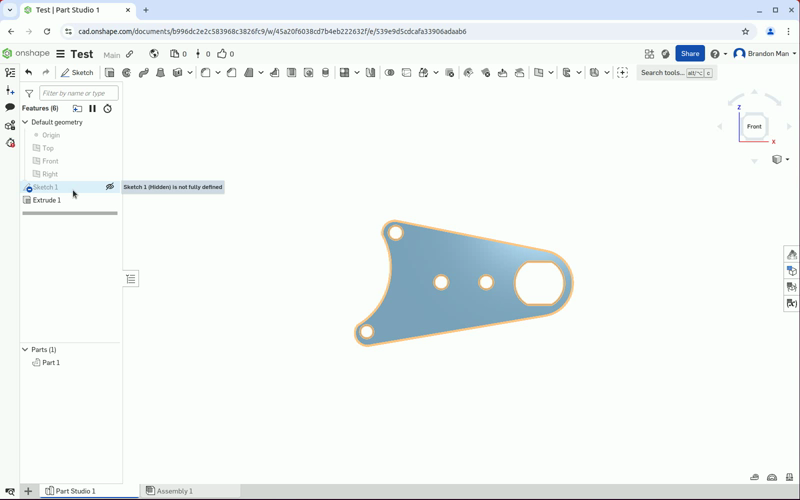
click(73, 189)
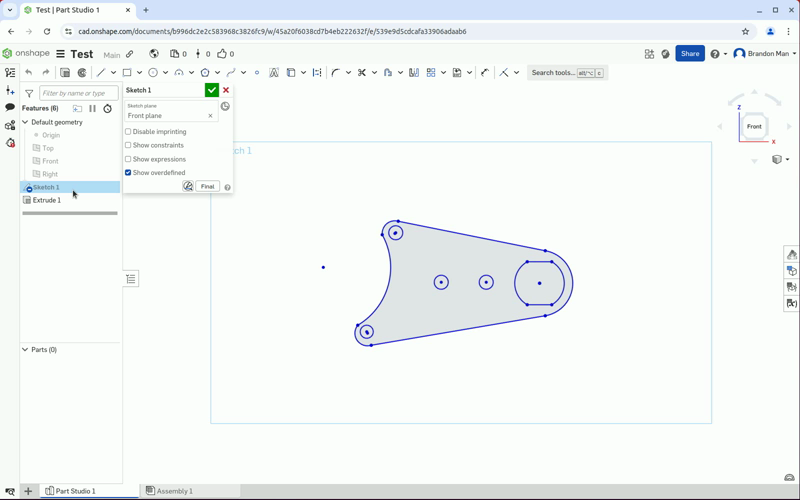
mouse_move(229, 92)
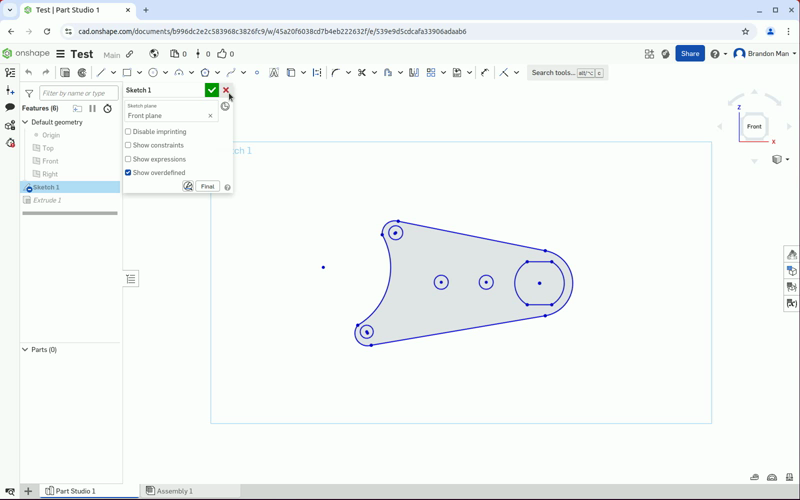
click(229, 92)
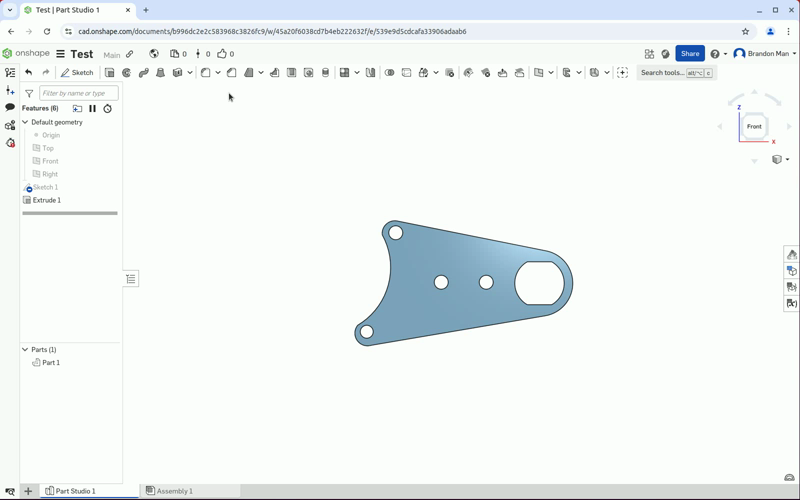
mouse_move(541, 75)
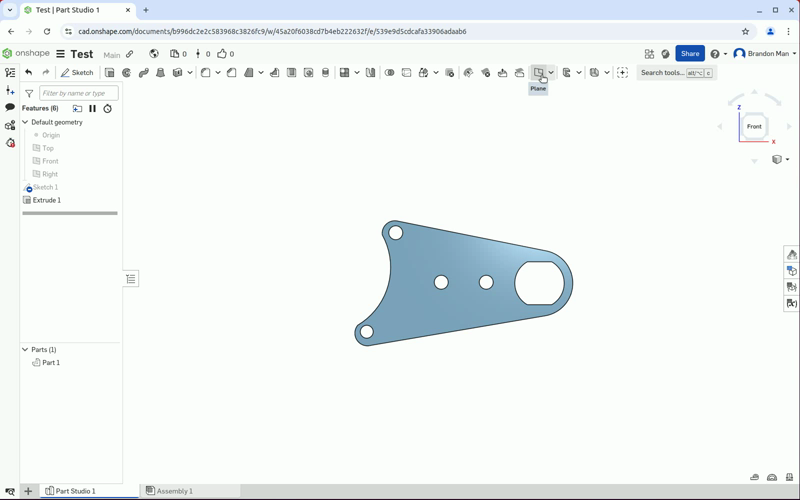
click(541, 75)
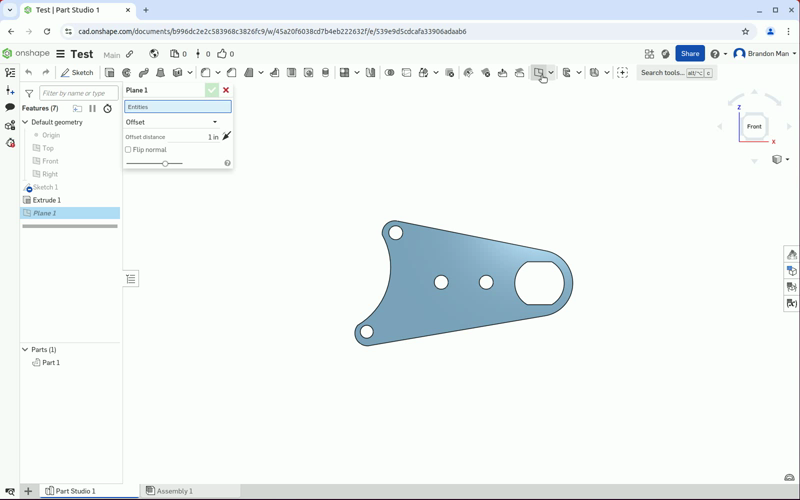
mouse_move(73, 163)
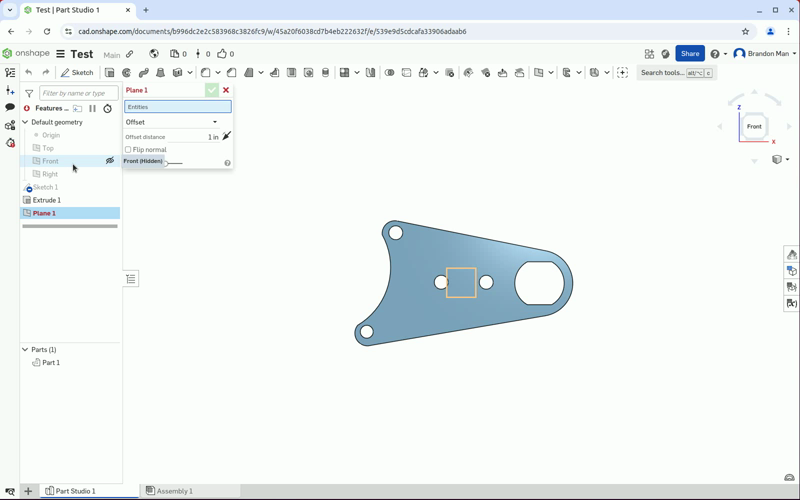
click(73, 163)
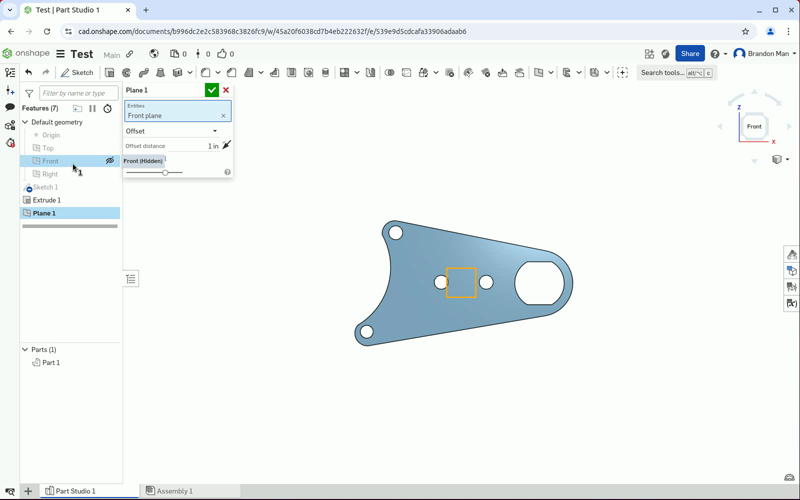
key(tab, 2)
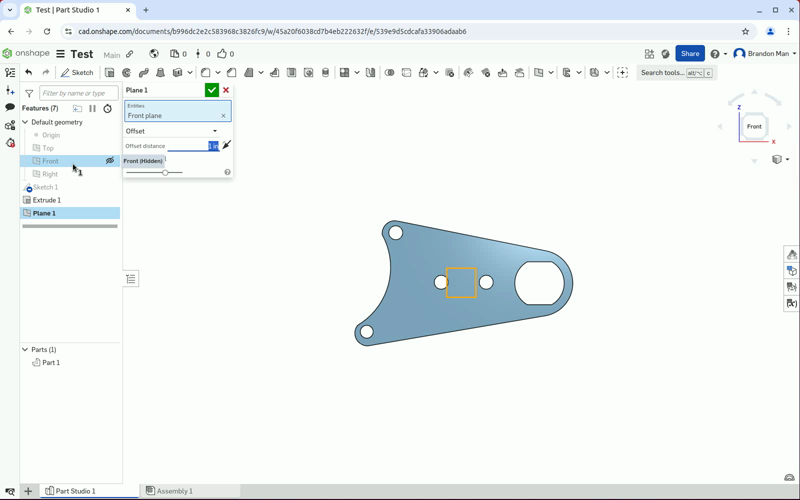
text(1.202)
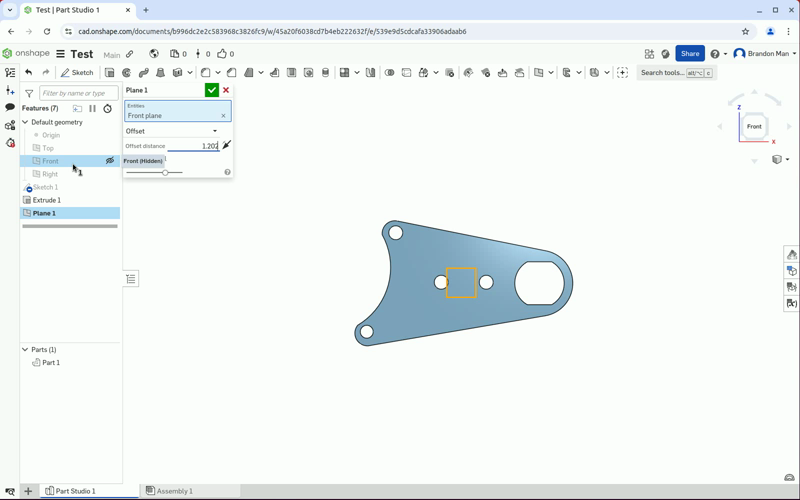
key(enter, 2)
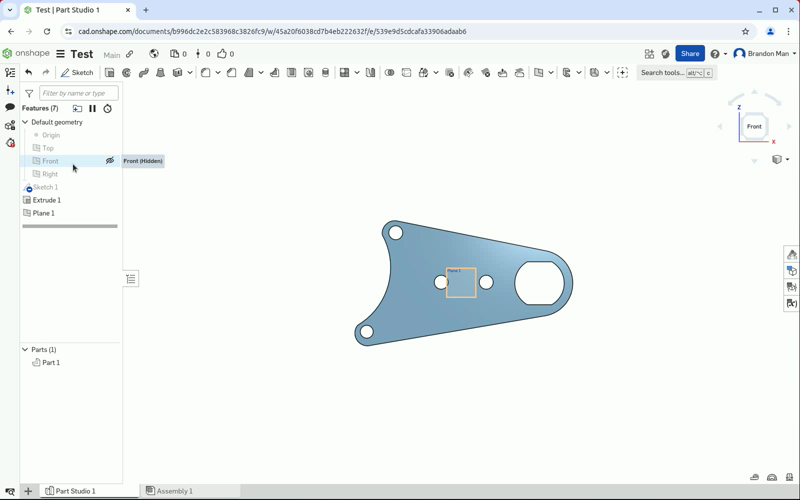
key(shift+s)
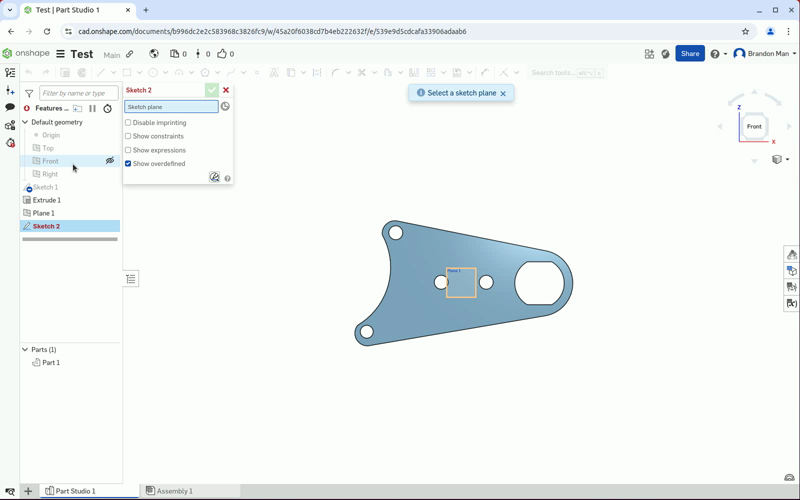
mouse_move(73, 215)
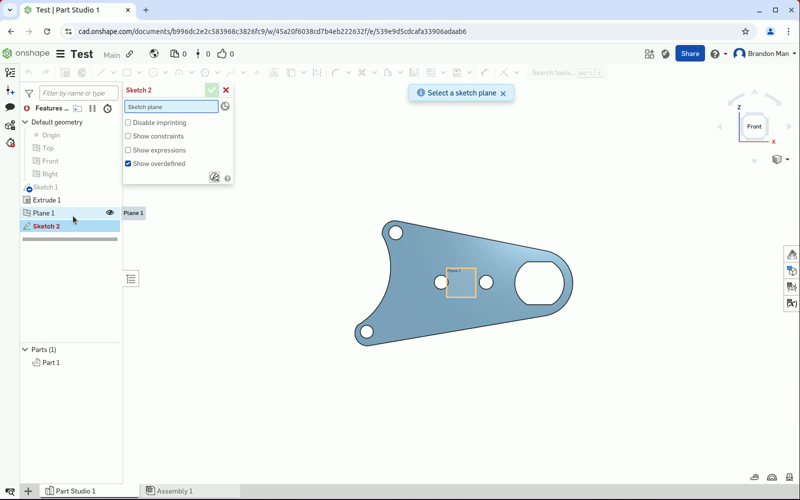
click(73, 215)
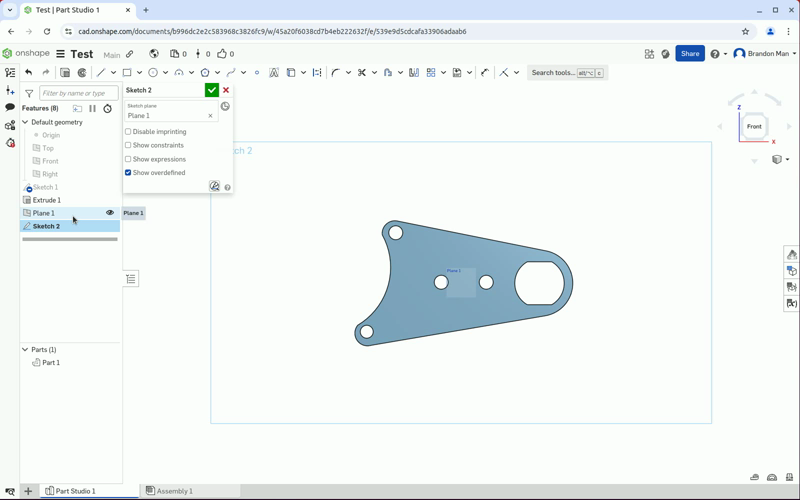
mouse_move(73, 352)
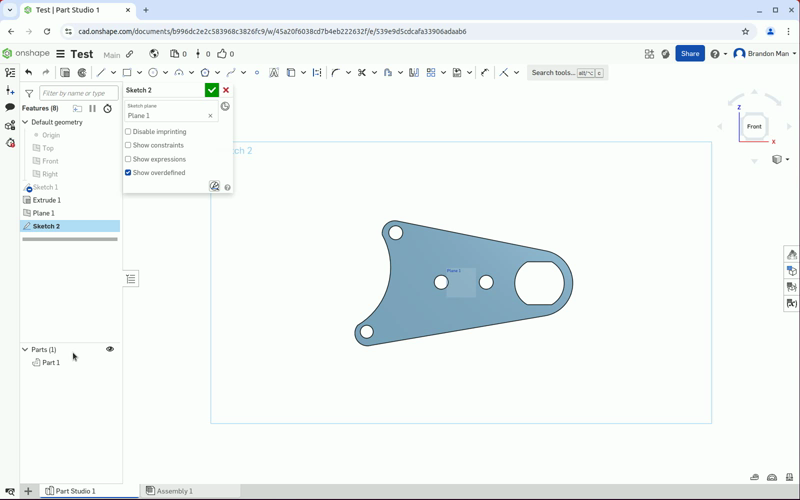
key(y)
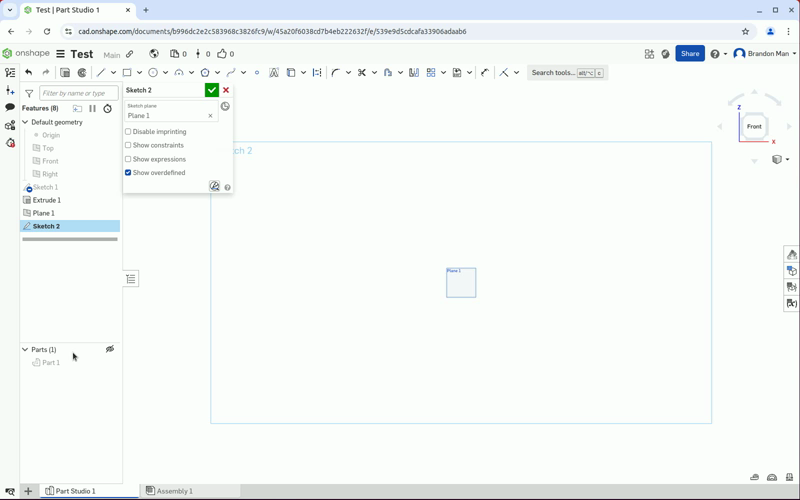
key(l)
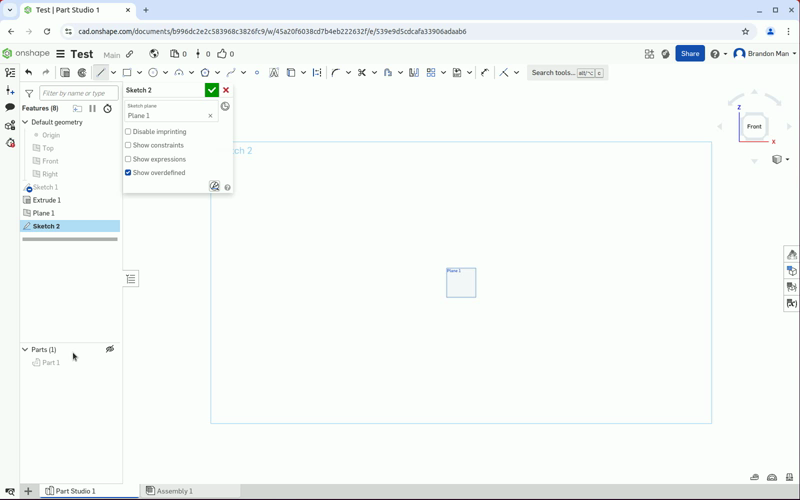
key_down(shift)
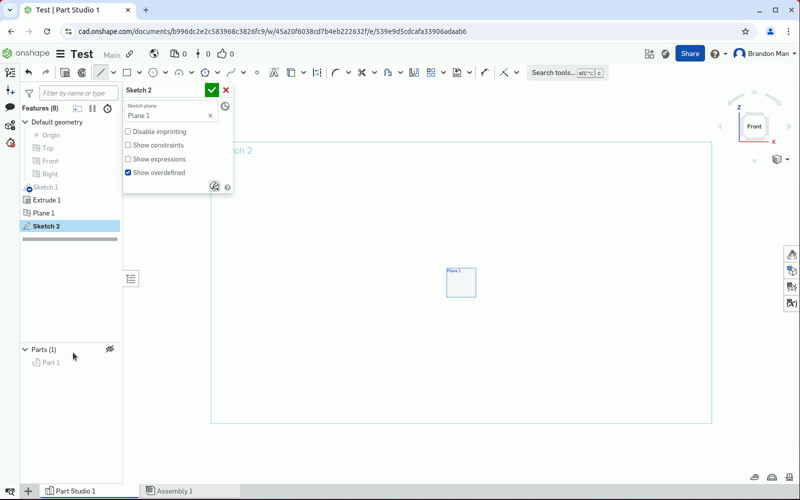
mouse_move(440, 333)
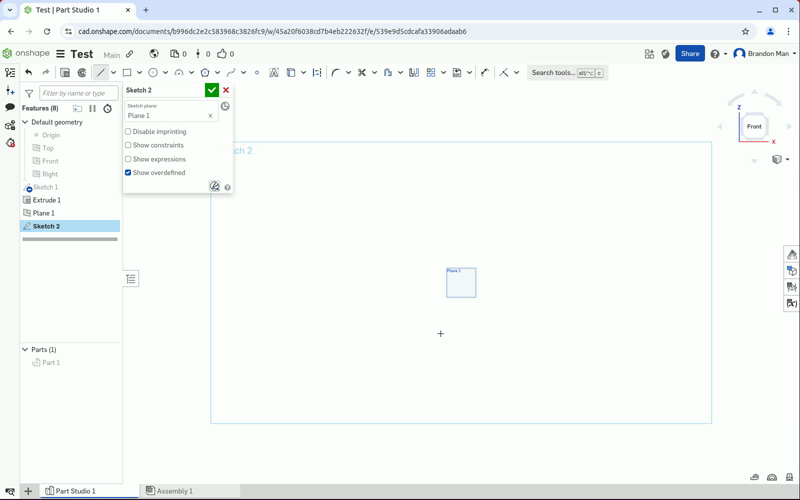
click(440, 333)
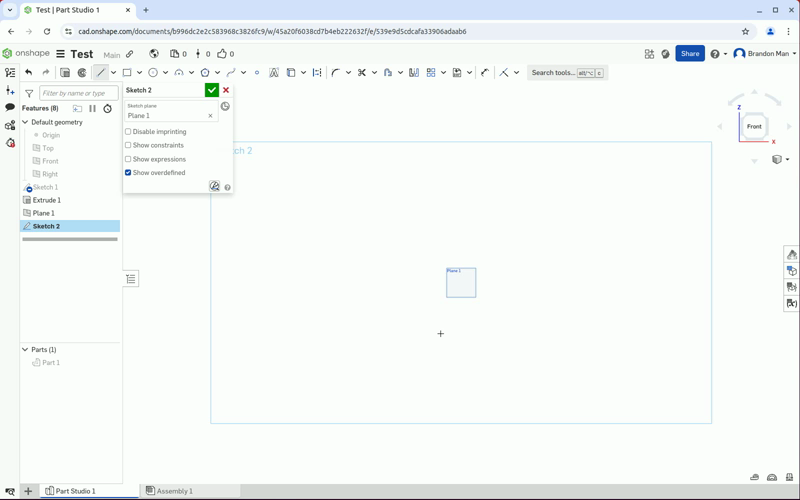
key_up(shift)
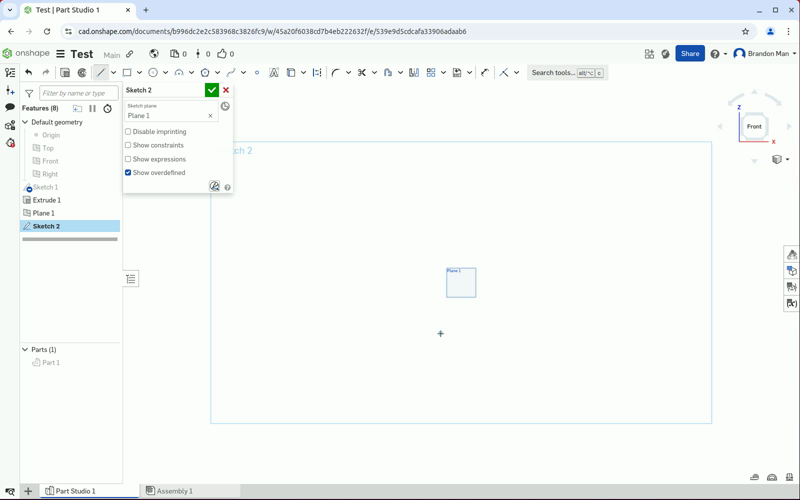
key_down(shift)
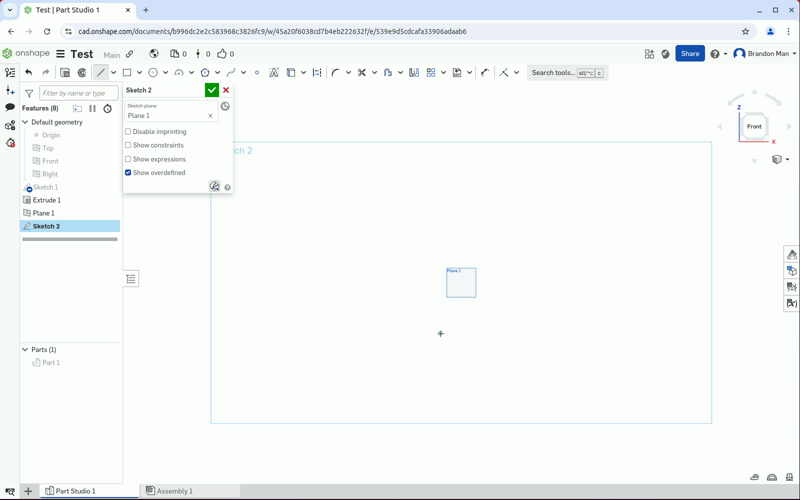
mouse_move(546, 315)
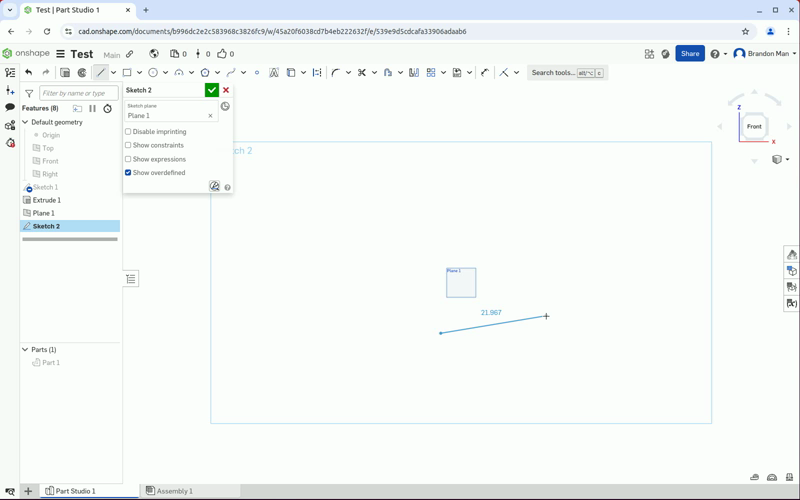
click(546, 315)
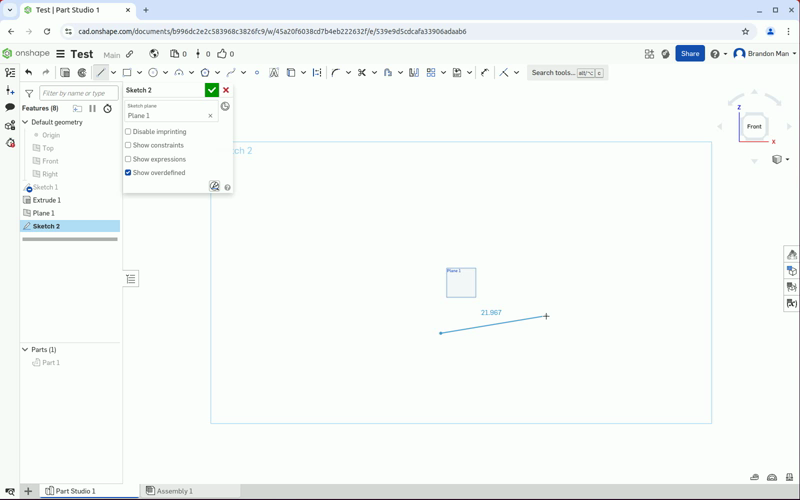
key_up(shift)
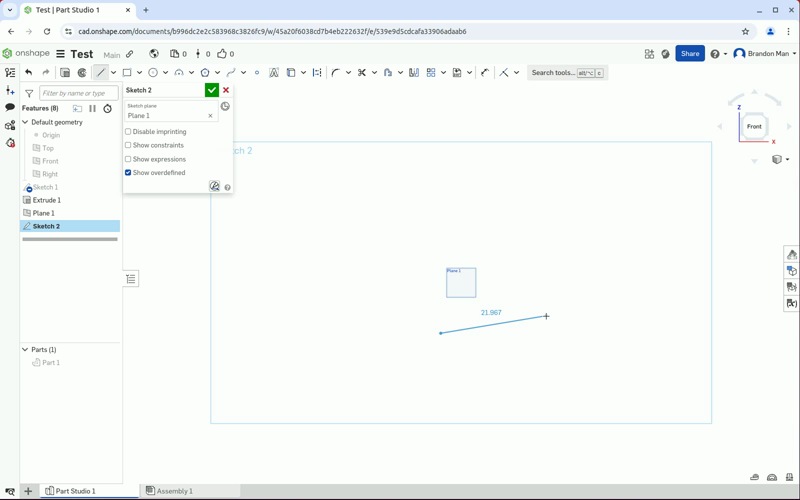
key(esc)
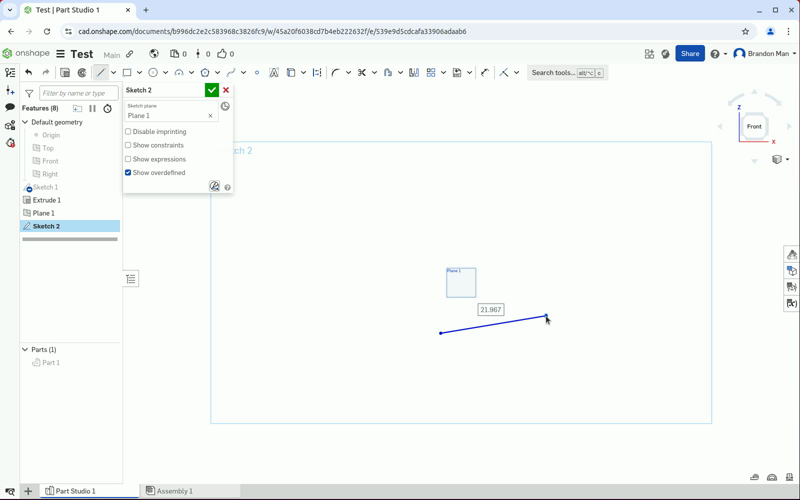
key(a)
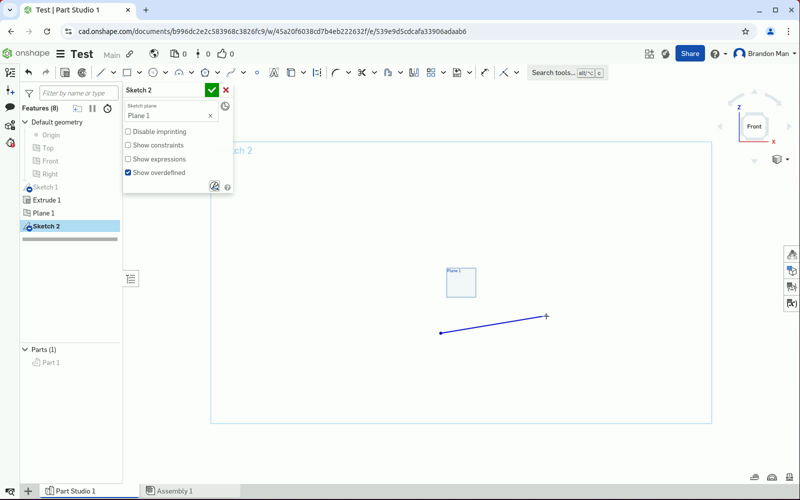
mouse_move(546, 315)
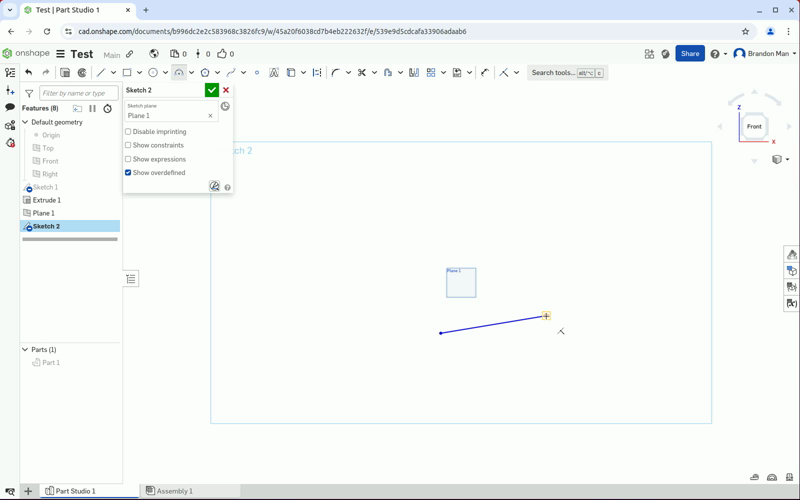
click(546, 315)
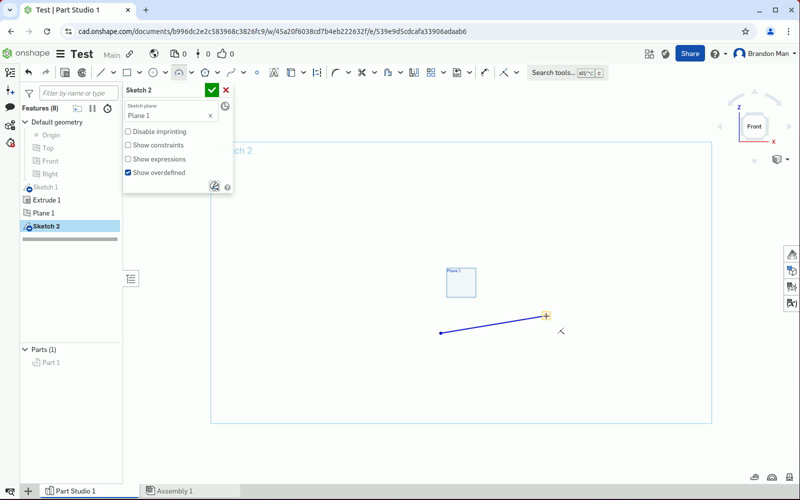
key_down(shift)
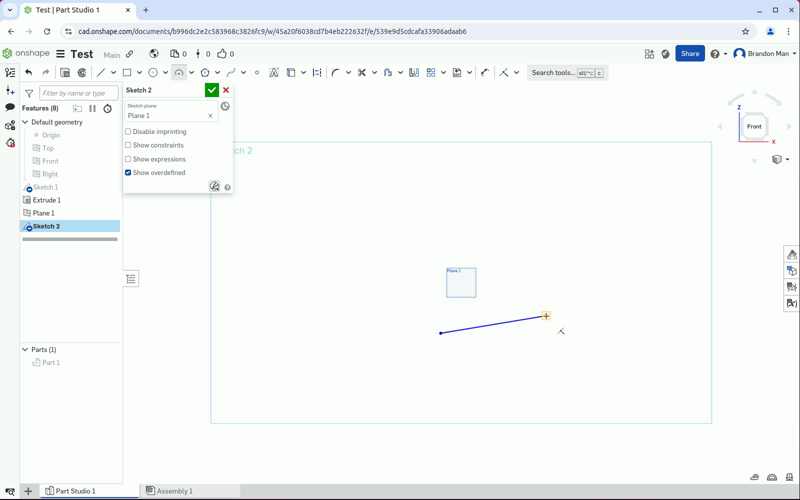
mouse_move(522, 309)
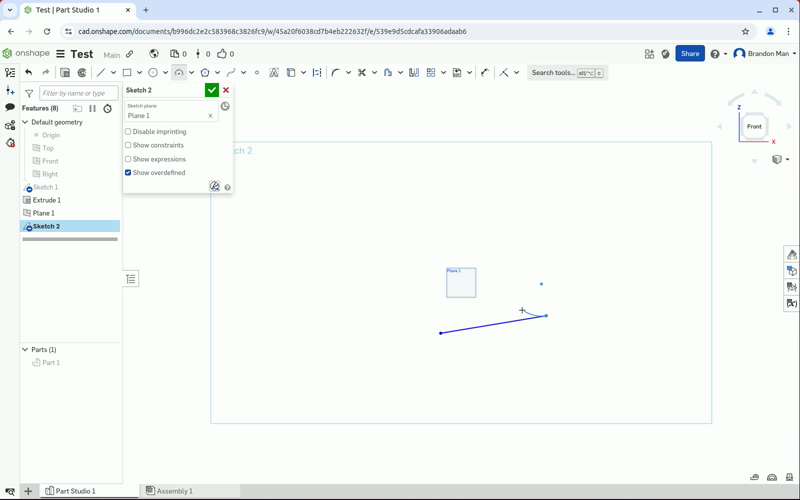
click(522, 309)
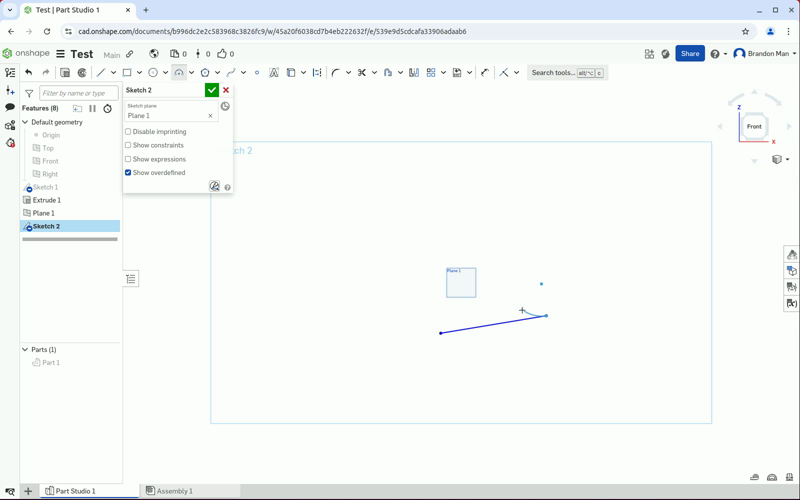
mouse_move(533, 315)
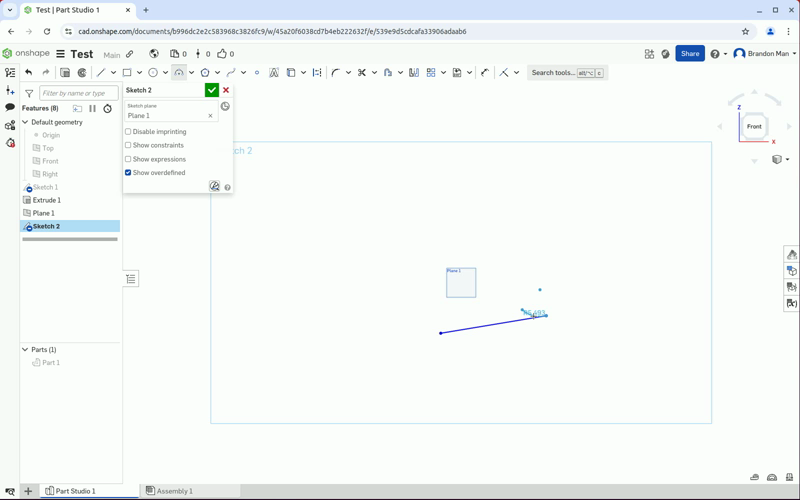
click(533, 315)
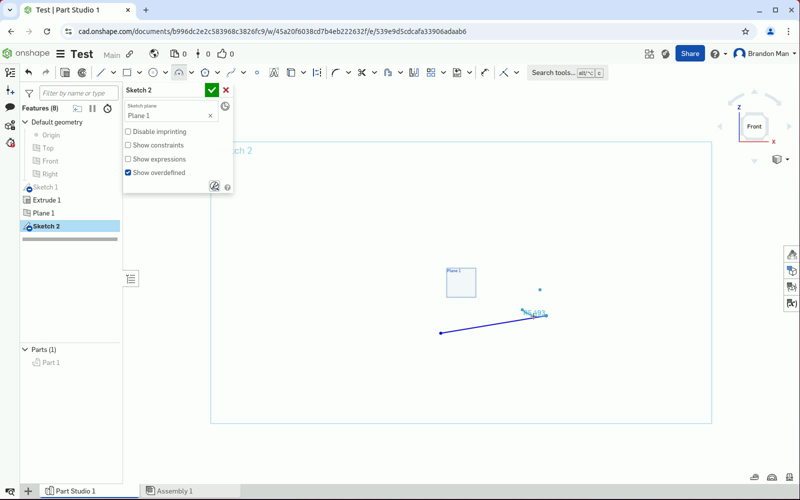
key_up(shift)
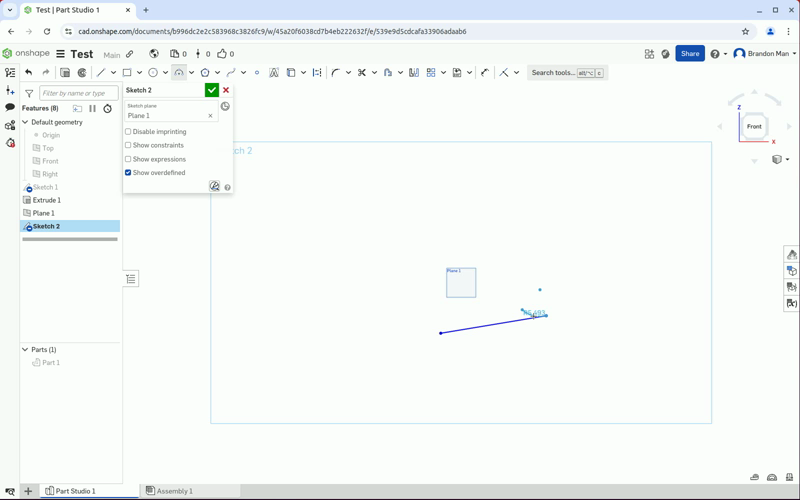
mouse_move(522, 309)
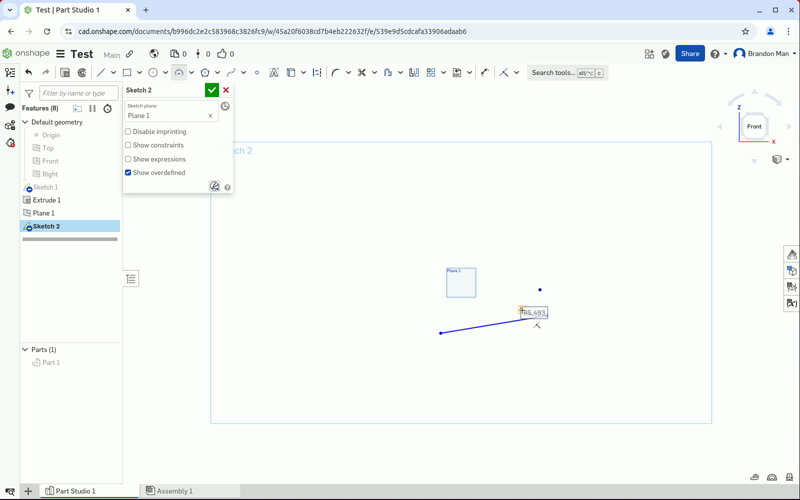
click(522, 309)
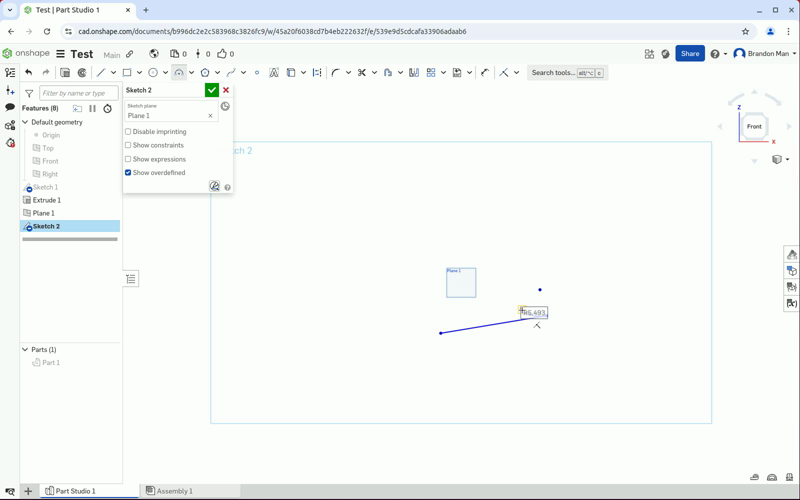
mouse_move(440, 333)
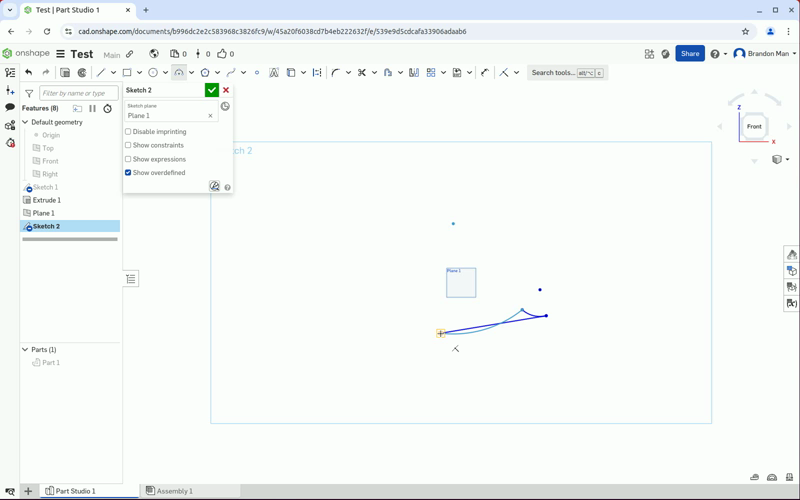
click(440, 333)
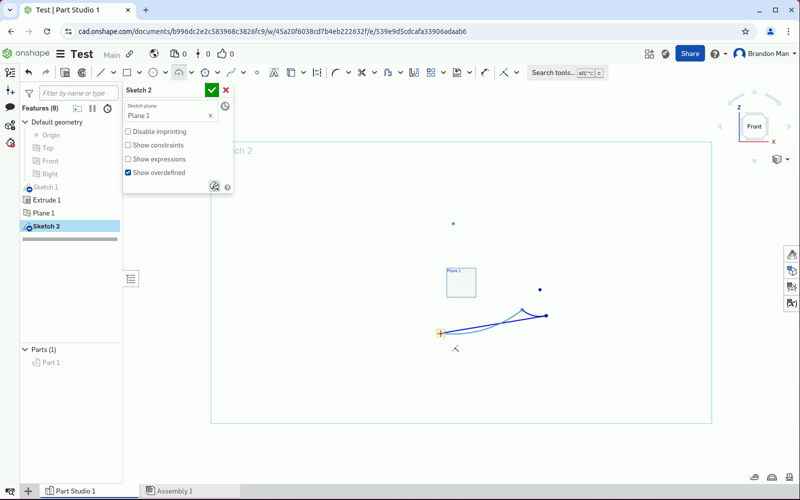
key_down(shift)
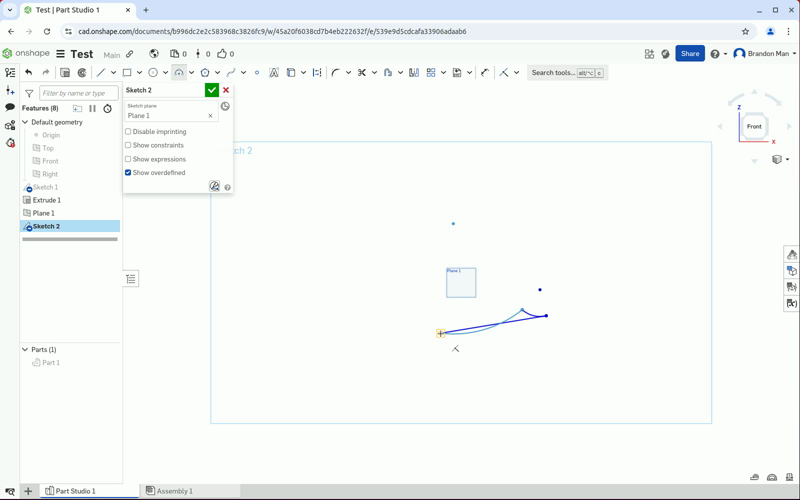
mouse_move(475, 302)
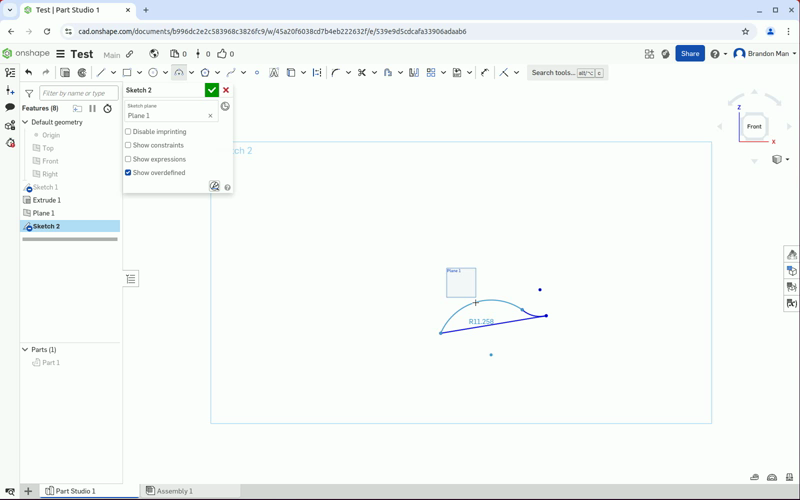
click(475, 302)
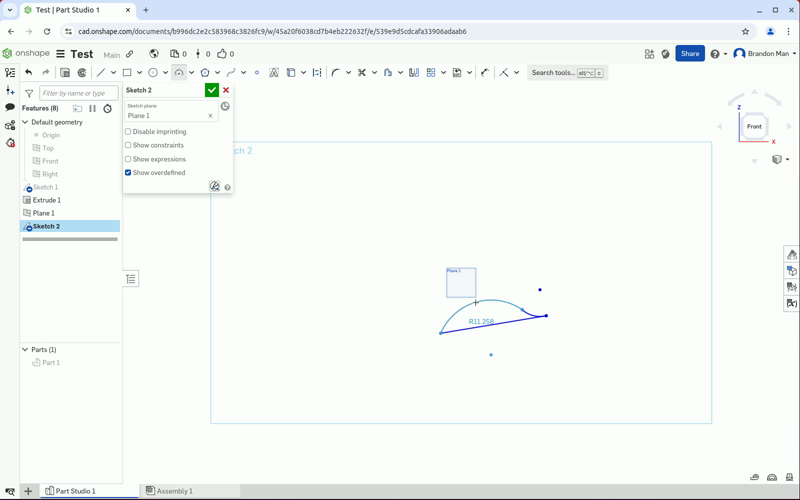
key_up(shift)
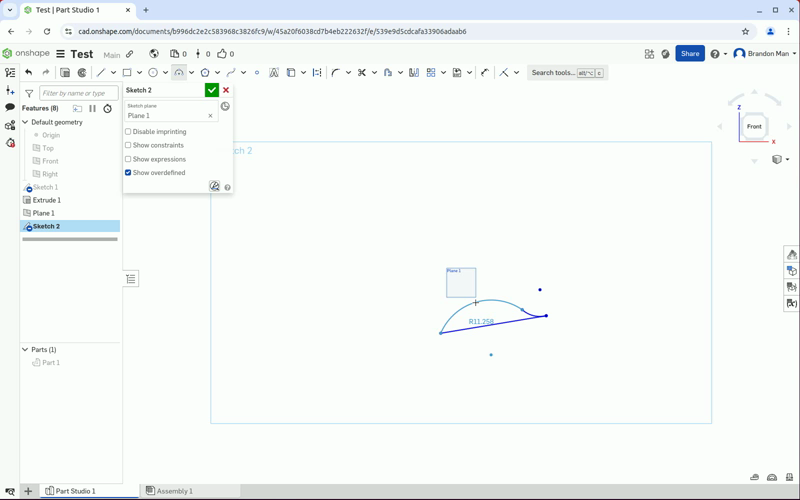
key(esc)
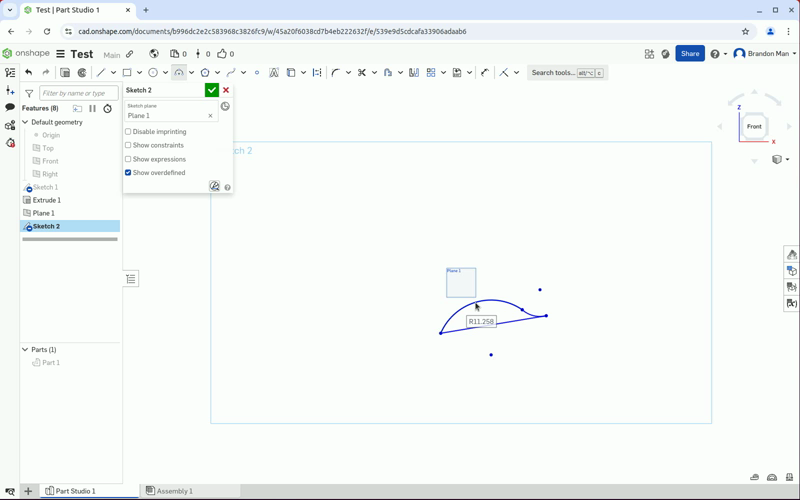
mouse_move(480, 324)
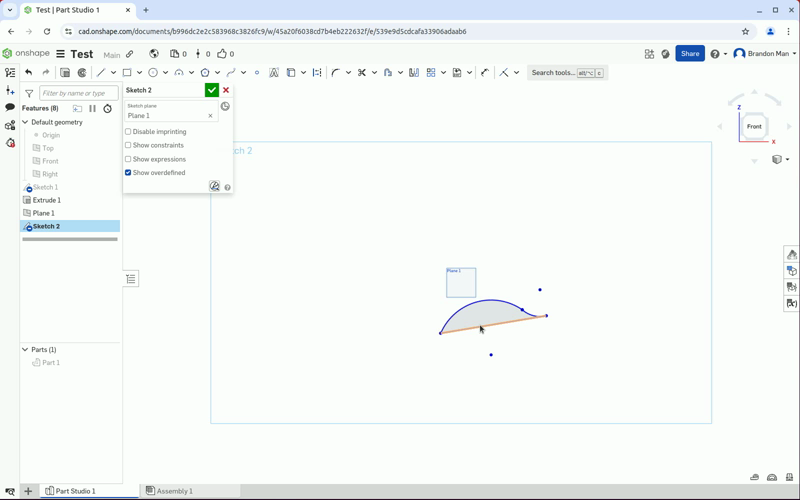
scroll(6)
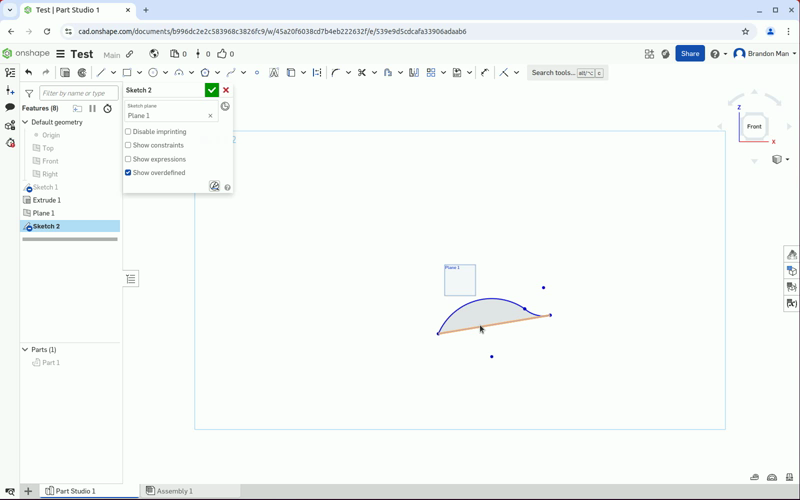
scroll(6)
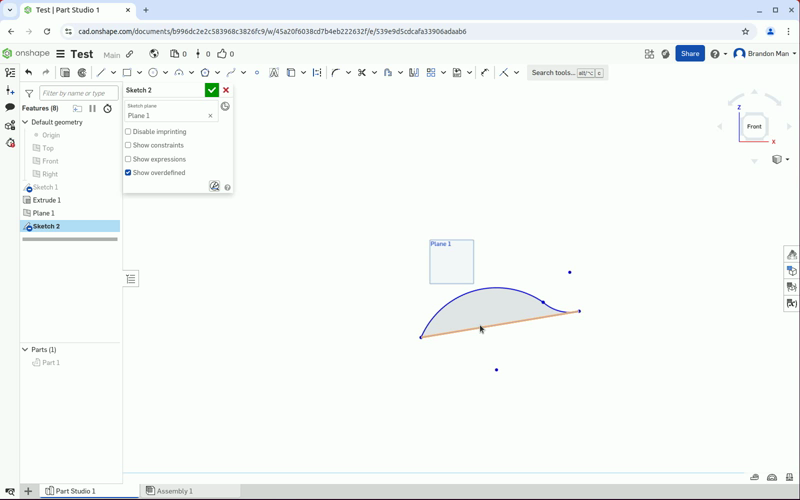
scroll(6)
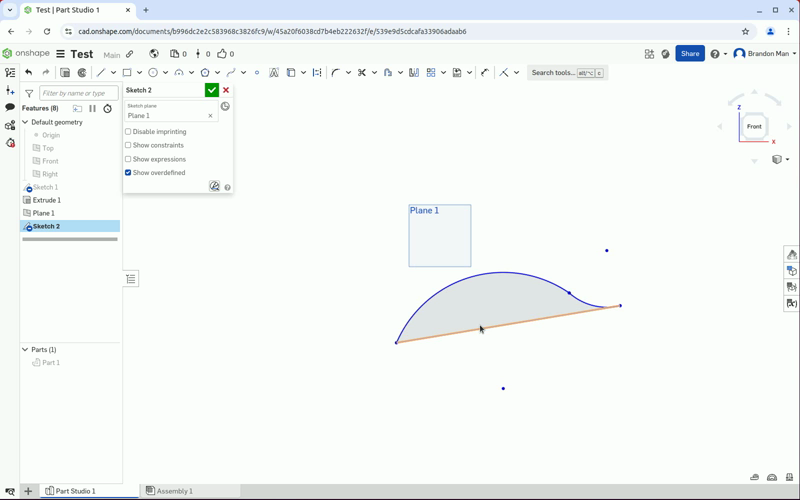
scroll(6)
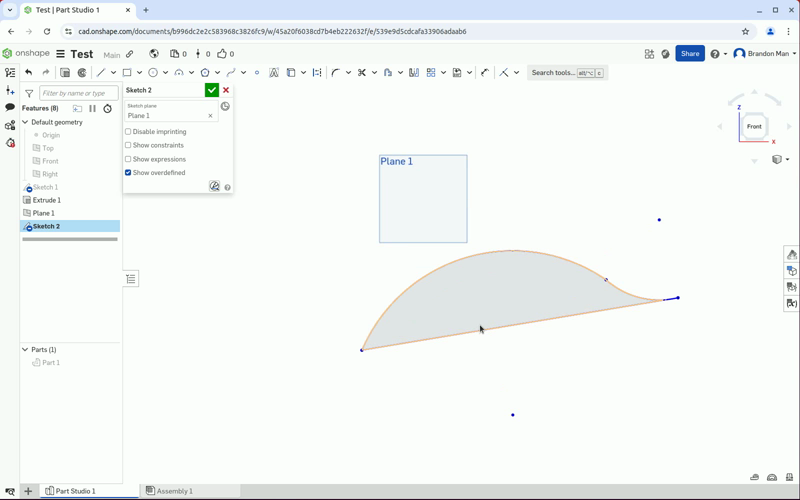
scroll(6)
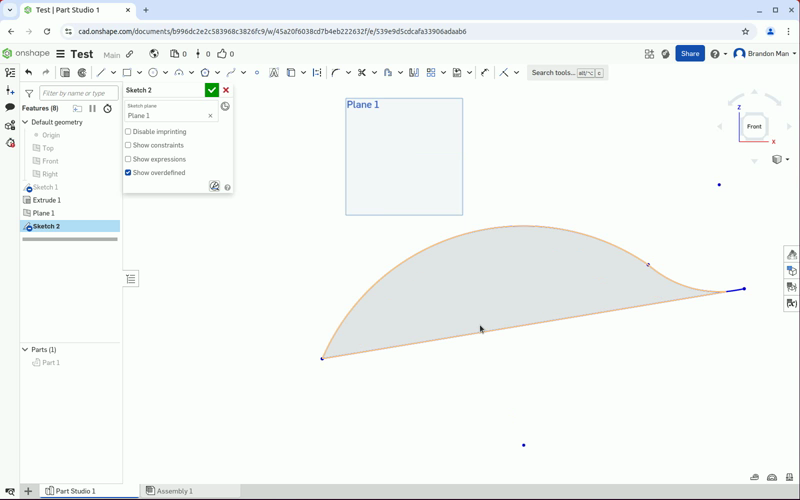
scroll(6)
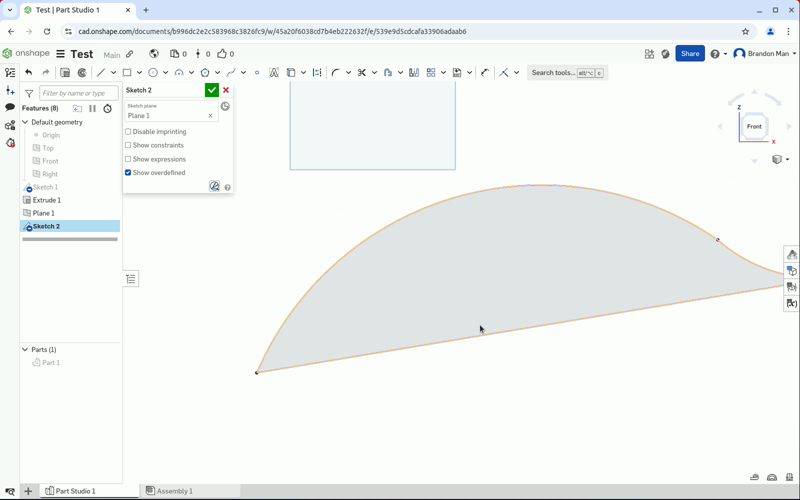
scroll(6)
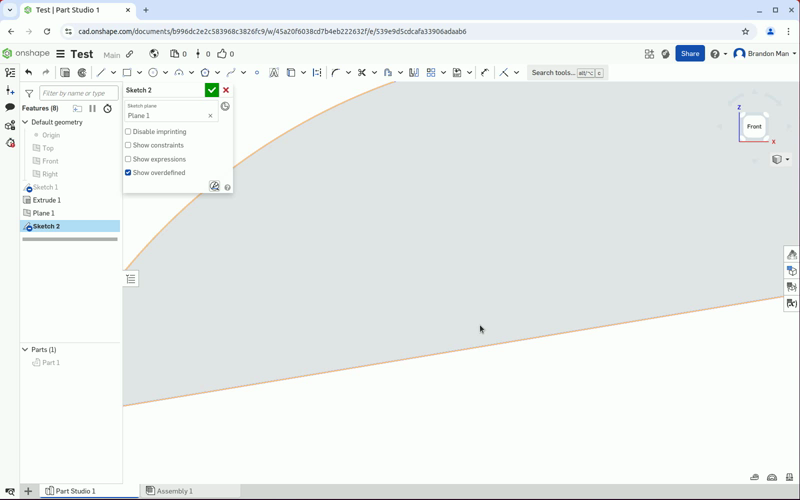
click(480, 324)
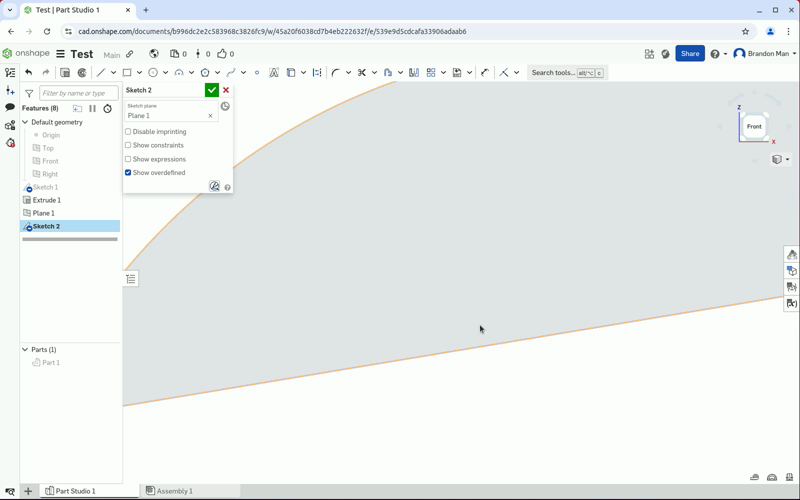
scroll(-6)
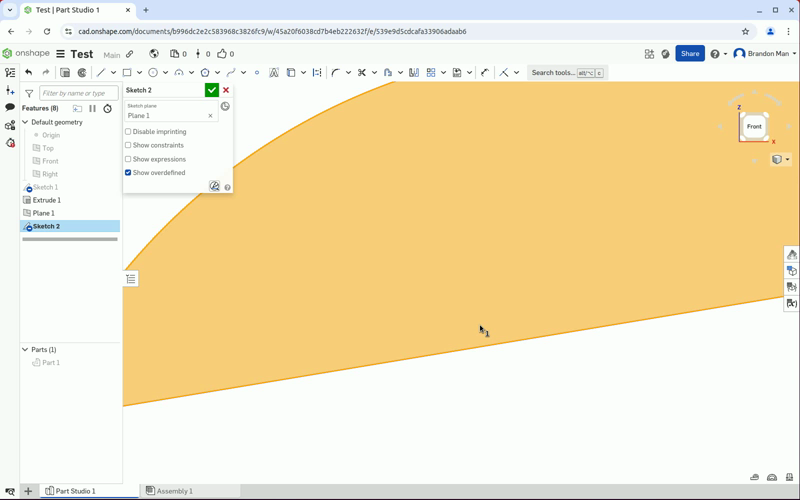
scroll(-6)
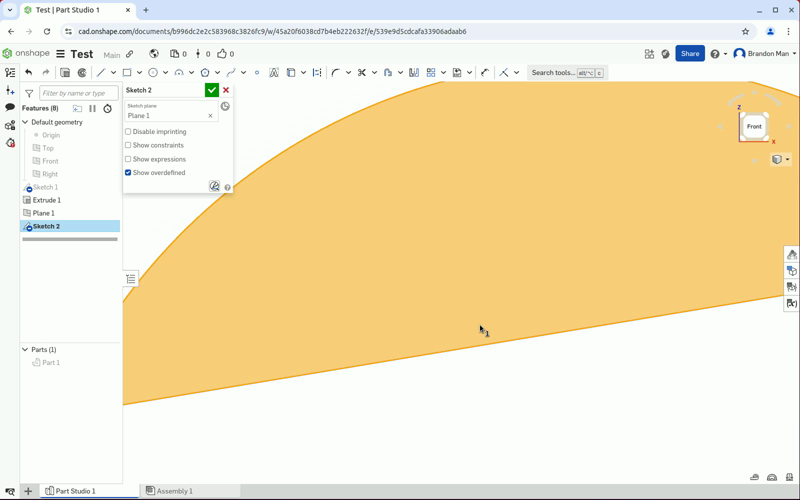
scroll(-6)
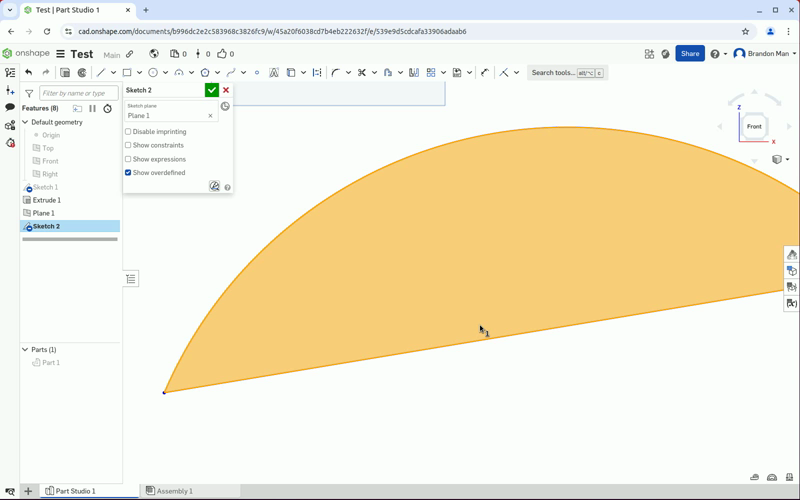
scroll(-6)
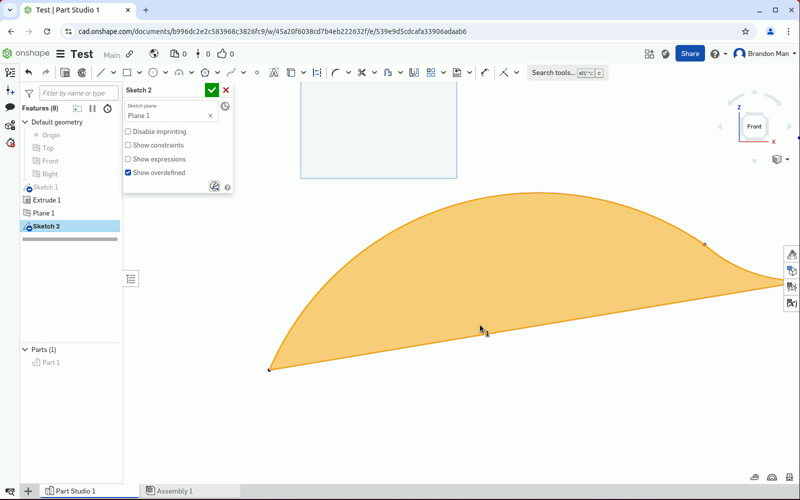
scroll(-6)
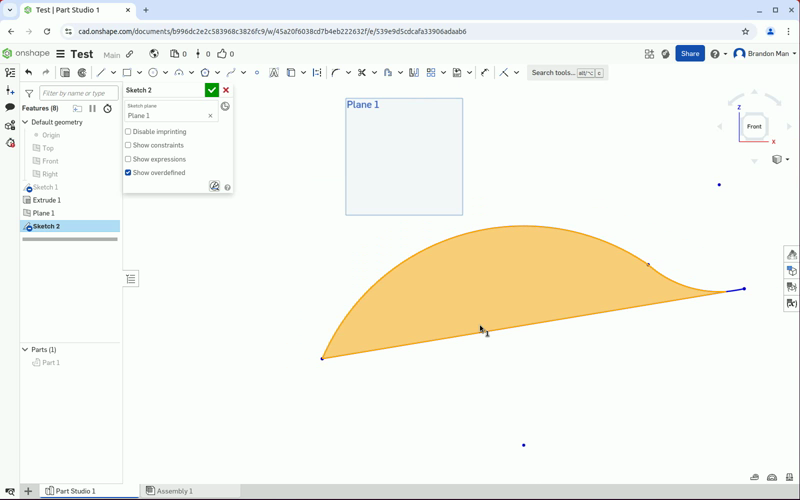
scroll(-6)
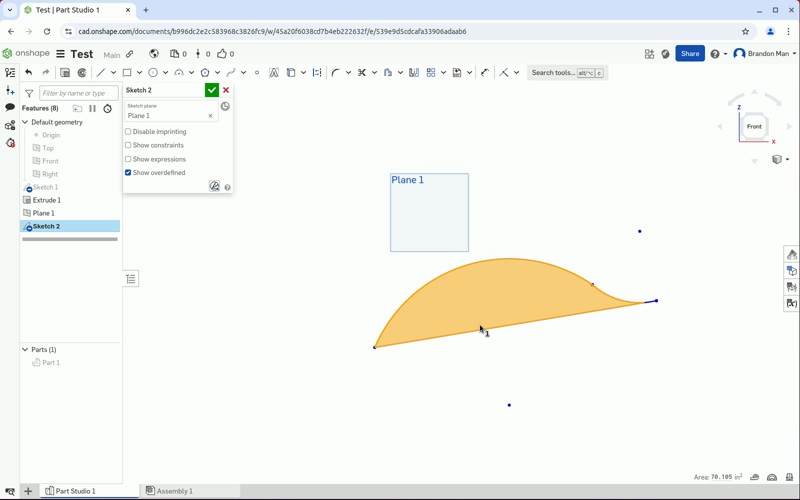
scroll(-6)
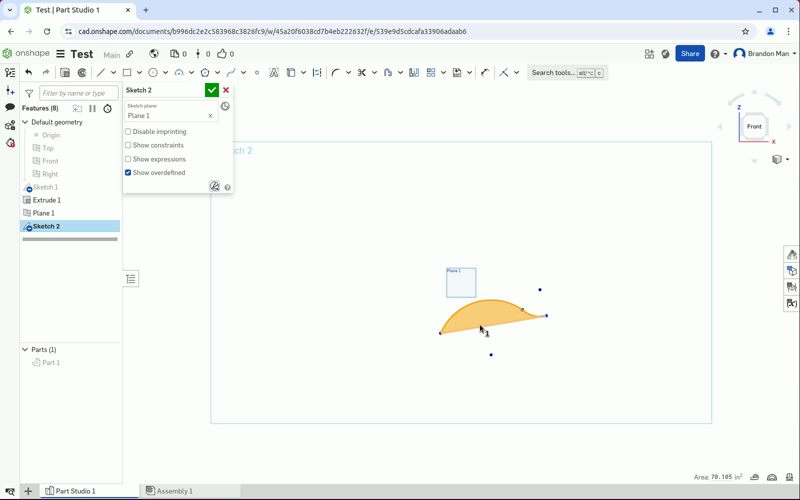
mouse_move(73, 352)
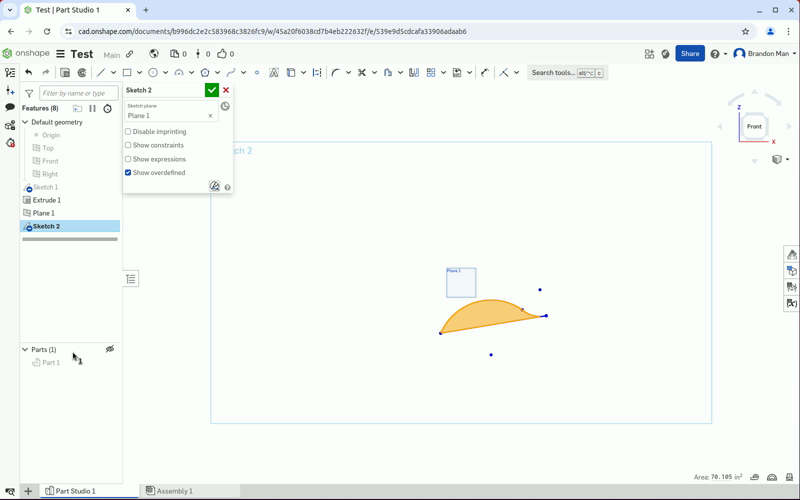
key(shift+y)
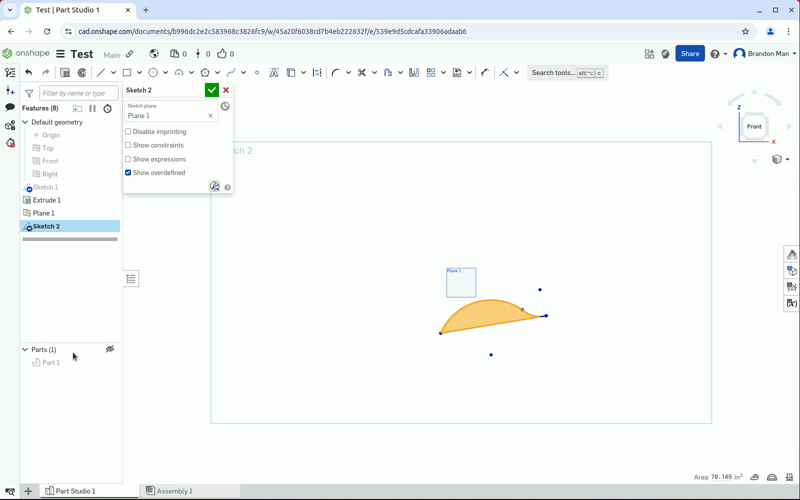
key(shift+e)
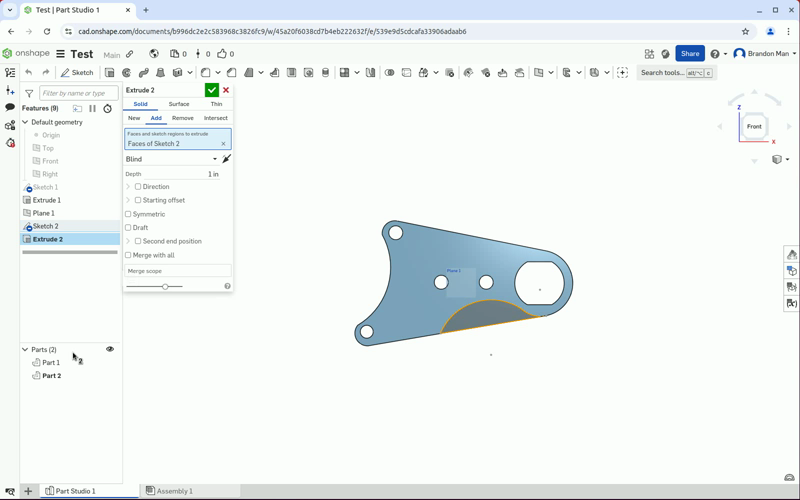
mouse_move(143, 106)
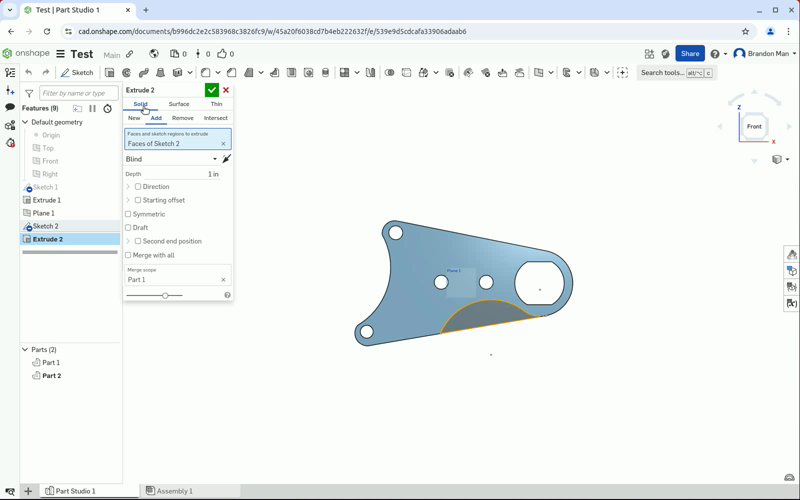
click(143, 106)
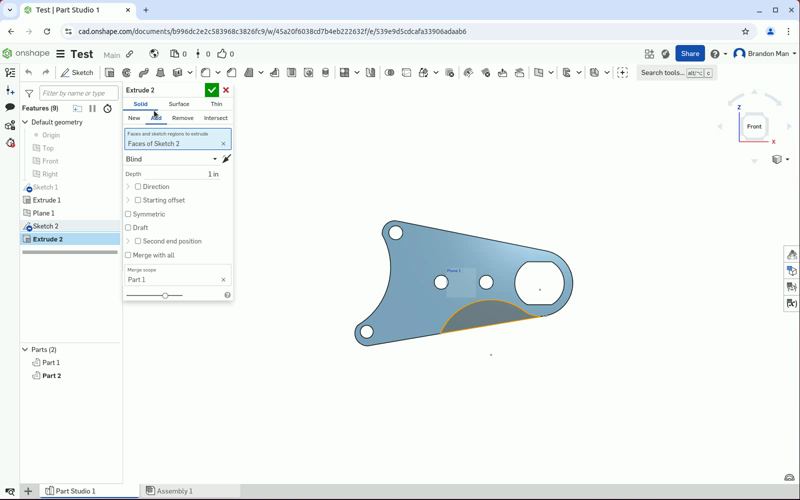
mouse_move(186, 120)
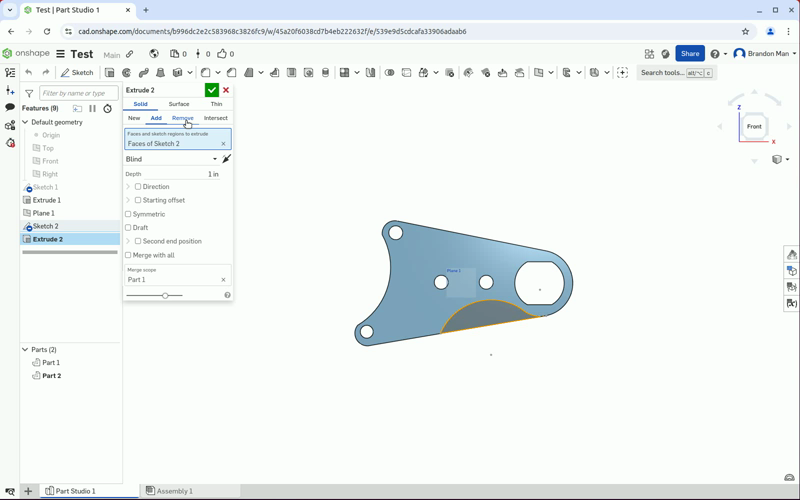
click(186, 120)
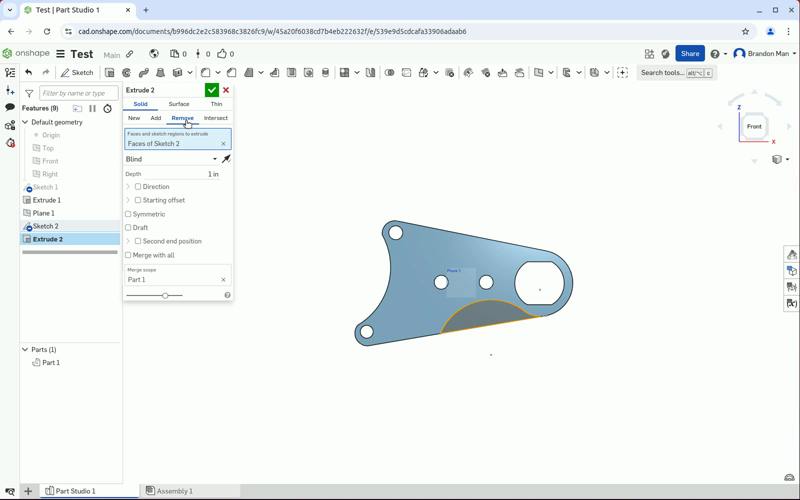
key(tab, 4)
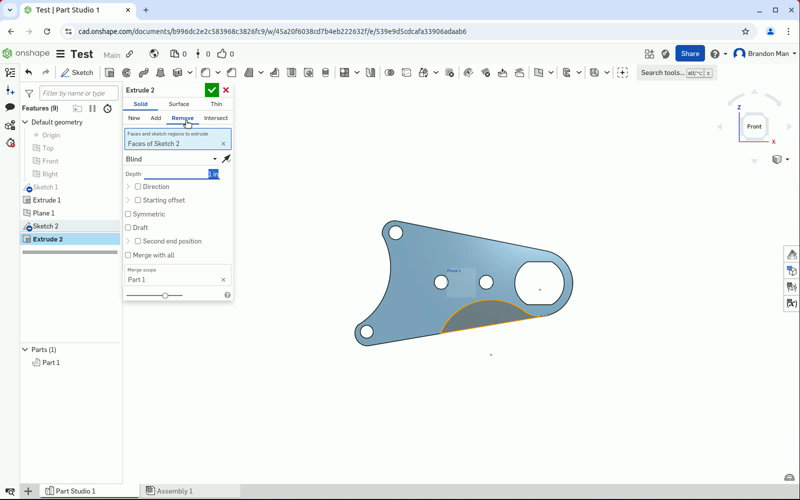
text(9.388)
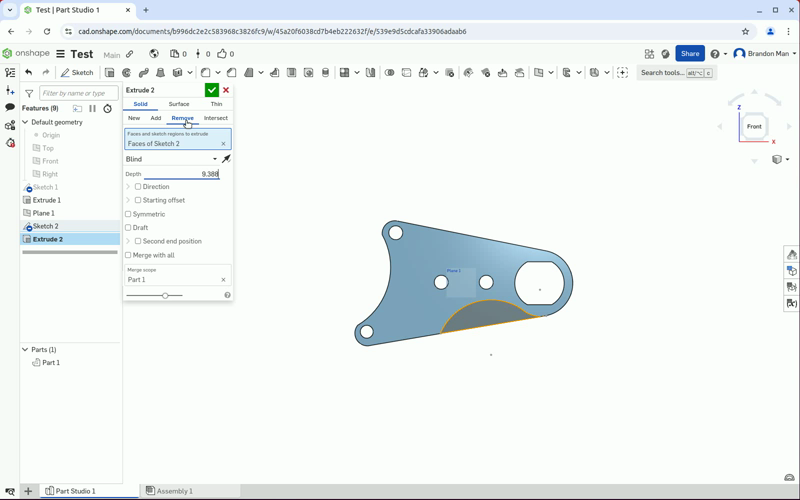
key(tab, 6)
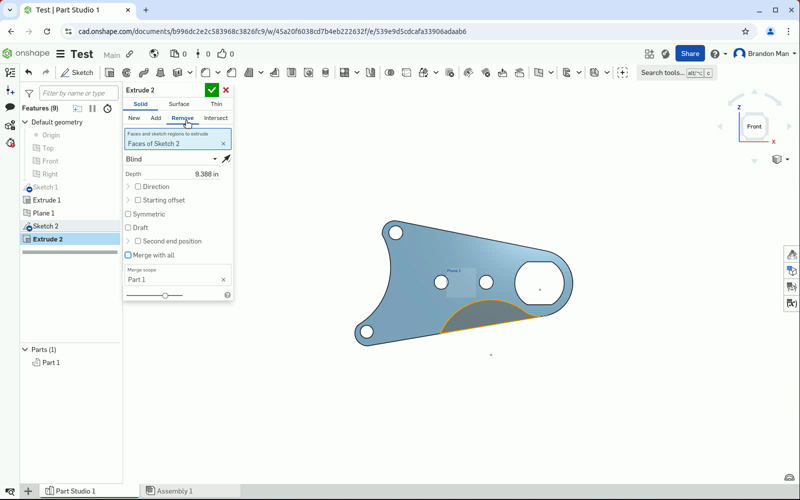
key(space)
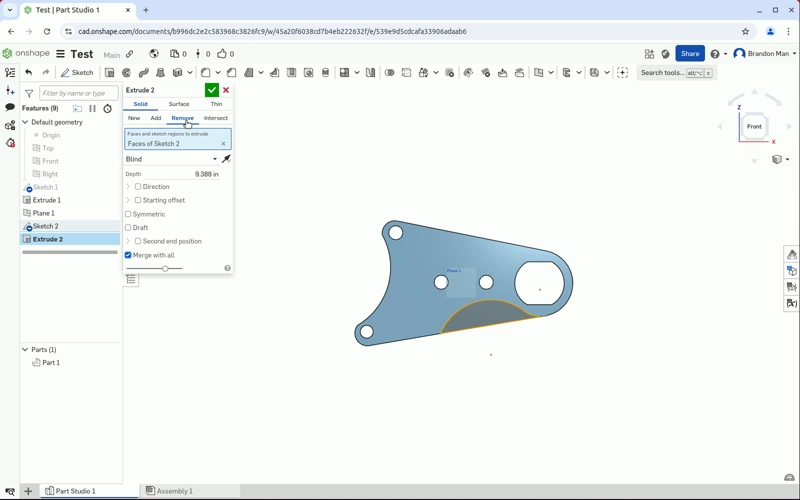
key(enter)
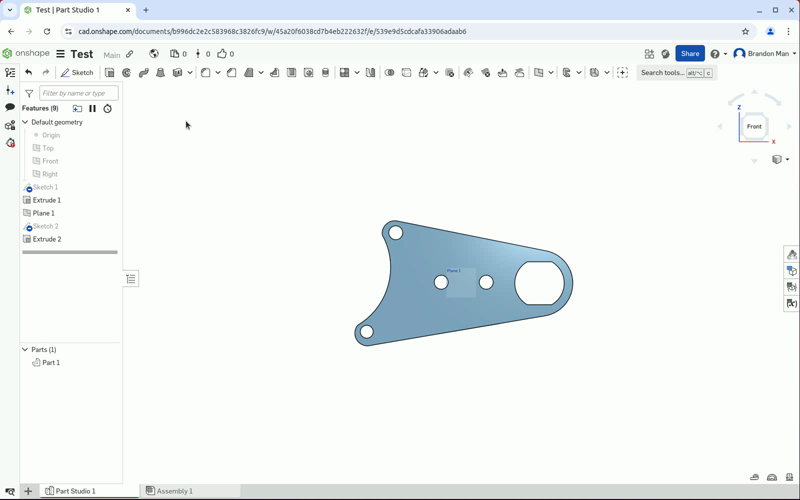
key(shift+h)
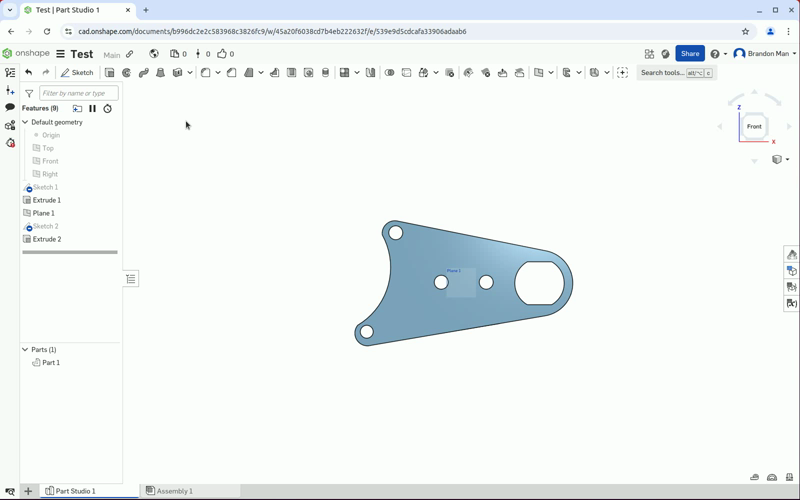
key(shift+h)
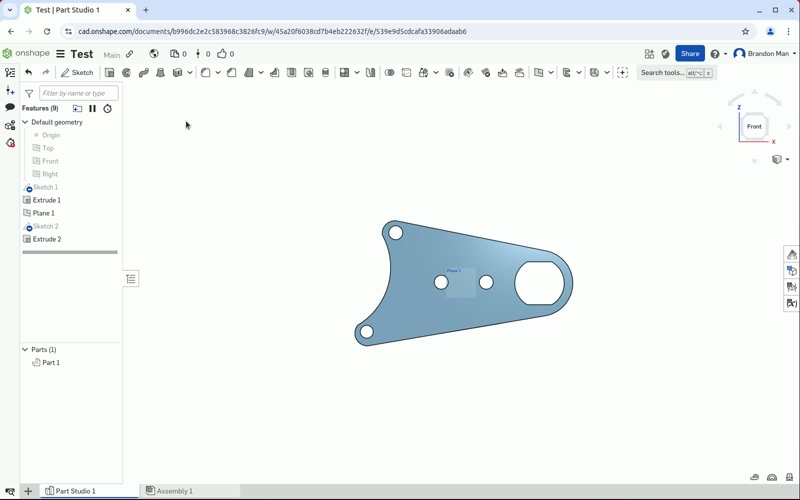
mouse_move(73, 189)
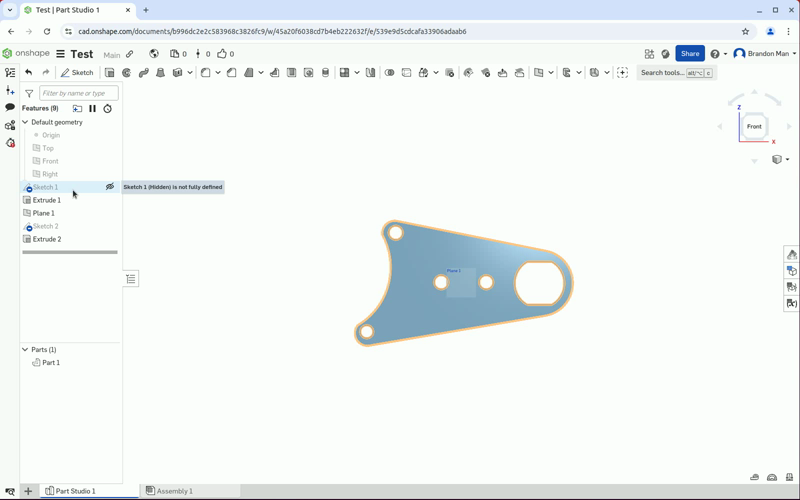
click(73, 189)
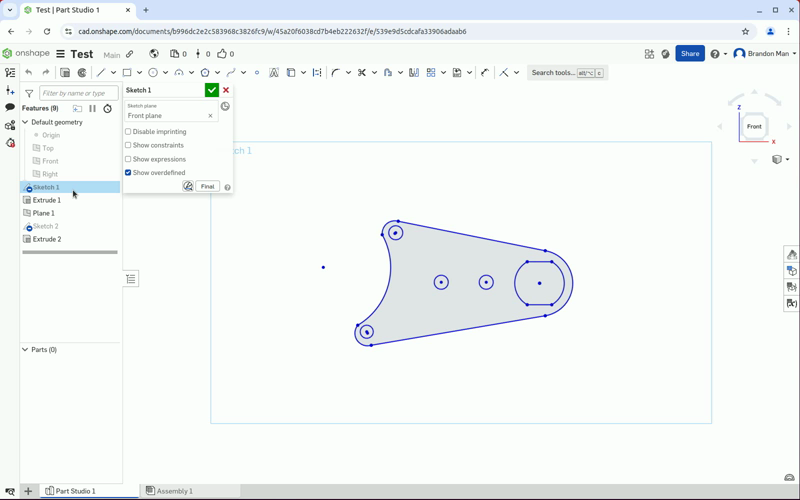
mouse_move(229, 92)
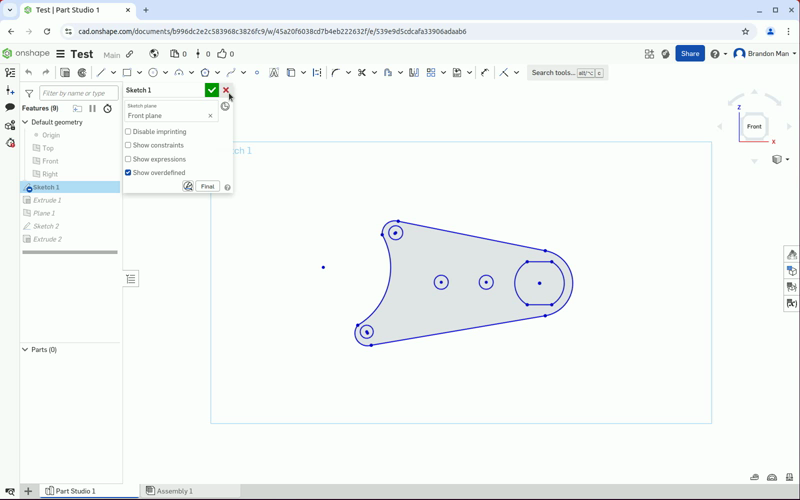
click(229, 92)
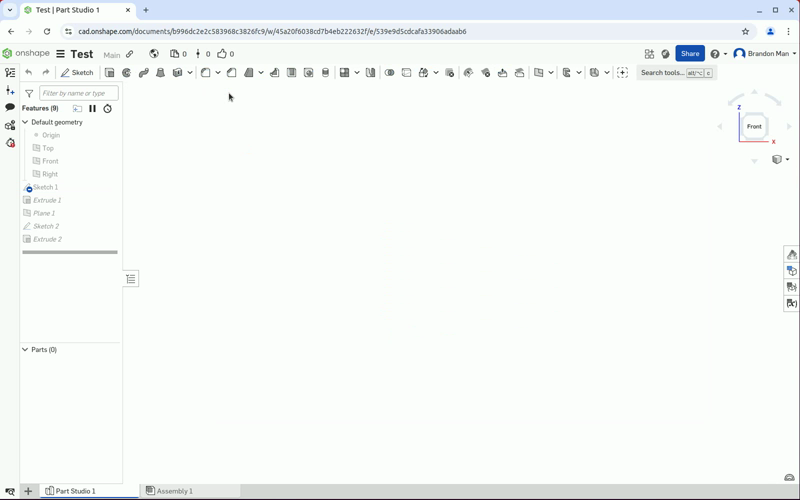
key(shift+s)
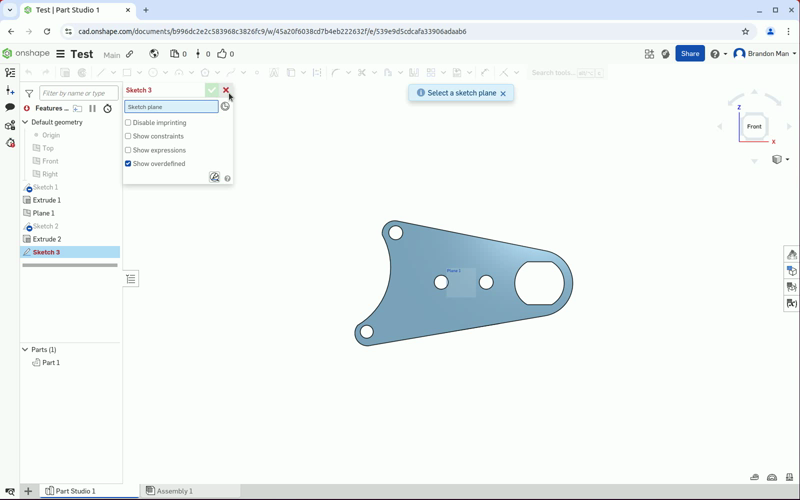
mouse_move(73, 215)
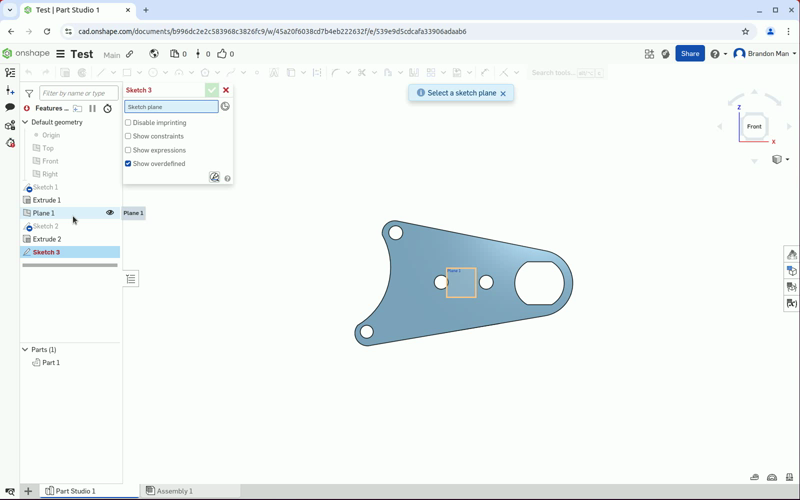
click(73, 215)
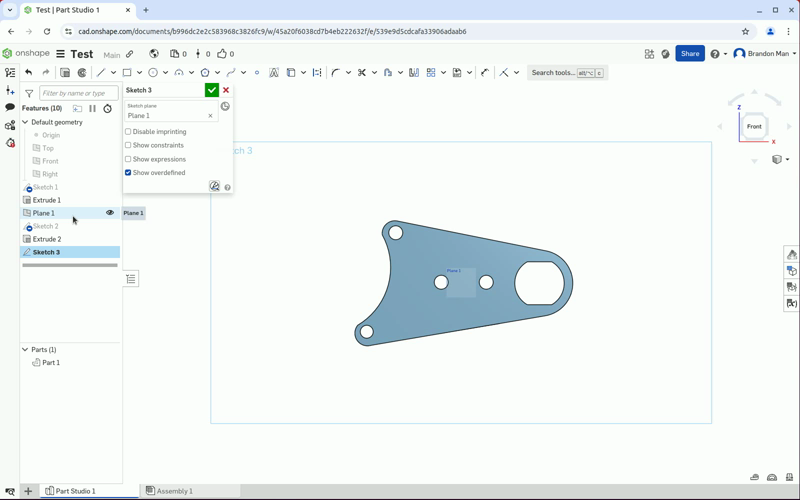
mouse_move(73, 352)
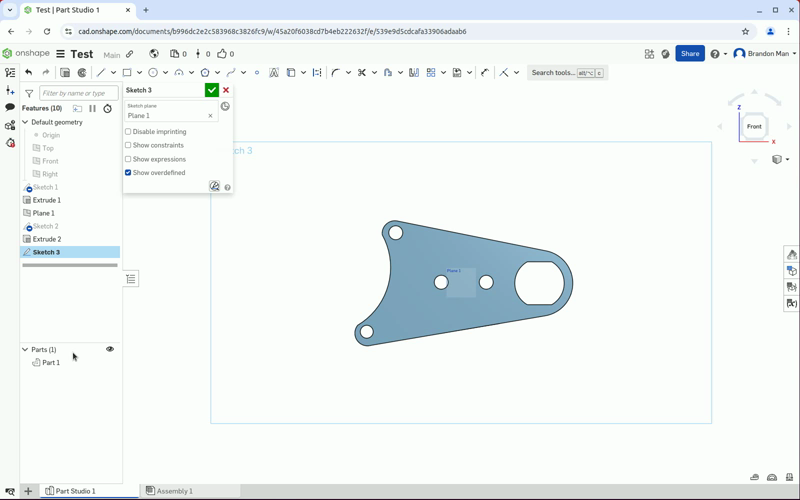
key(y)
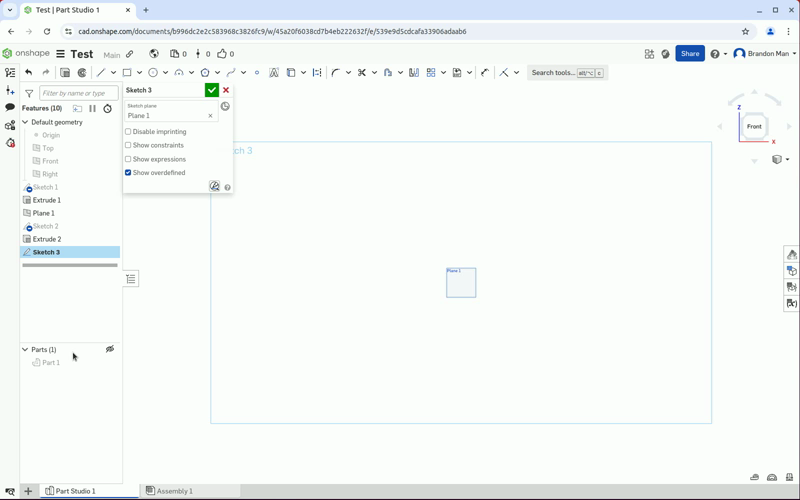
key(a)
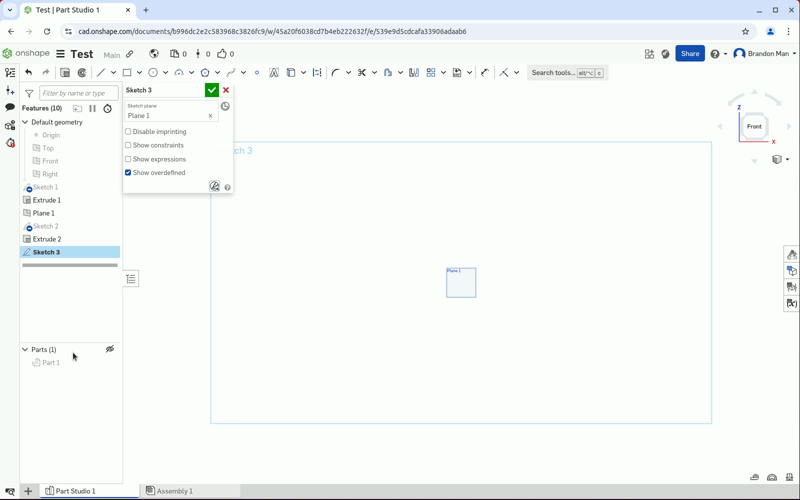
key_down(shift)
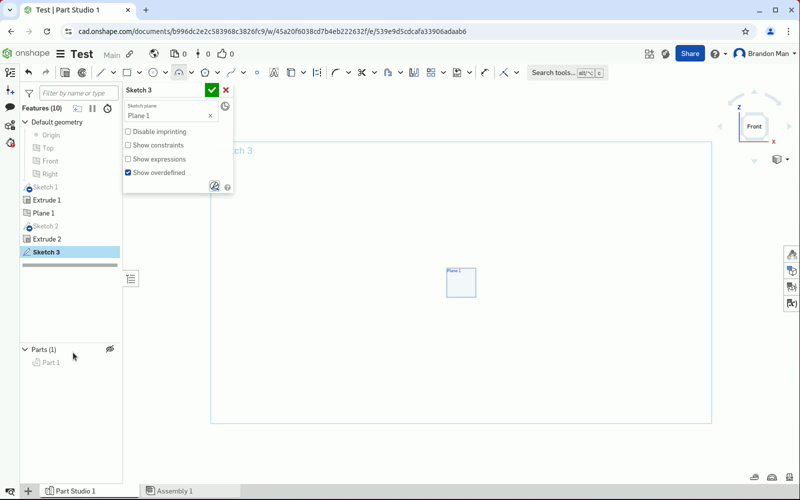
mouse_move(440, 228)
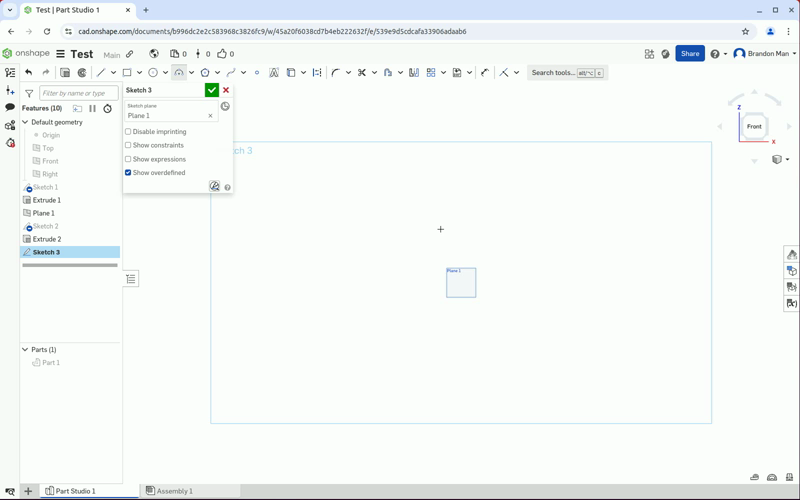
click(440, 228)
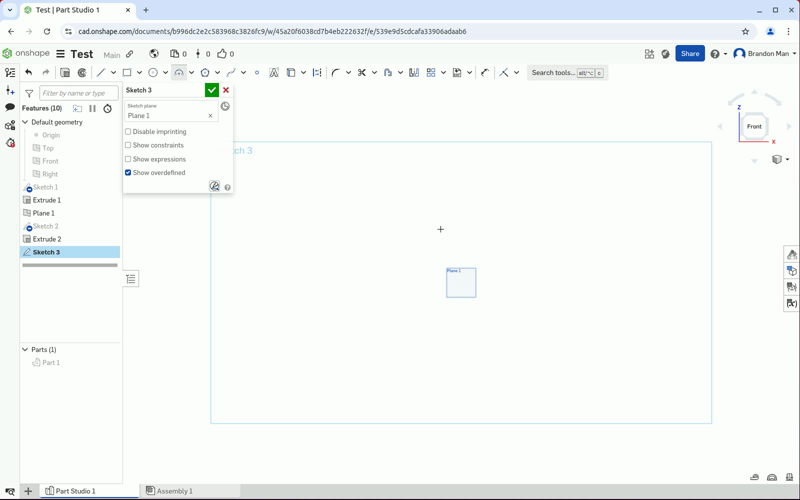
key_up(shift)
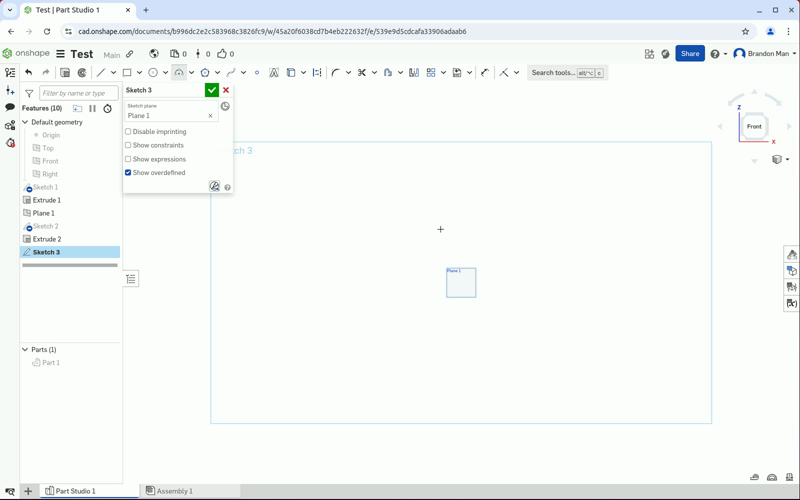
key_down(shift)
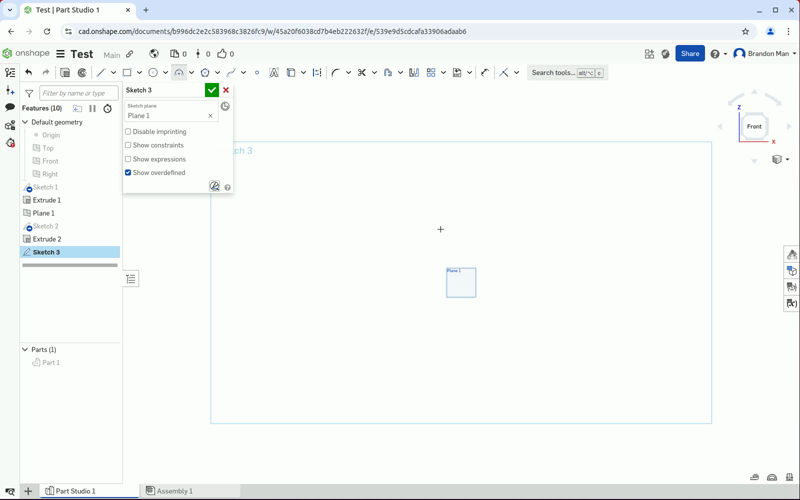
mouse_move(523, 255)
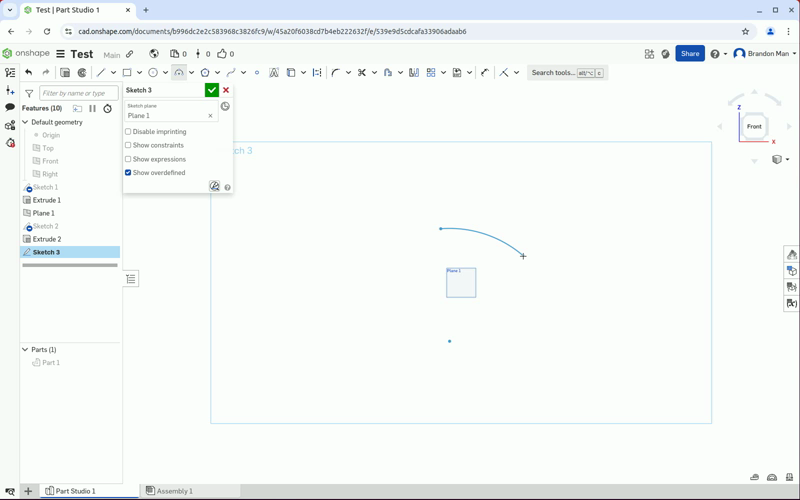
click(523, 255)
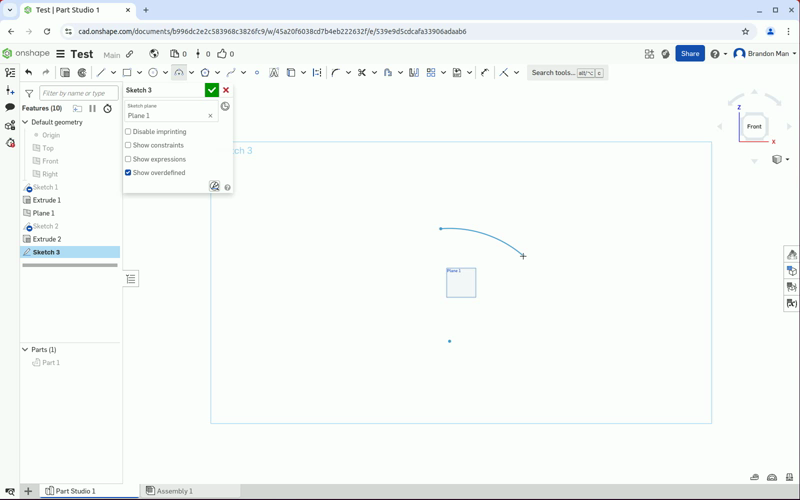
mouse_move(475, 262)
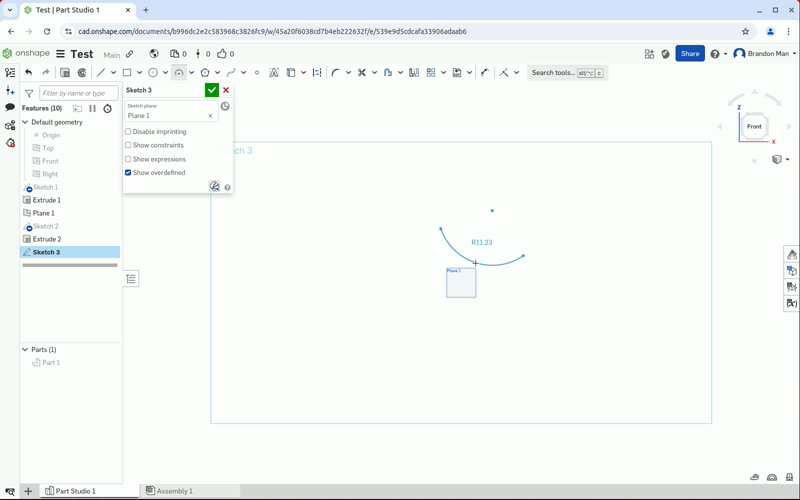
click(475, 262)
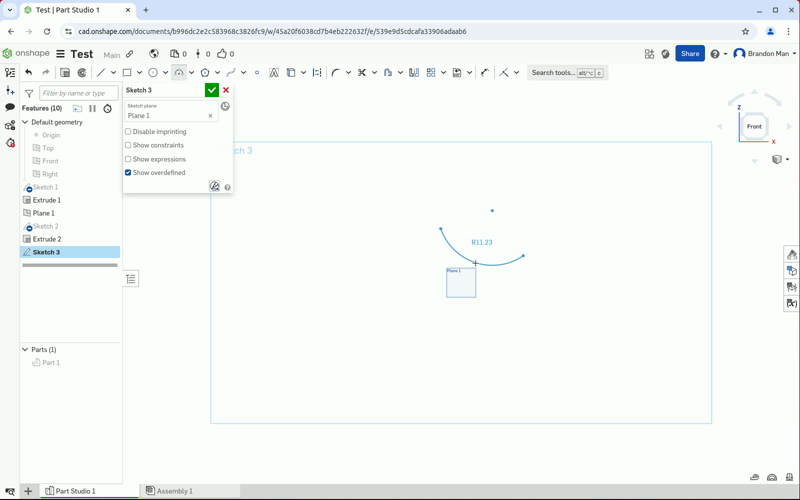
key_up(shift)
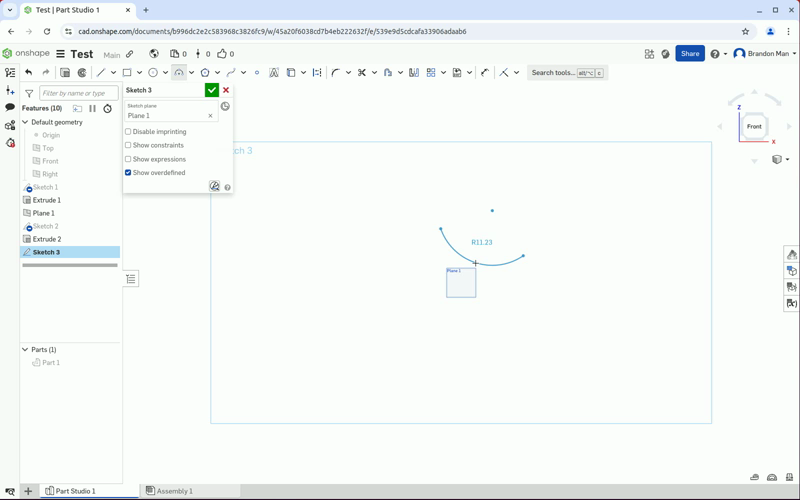
mouse_move(523, 255)
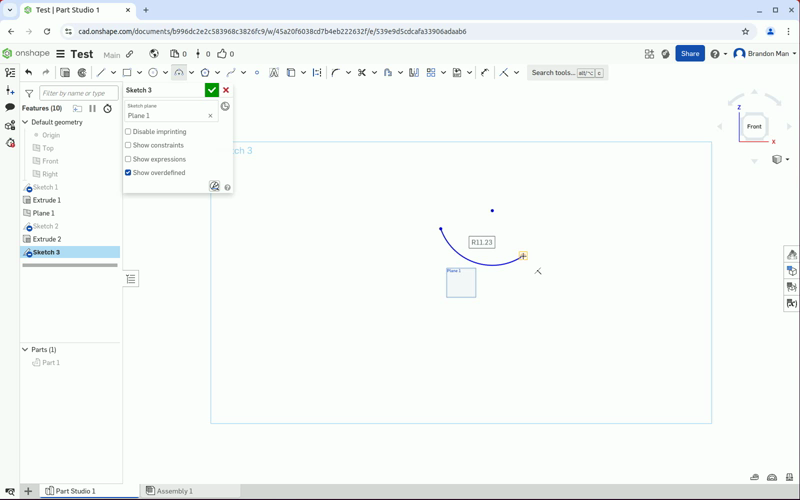
click(523, 255)
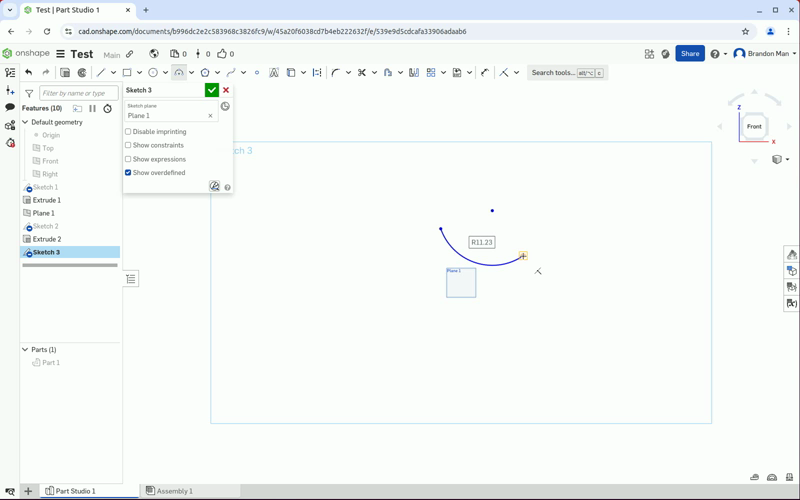
key_down(shift)
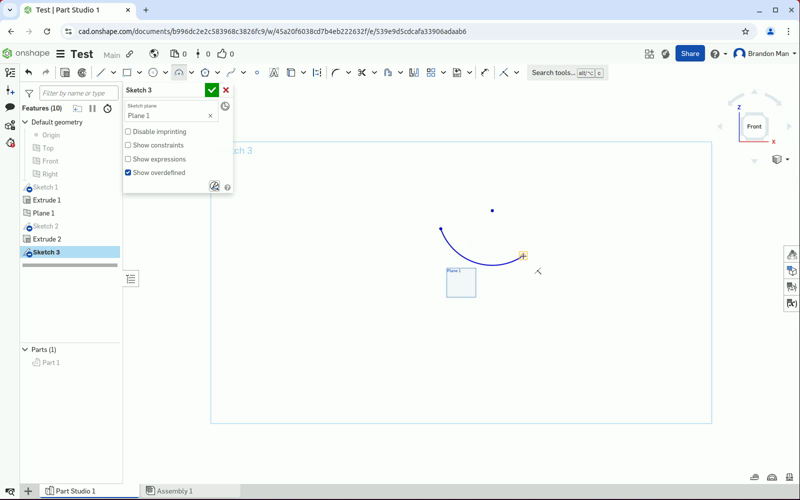
mouse_move(546, 250)
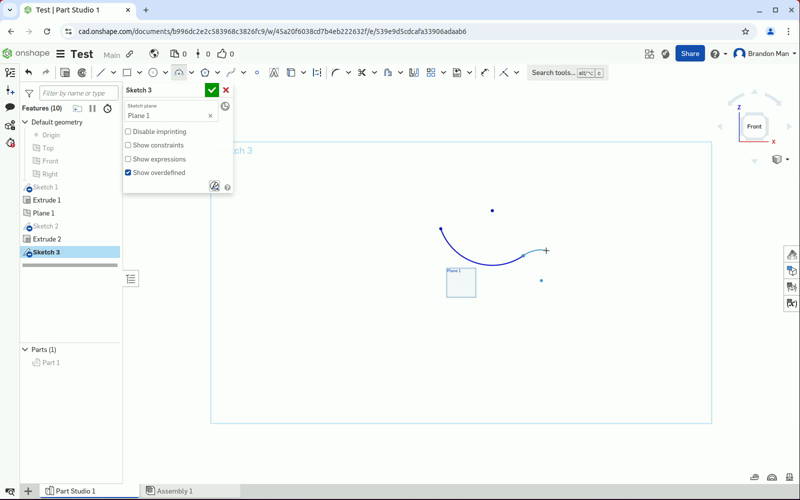
click(546, 250)
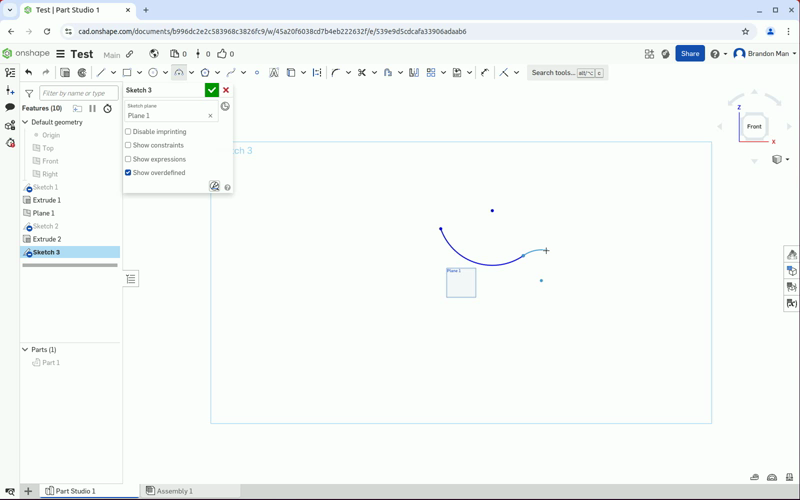
mouse_move(534, 250)
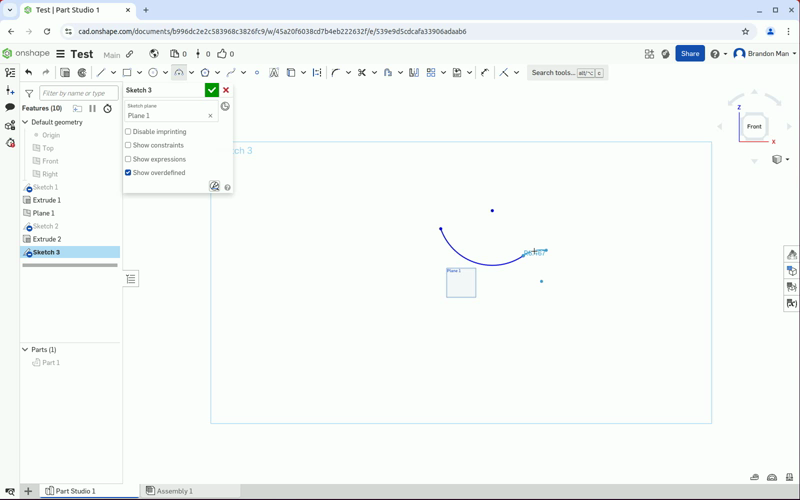
click(534, 250)
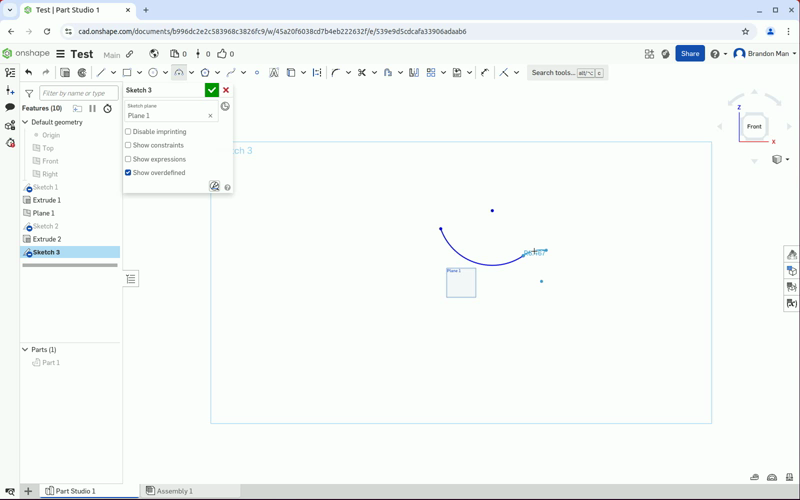
key_up(shift)
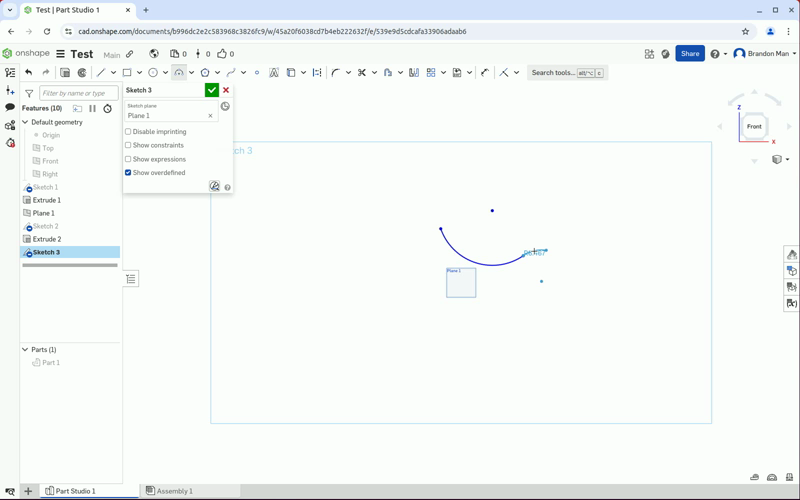
key(esc)
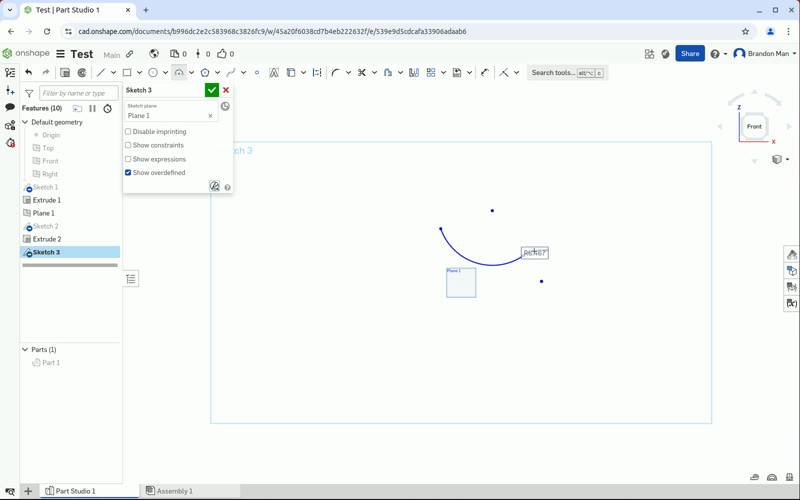
key(l)
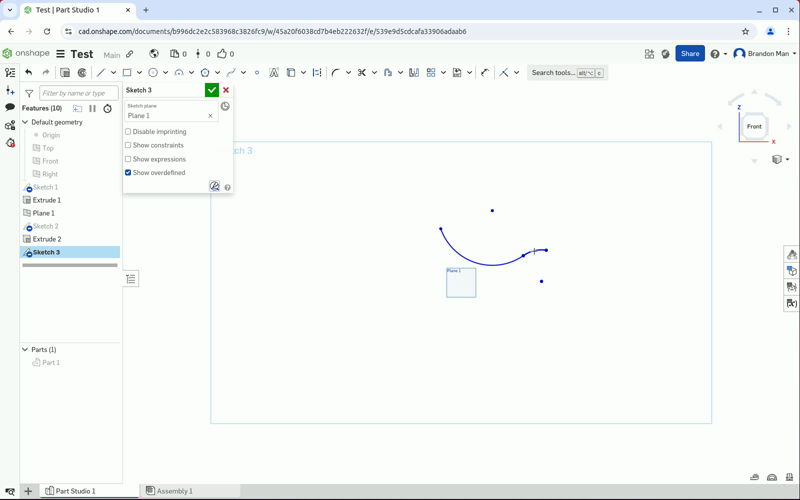
mouse_move(546, 250)
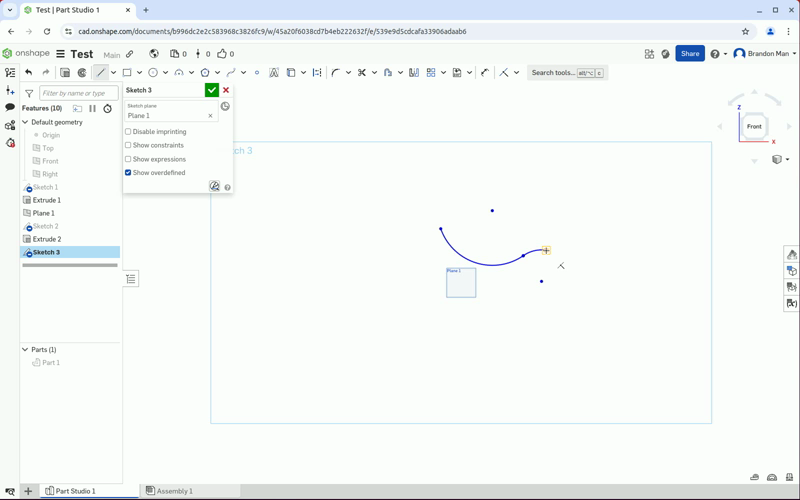
click(546, 250)
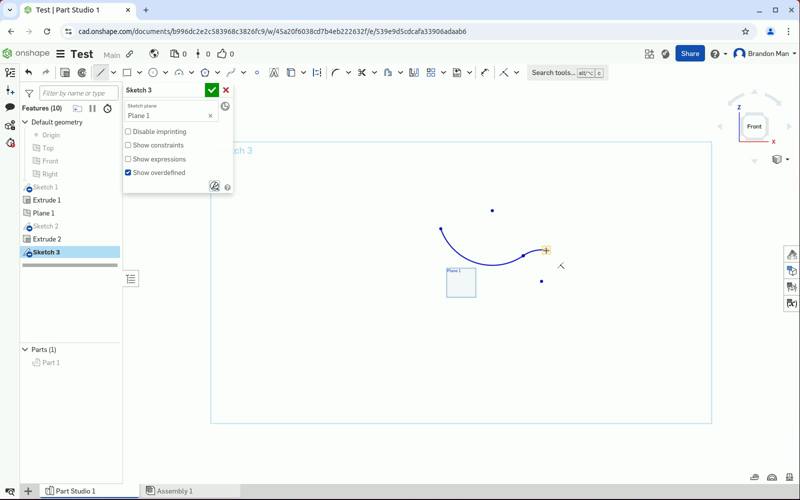
key_down(shift)
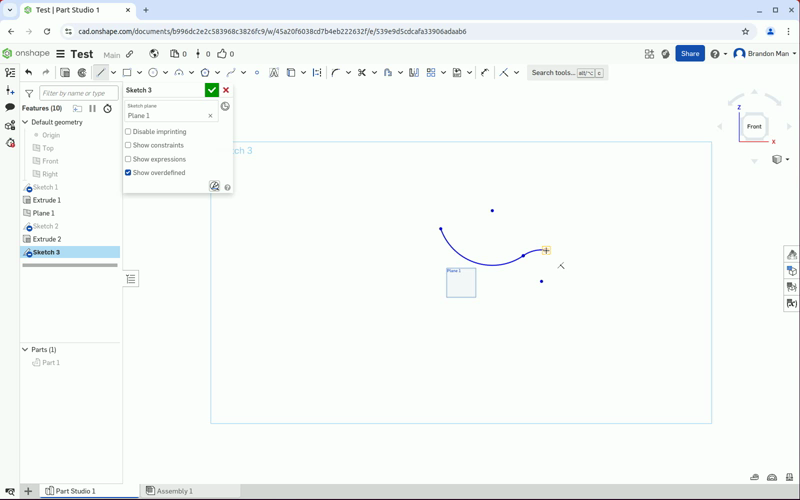
mouse_move(440, 228)
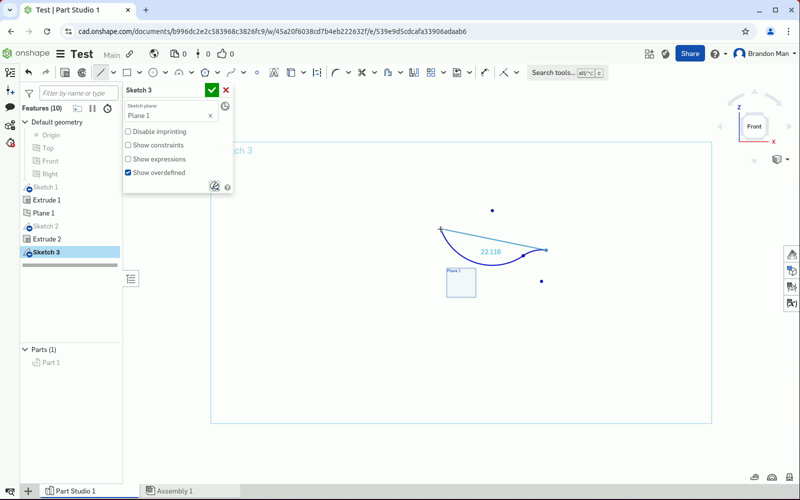
key_up(shift)
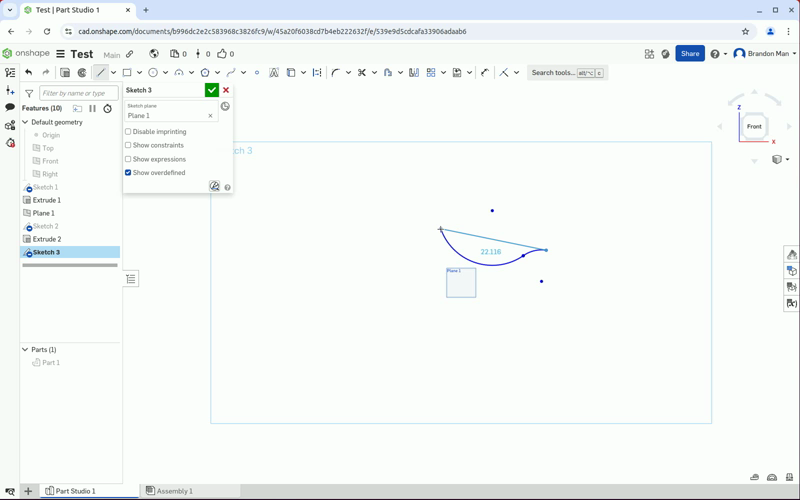
click(440, 228)
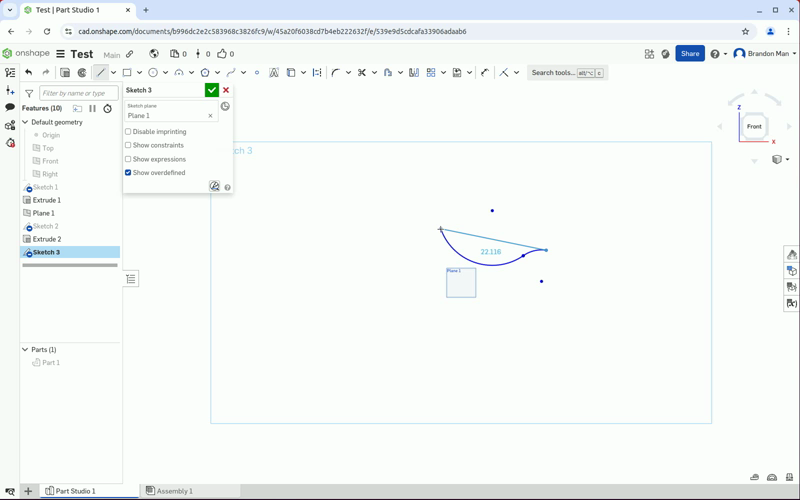
key(esc)
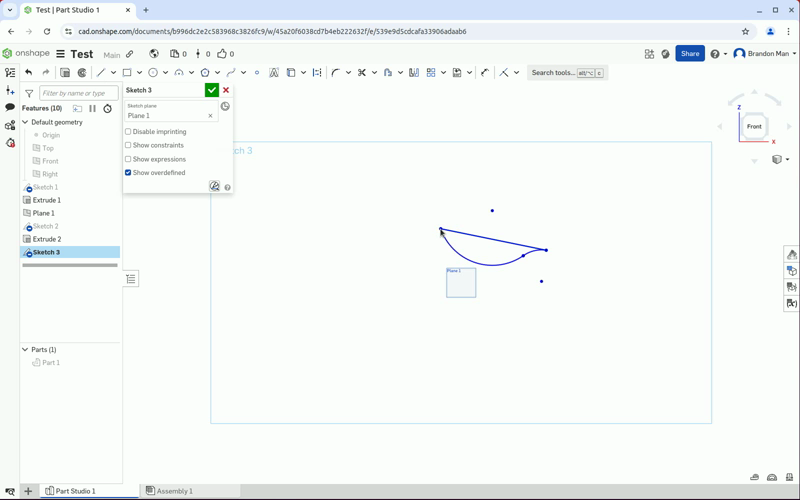
mouse_move(470, 237)
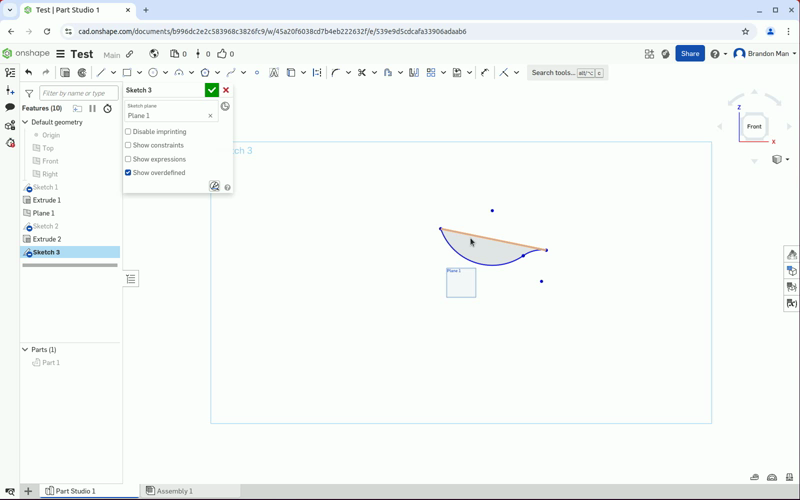
scroll(6)
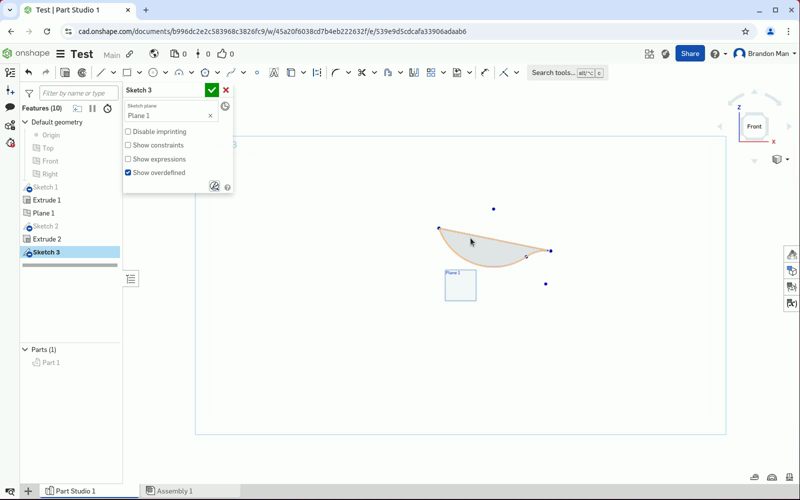
scroll(6)
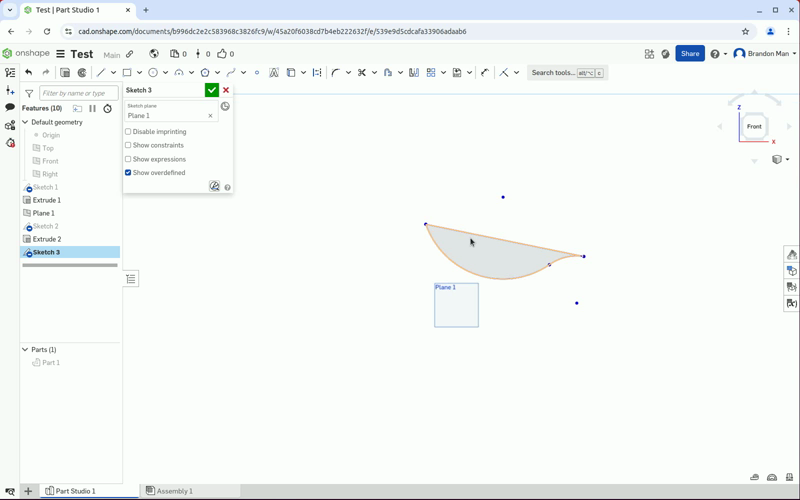
scroll(6)
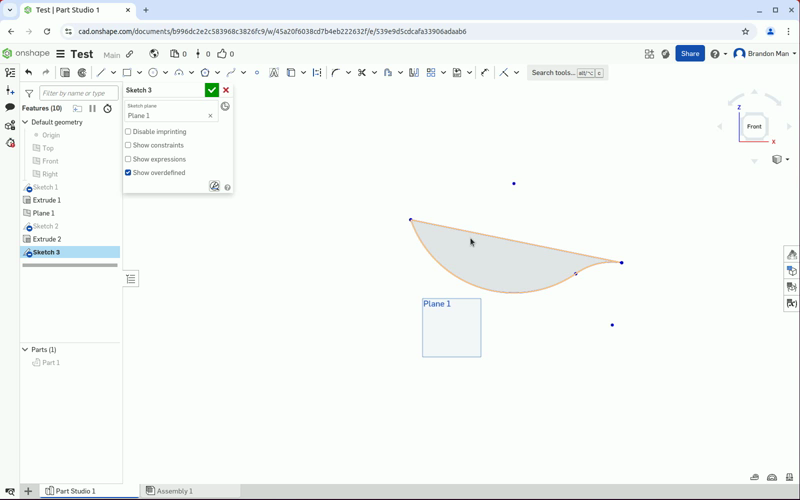
scroll(6)
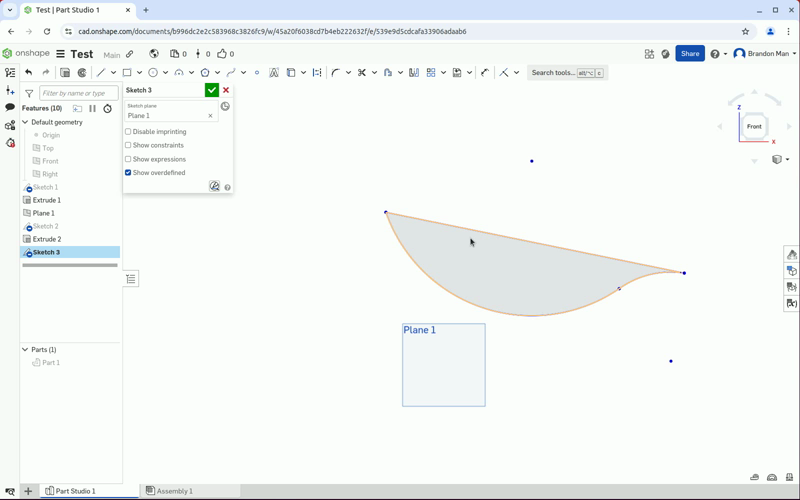
scroll(6)
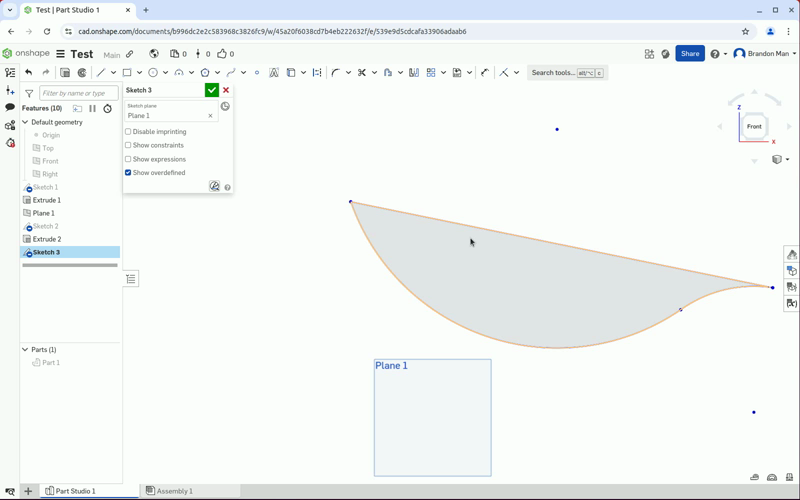
scroll(6)
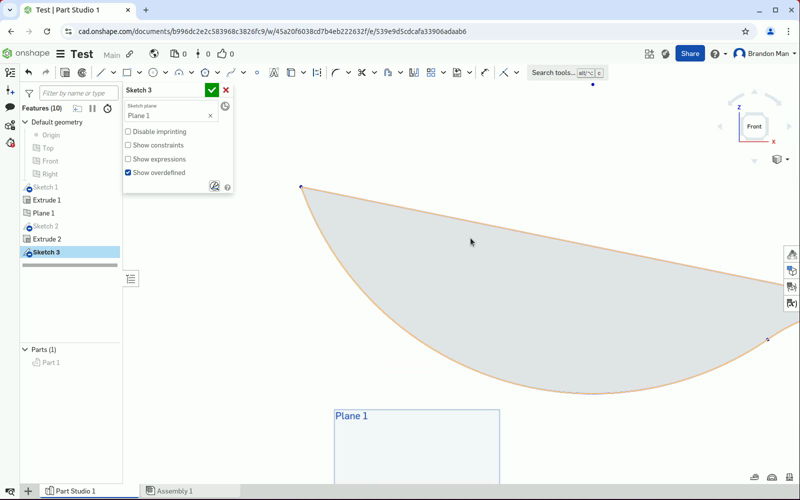
scroll(6)
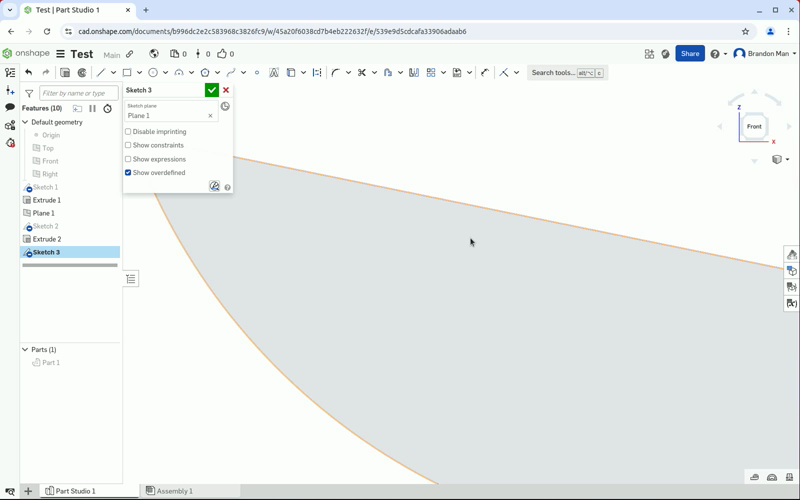
click(470, 237)
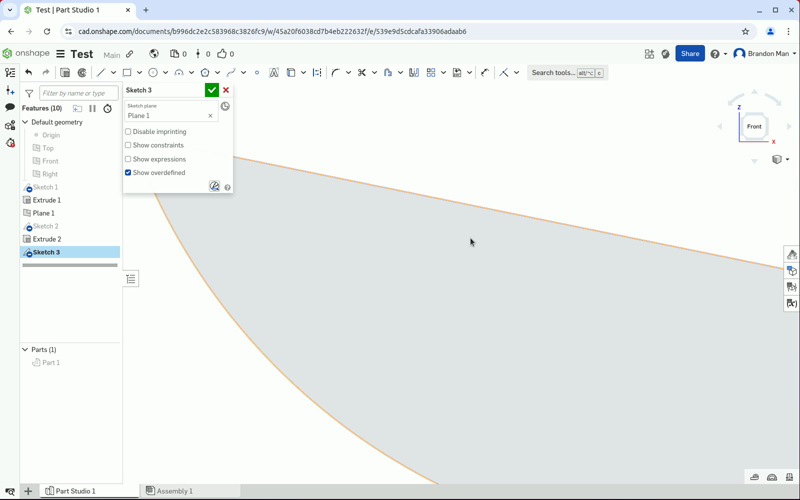
scroll(-6)
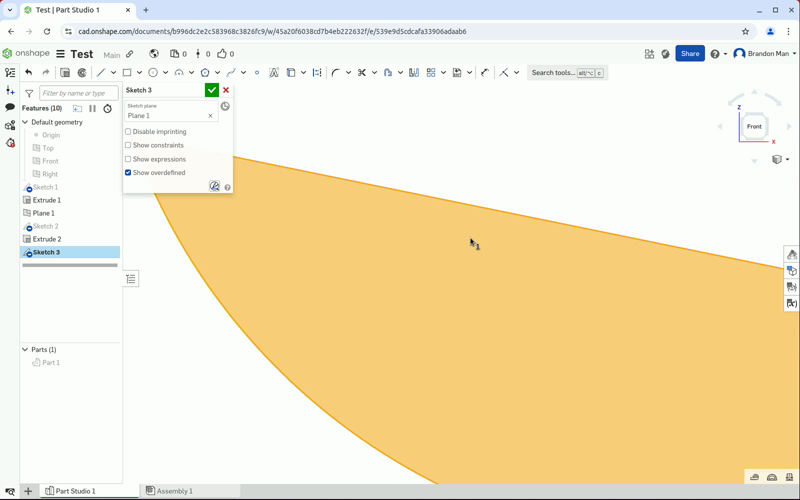
scroll(-6)
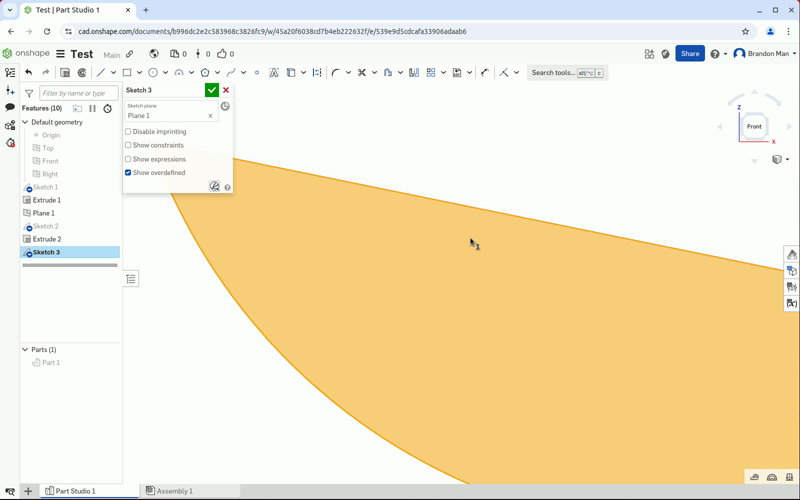
scroll(-6)
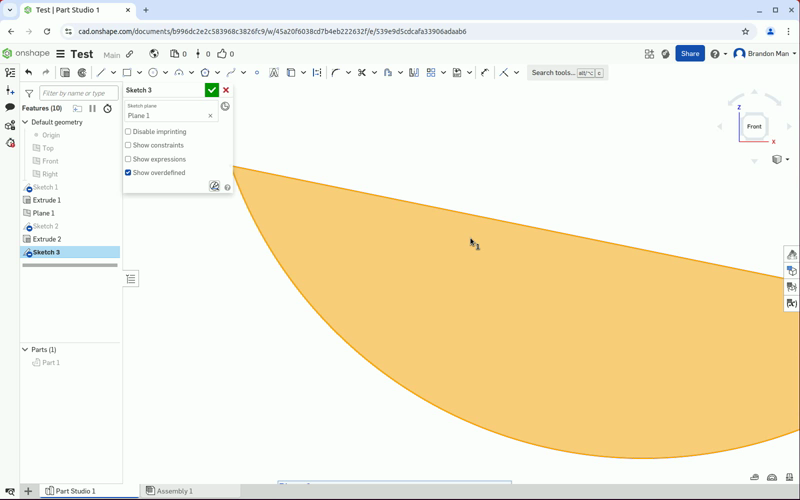
scroll(-6)
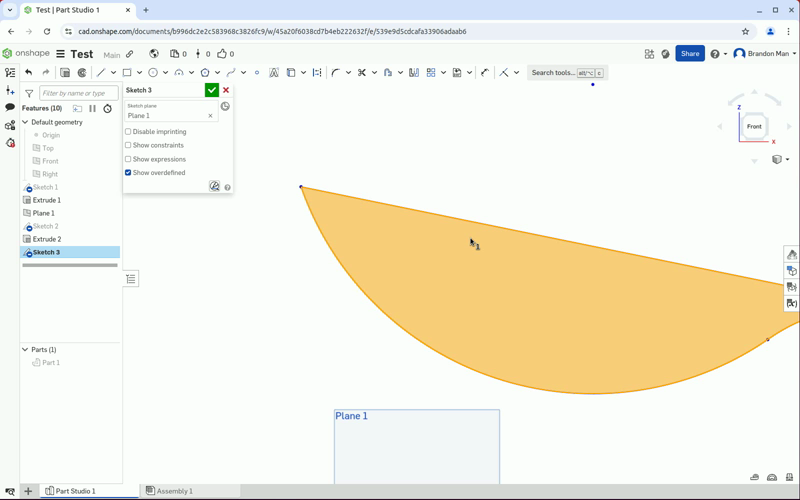
scroll(-6)
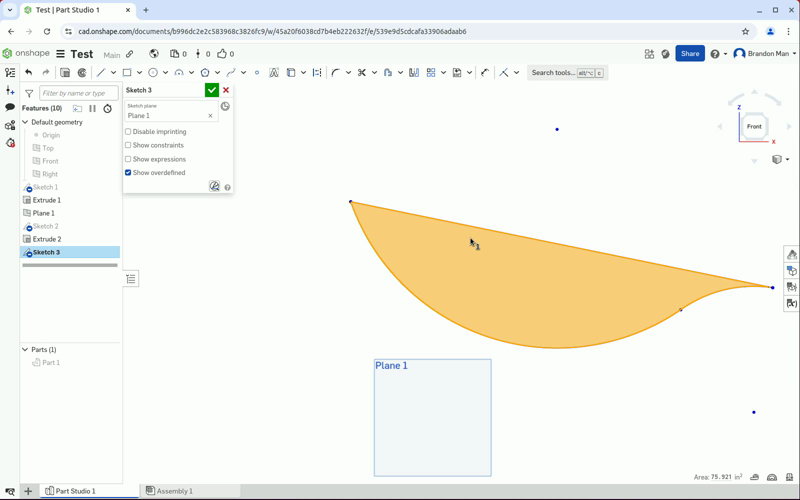
scroll(-6)
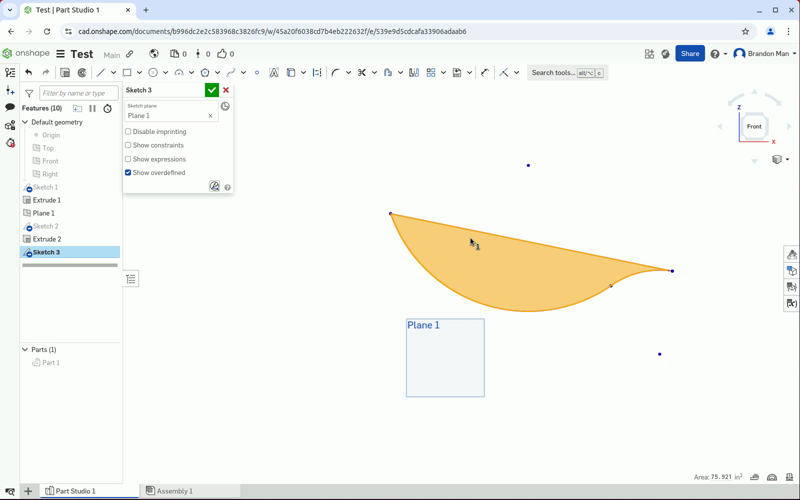
scroll(-6)
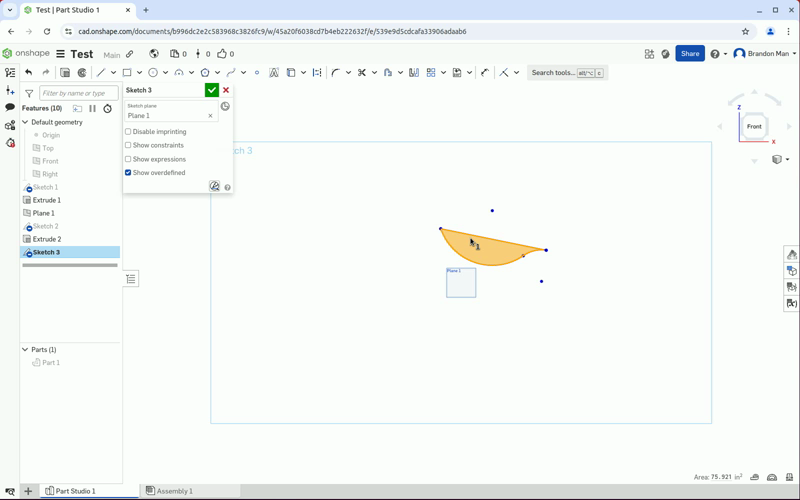
mouse_move(73, 352)
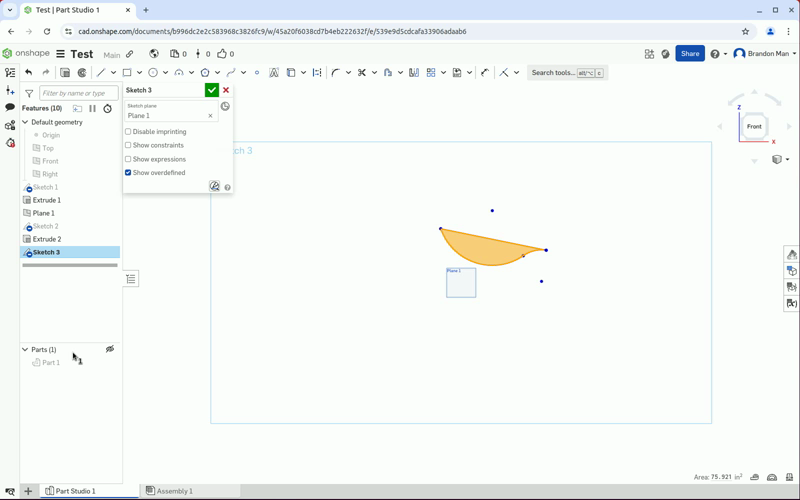
key(shift+y)
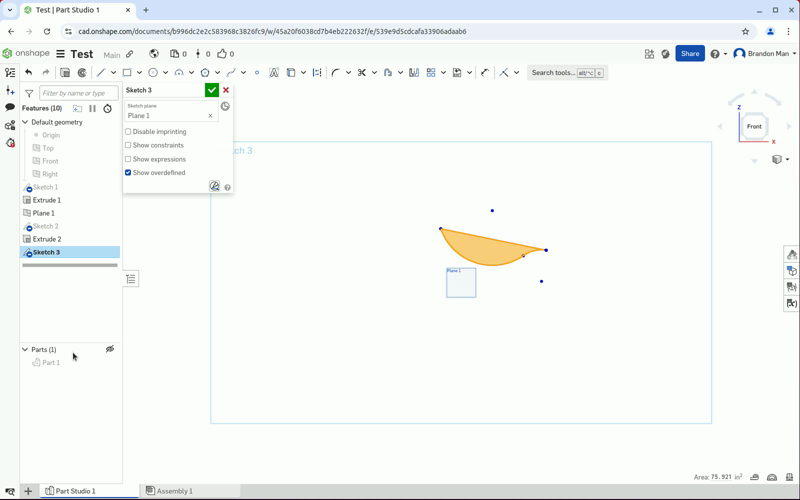
key(shift+e)
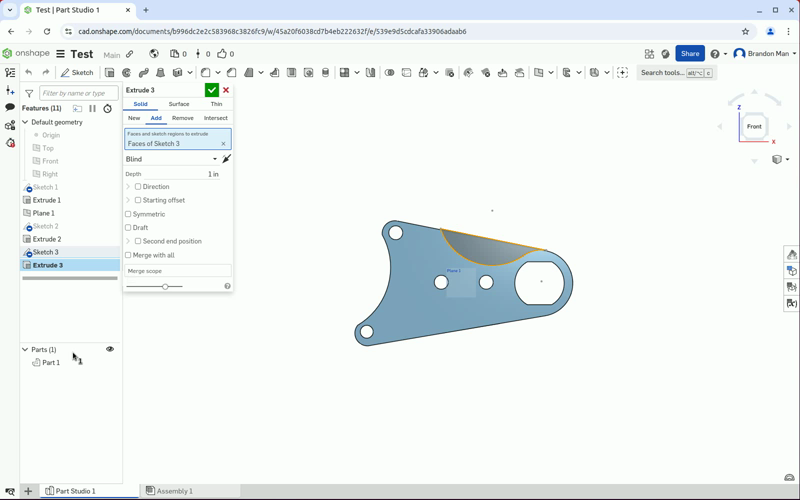
mouse_move(143, 106)
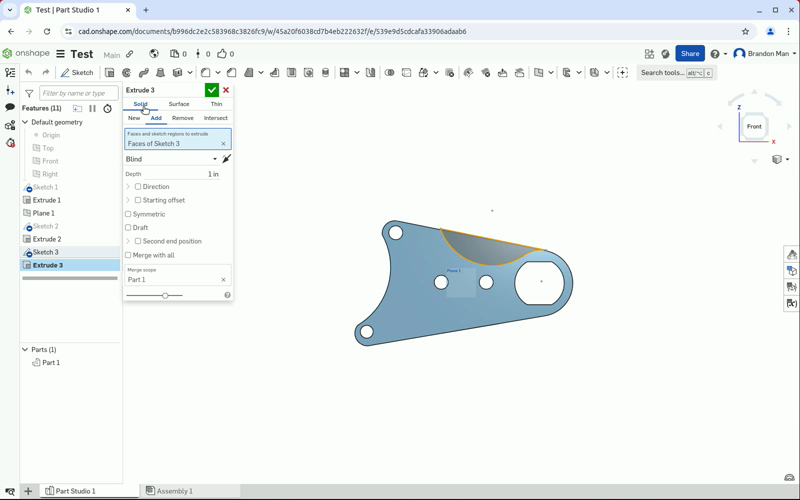
click(143, 106)
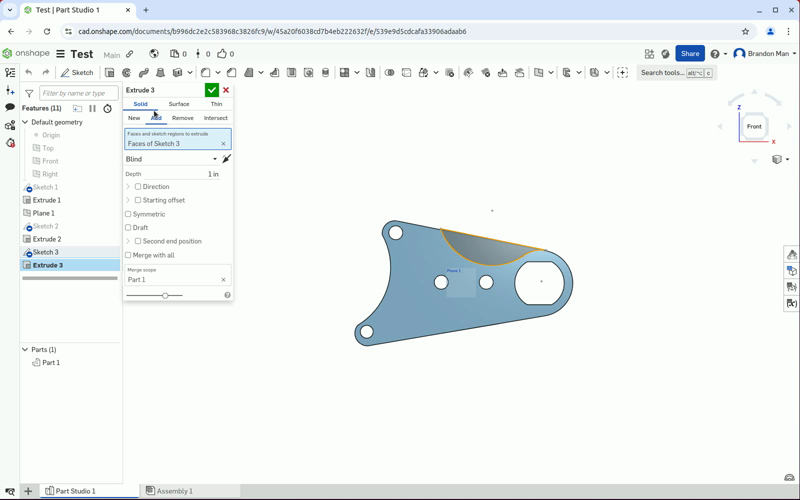
mouse_move(186, 120)
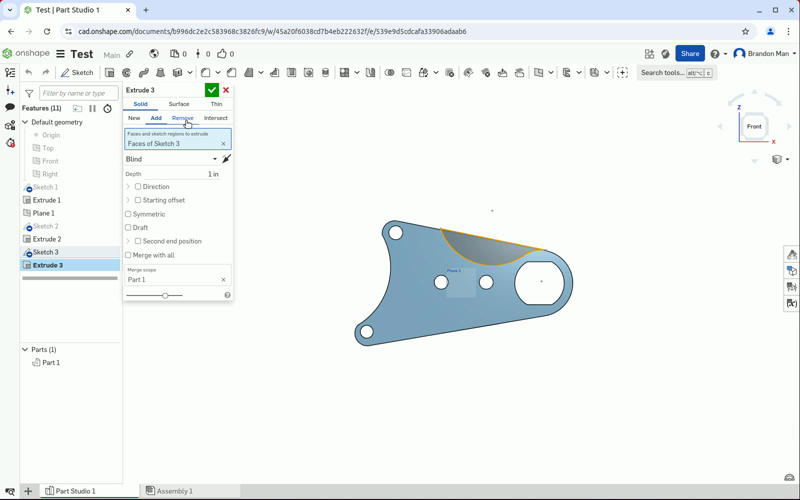
click(186, 120)
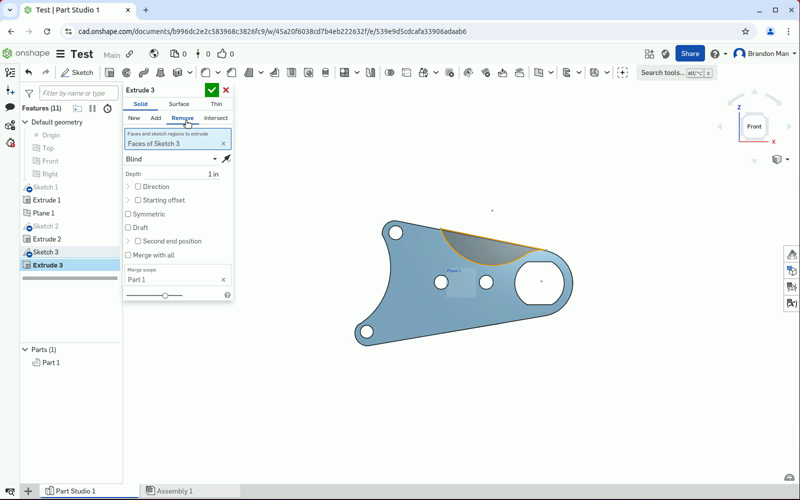
key(tab, 4)
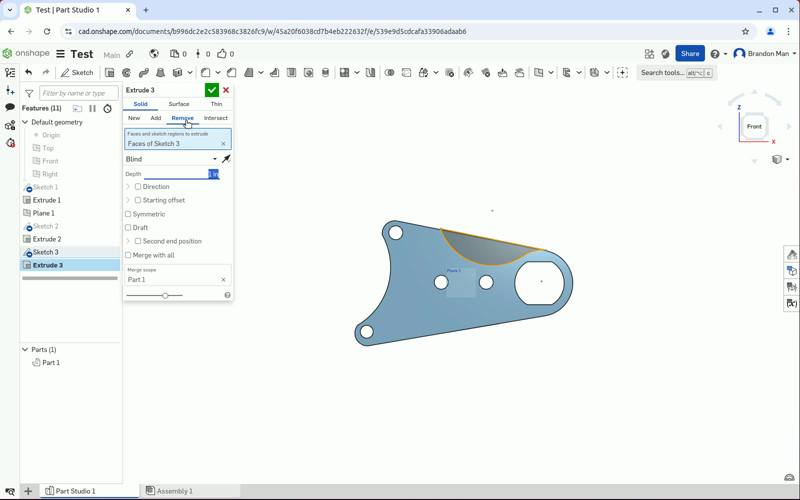
text(9.388)
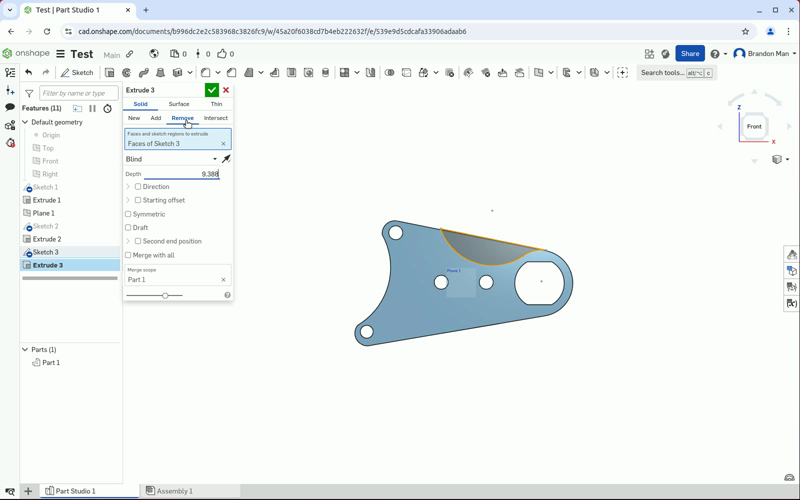
key(tab, 6)
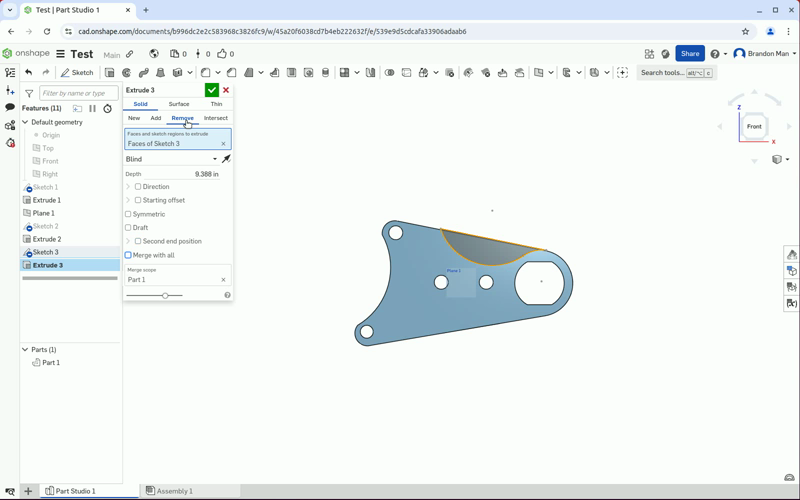
key(space)
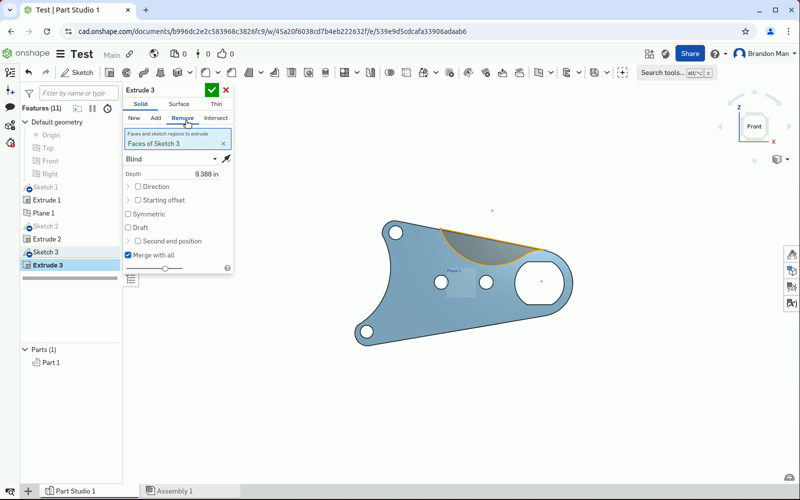
key(enter)
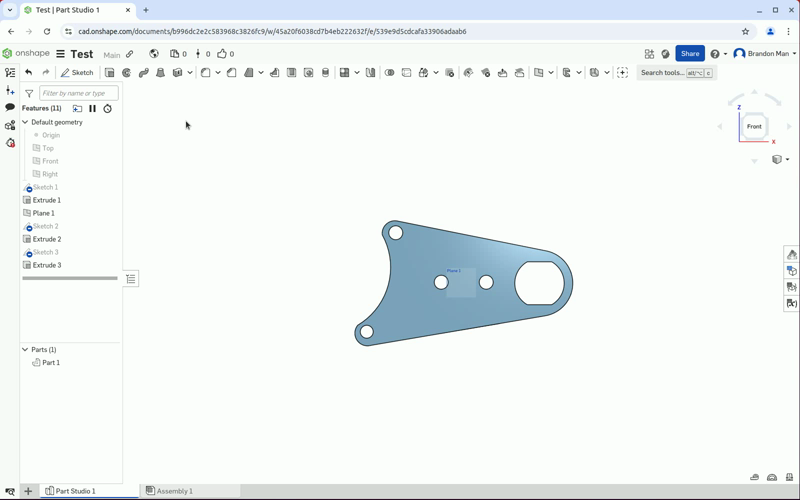
key(shift+h)
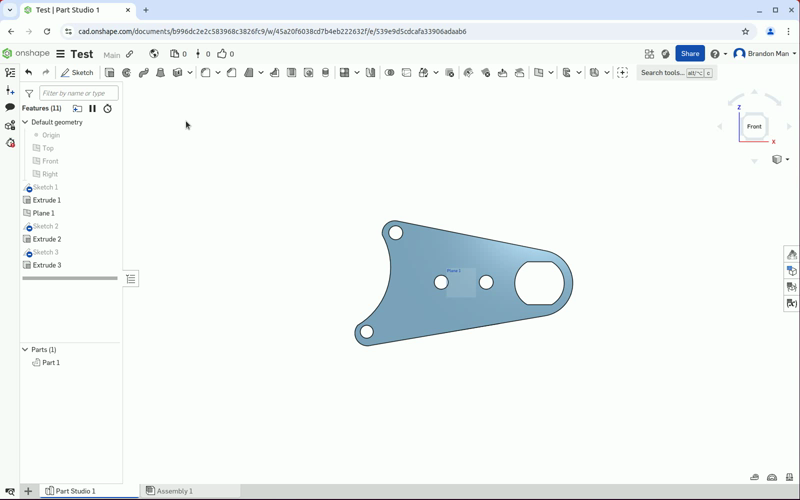
key(shift+h)
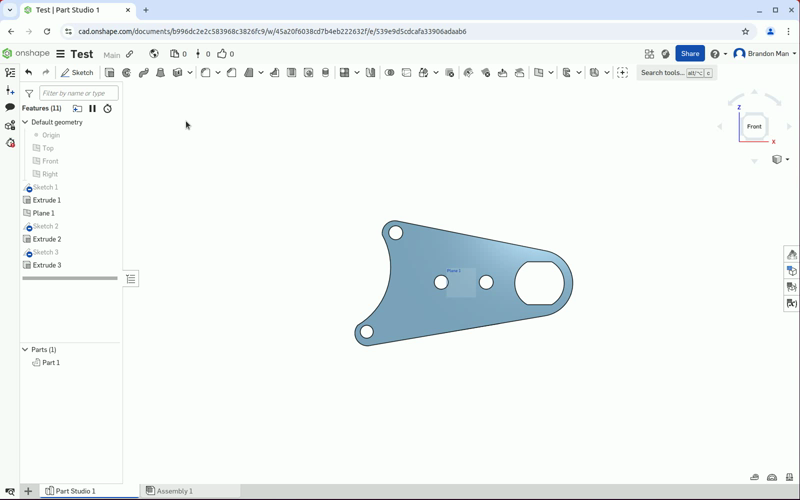
mouse_move(73, 189)
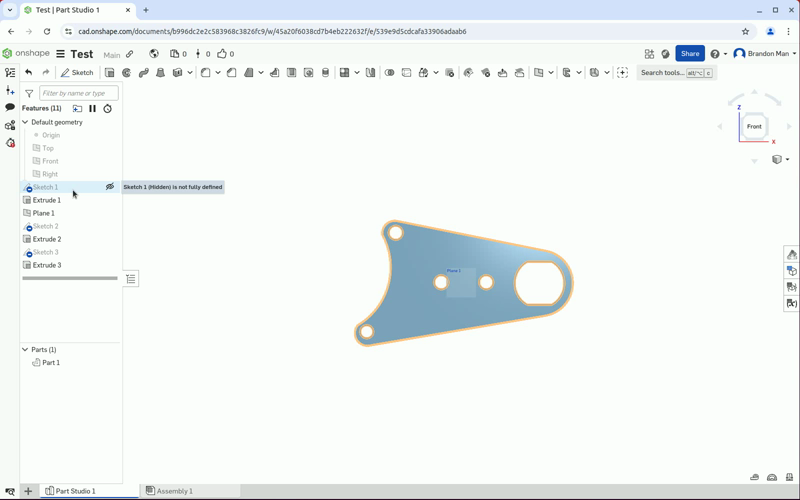
click(73, 189)
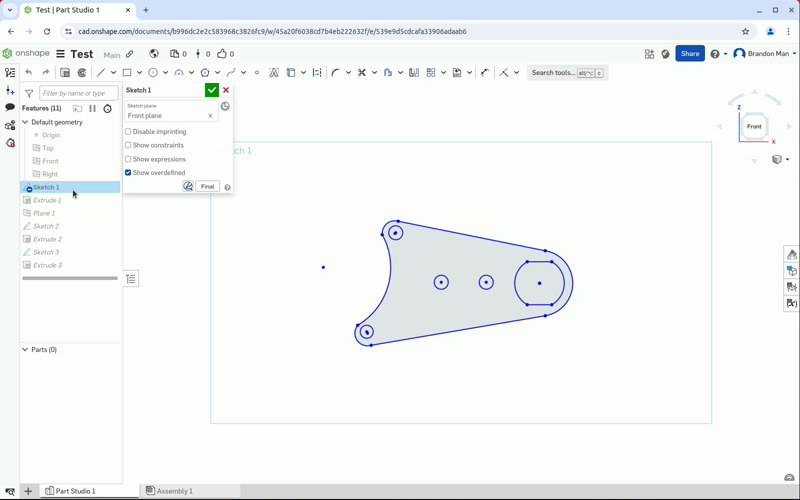
mouse_move(229, 92)
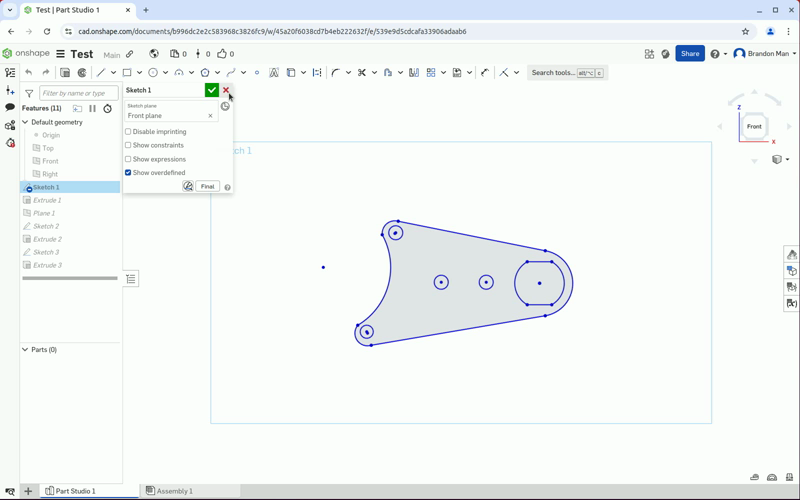
click(229, 92)
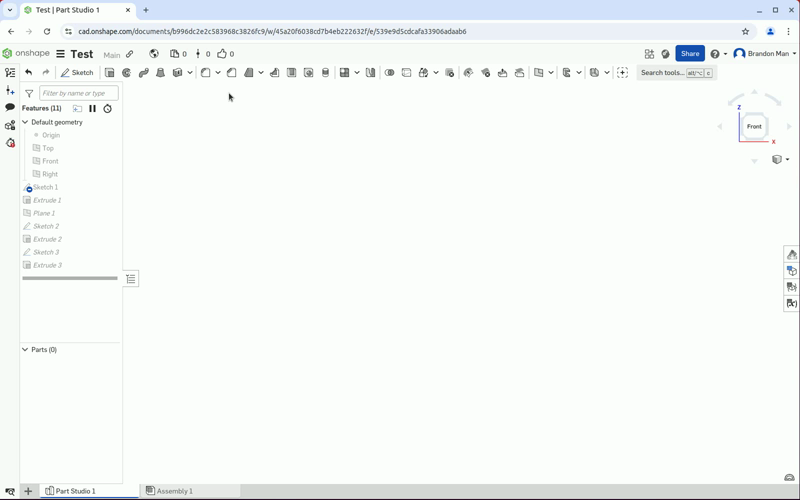
key(shift+s)
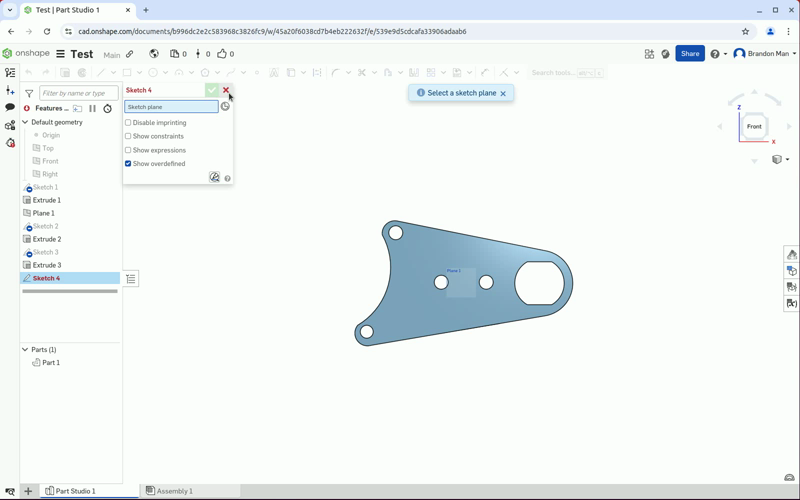
mouse_move(73, 215)
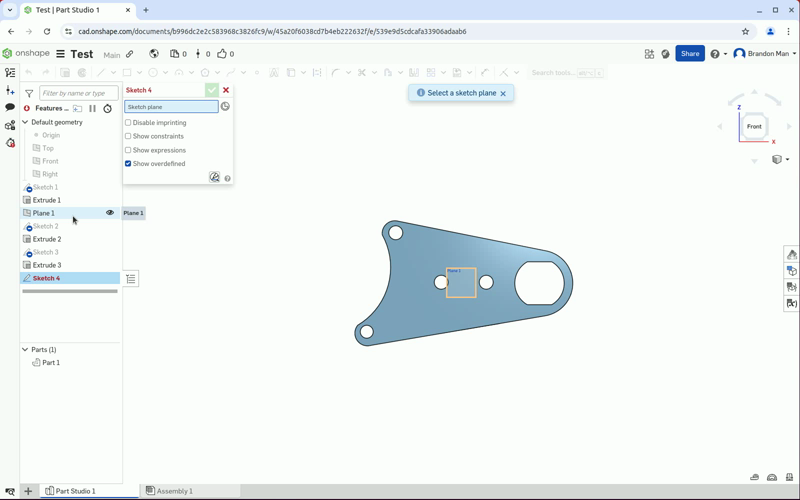
click(73, 215)
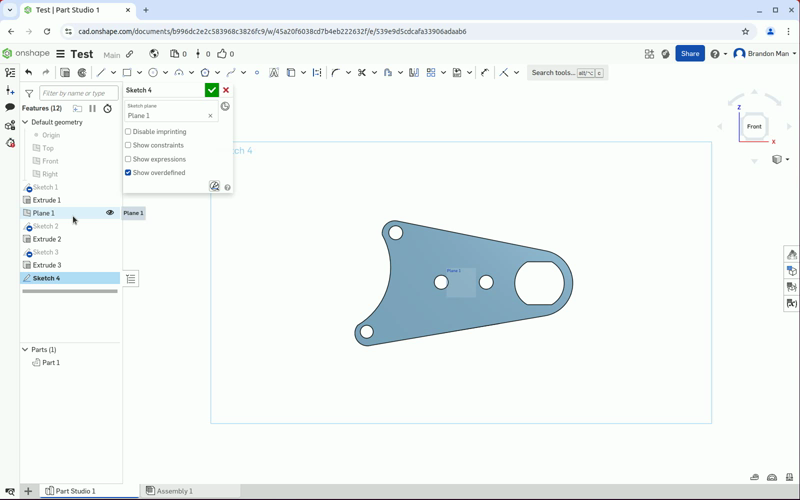
mouse_move(73, 352)
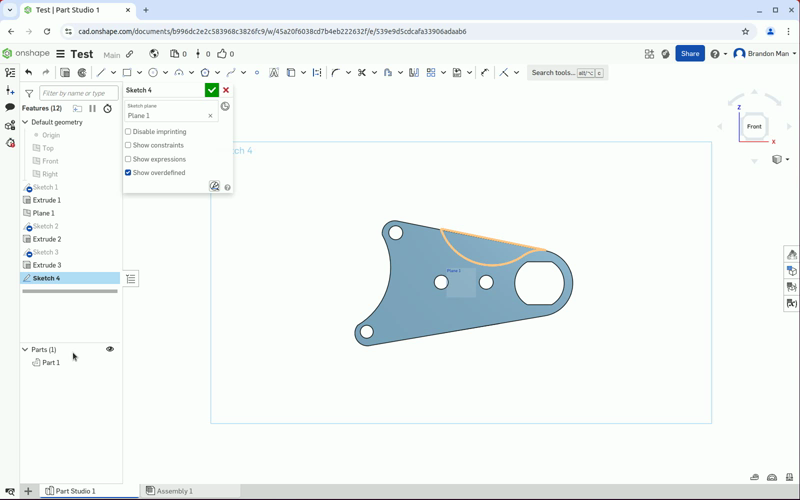
key(y)
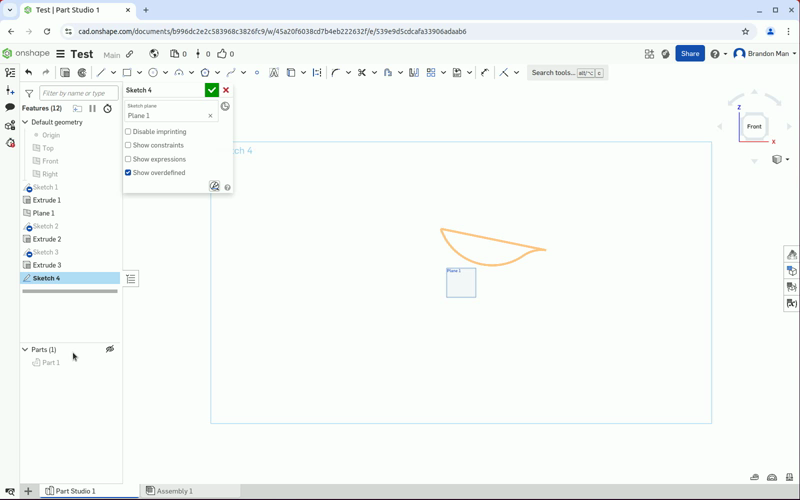
key(a)
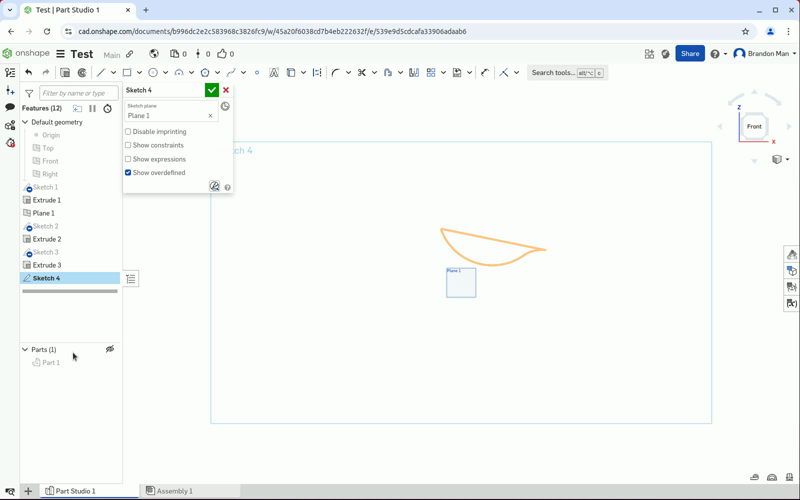
key_down(shift)
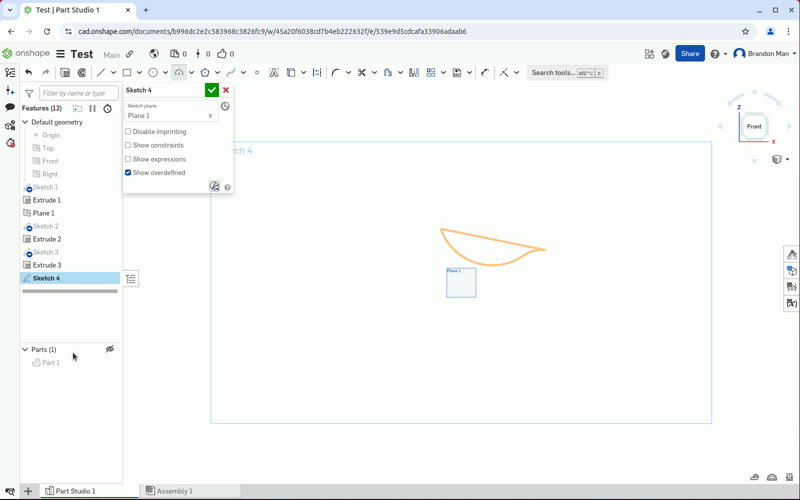
mouse_move(397, 304)
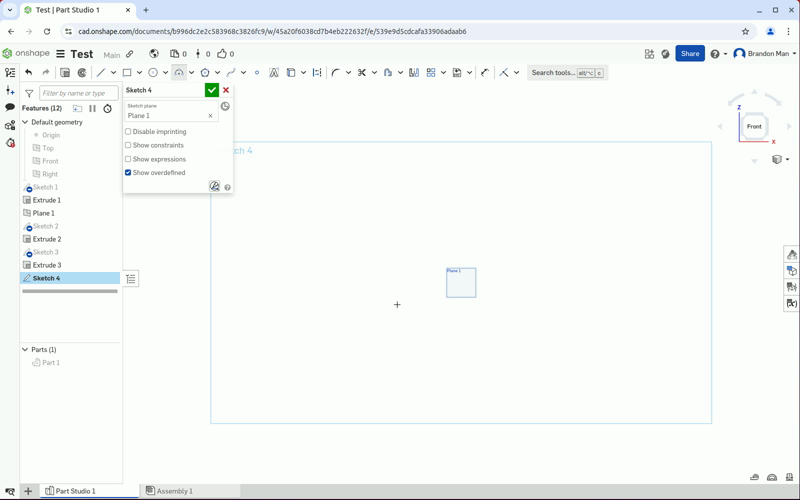
click(397, 304)
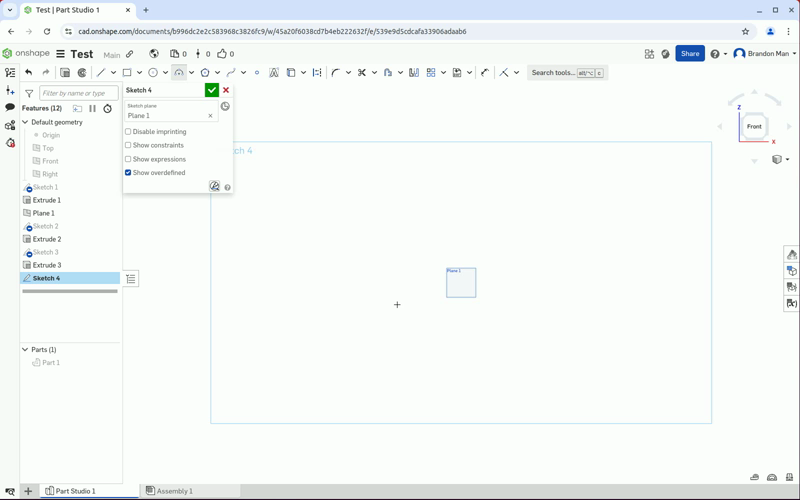
key_up(shift)
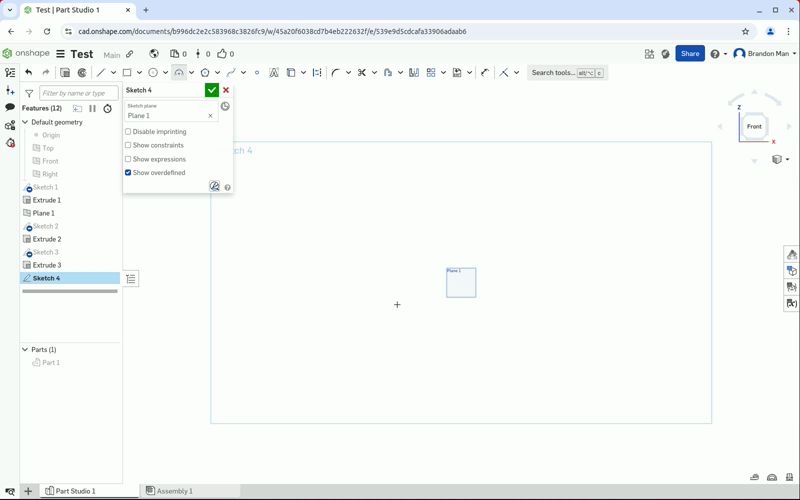
key_down(shift)
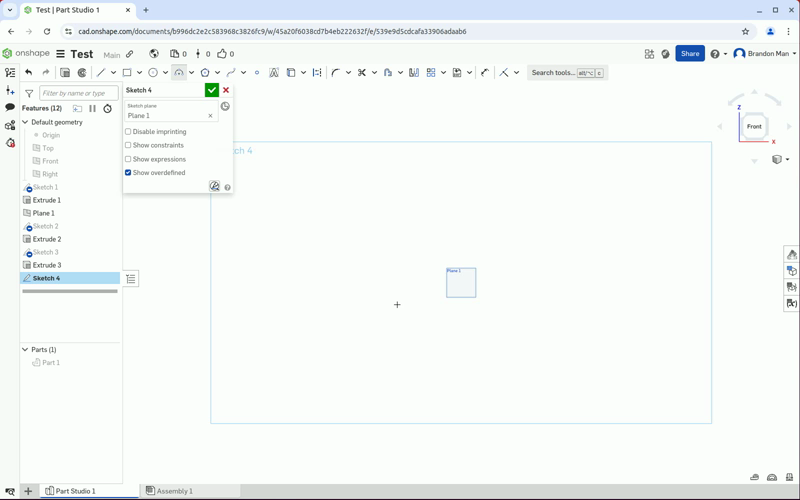
mouse_move(410, 310)
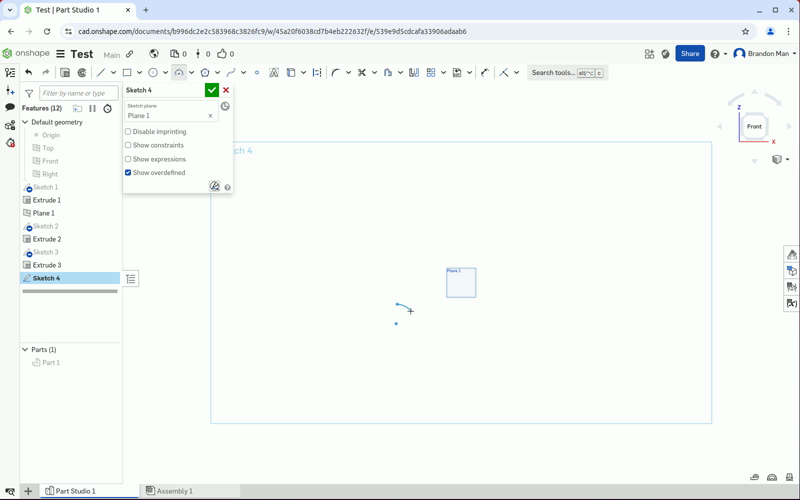
click(410, 310)
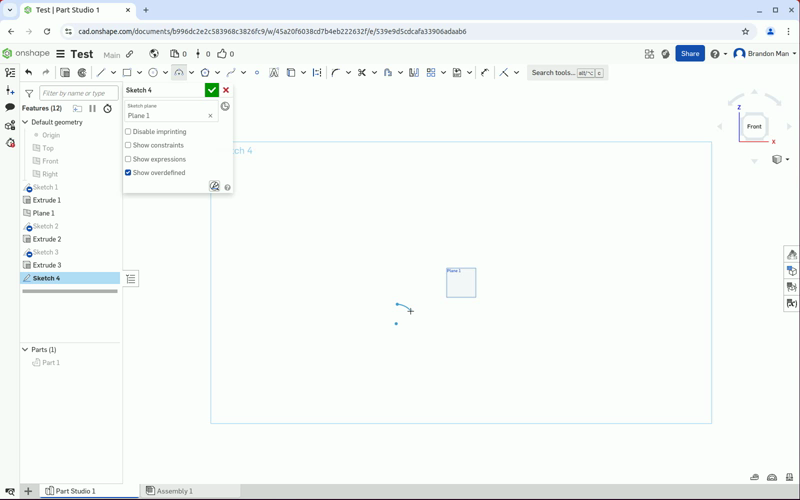
mouse_move(400, 314)
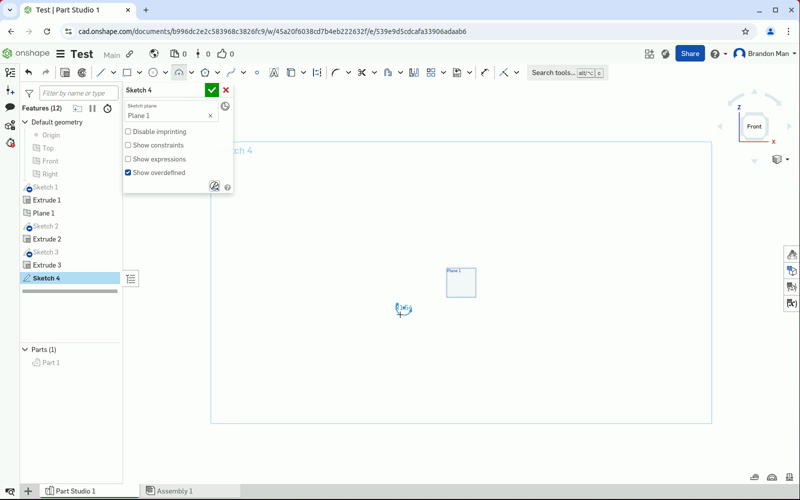
click(400, 314)
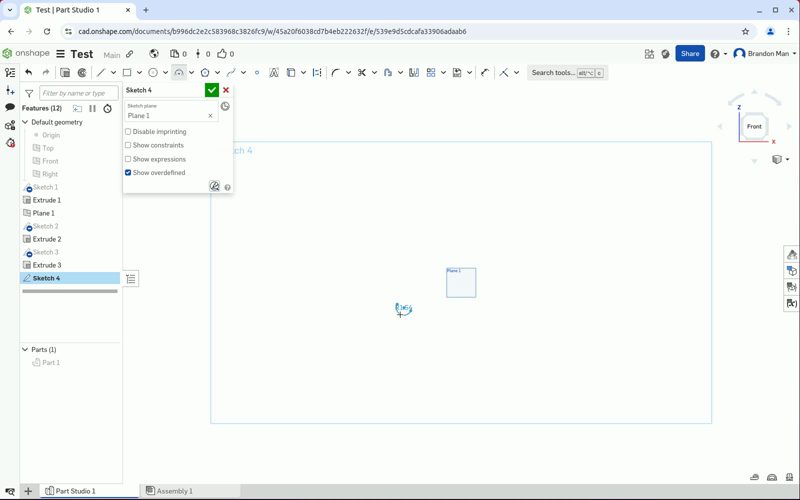
key_up(shift)
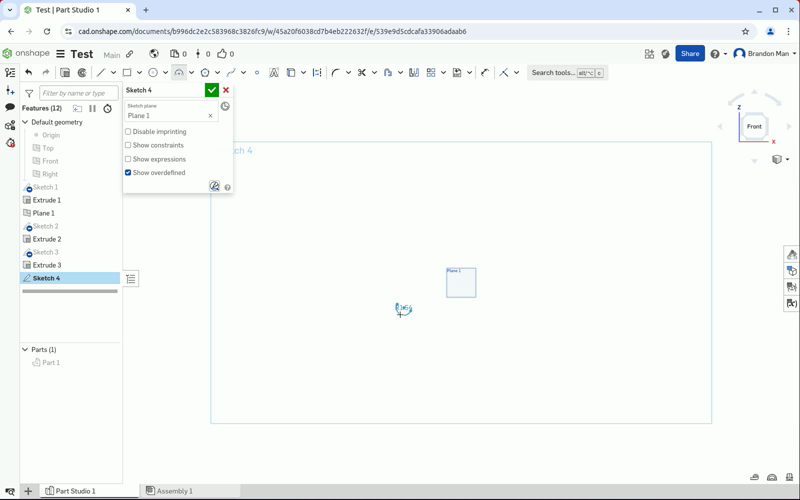
mouse_move(410, 310)
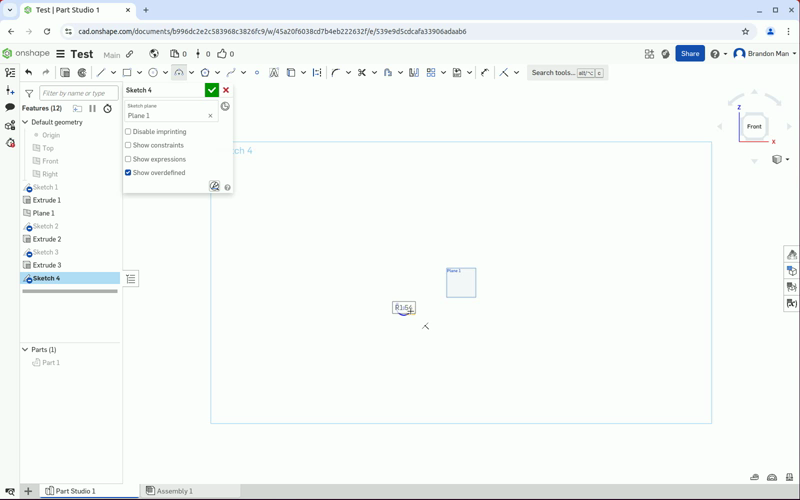
click(410, 310)
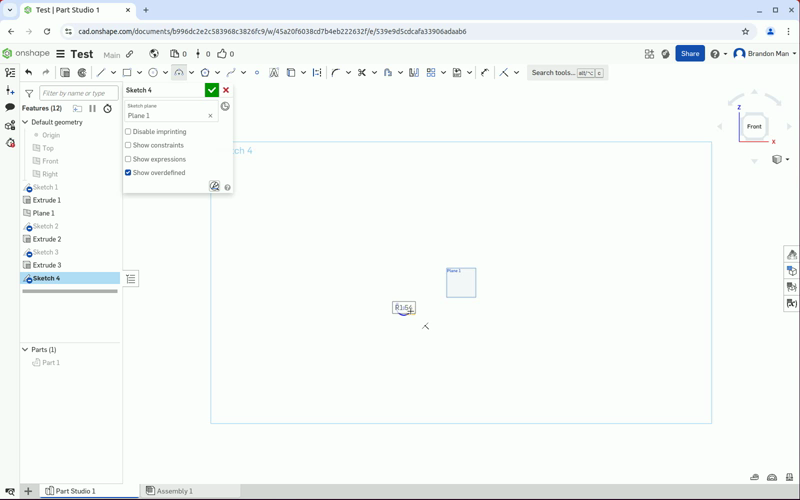
key_down(shift)
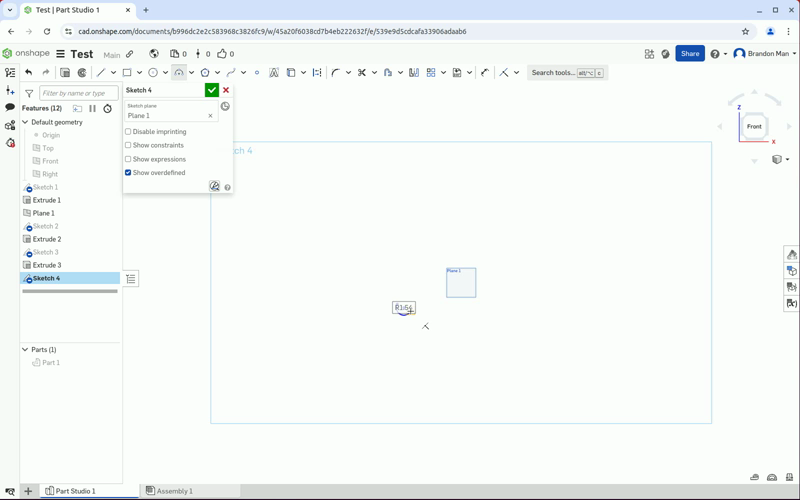
mouse_move(420, 261)
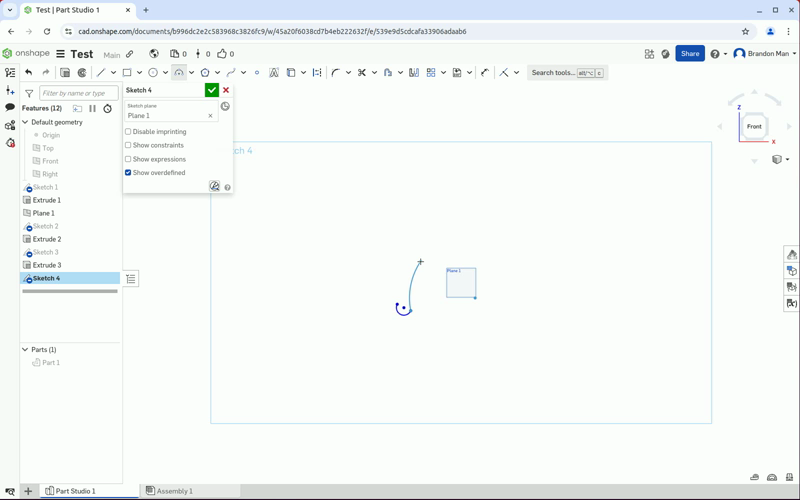
click(420, 261)
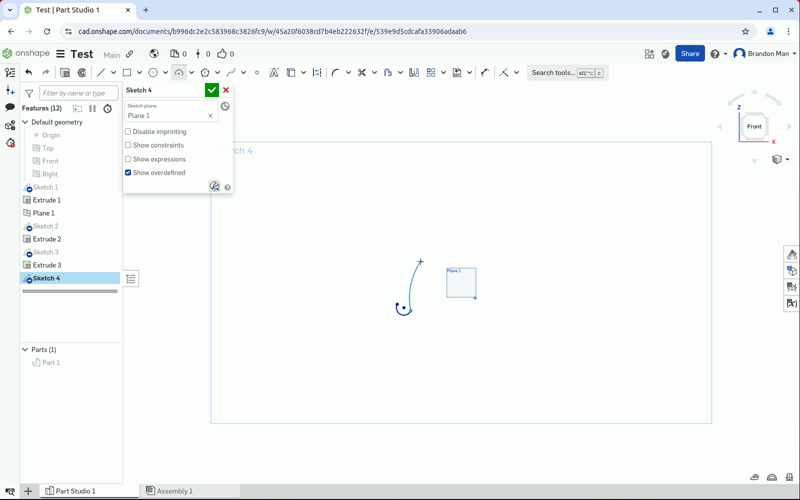
mouse_move(419, 286)
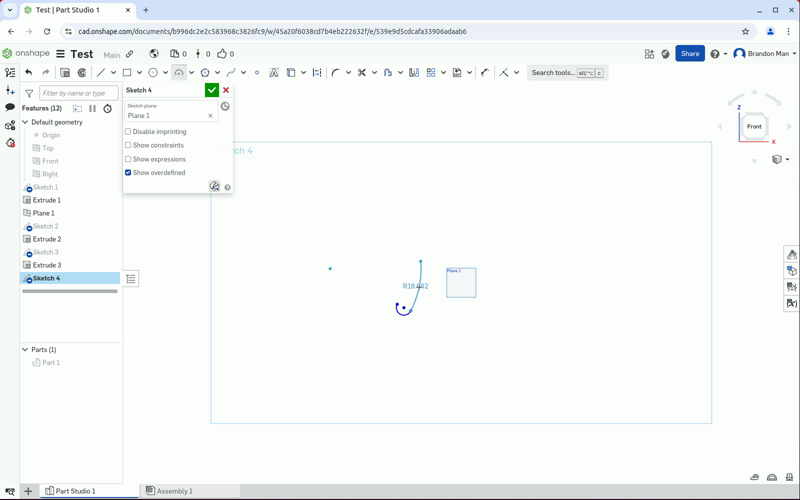
click(419, 286)
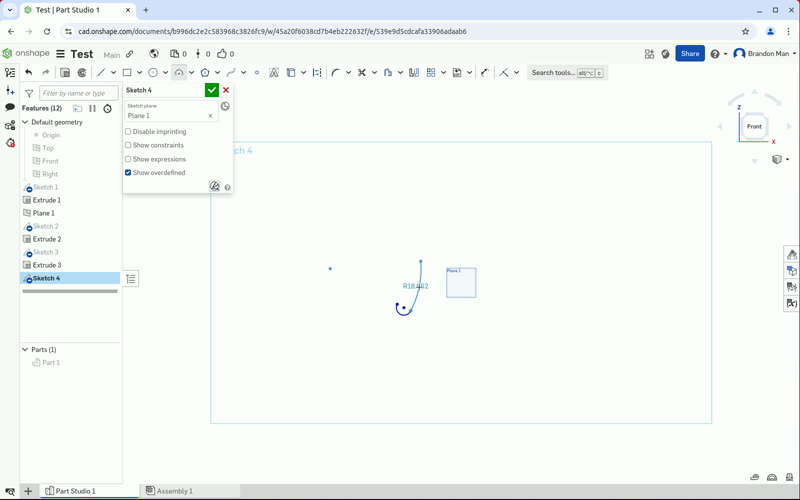
key_up(shift)
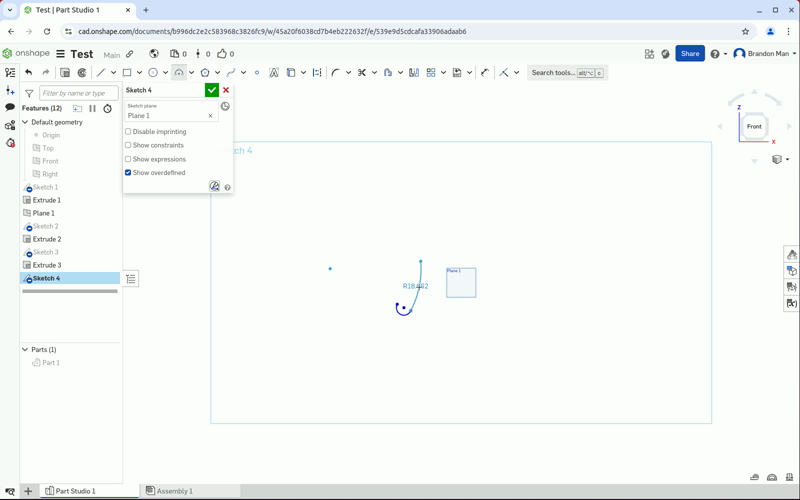
mouse_move(420, 261)
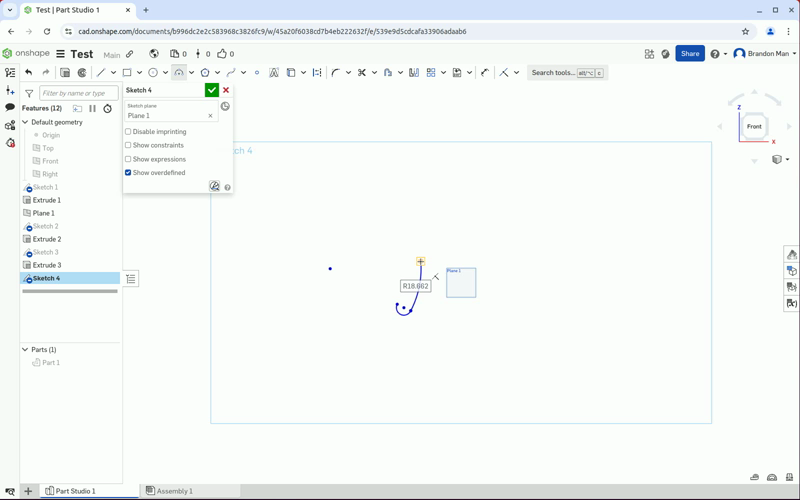
click(420, 261)
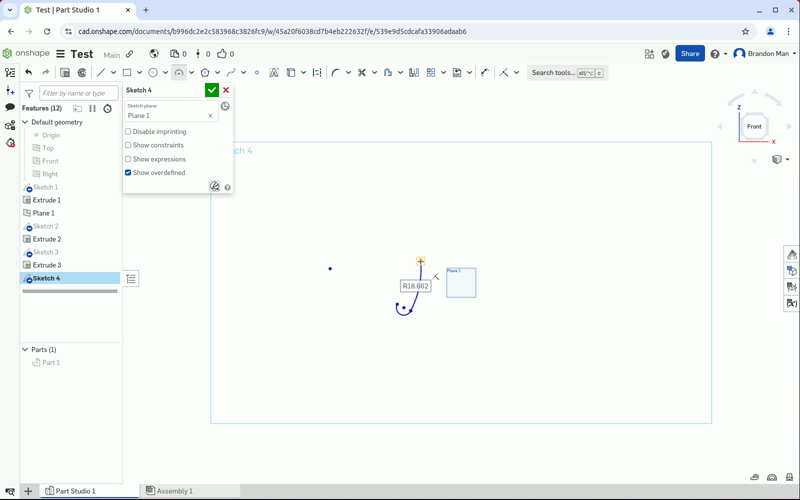
key_down(shift)
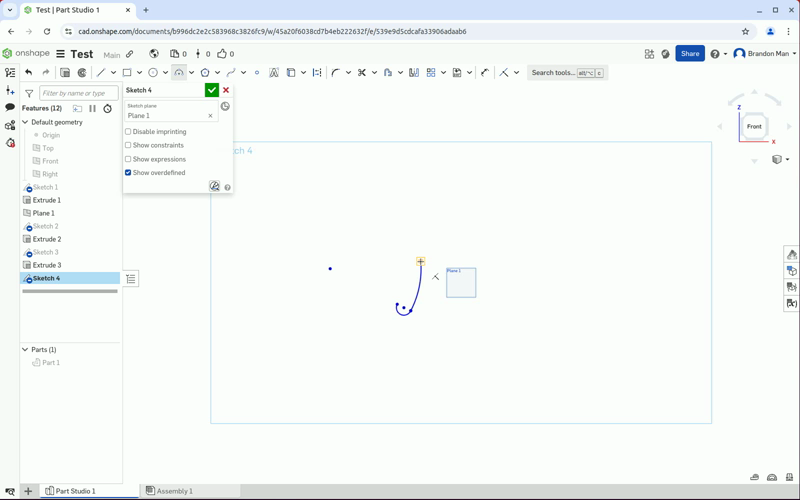
mouse_move(405, 262)
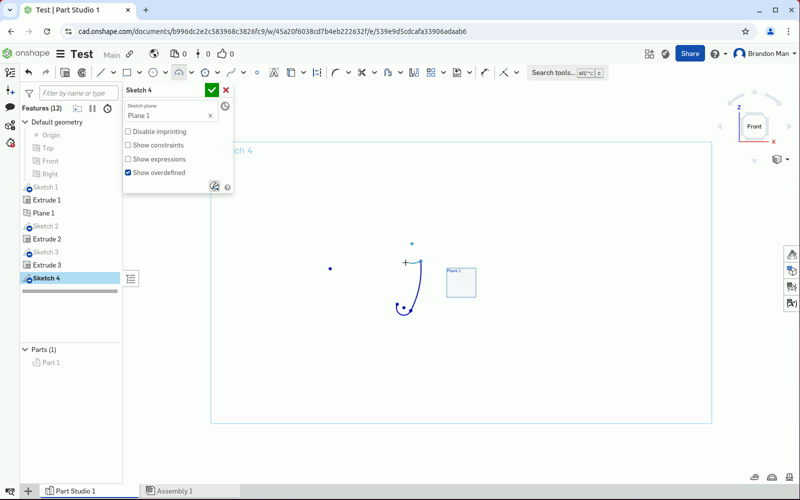
click(405, 262)
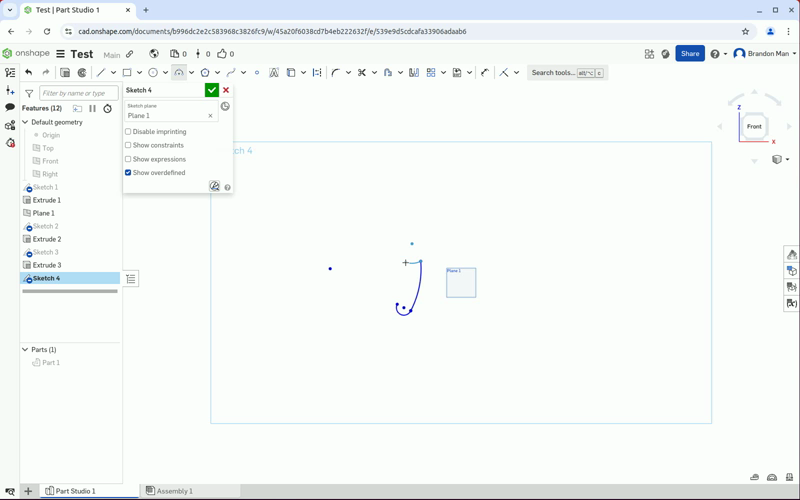
mouse_move(412, 254)
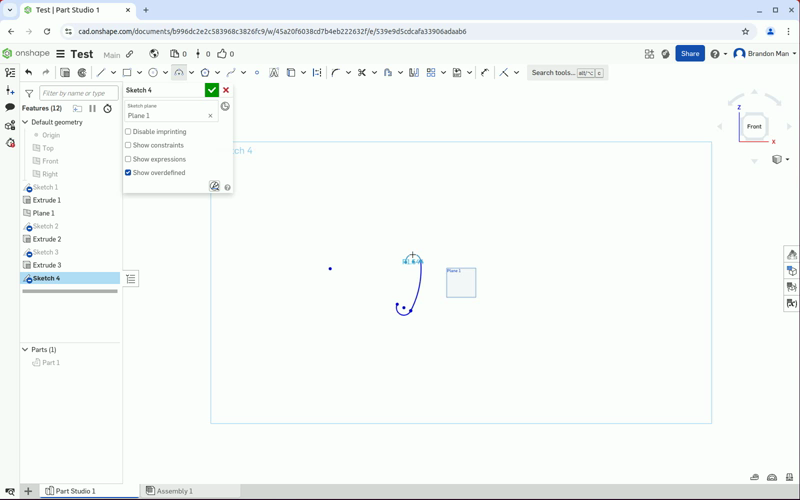
click(412, 254)
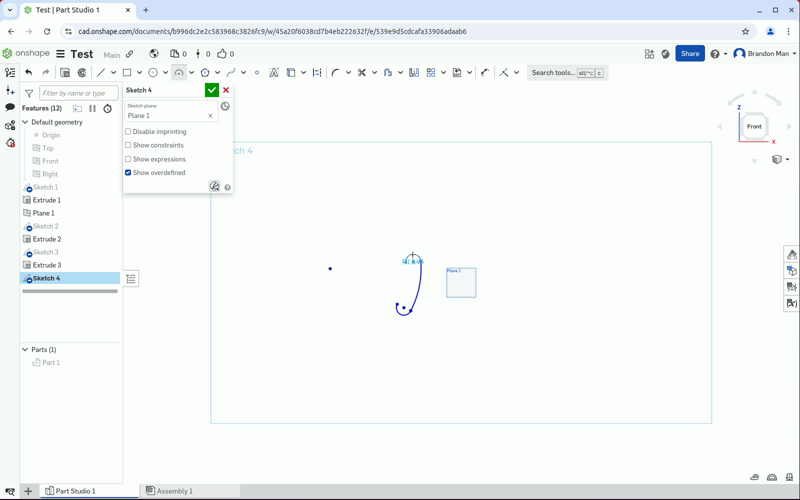
key_up(shift)
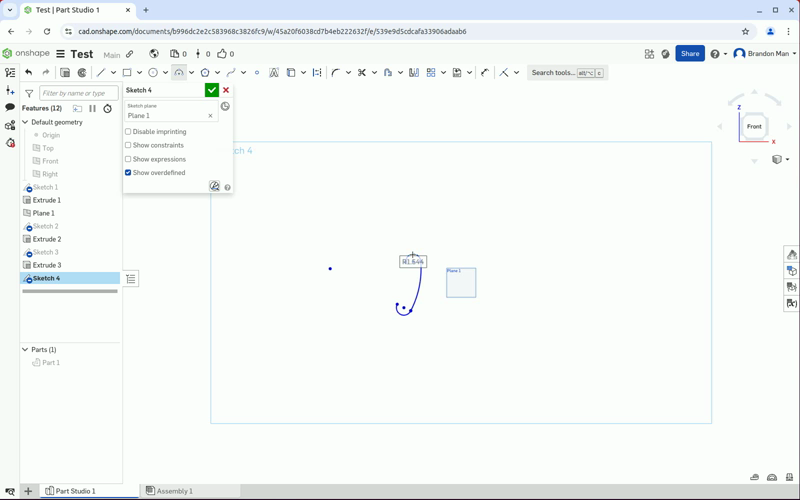
mouse_move(405, 262)
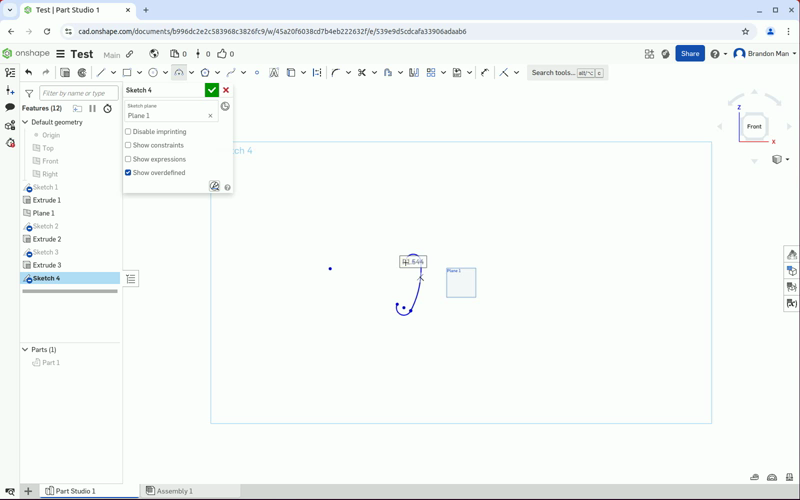
click(405, 262)
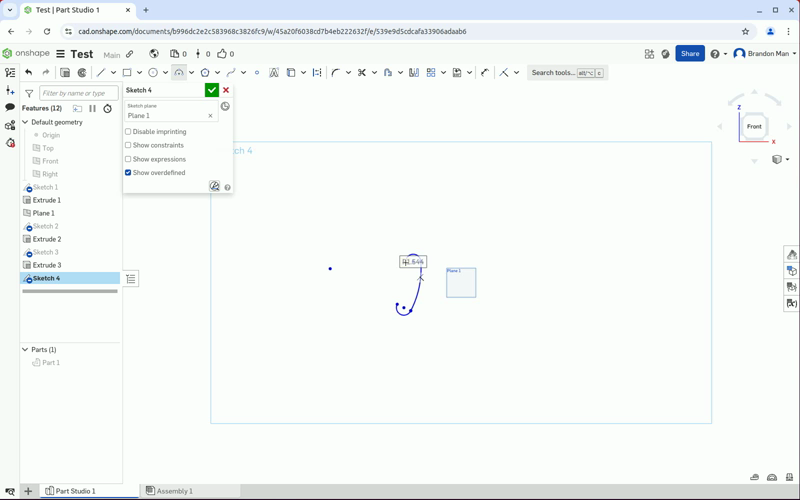
mouse_move(397, 304)
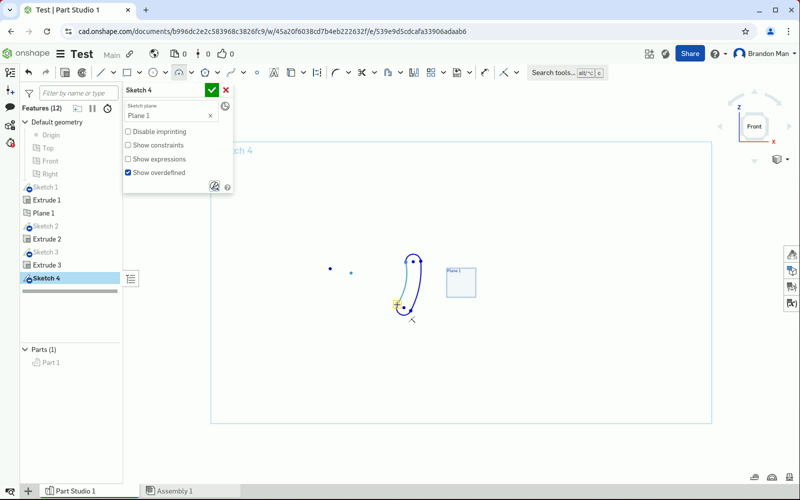
click(397, 304)
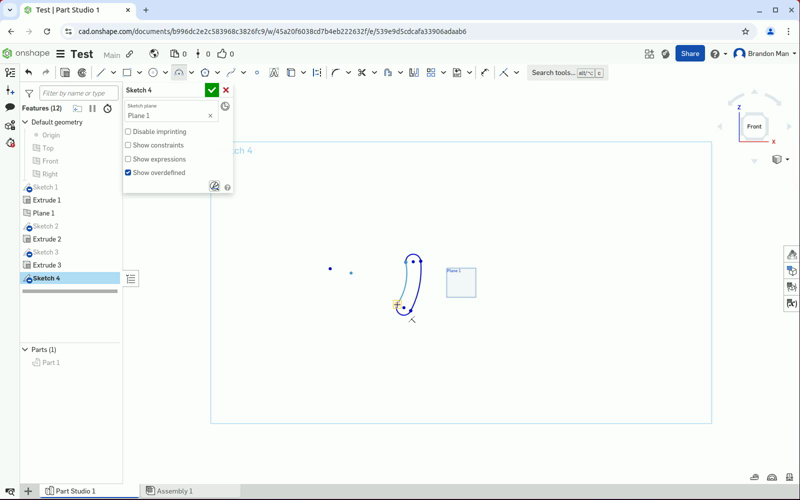
key_down(shift)
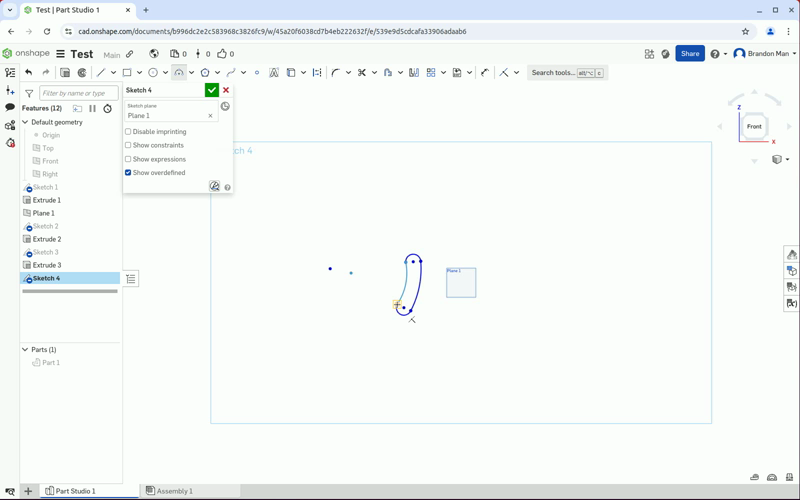
mouse_move(404, 283)
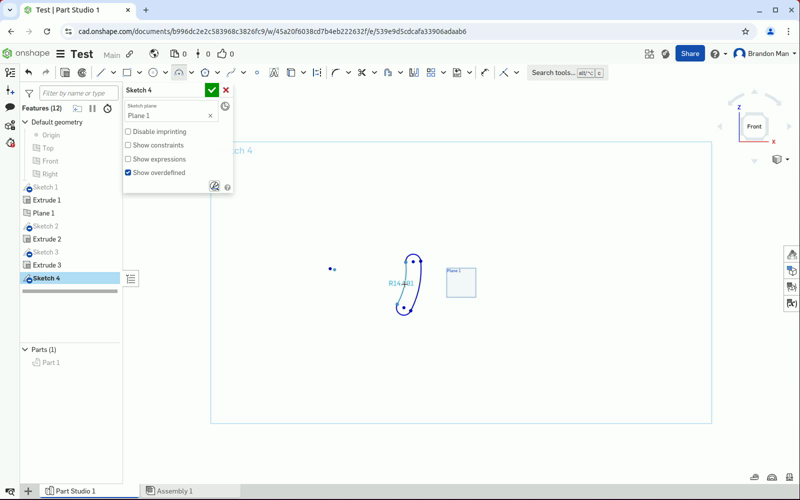
click(404, 283)
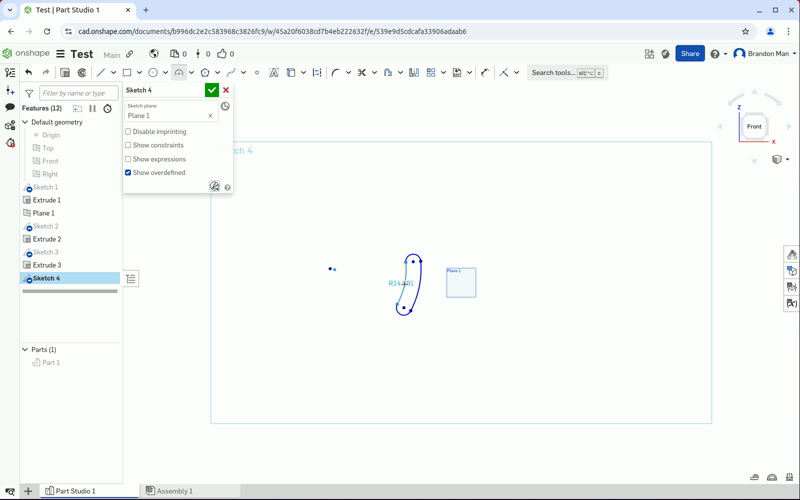
key_up(shift)
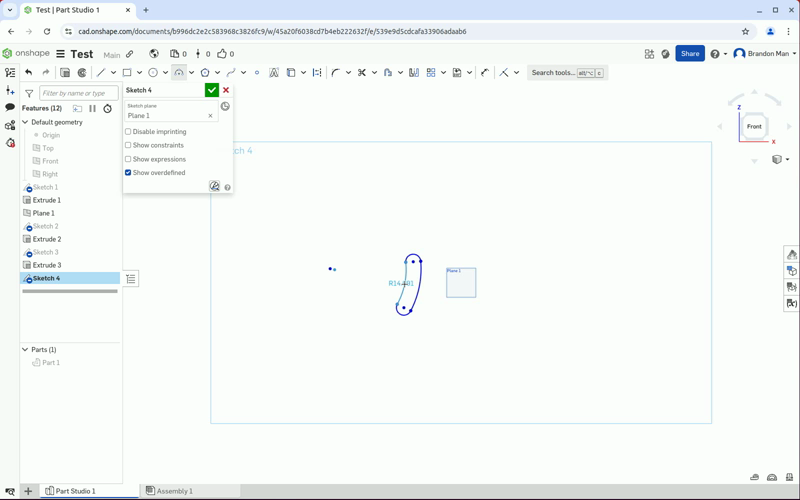
key(esc)
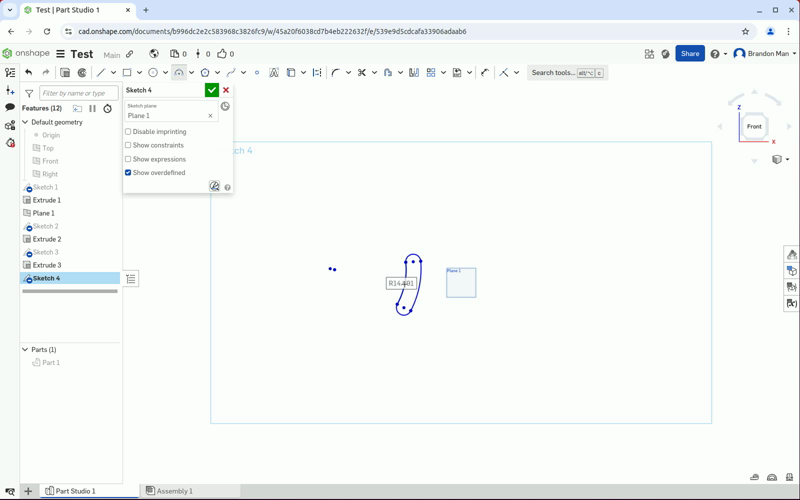
mouse_move(405, 285)
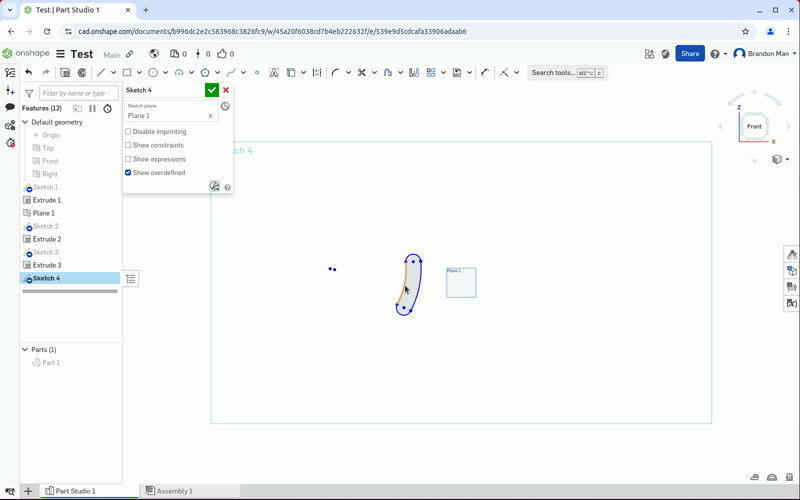
scroll(6)
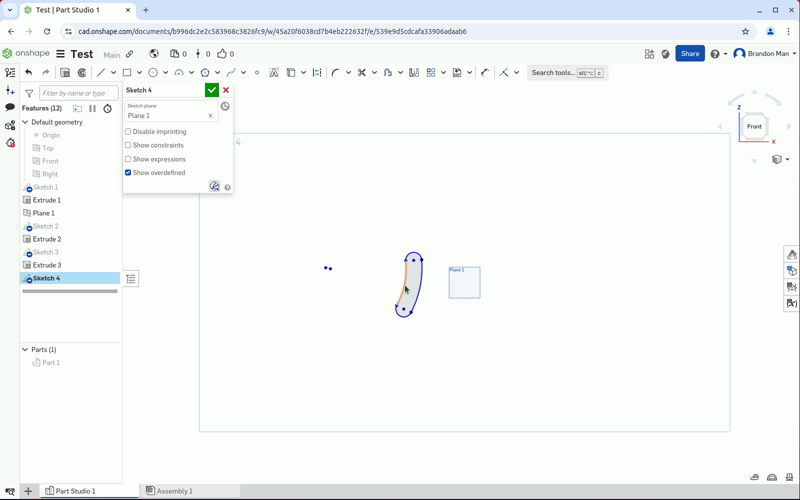
scroll(6)
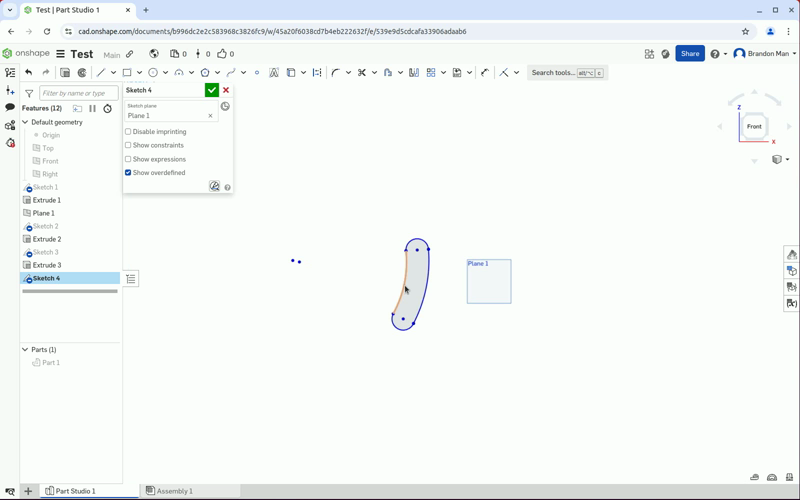
scroll(6)
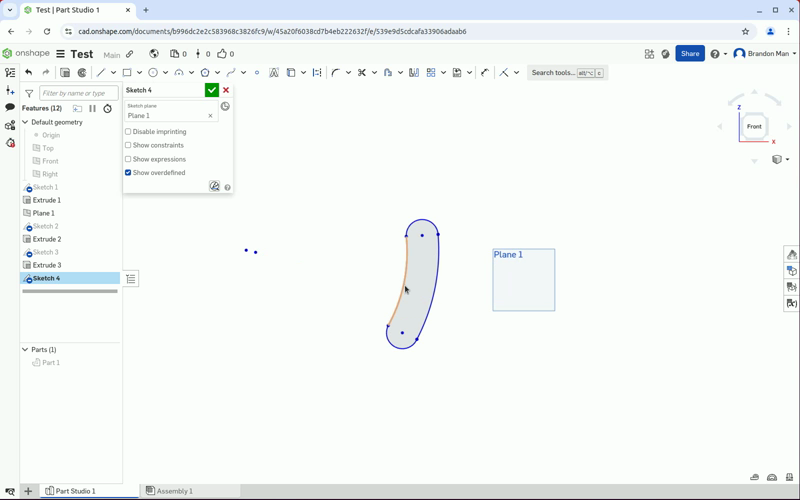
scroll(6)
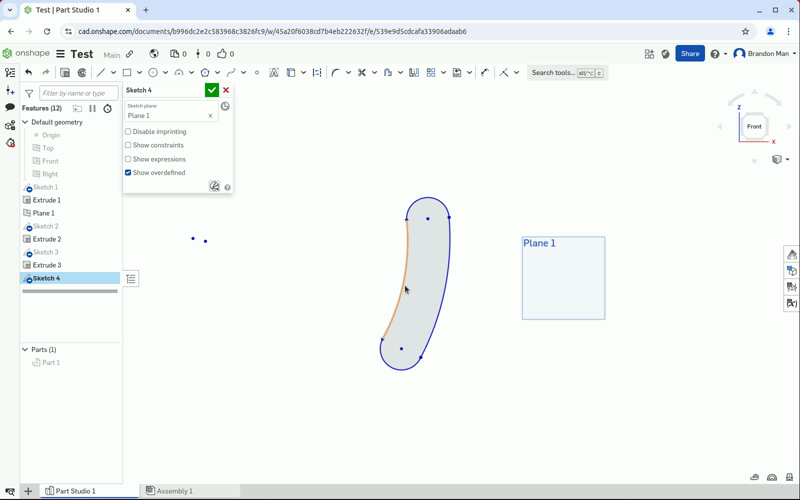
scroll(6)
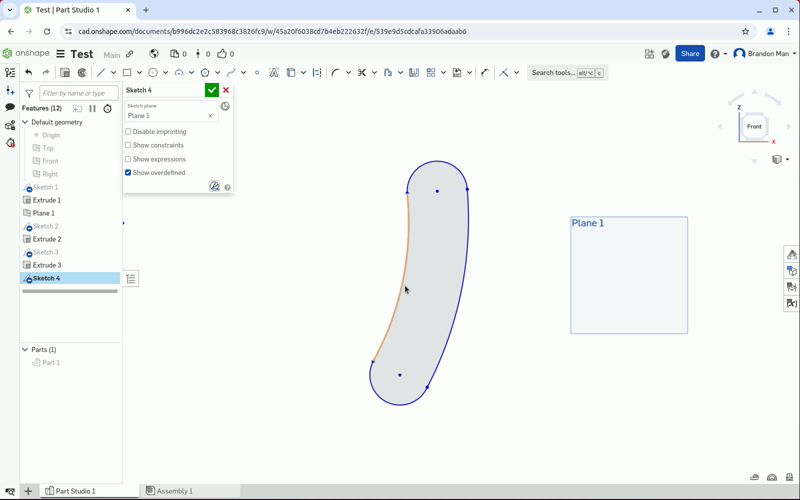
scroll(6)
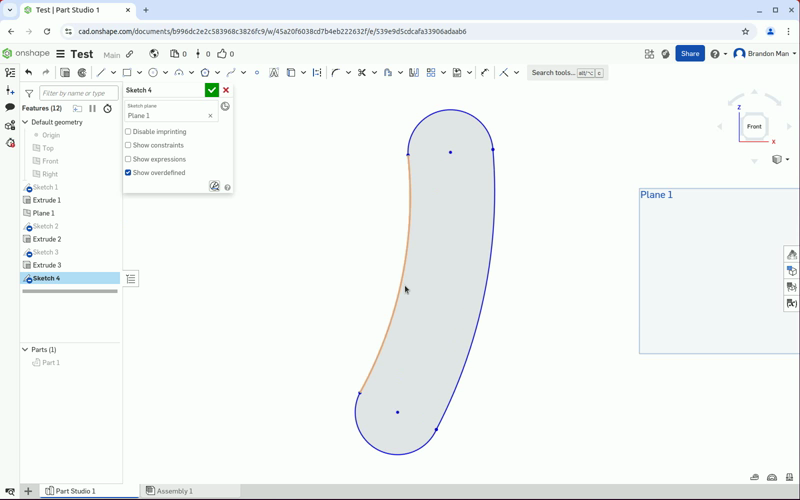
scroll(6)
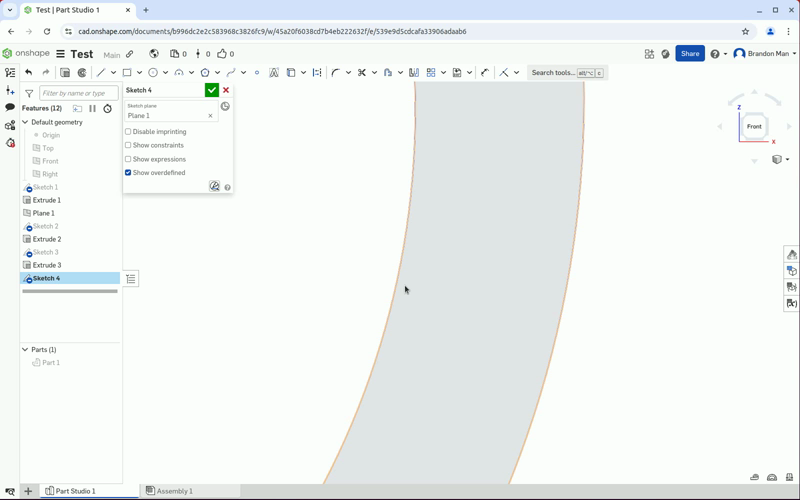
click(405, 285)
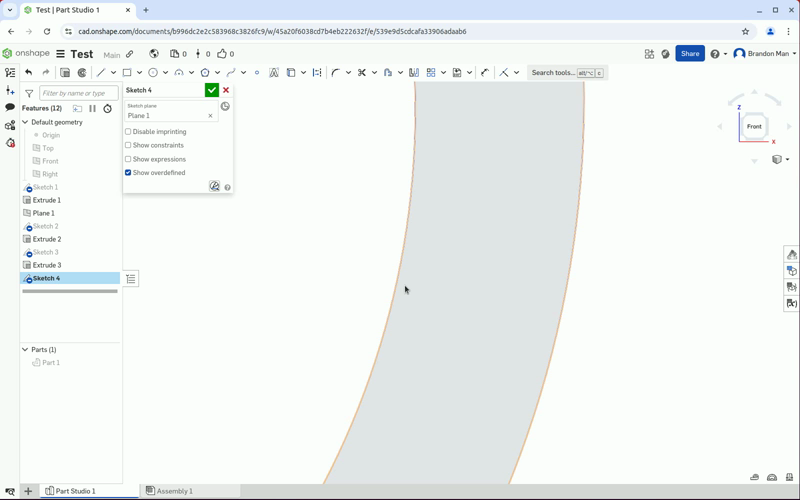
scroll(-6)
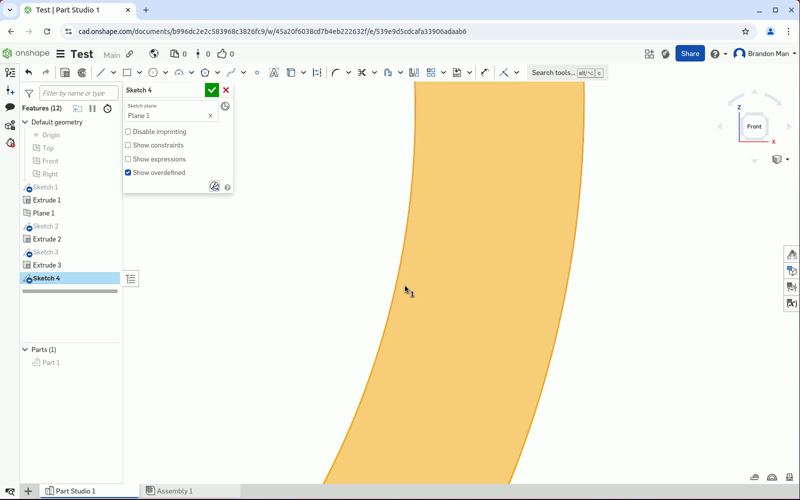
scroll(-6)
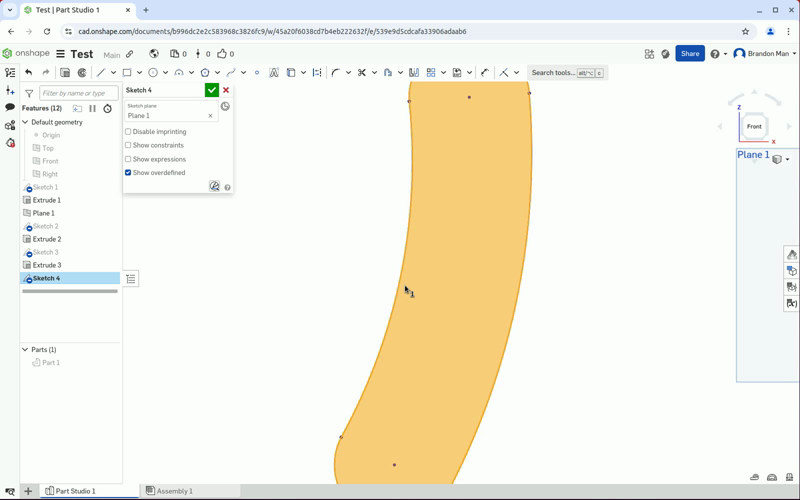
scroll(-6)
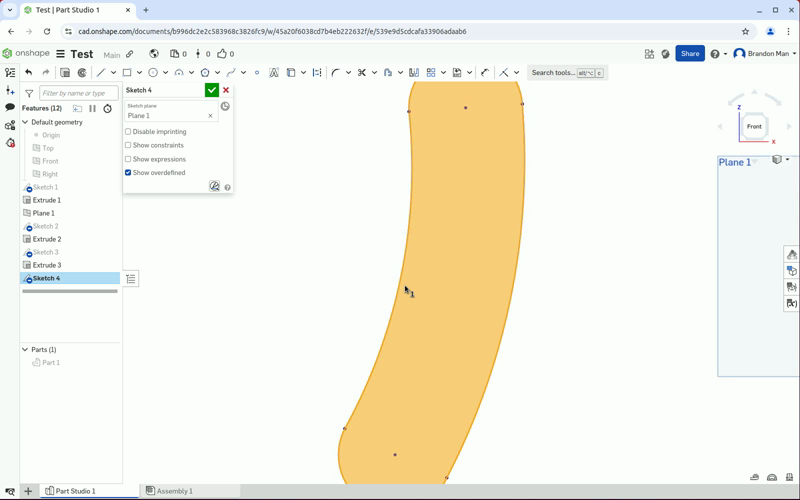
scroll(-6)
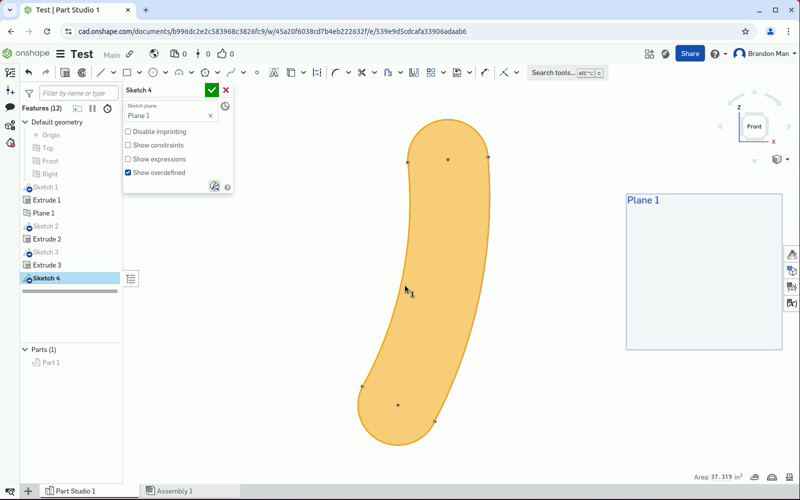
scroll(-6)
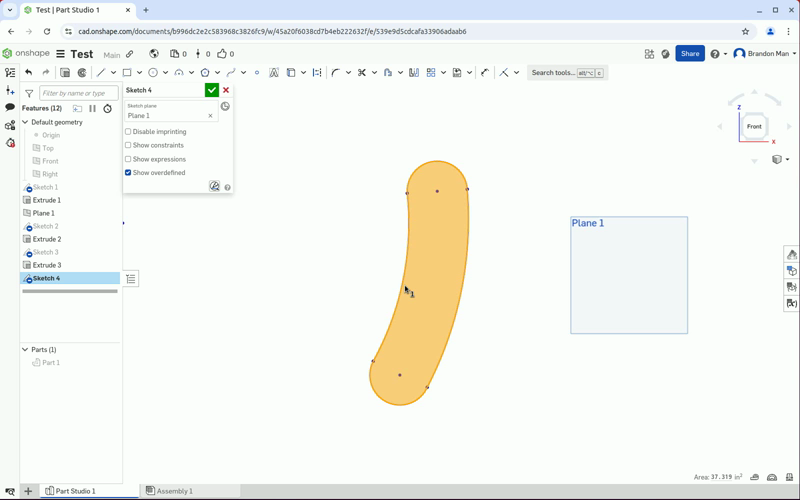
scroll(-6)
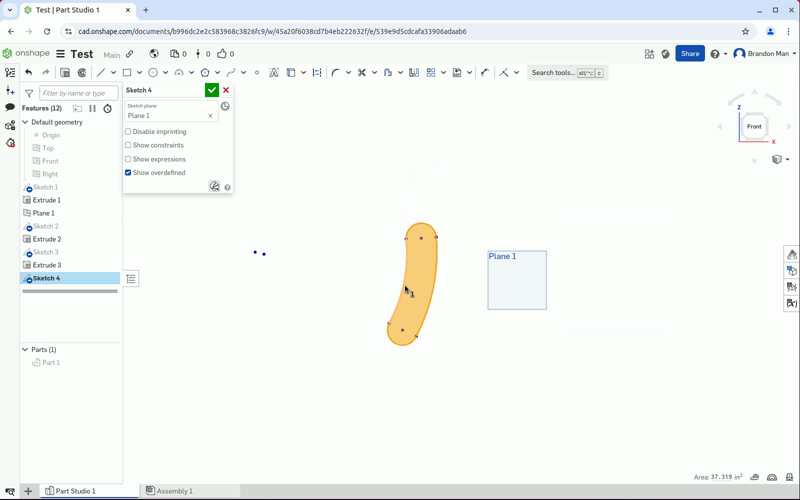
scroll(-6)
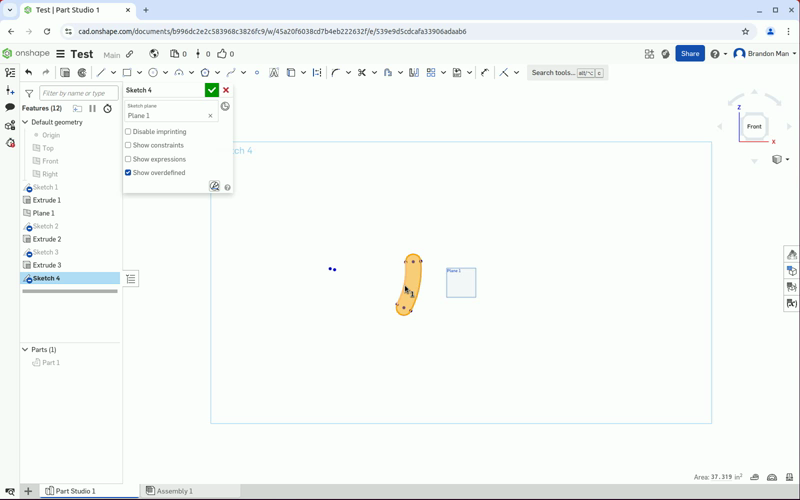
mouse_move(73, 352)
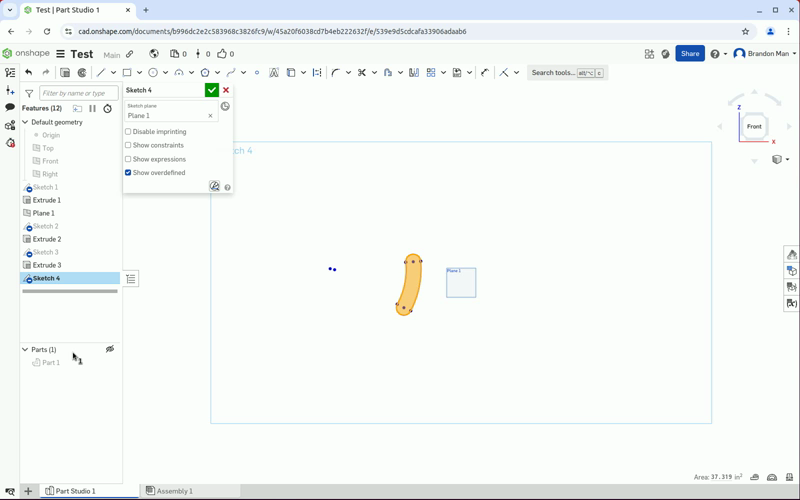
key(shift+y)
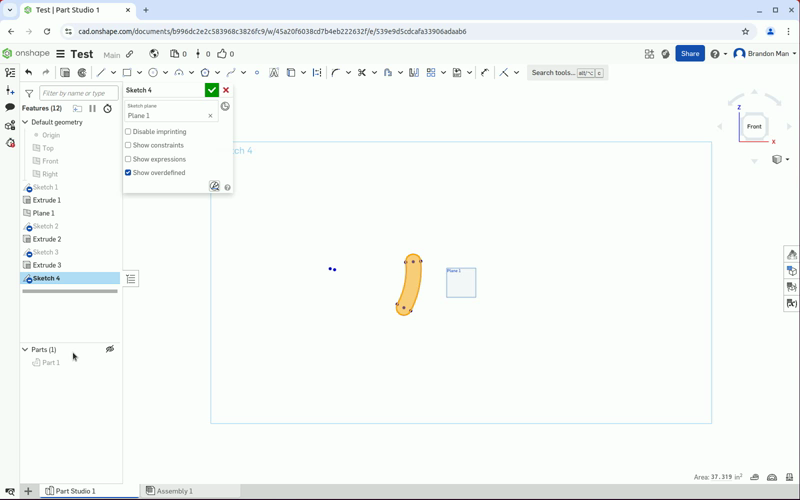
key(shift+e)
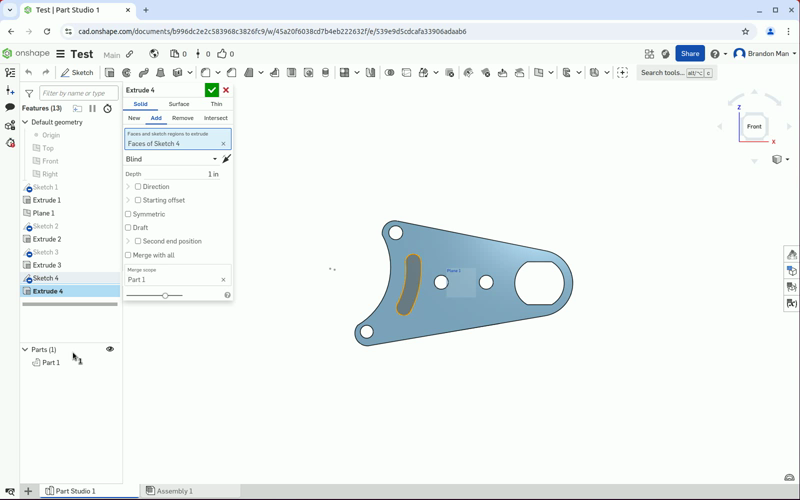
mouse_move(143, 106)
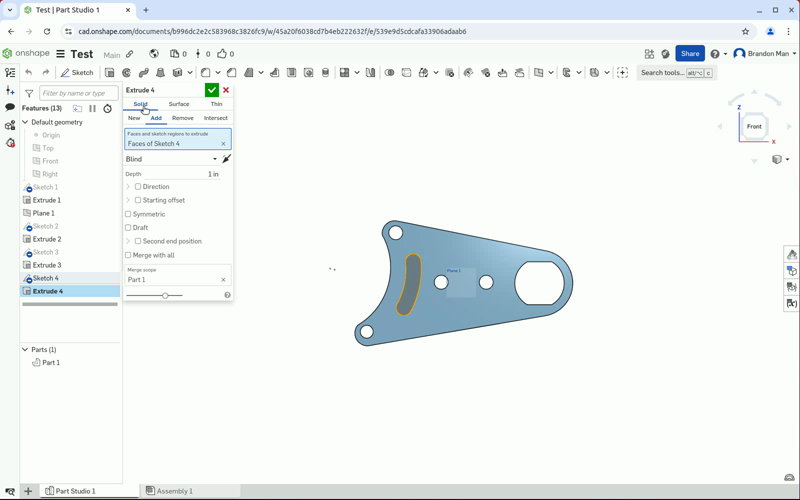
click(143, 106)
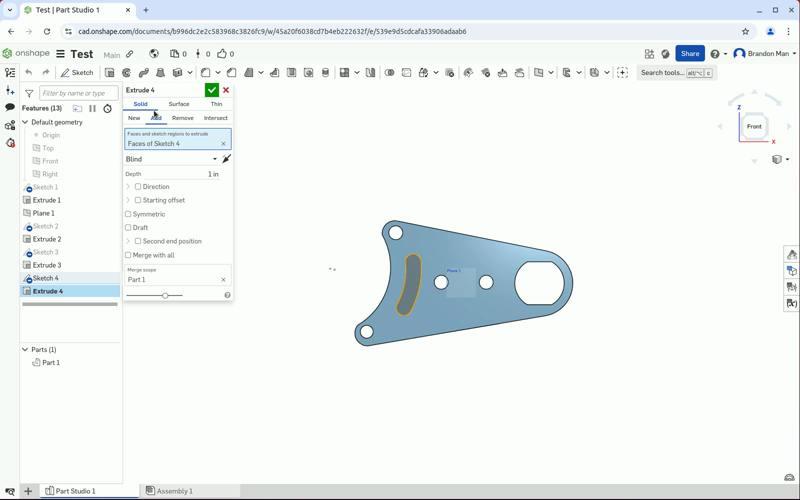
mouse_move(186, 120)
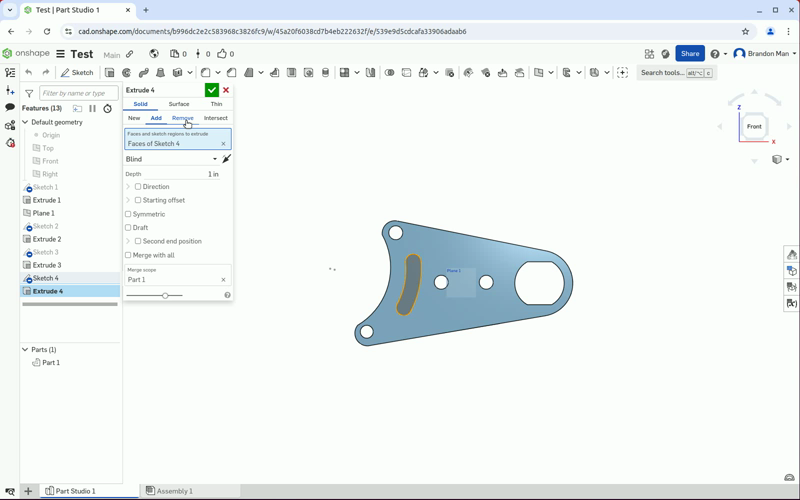
click(186, 120)
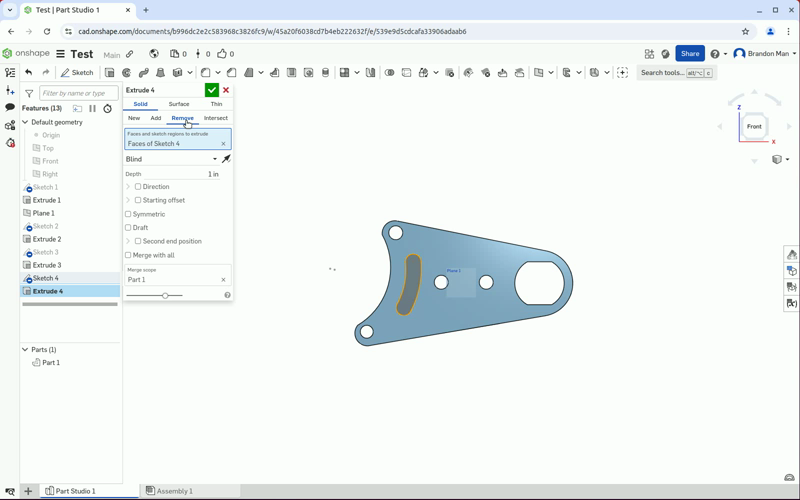
key(tab, 4)
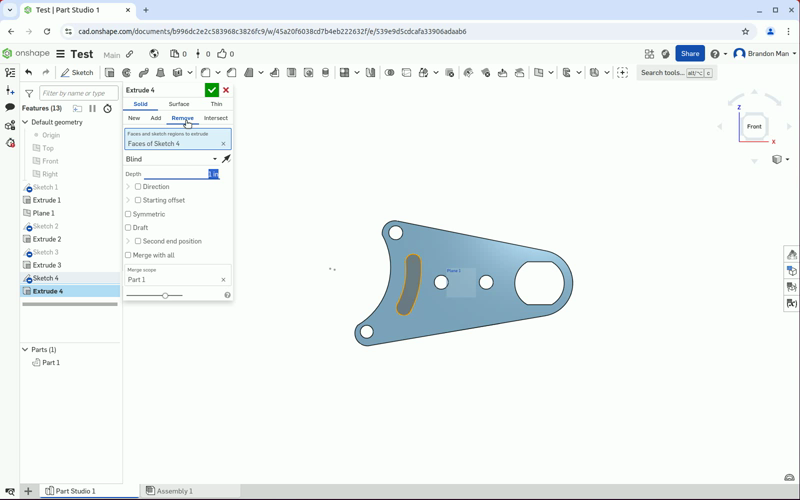
text(9.388)
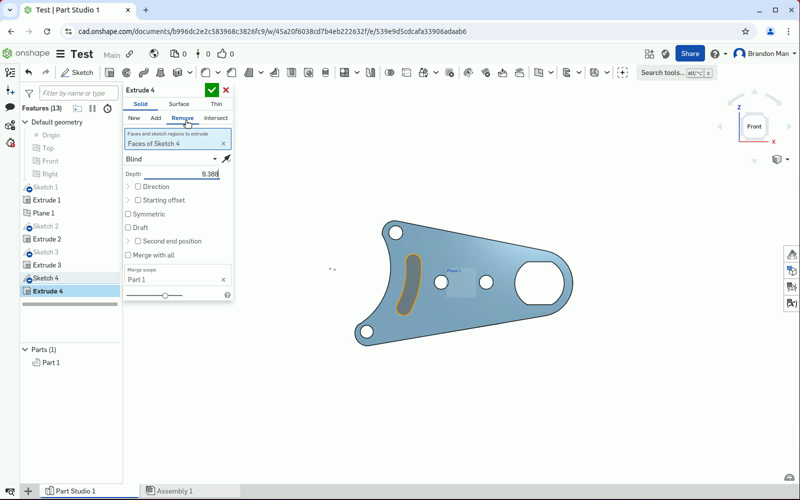
key(tab, 6)
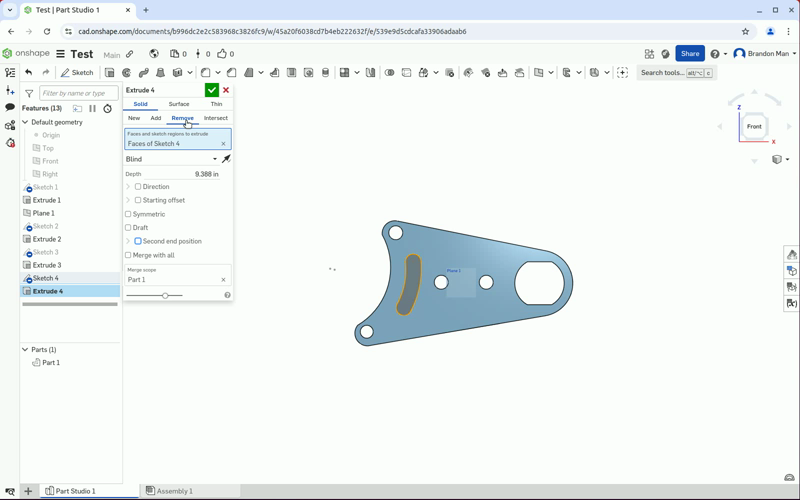
key(space)
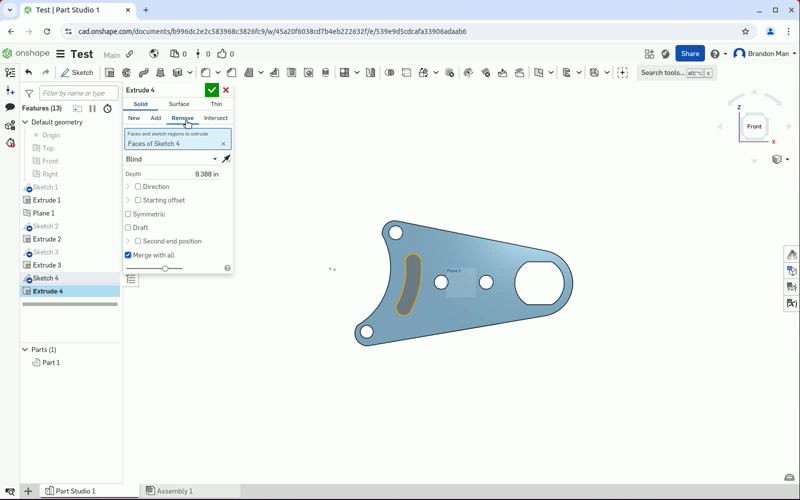
key(enter)
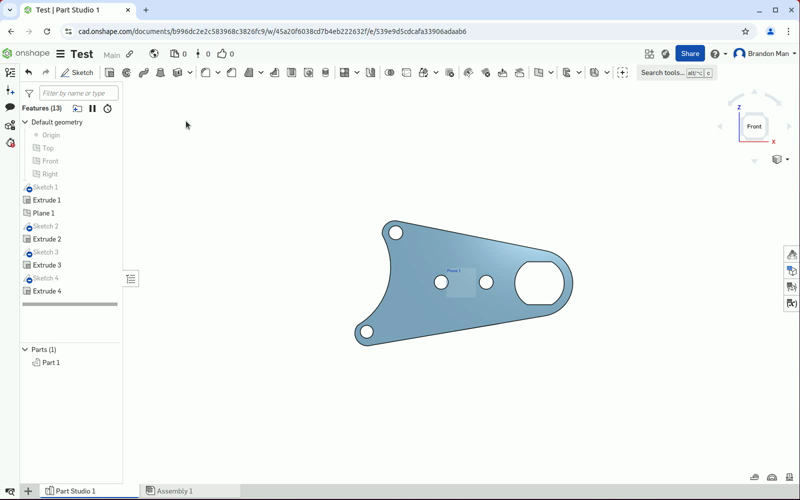
key(shift+h)
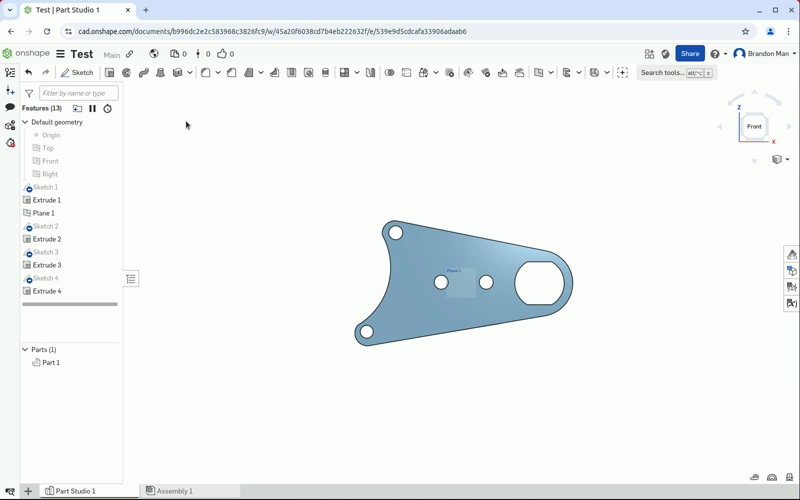
key(shift+h)
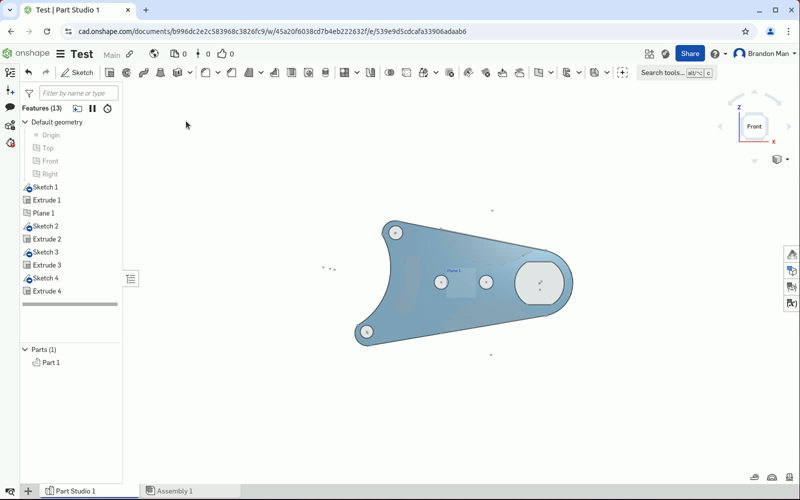
key(shift+7)
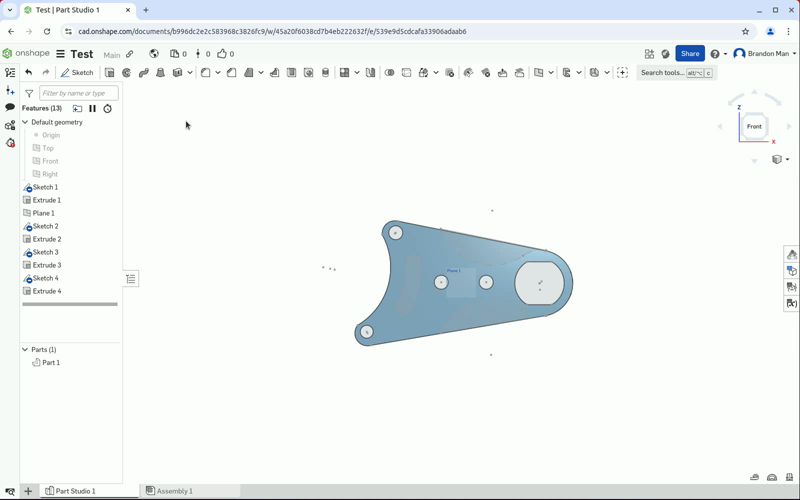
key(left, 2)
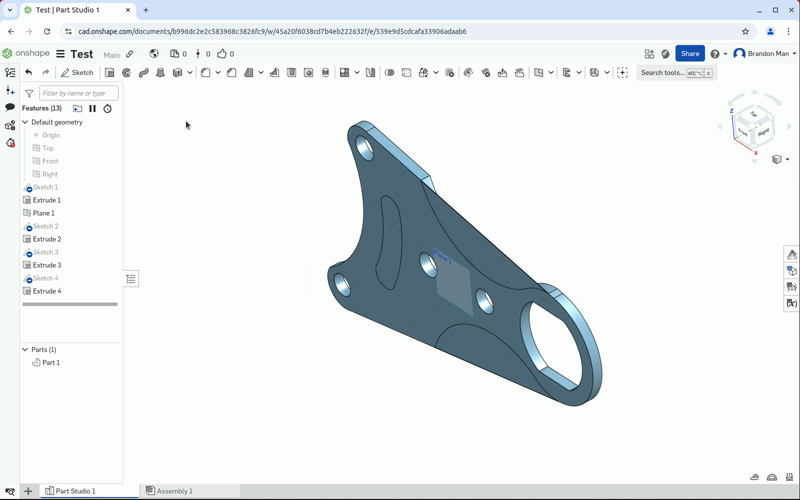
key(down, 2)
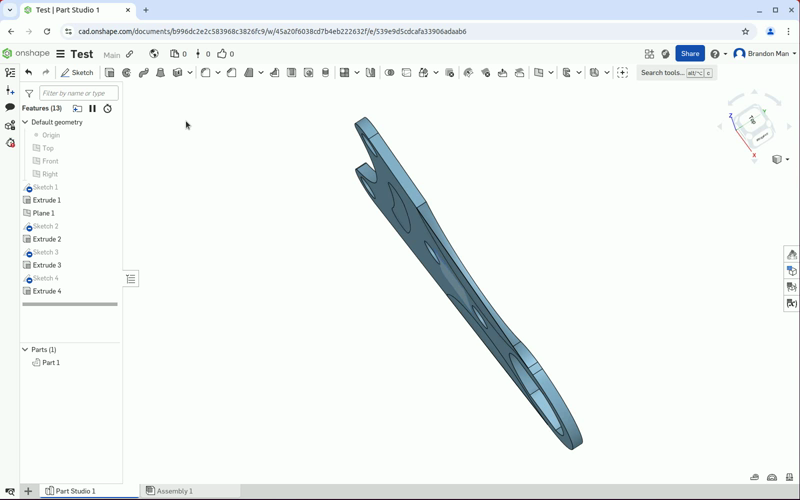
key(up, 2)
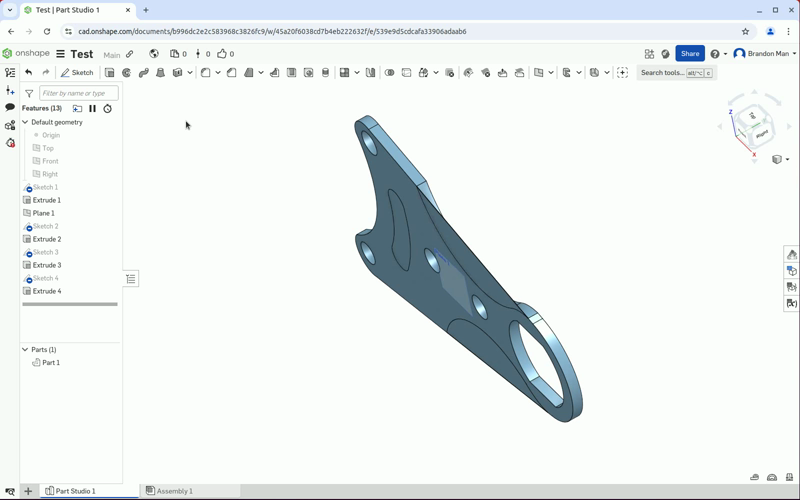
key(right, 2)
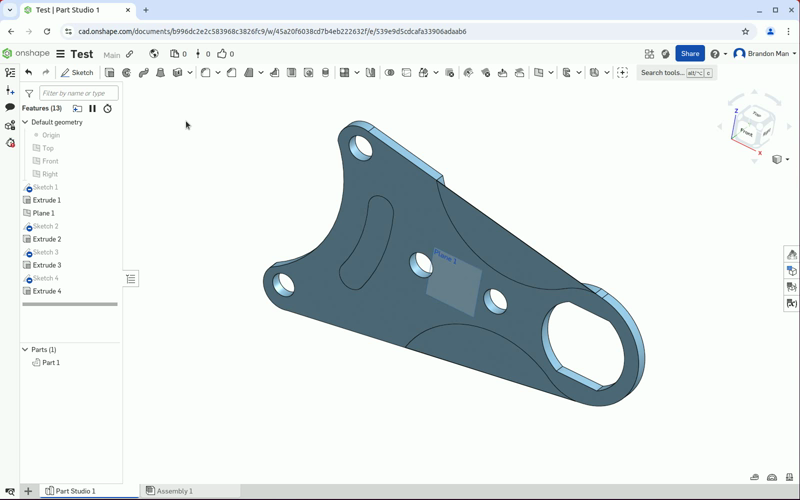
mouse_move(73, 189)
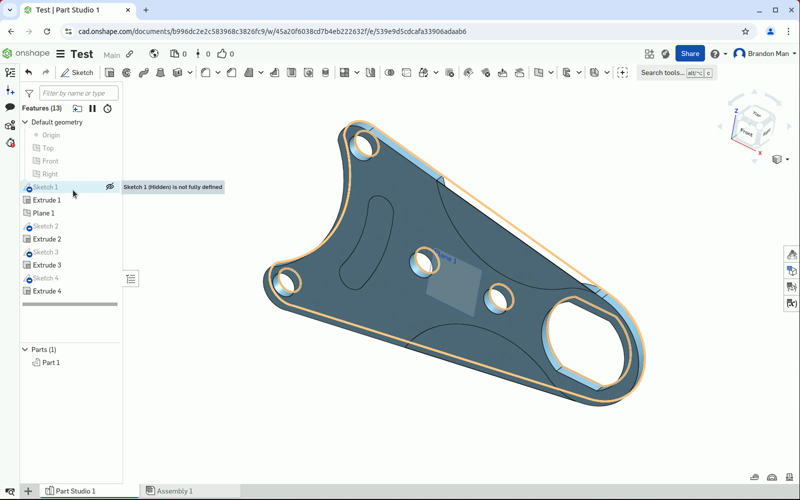
click(73, 189)